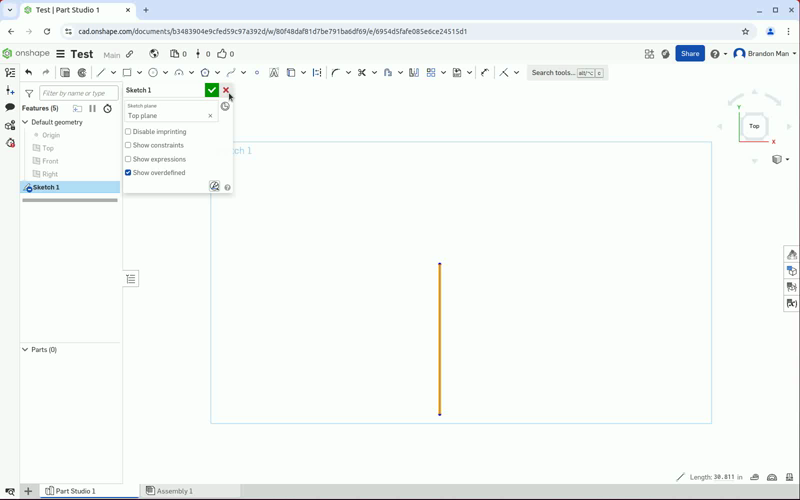
key(shift+h)
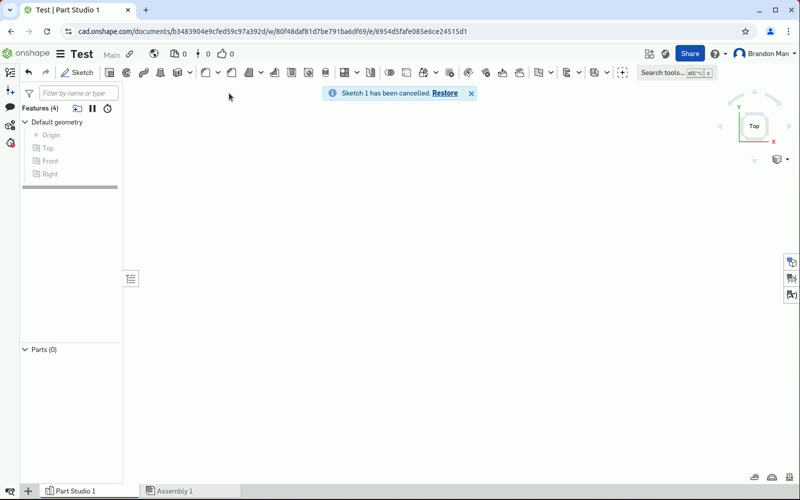
mouse_move(73, 352)
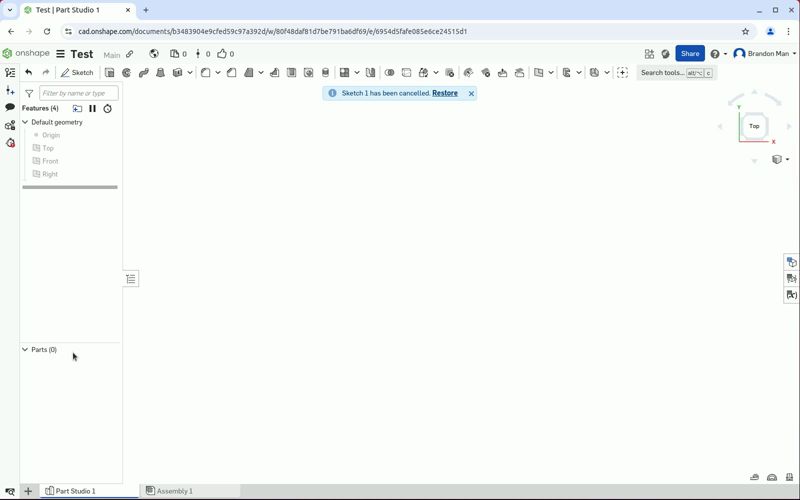
key(y)
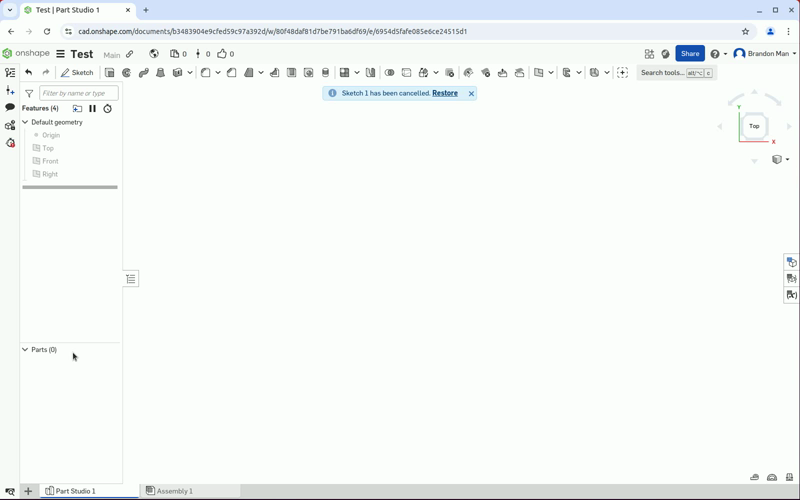
key(shift+p)
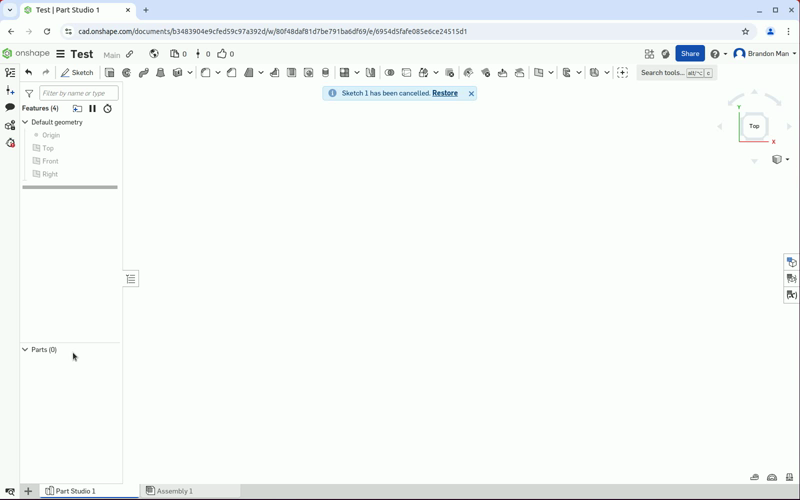
key(space)
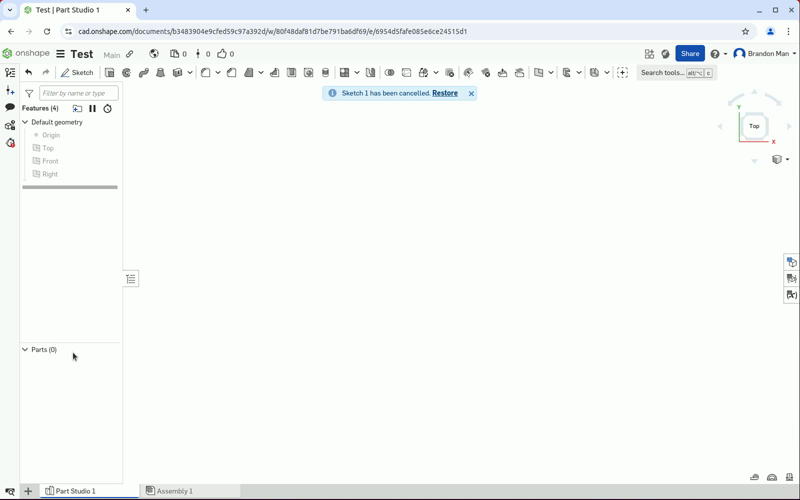
key_down(shift)
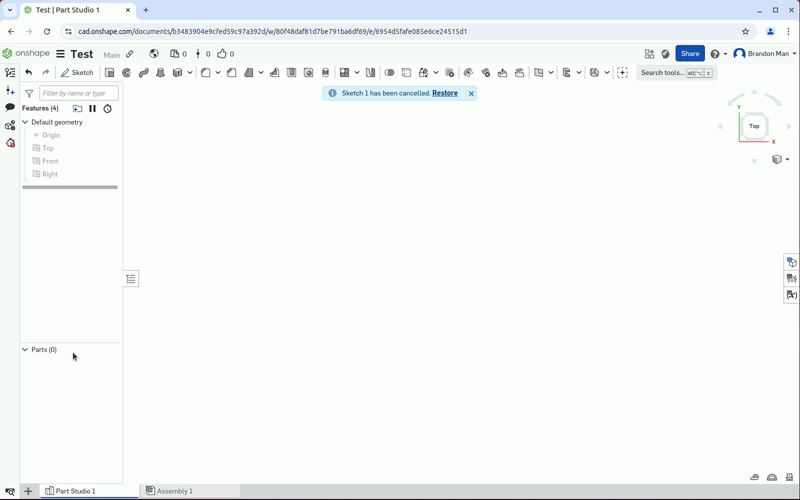
key(up)
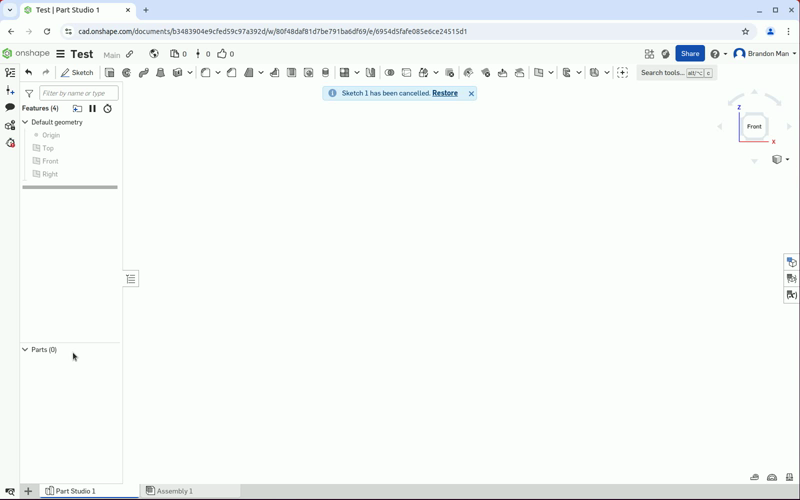
key_up(shift)
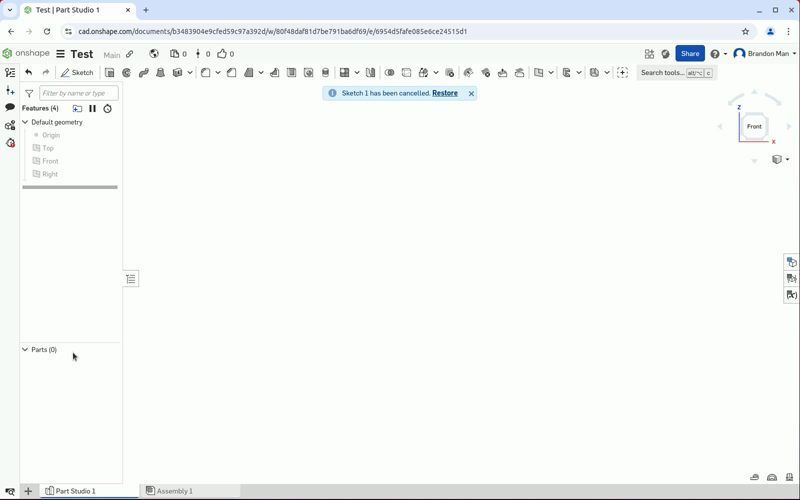
mouse_move(73, 352)
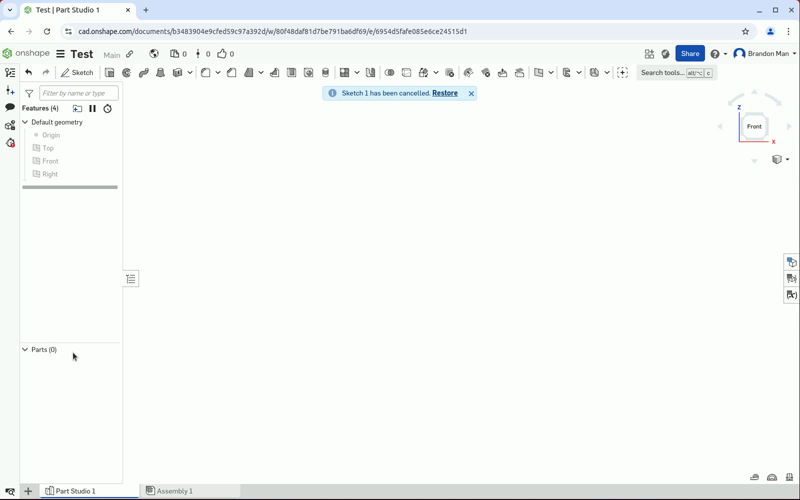
key(shift+y)
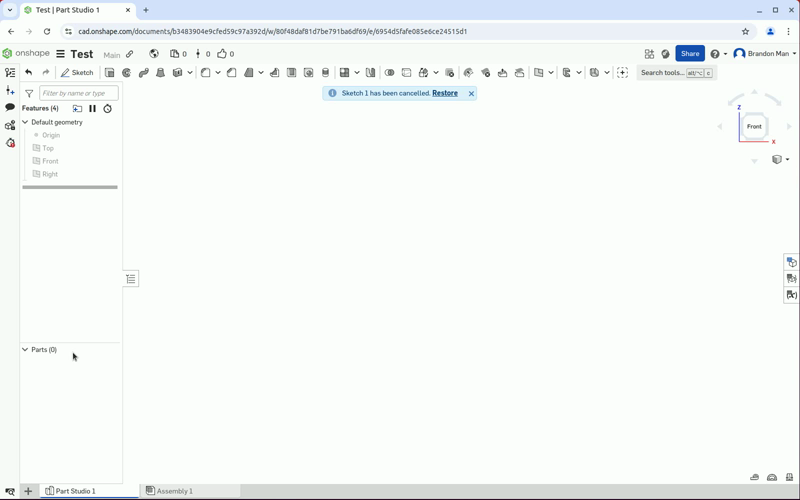
key(shift+s)
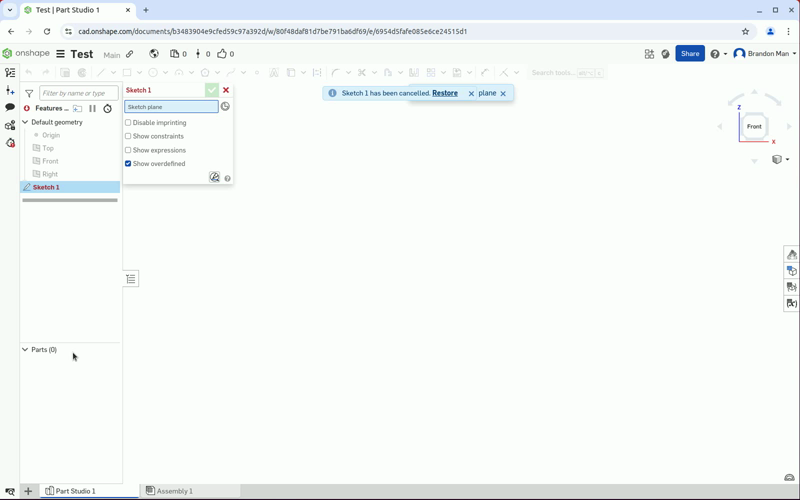
mouse_move(73, 163)
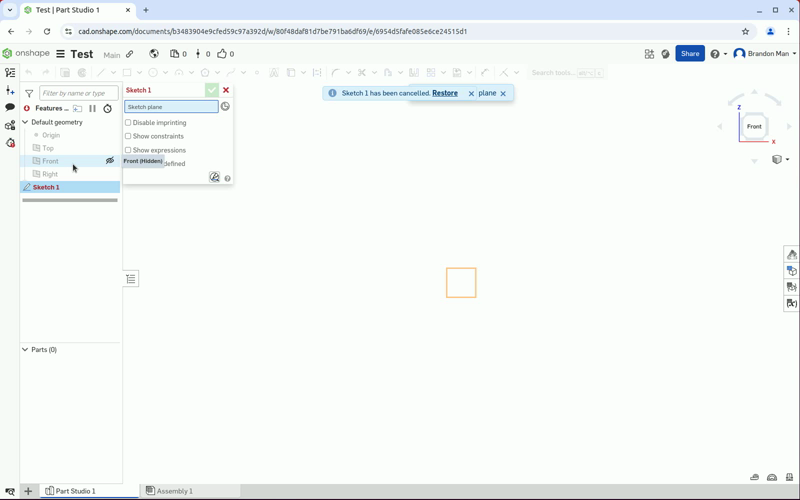
click(73, 163)
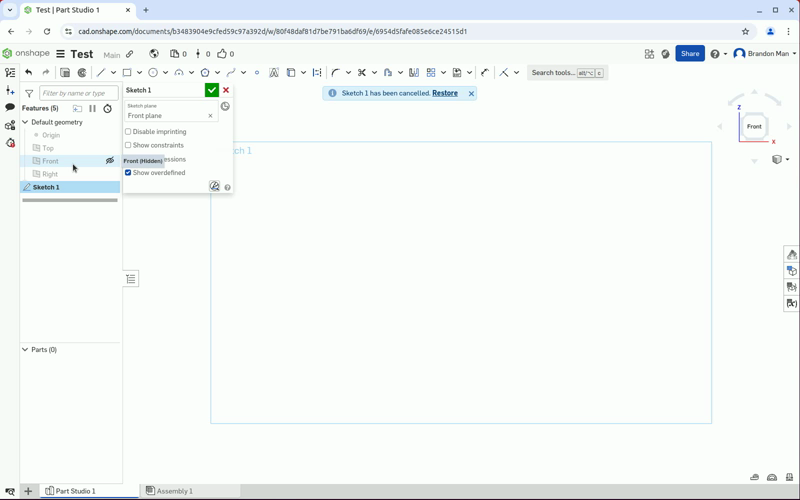
mouse_move(73, 352)
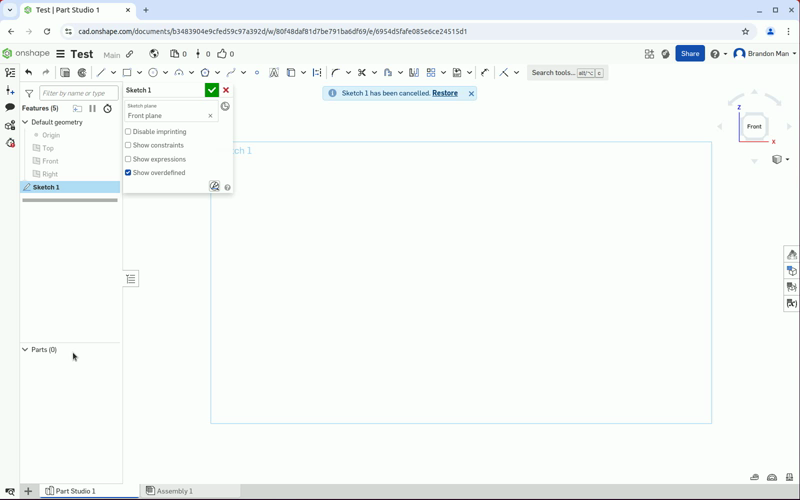
key(y)
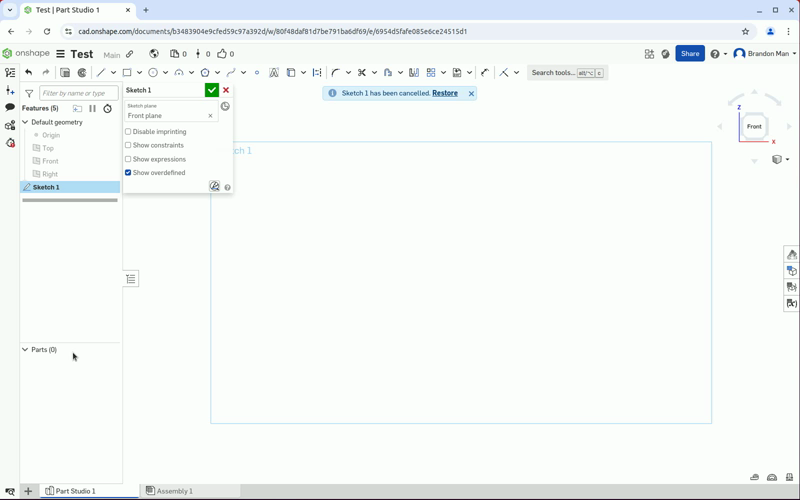
key(l)
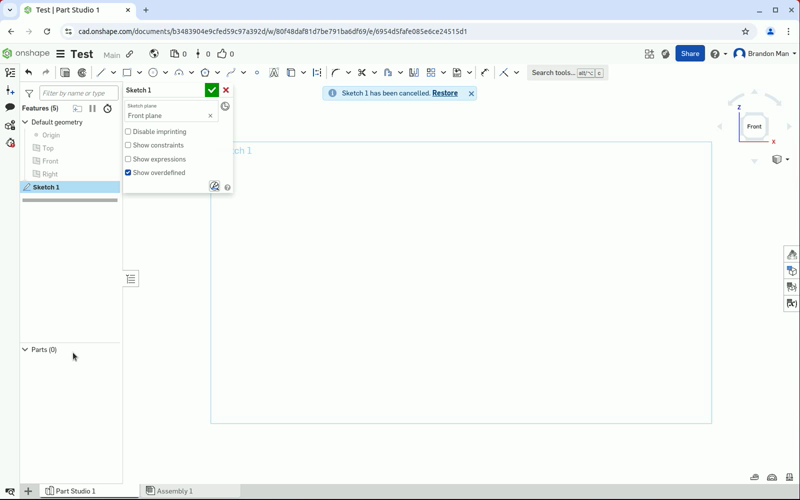
key_down(shift)
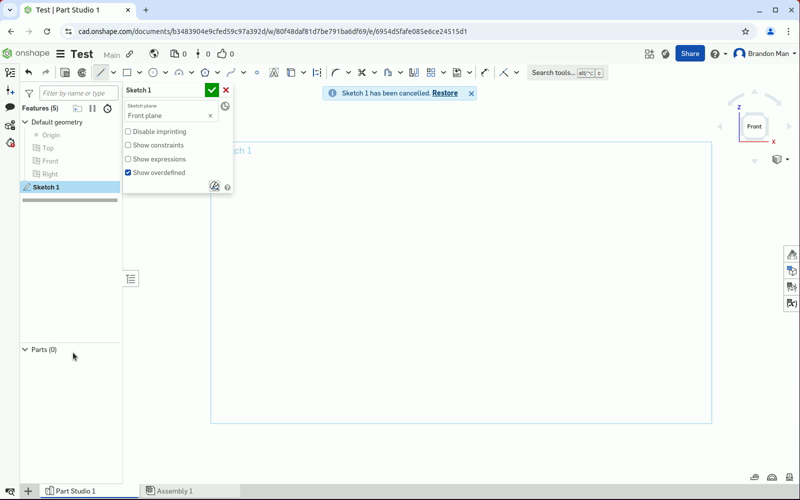
mouse_move(460, 282)
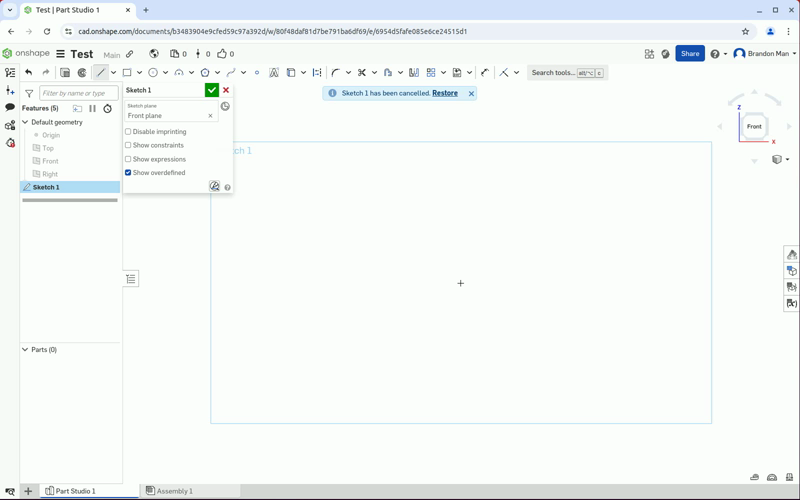
click(460, 282)
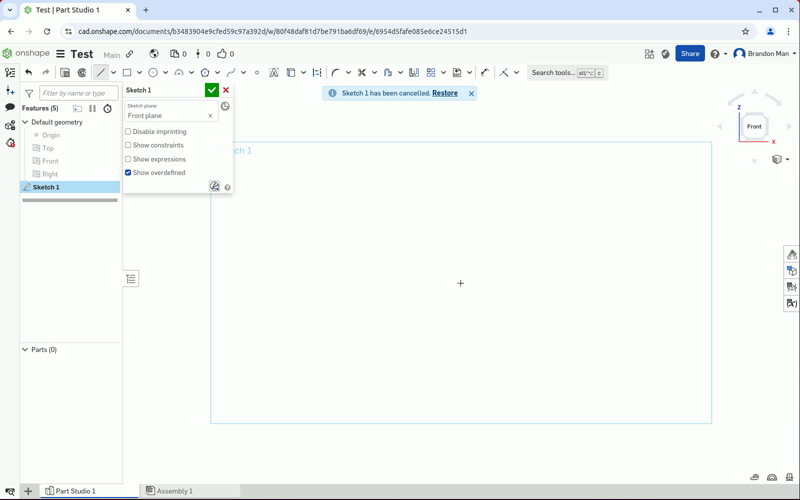
key_up(shift)
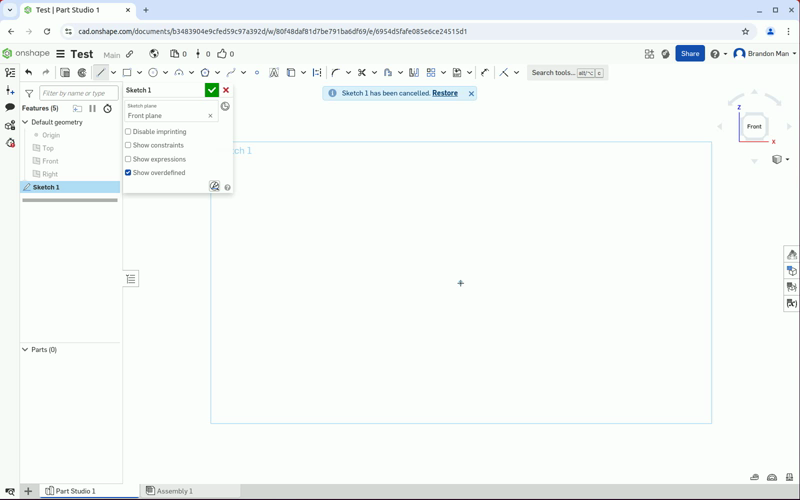
key_down(shift)
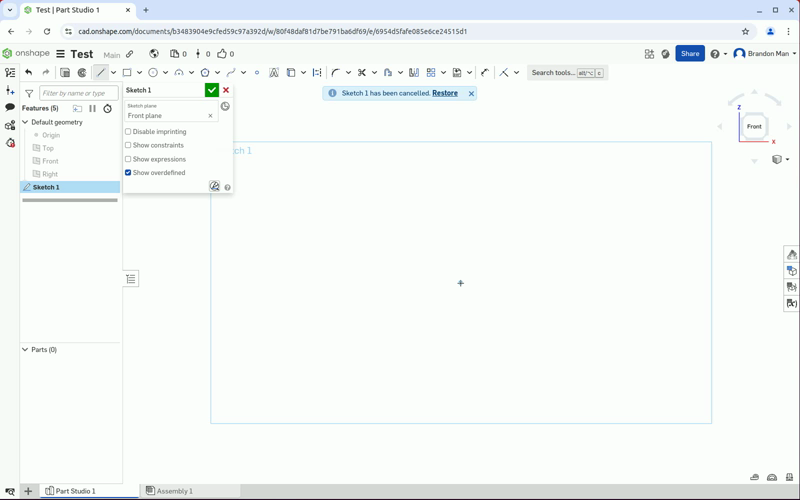
mouse_move(570, 282)
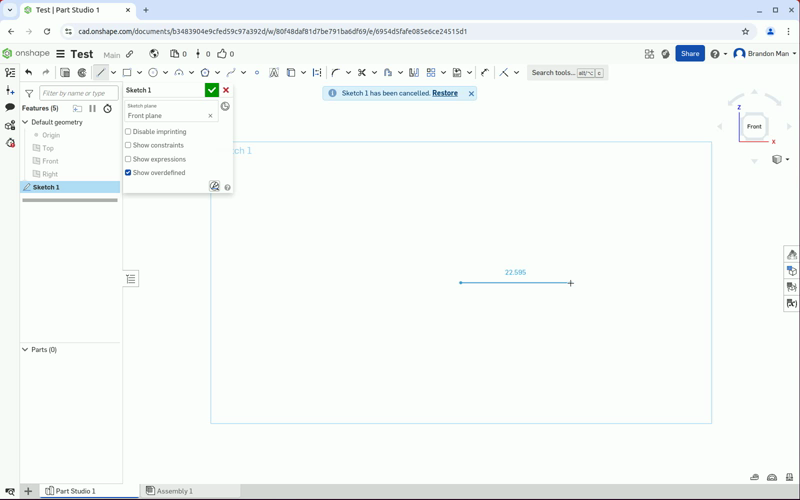
click(570, 282)
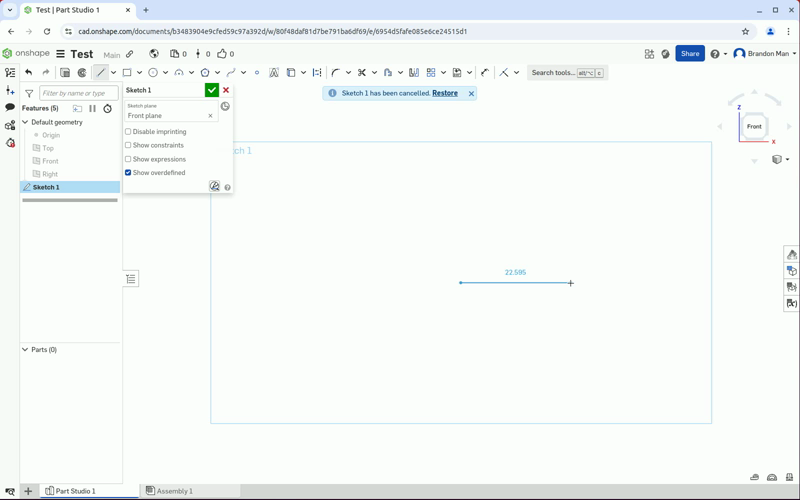
key_up(shift)
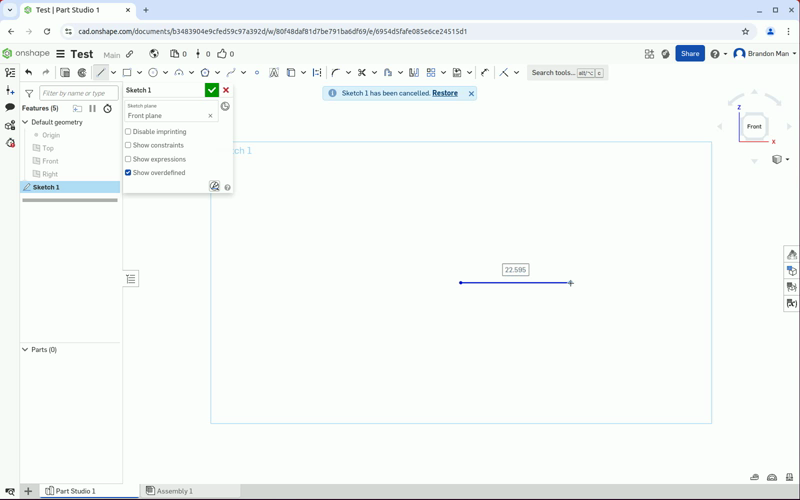
key_down(shift)
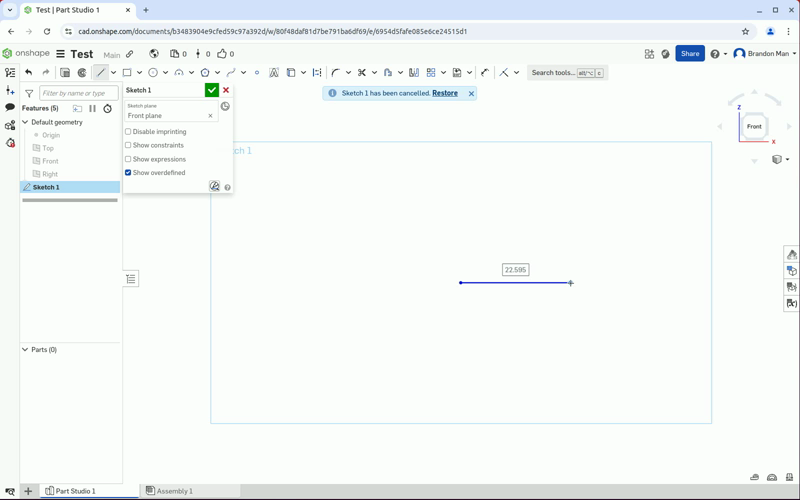
mouse_move(589, 282)
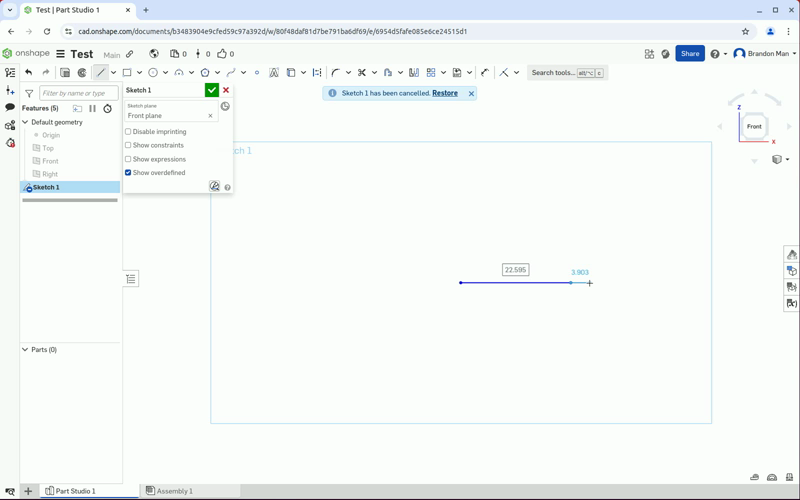
mouse_move(570, 281)
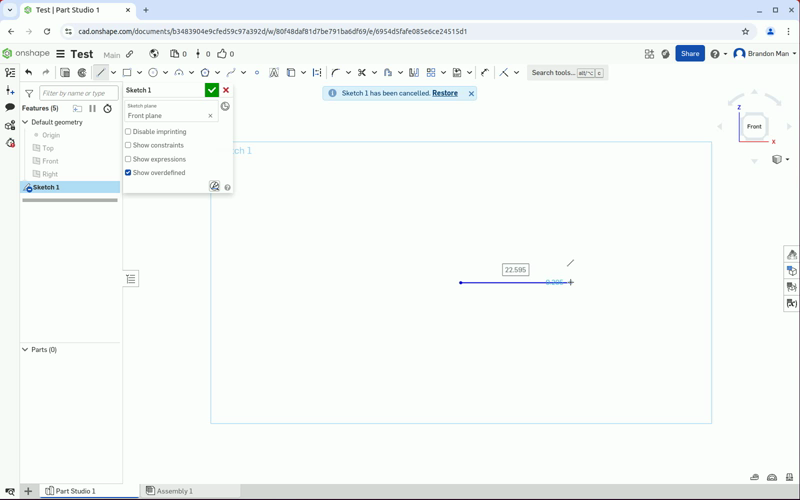
scroll(6)
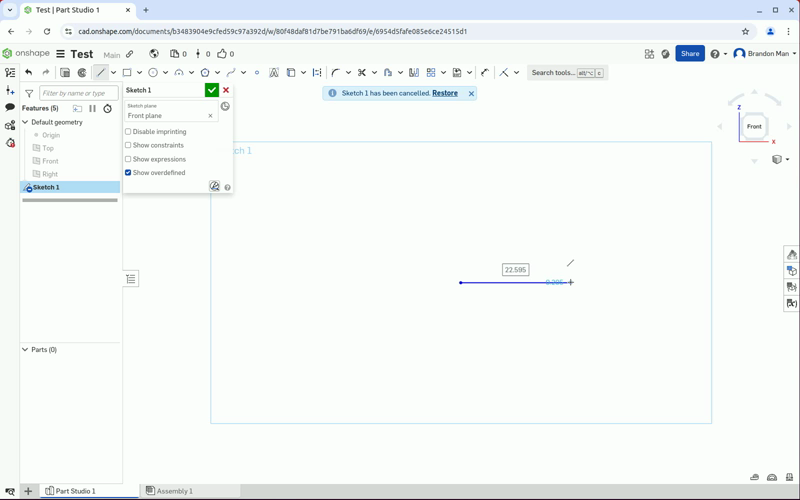
scroll(6)
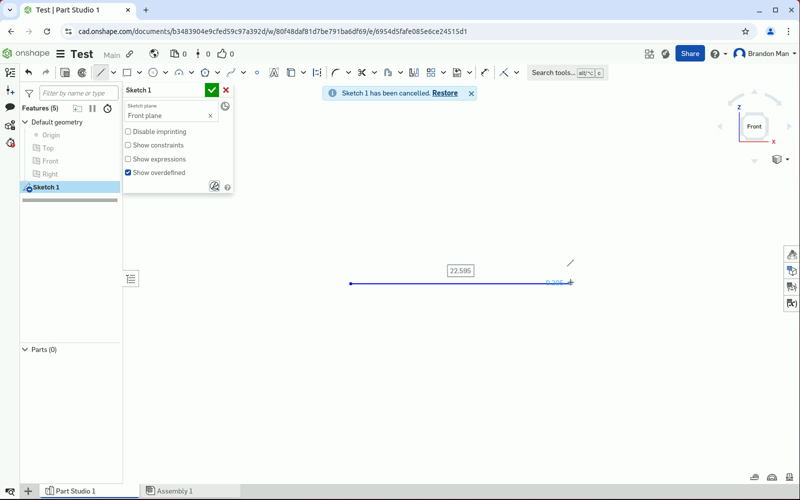
scroll(6)
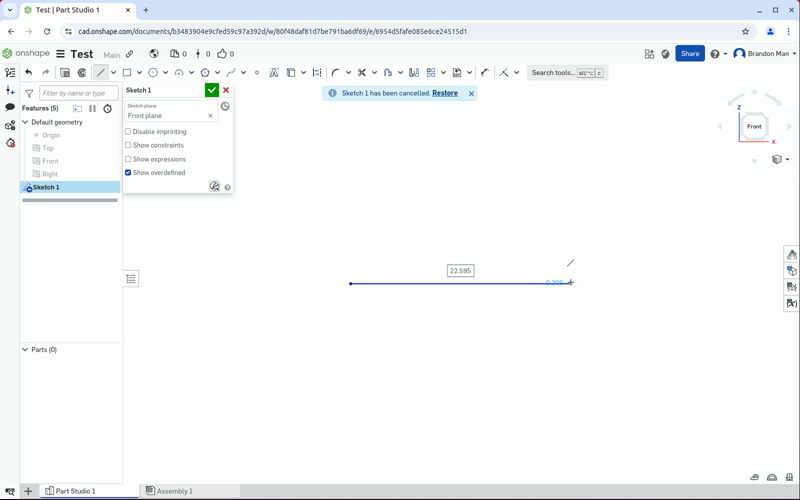
scroll(6)
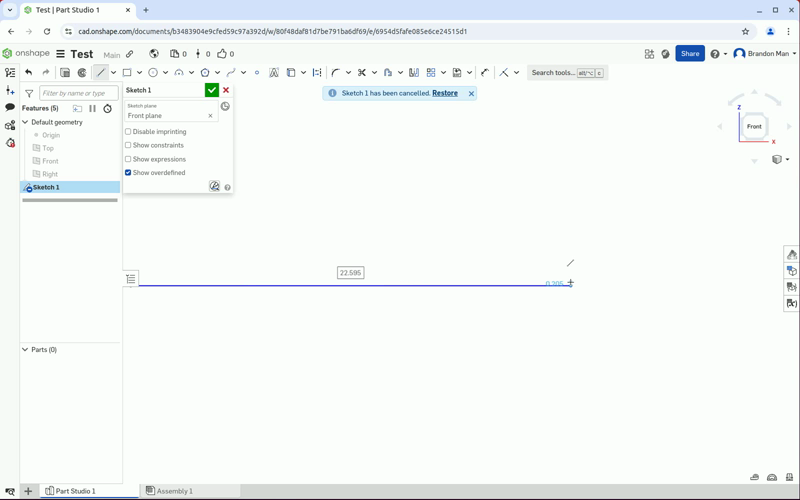
scroll(6)
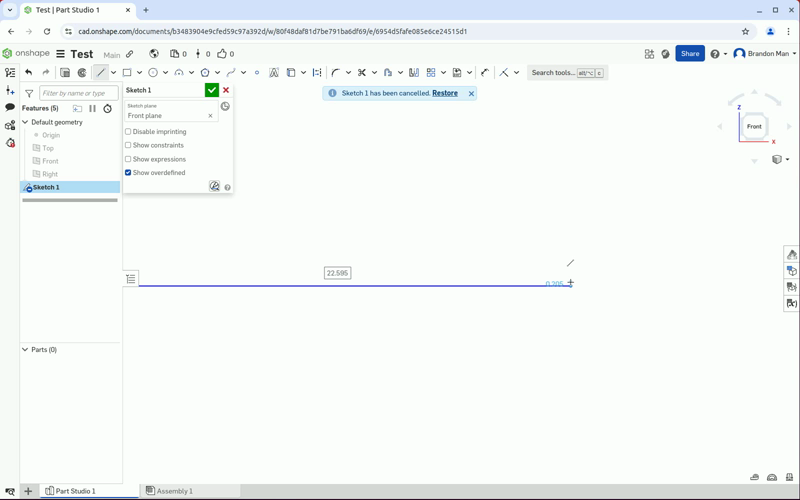
scroll(6)
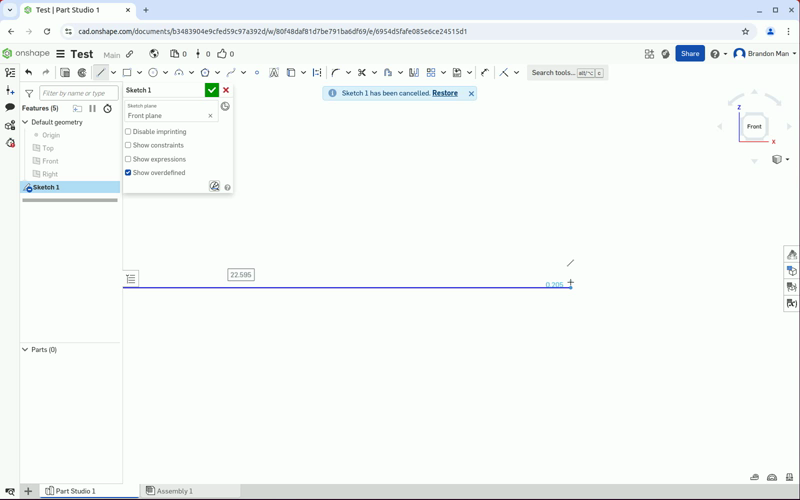
scroll(6)
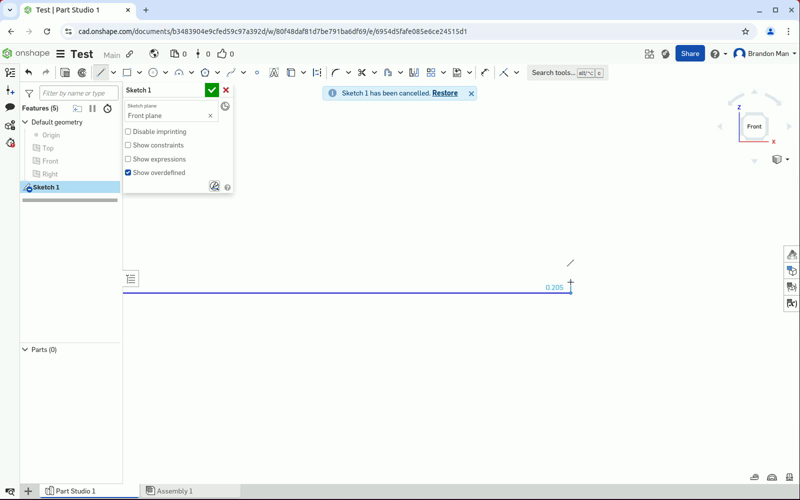
click(570, 281)
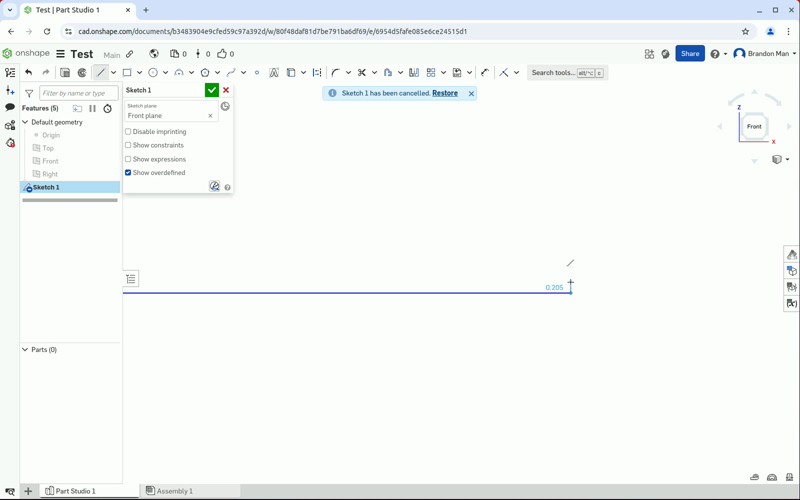
scroll(-6)
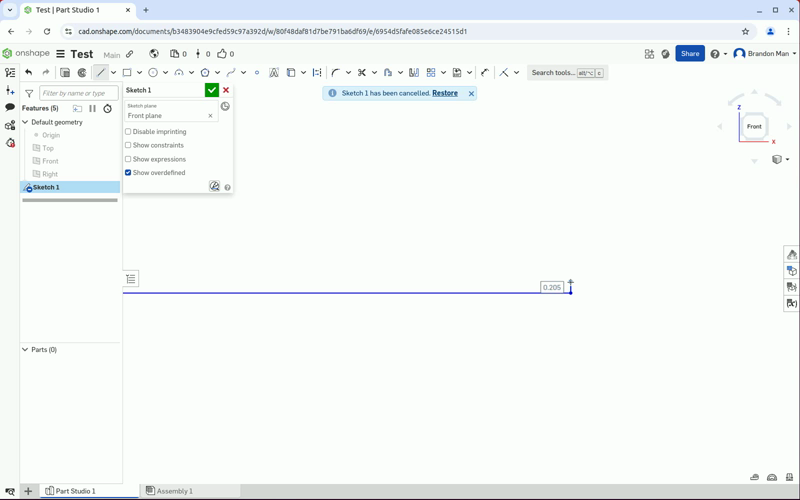
scroll(-6)
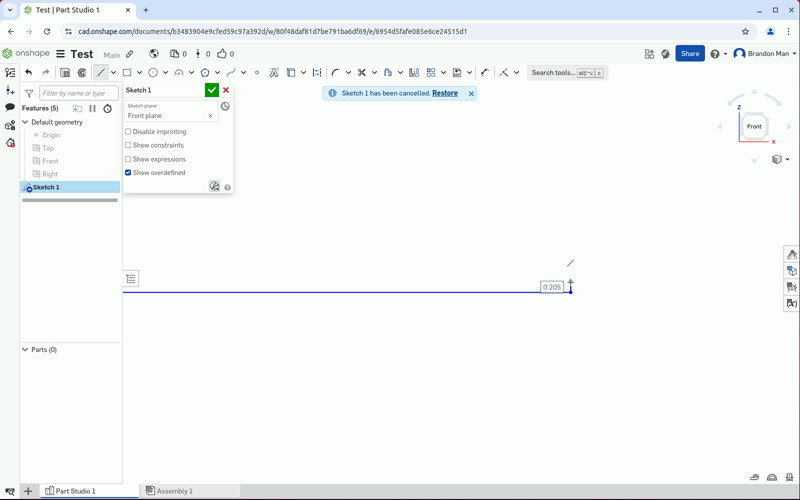
scroll(-6)
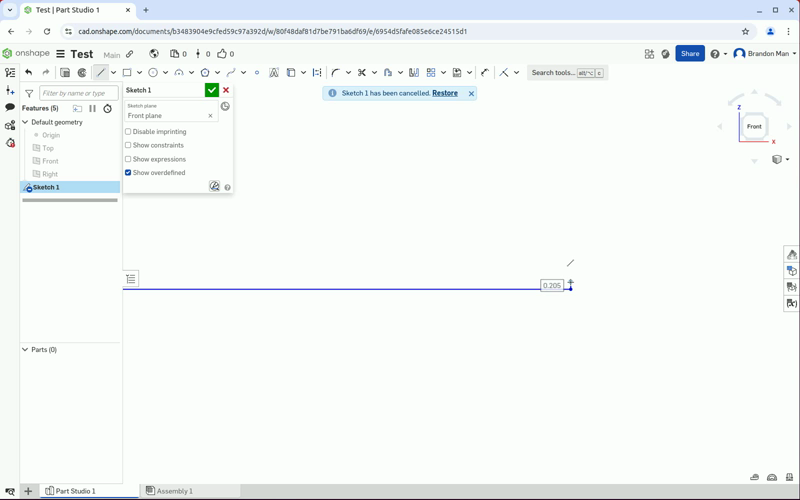
scroll(-6)
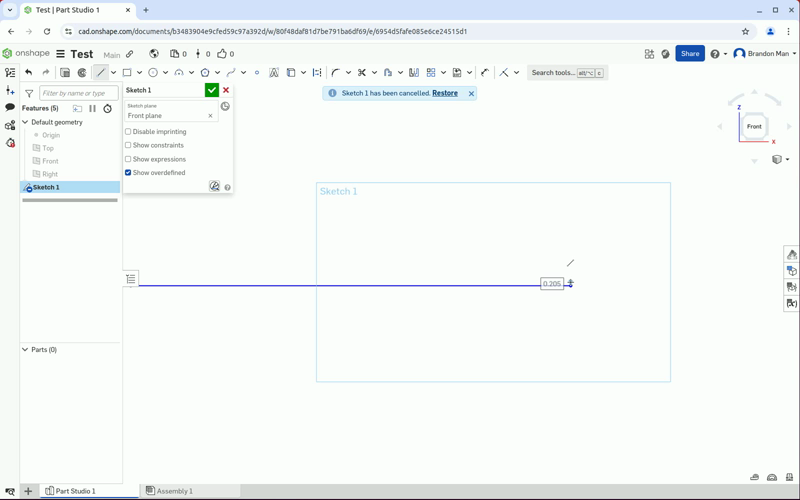
scroll(-6)
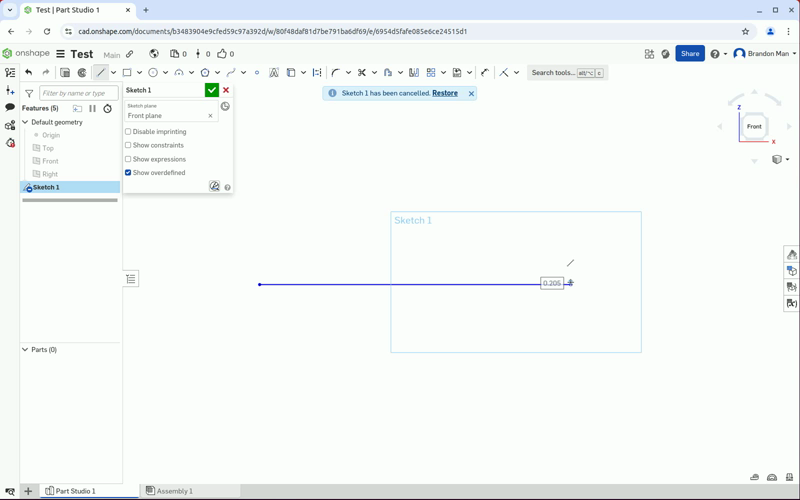
scroll(-6)
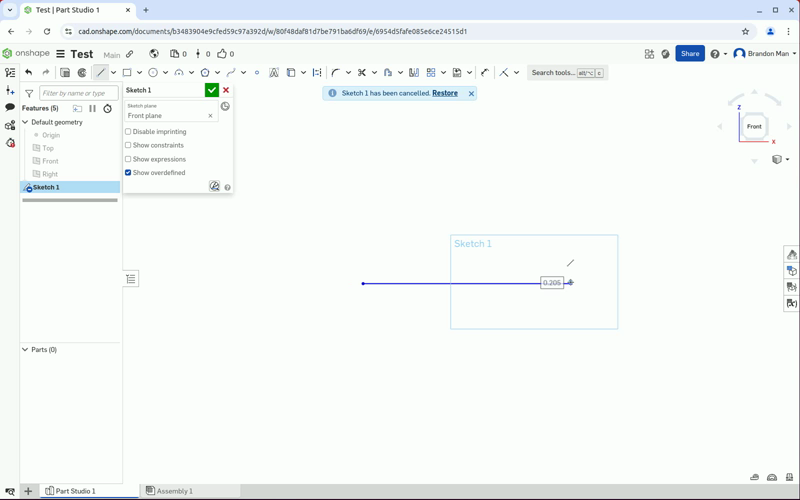
scroll(-6)
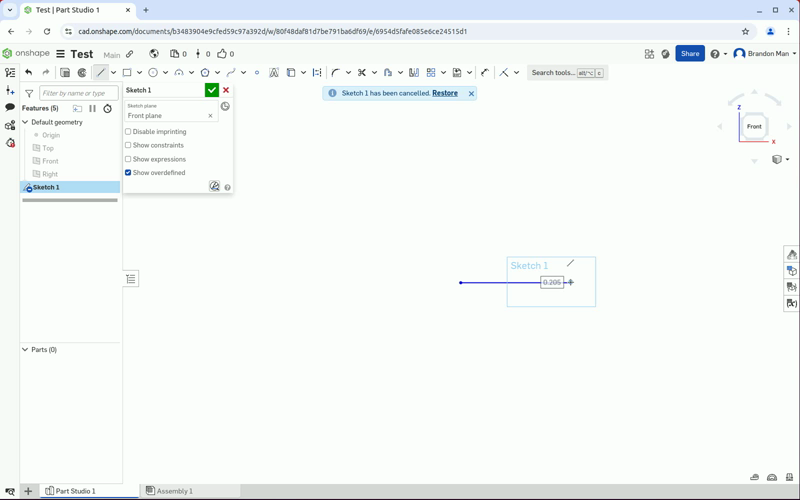
key_up(shift)
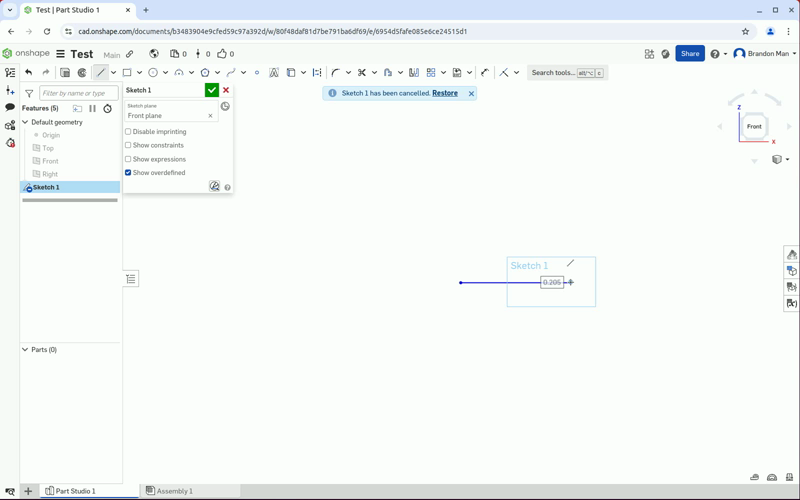
key_down(shift)
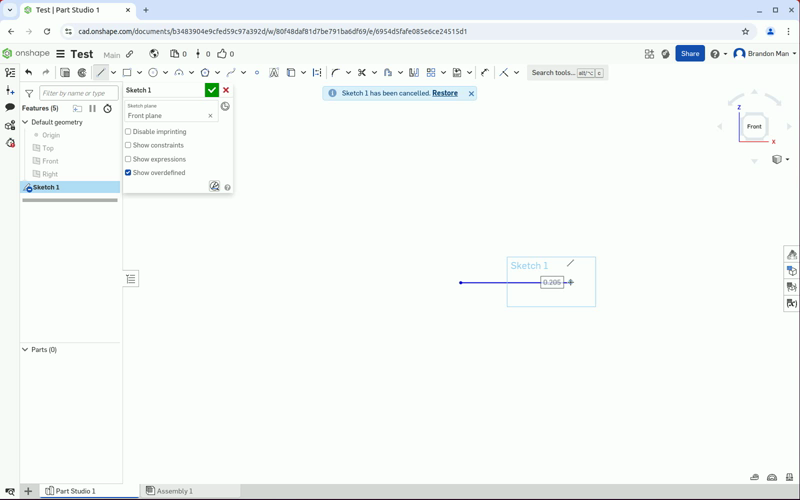
mouse_move(460, 281)
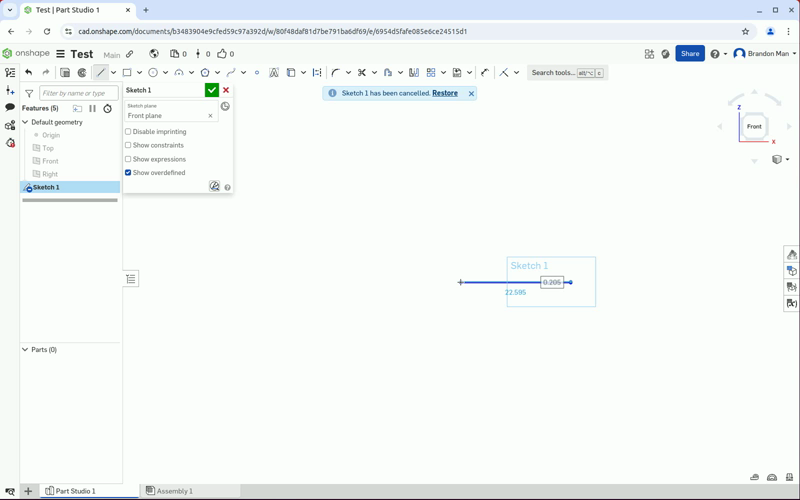
scroll(6)
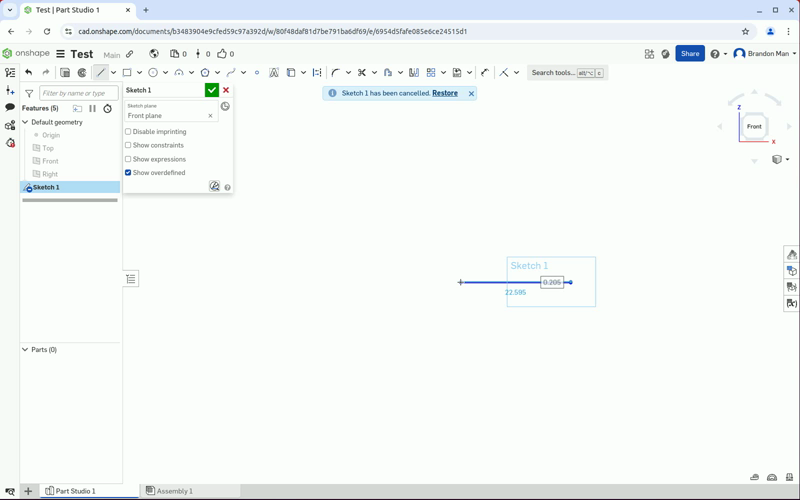
scroll(6)
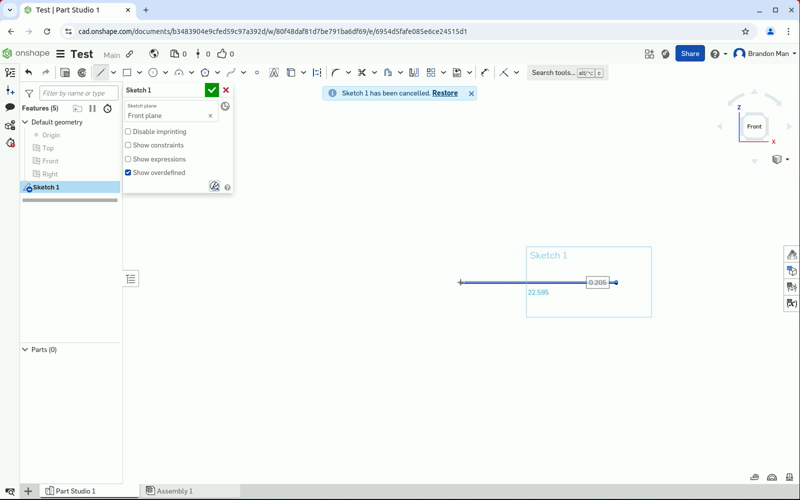
scroll(6)
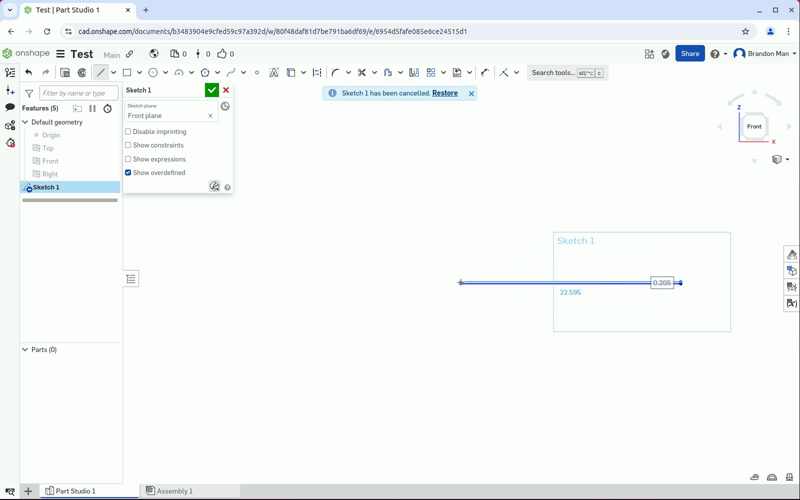
scroll(6)
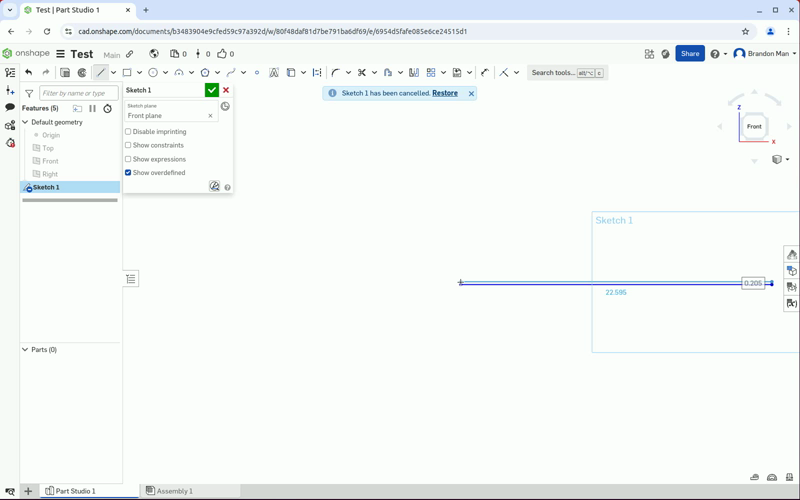
scroll(6)
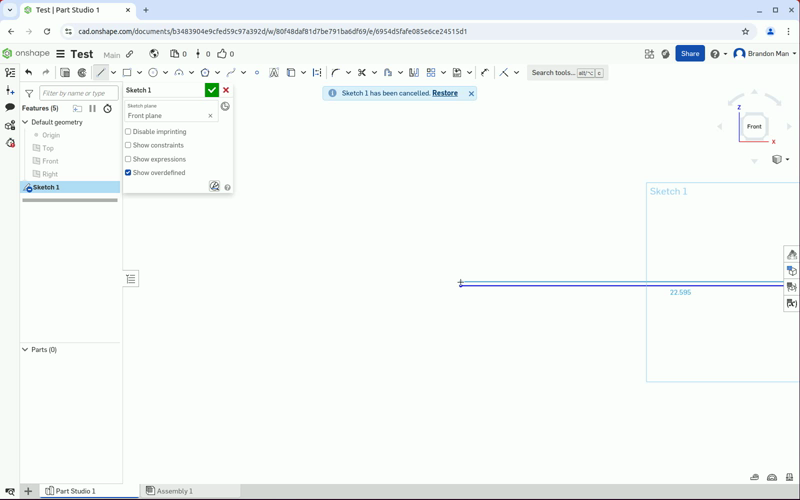
scroll(6)
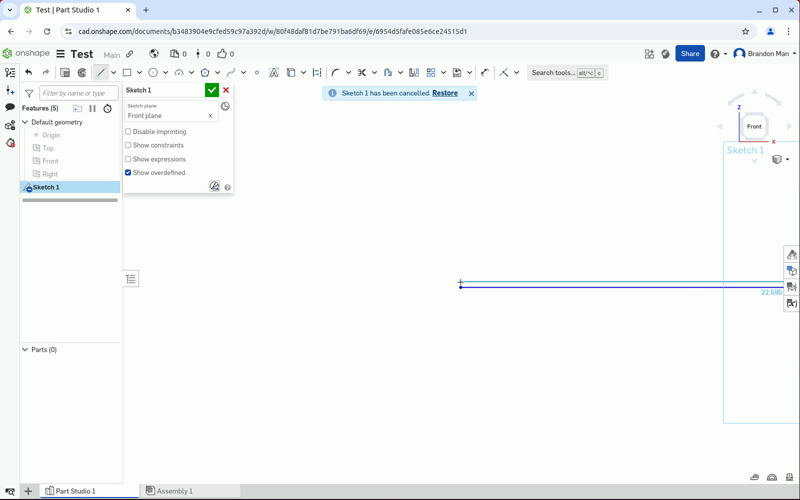
scroll(6)
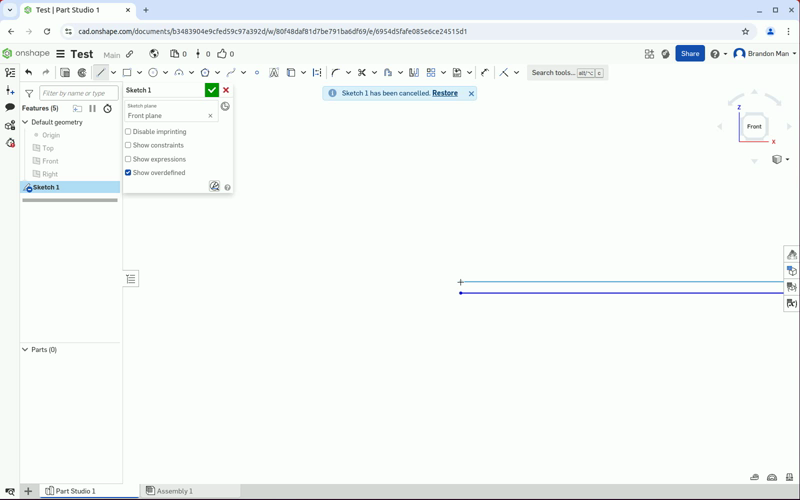
click(460, 281)
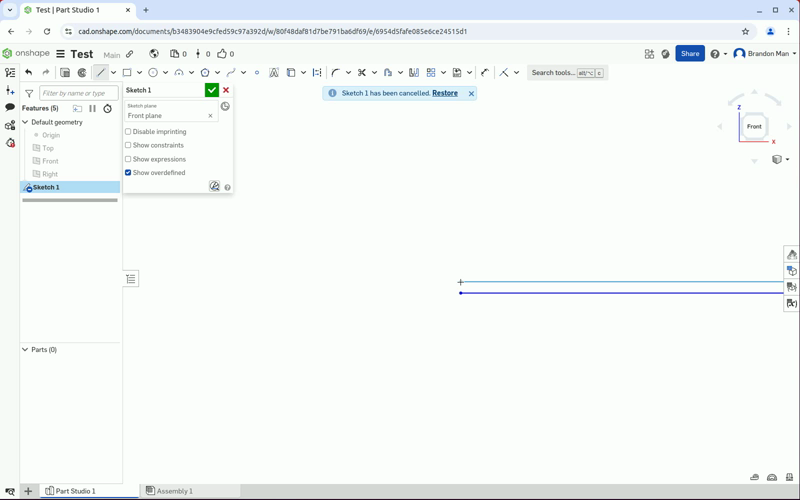
scroll(-6)
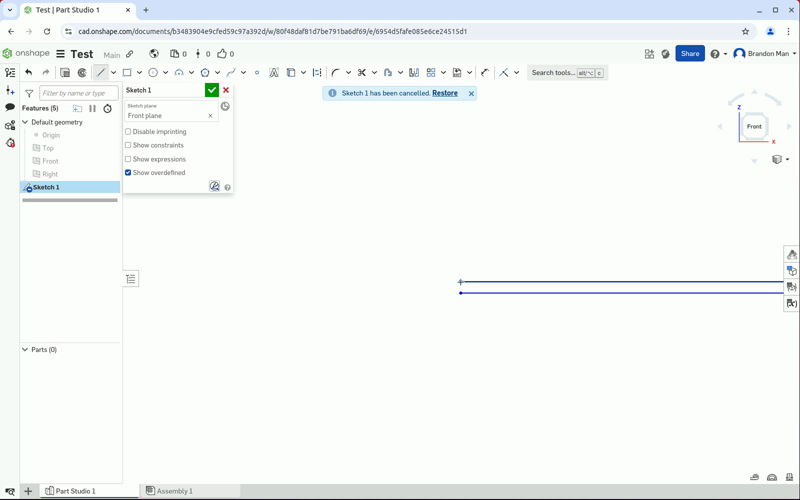
scroll(-6)
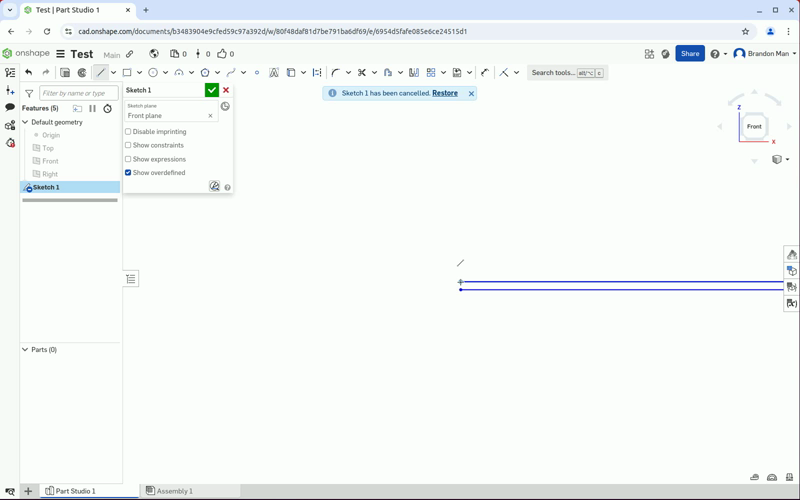
scroll(-6)
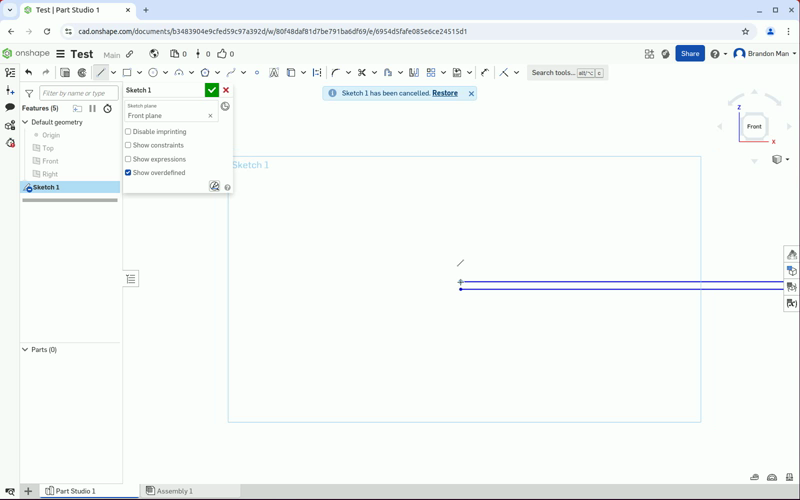
scroll(-6)
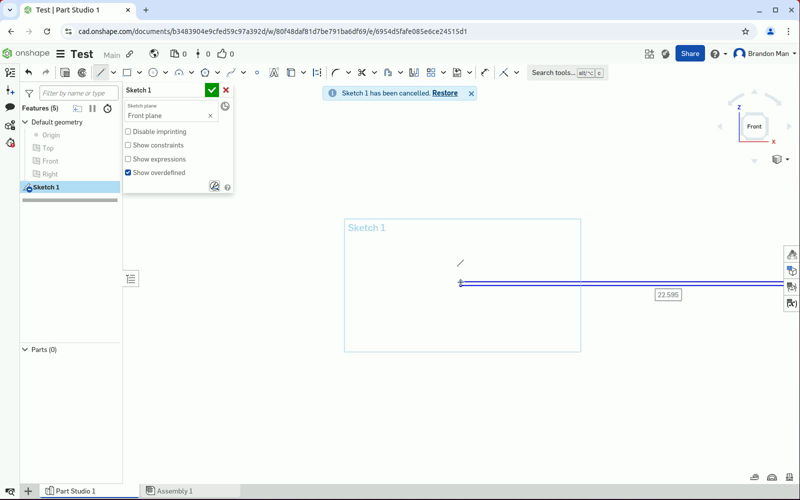
scroll(-6)
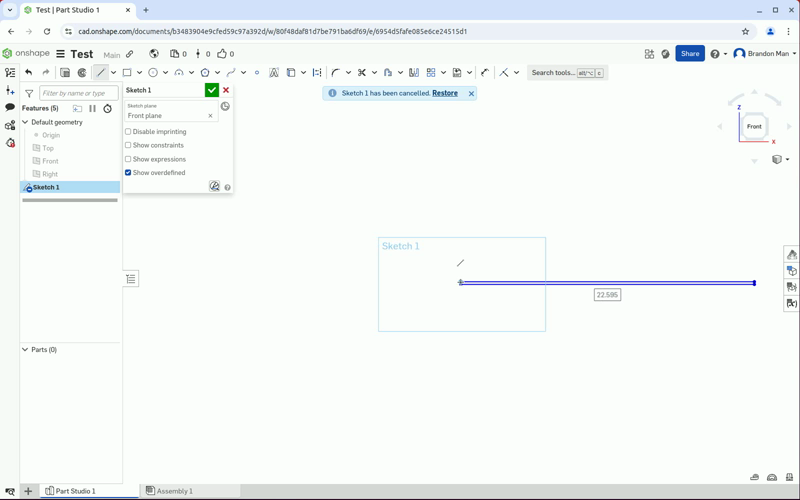
scroll(-6)
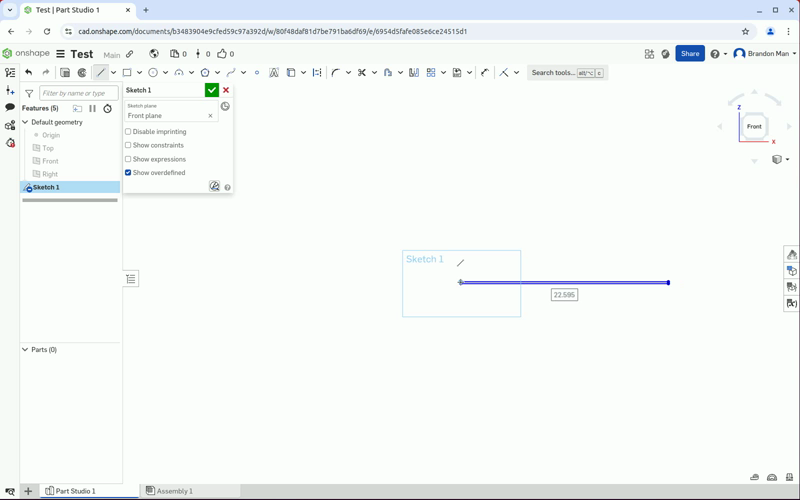
scroll(-6)
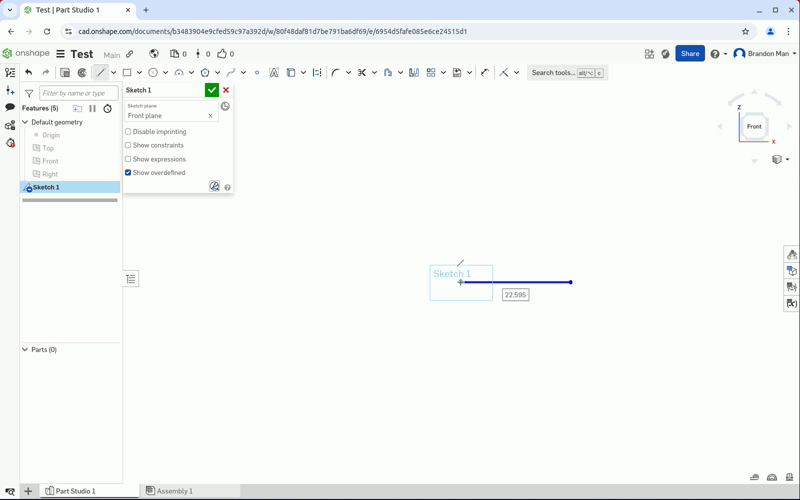
key_up(shift)
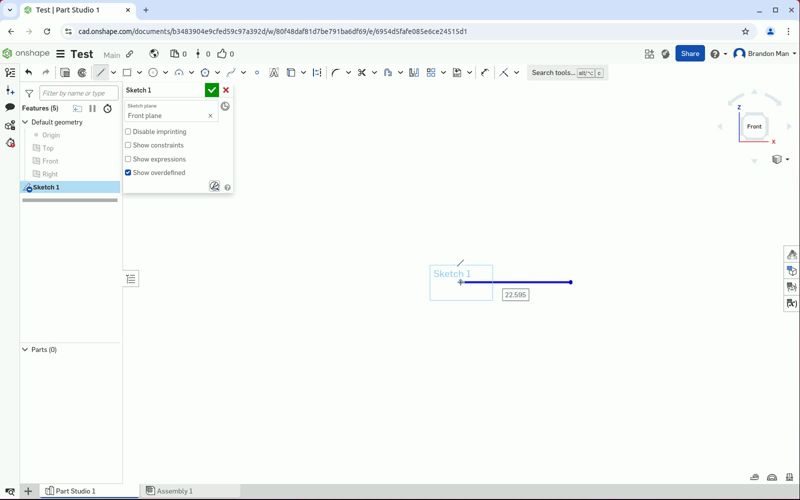
mouse_move(490, 281)
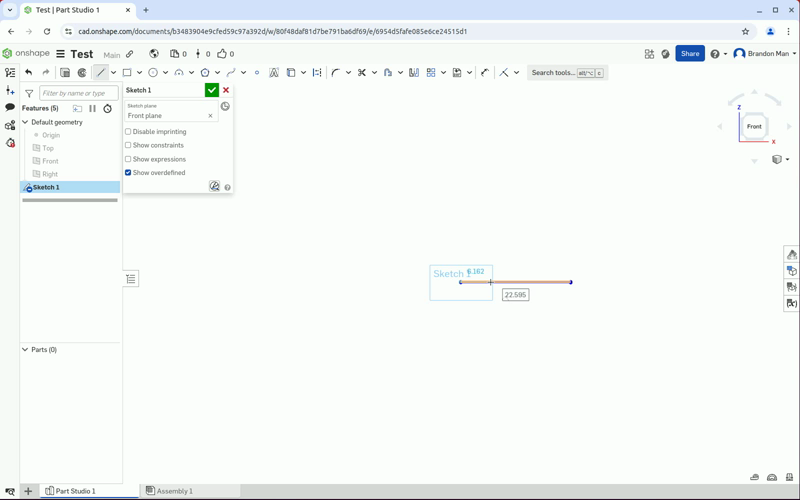
key_down(shift)
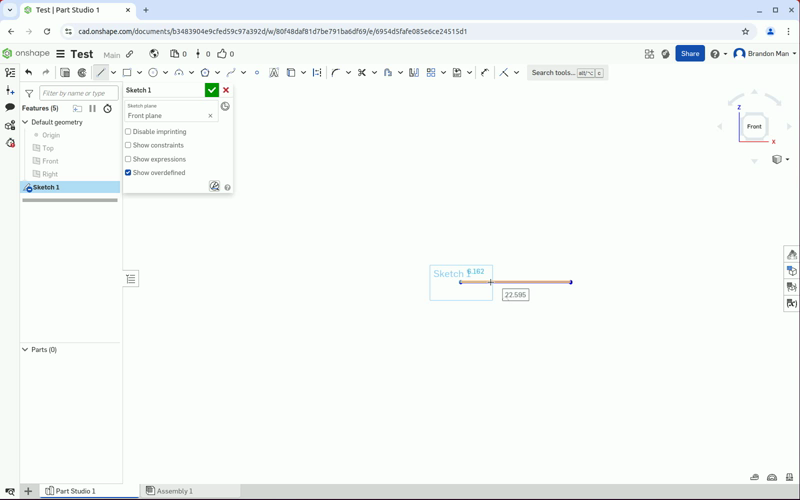
mouse_move(460, 282)
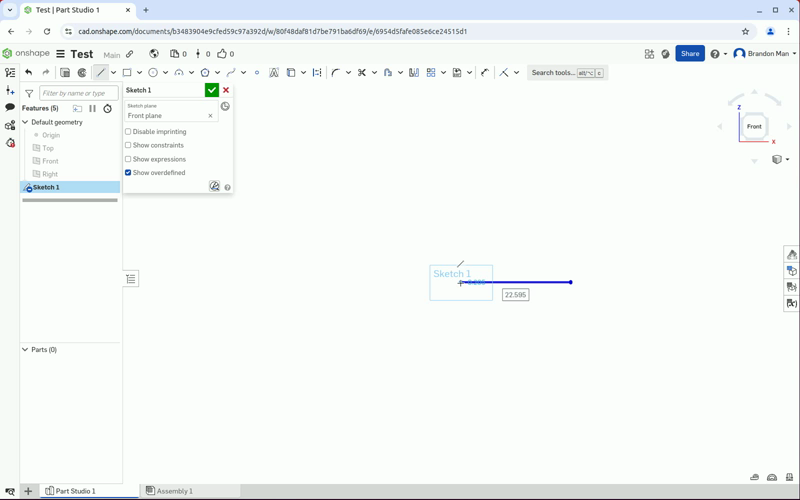
scroll(6)
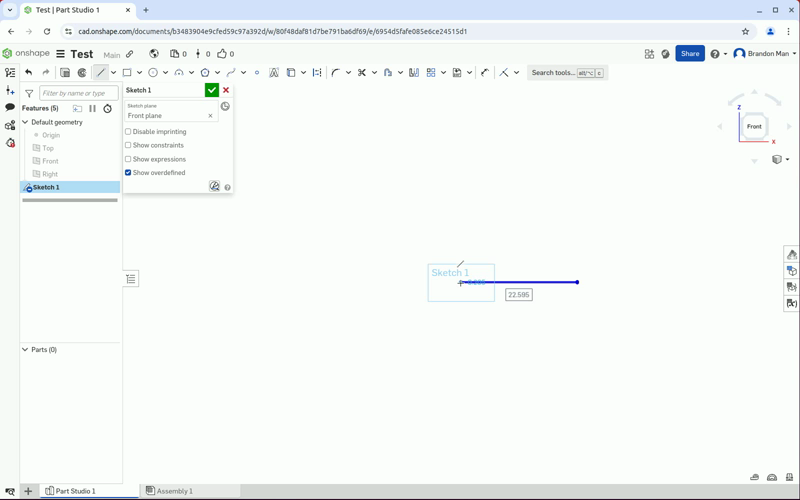
scroll(6)
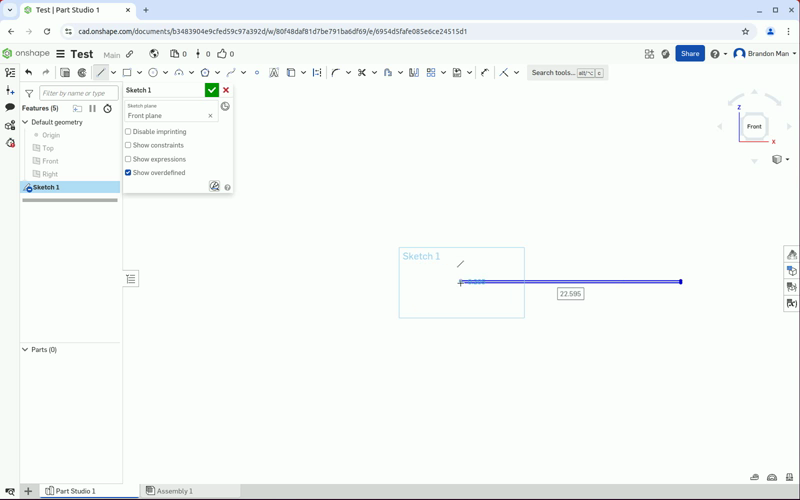
scroll(6)
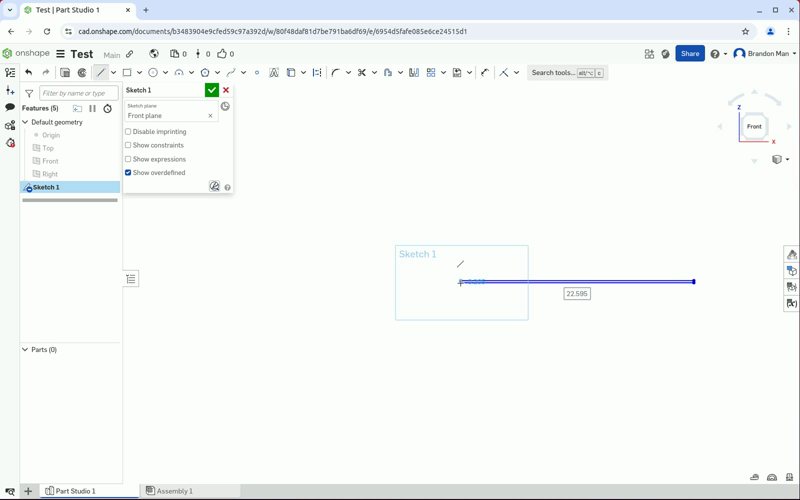
scroll(6)
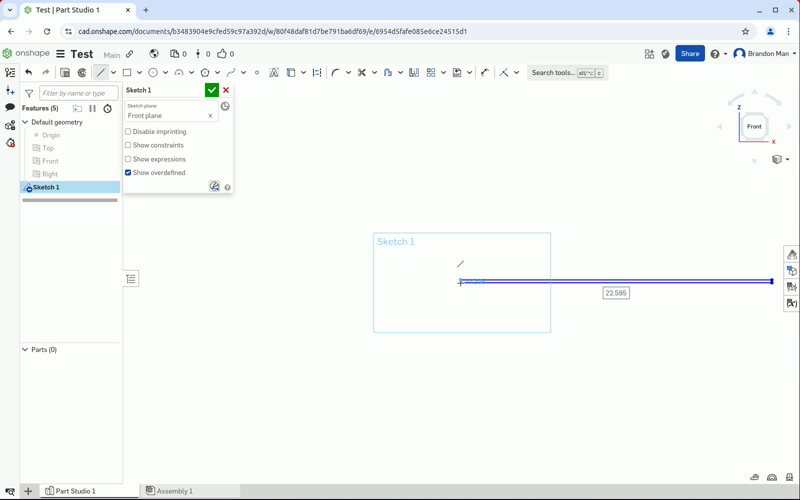
scroll(6)
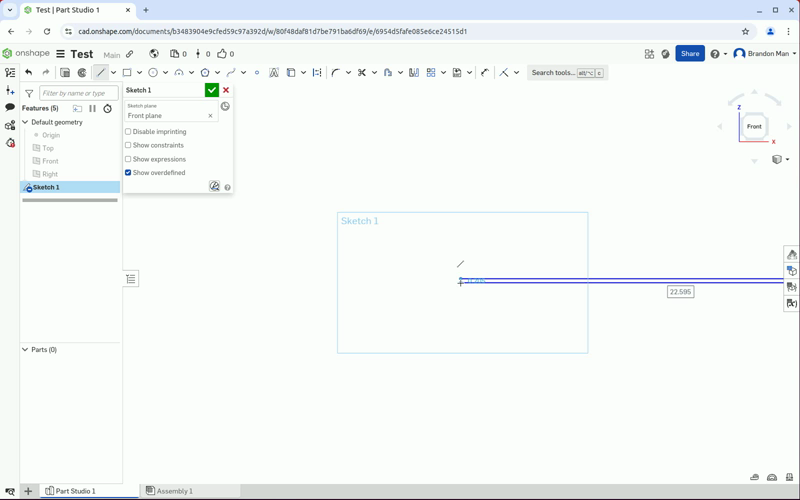
scroll(6)
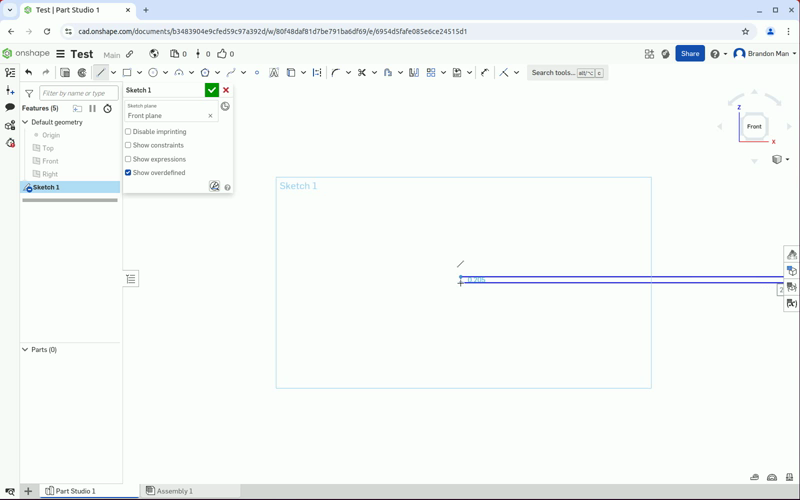
scroll(6)
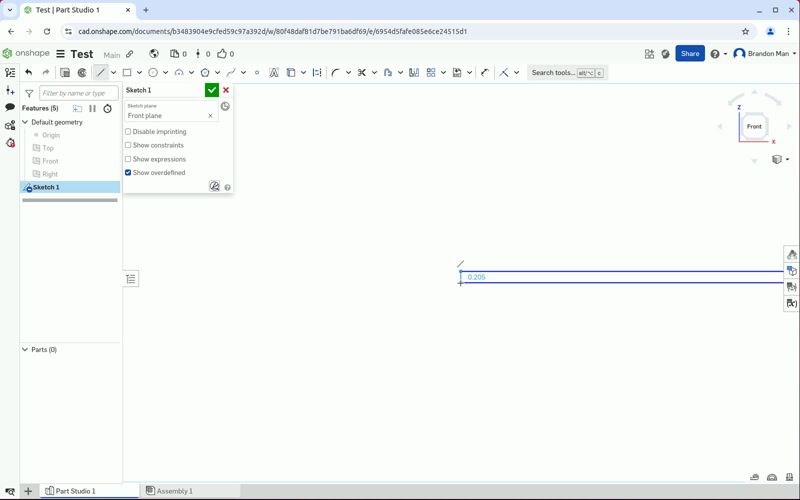
key_up(shift)
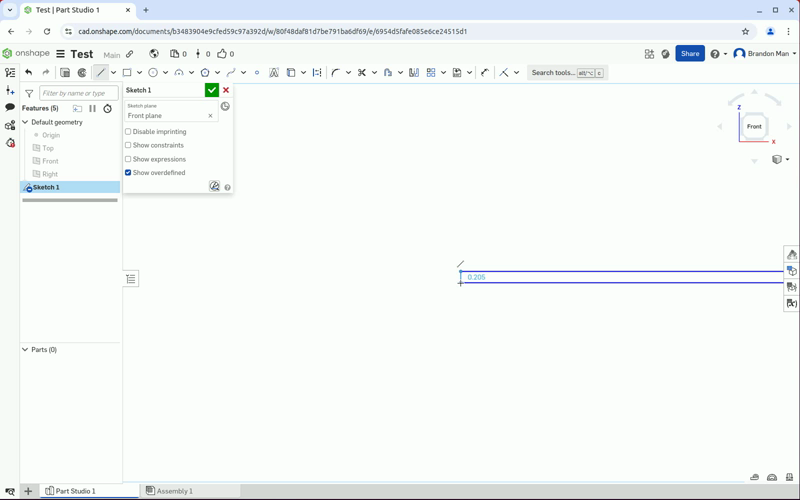
click(460, 282)
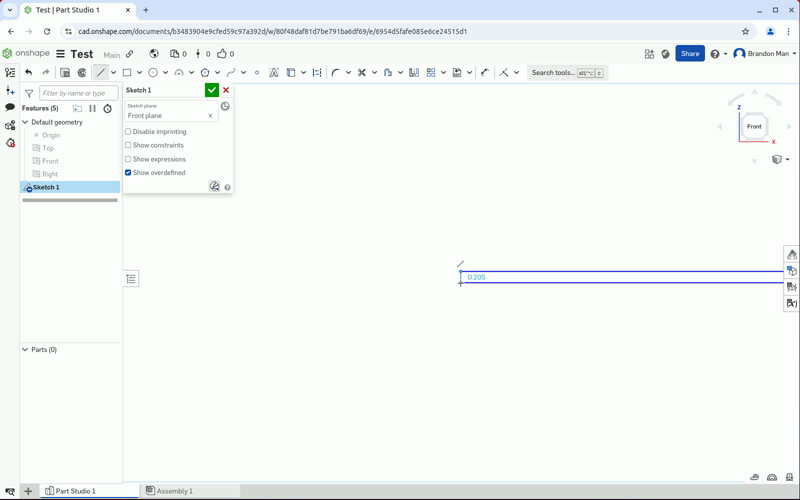
scroll(-6)
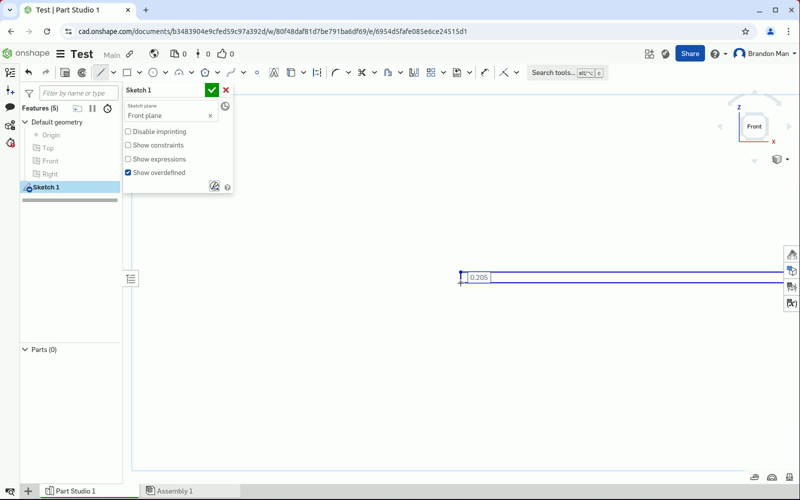
scroll(-6)
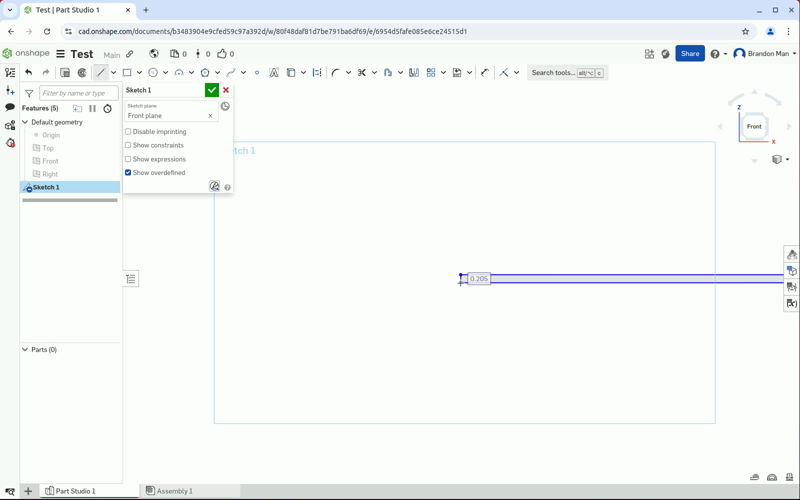
scroll(-6)
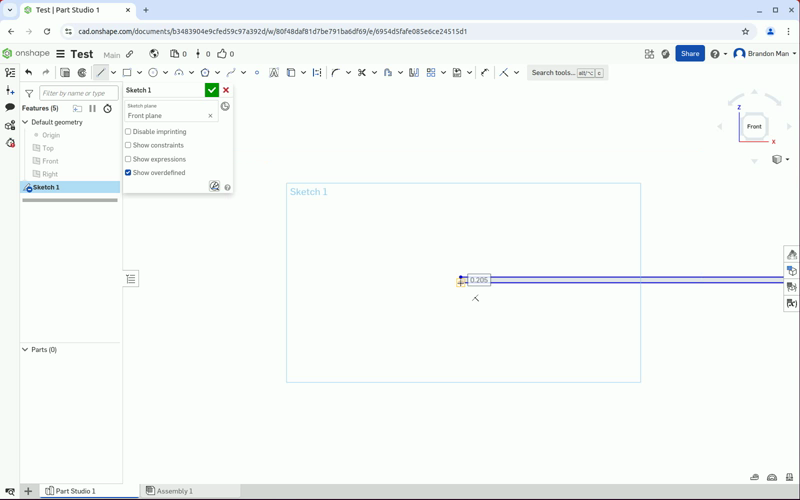
scroll(-6)
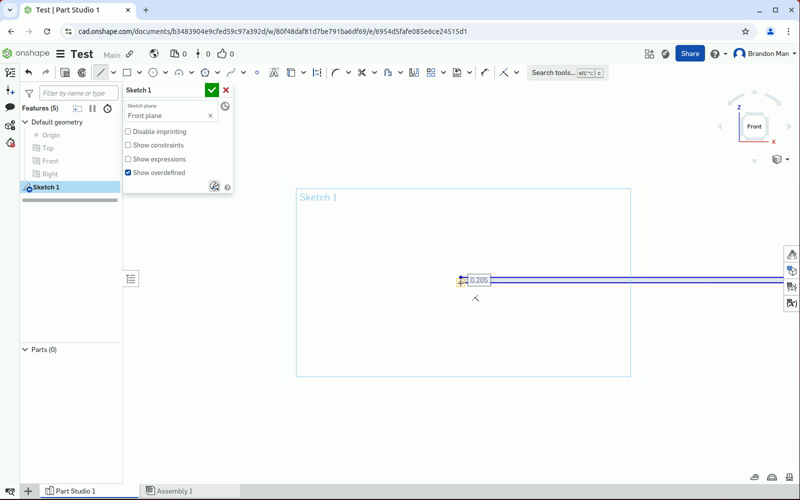
scroll(-6)
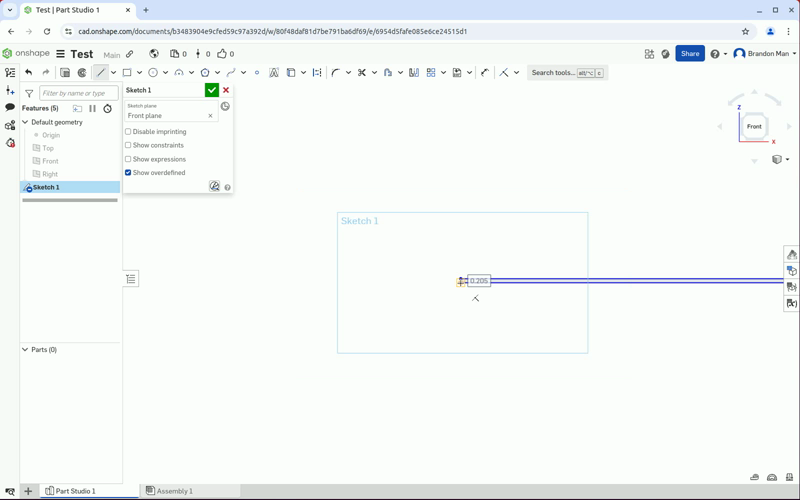
scroll(-6)
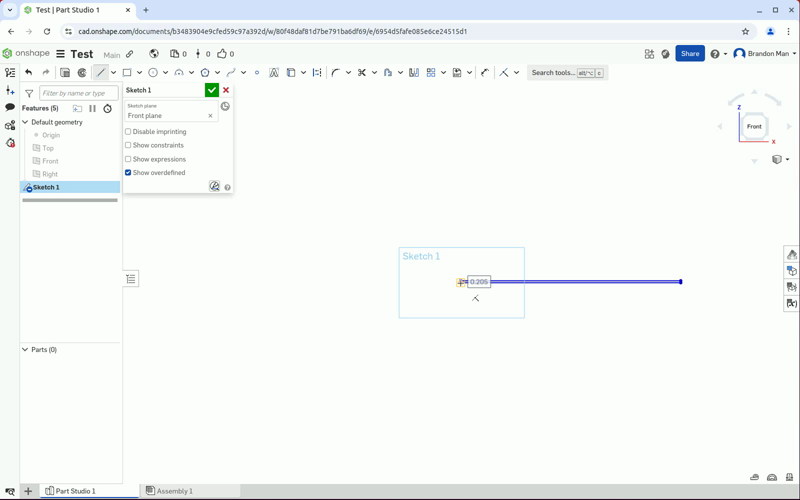
scroll(-6)
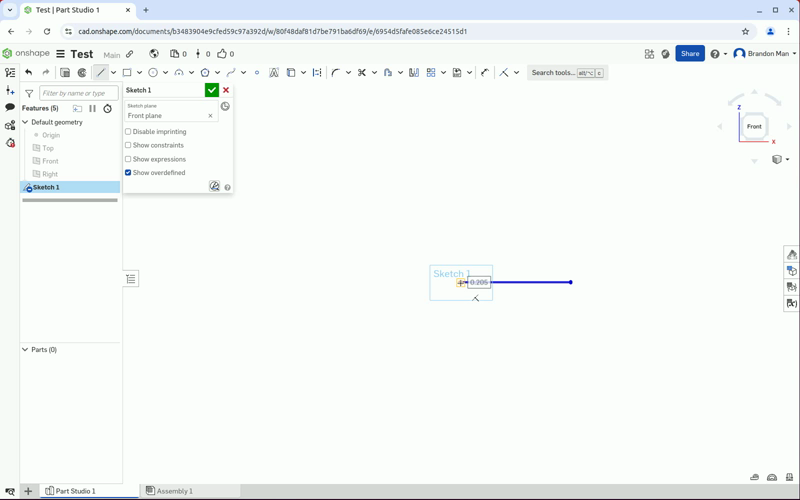
key(esc)
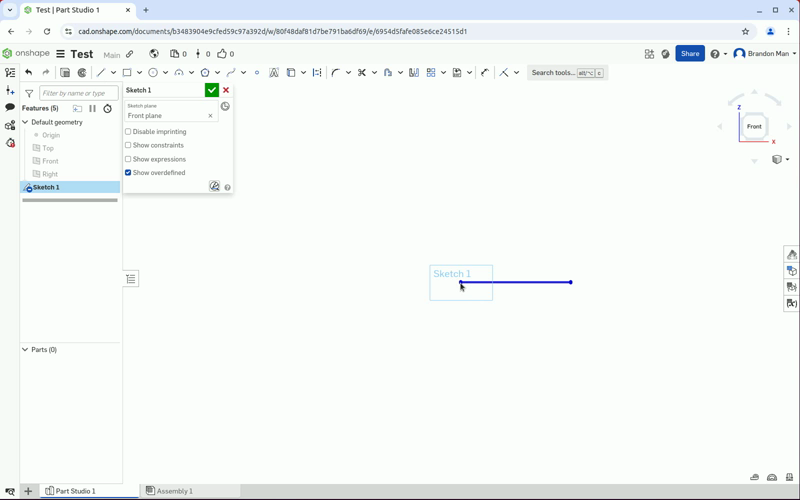
mouse_move(503, 282)
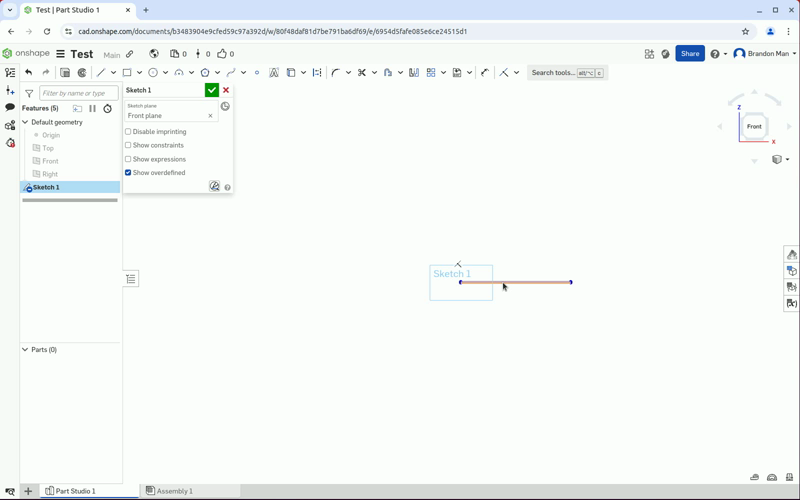
scroll(6)
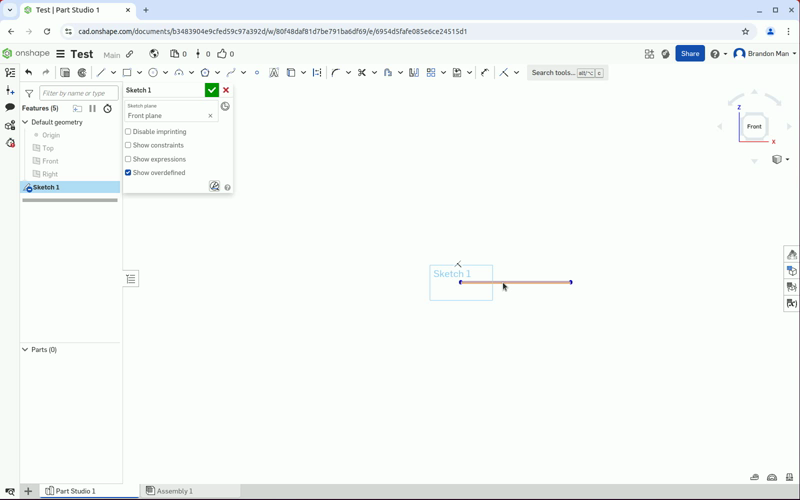
scroll(6)
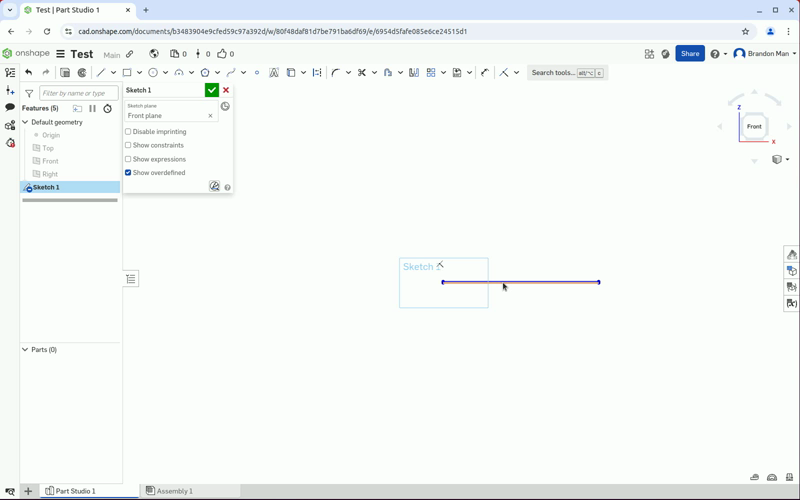
scroll(6)
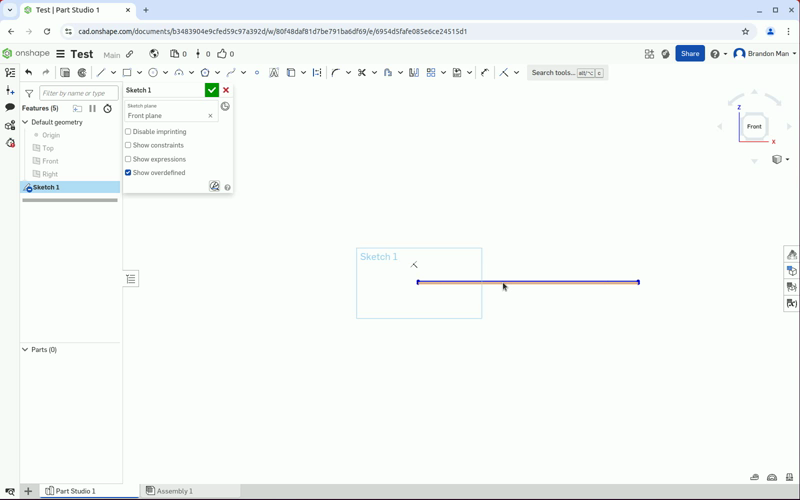
scroll(6)
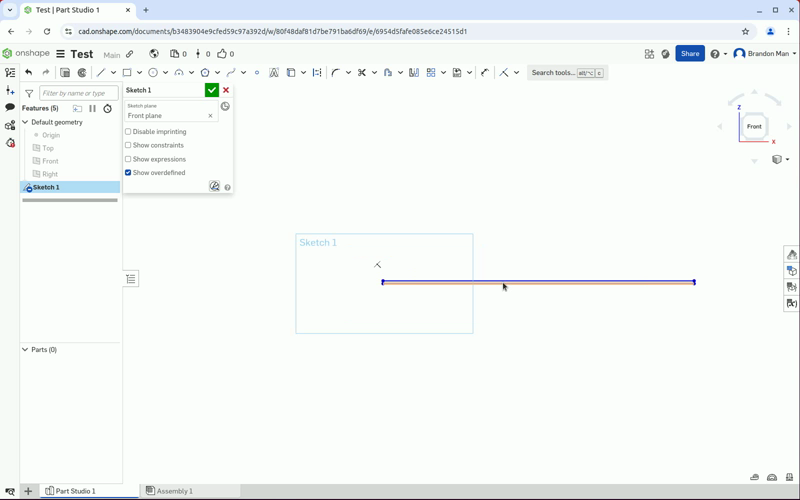
scroll(6)
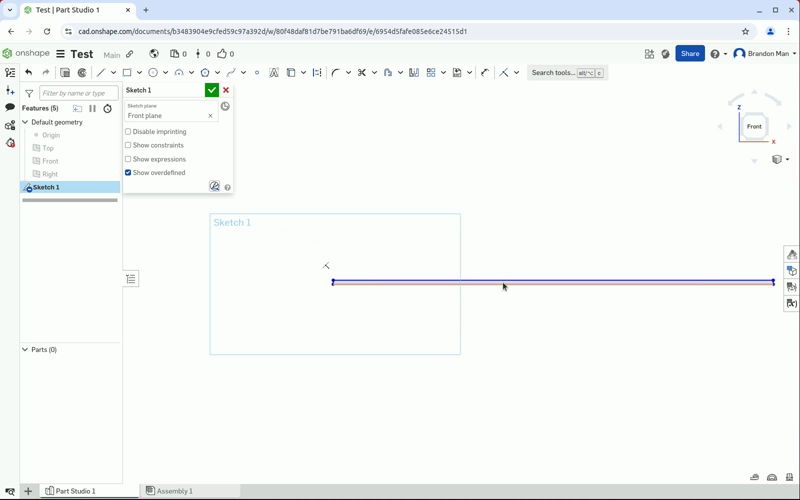
scroll(6)
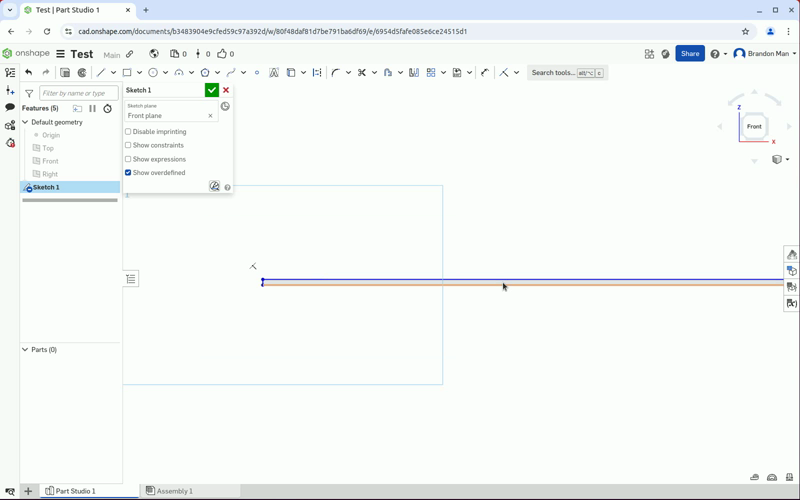
scroll(6)
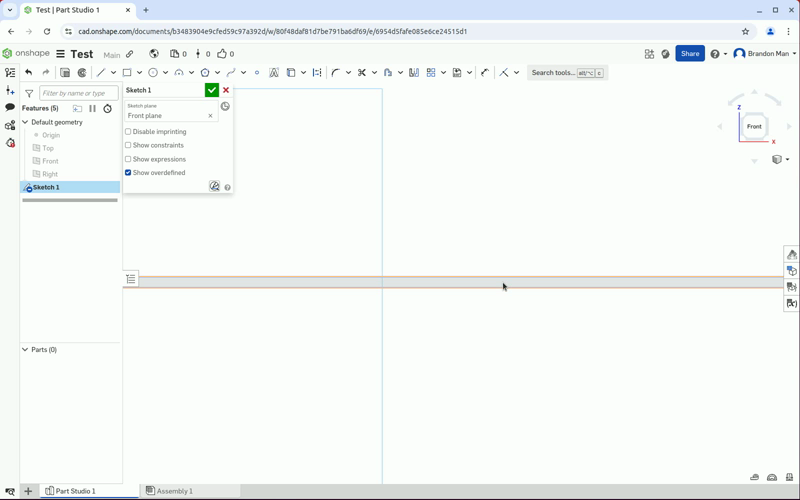
click(503, 282)
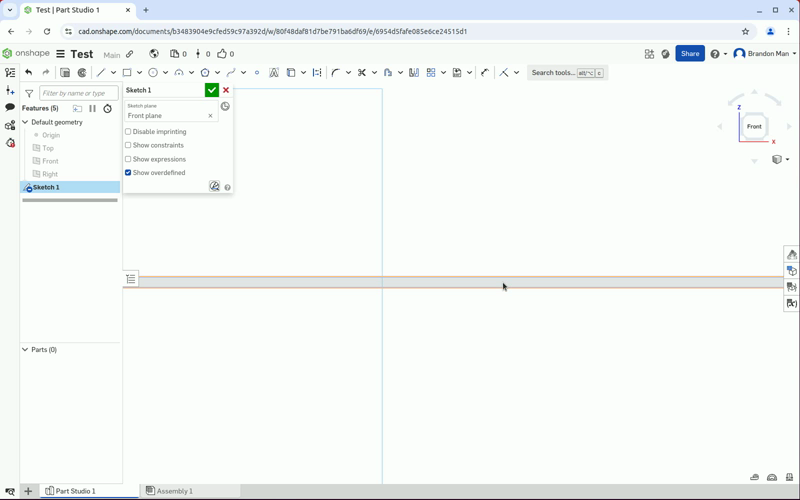
scroll(-6)
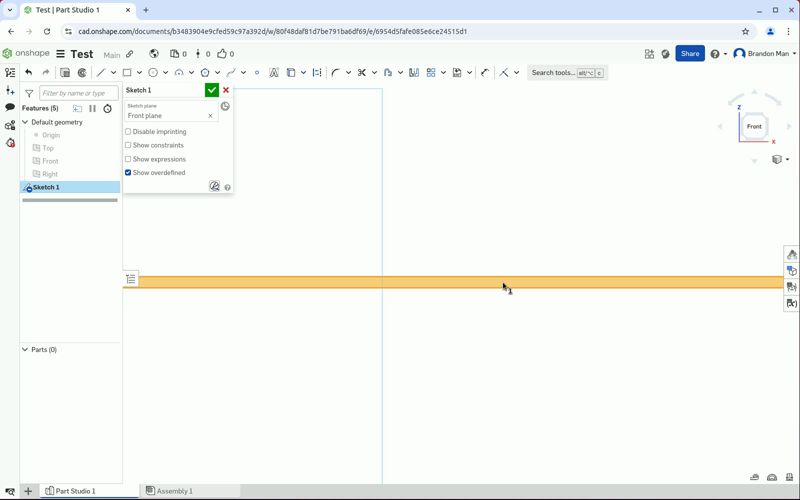
scroll(-6)
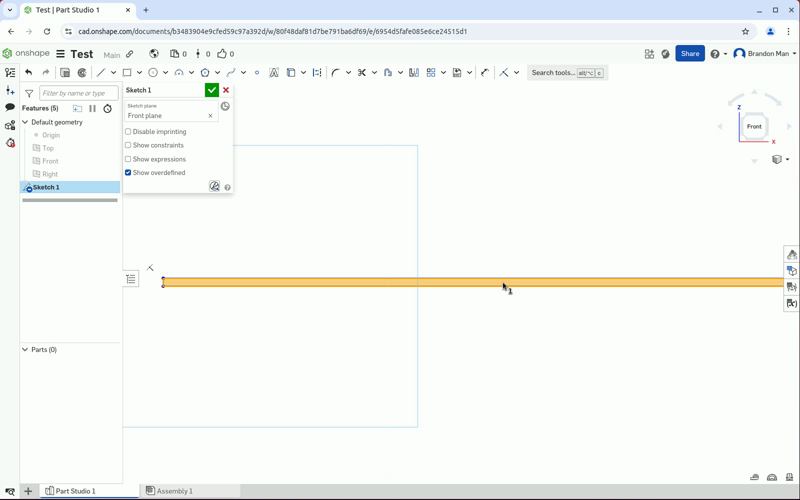
scroll(-6)
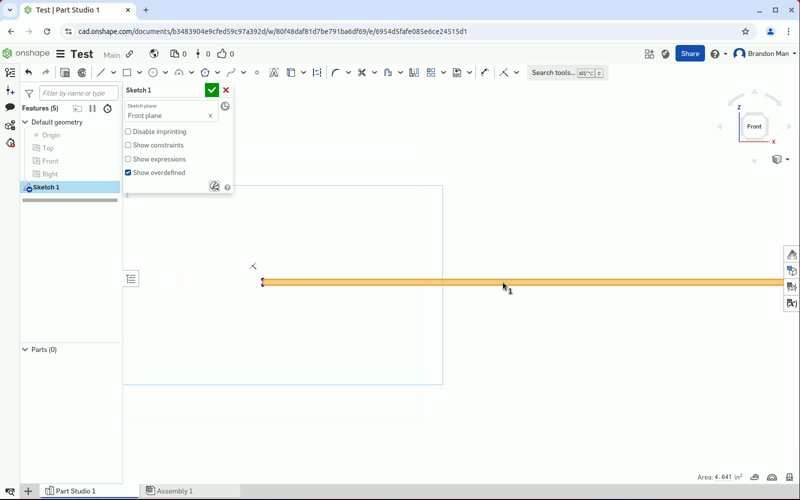
scroll(-6)
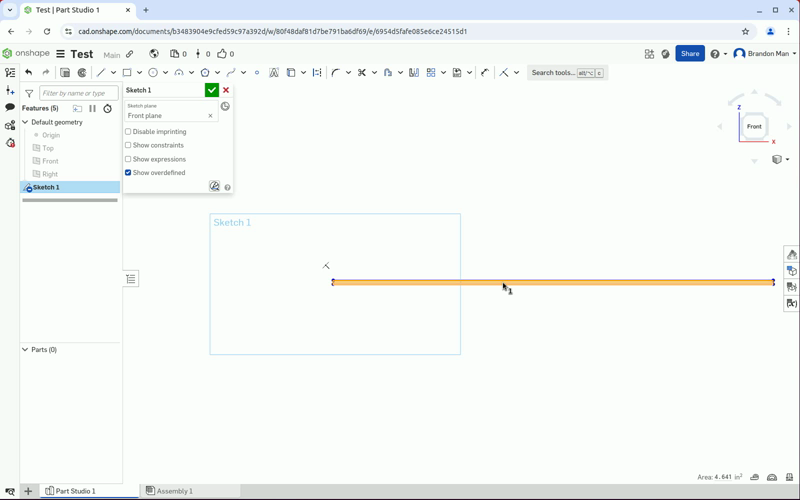
scroll(-6)
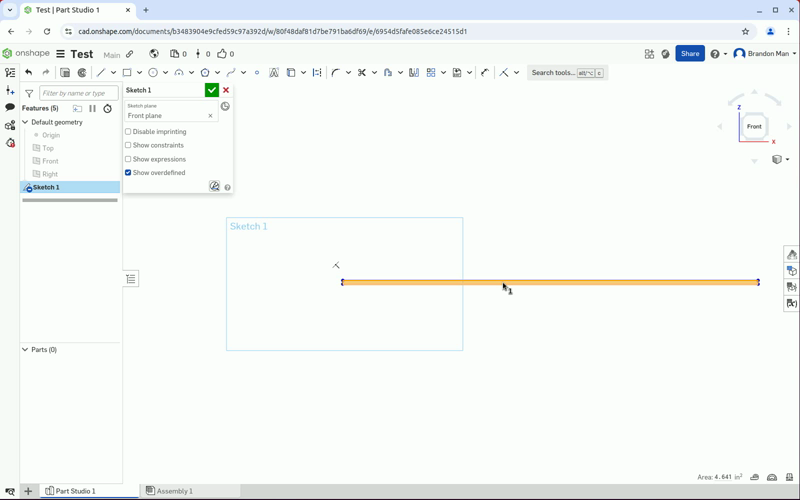
scroll(-6)
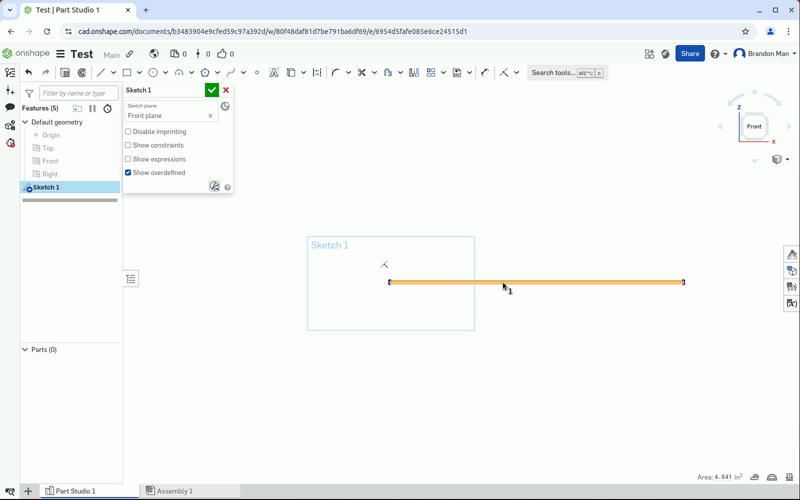
scroll(-6)
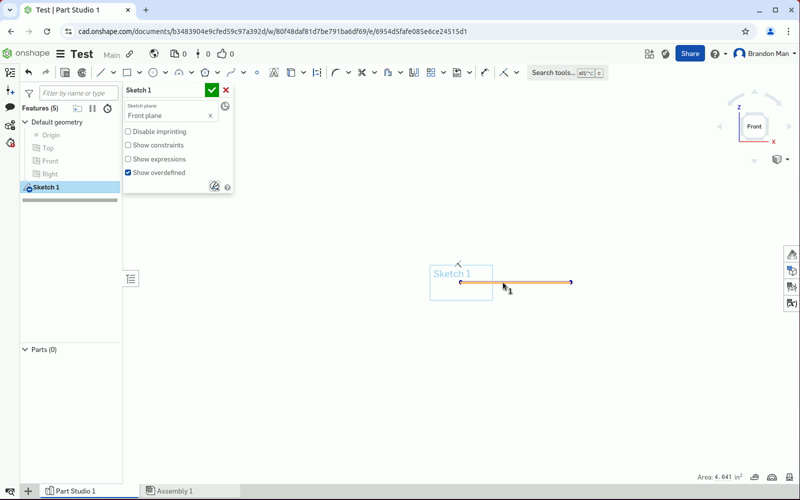
mouse_move(73, 352)
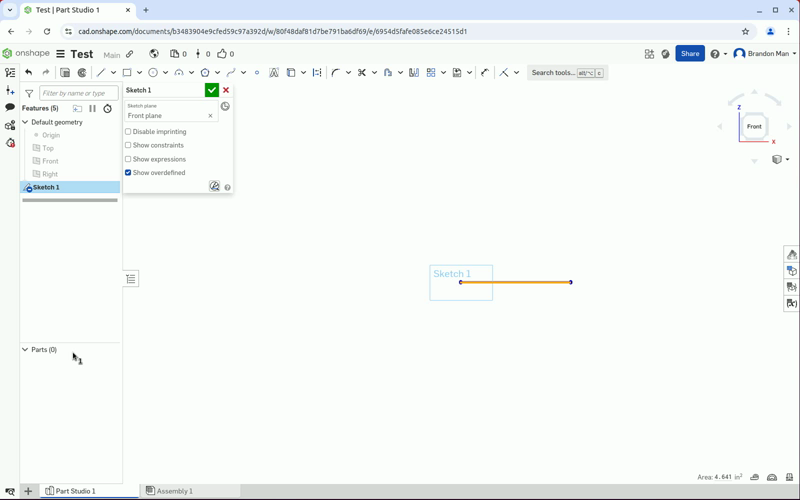
key(shift+y)
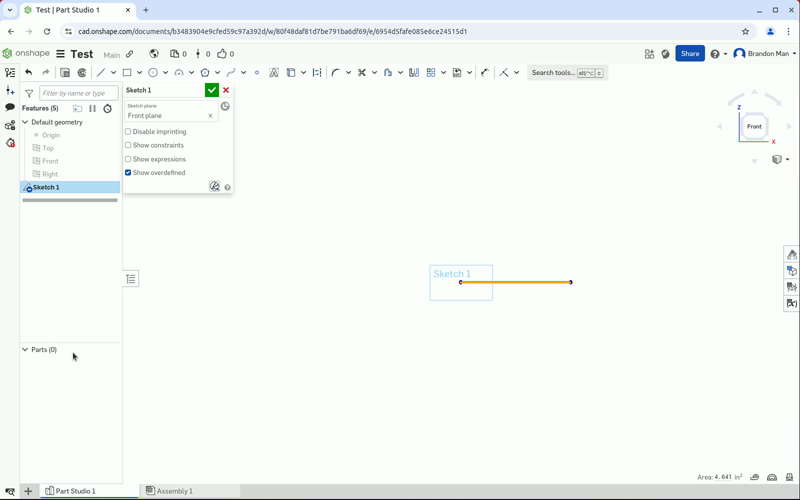
key(shift+e)
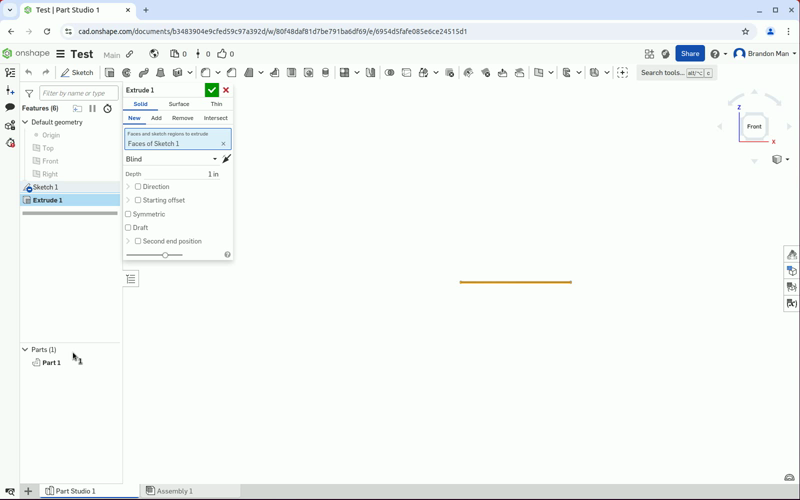
mouse_move(143, 106)
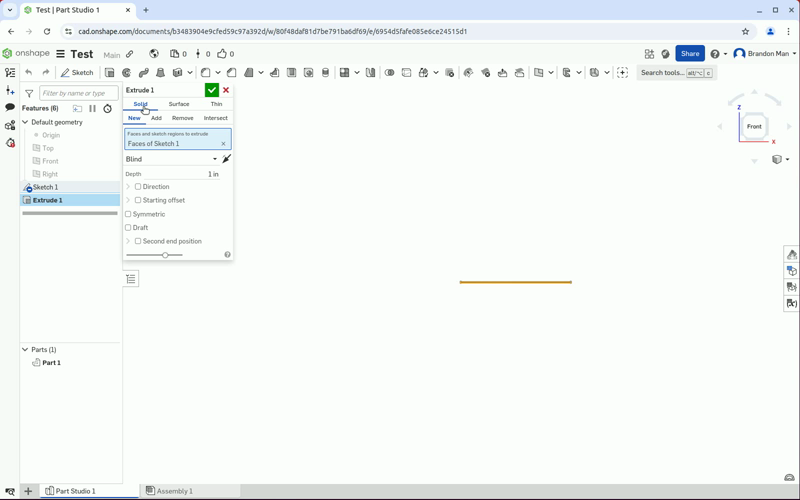
click(143, 106)
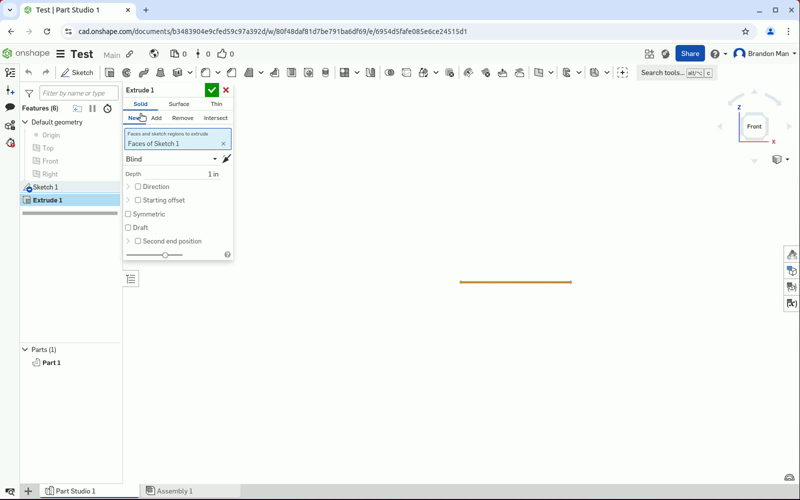
mouse_move(137, 120)
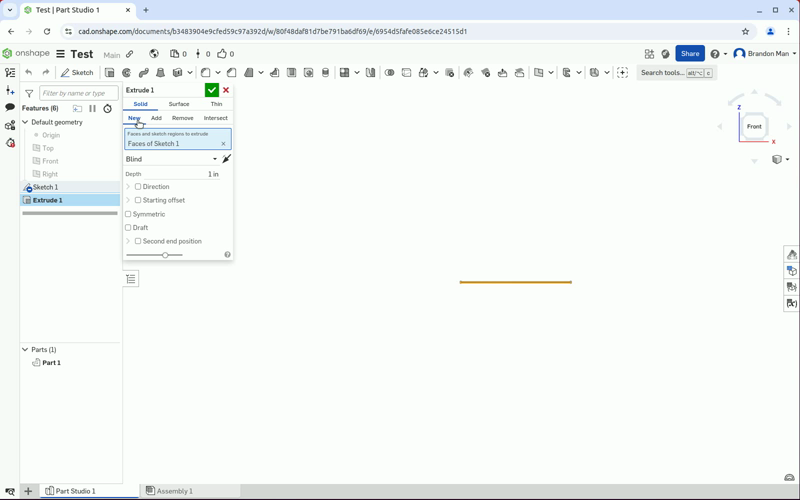
click(137, 120)
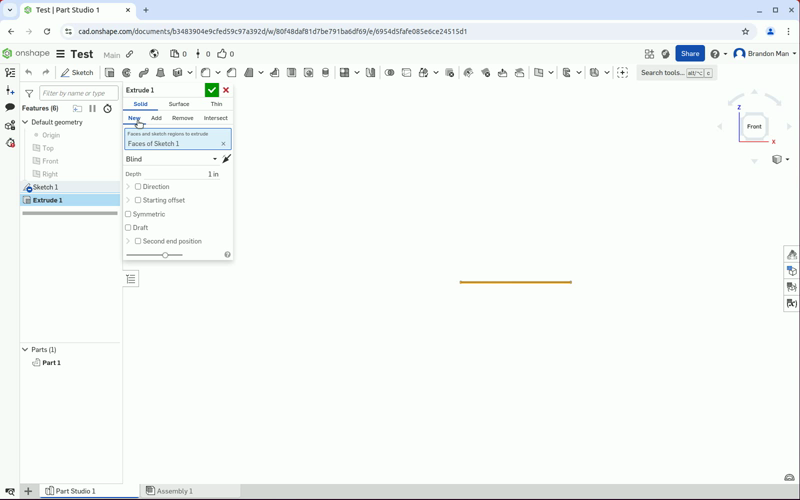
key(tab, 4)
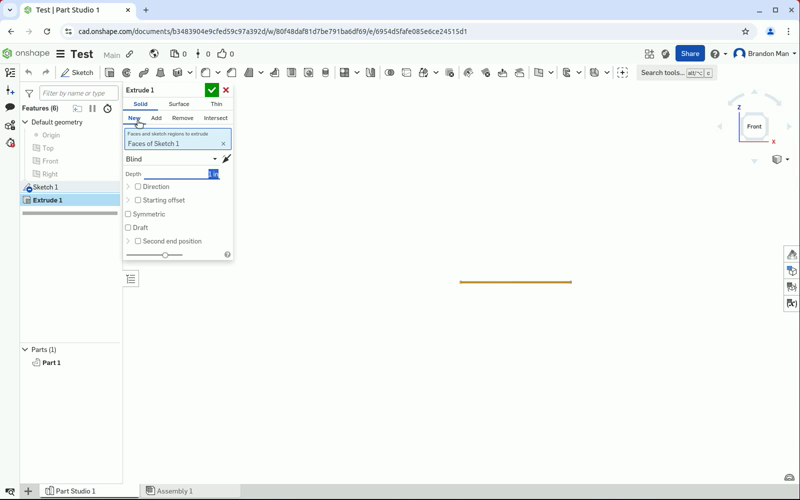
text(0.241)
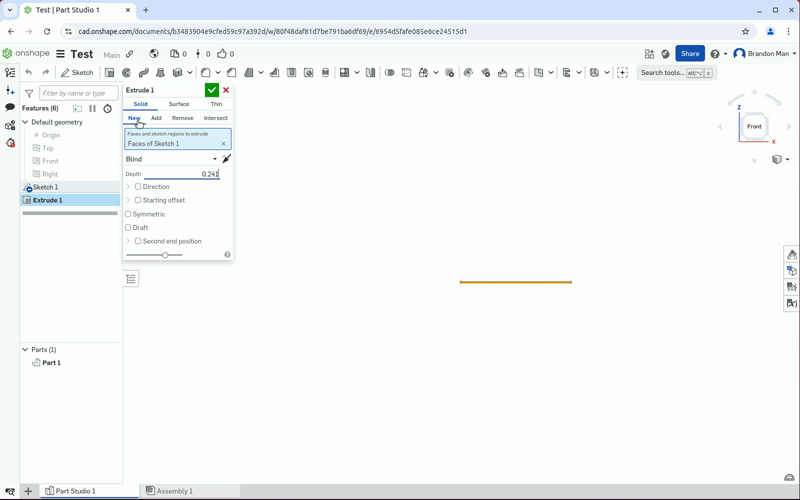
key(enter)
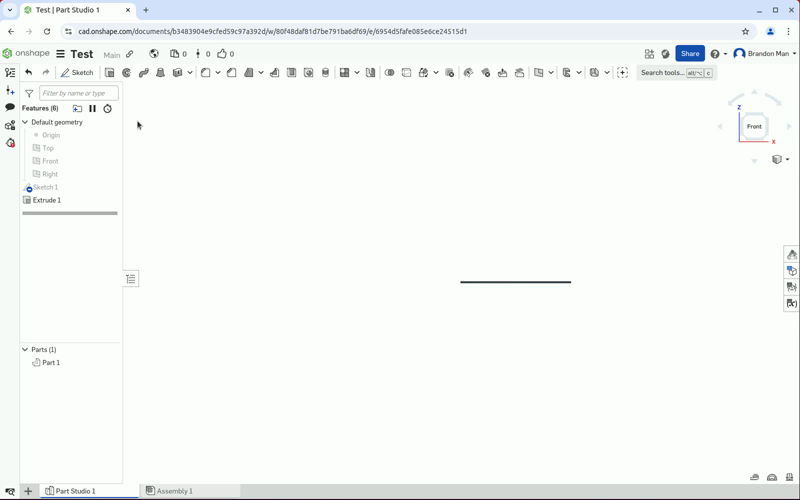
key(shift+h)
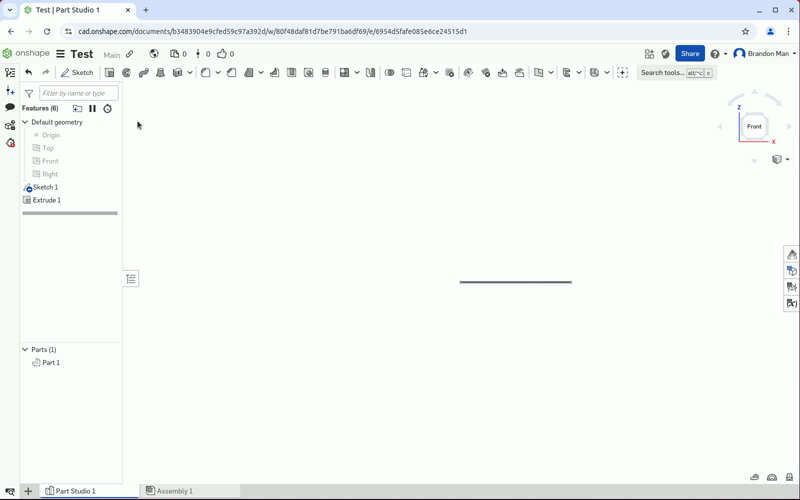
key(shift+h)
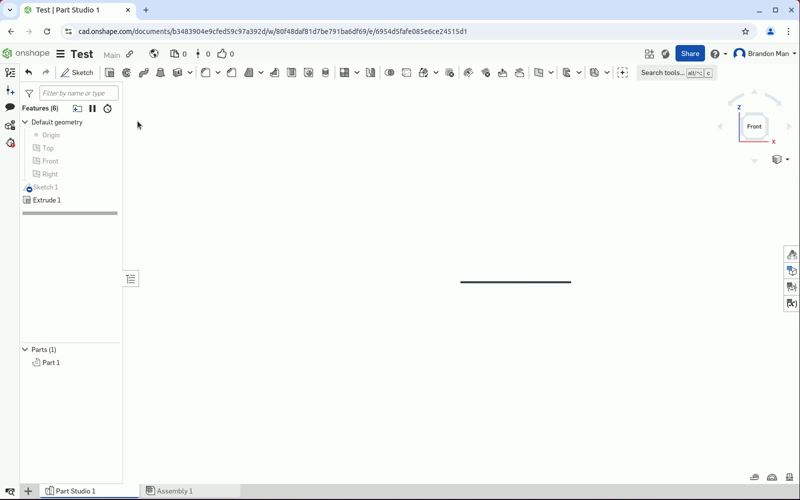
mouse_move(73, 189)
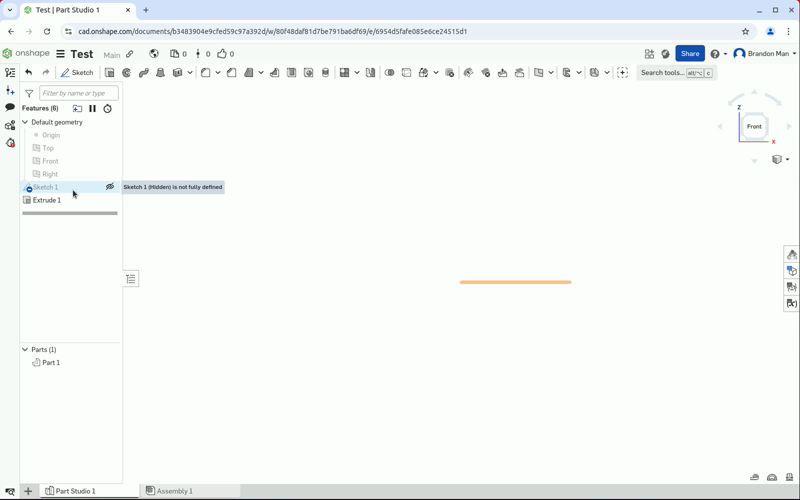
click(73, 189)
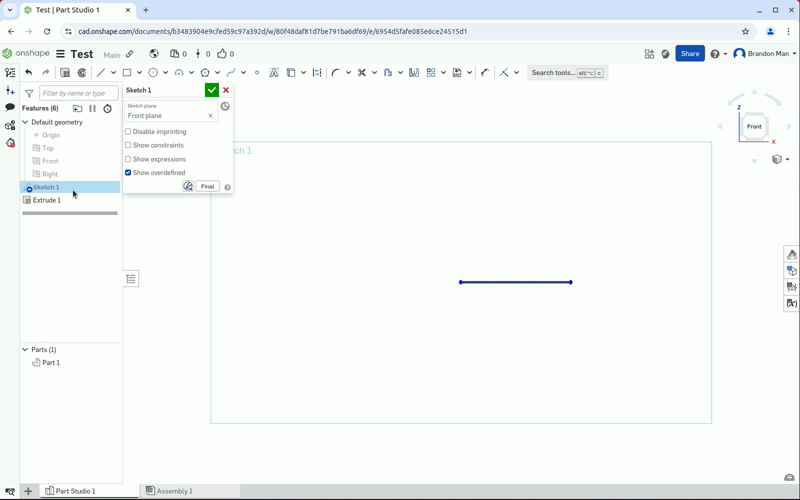
mouse_move(229, 92)
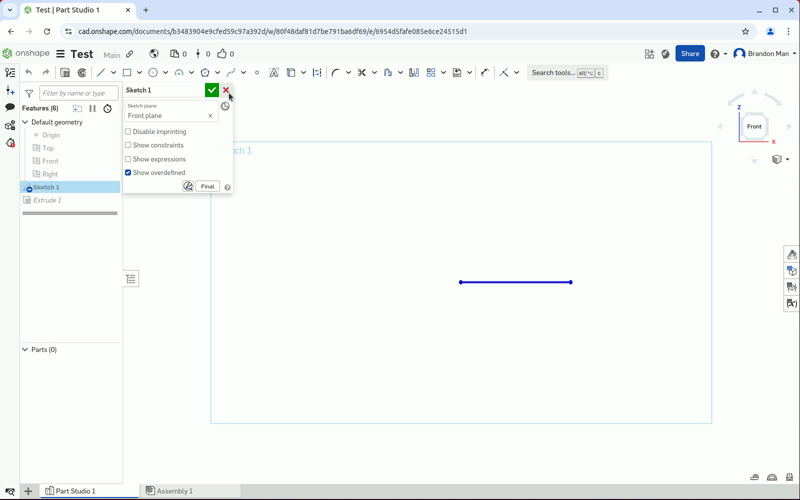
click(229, 92)
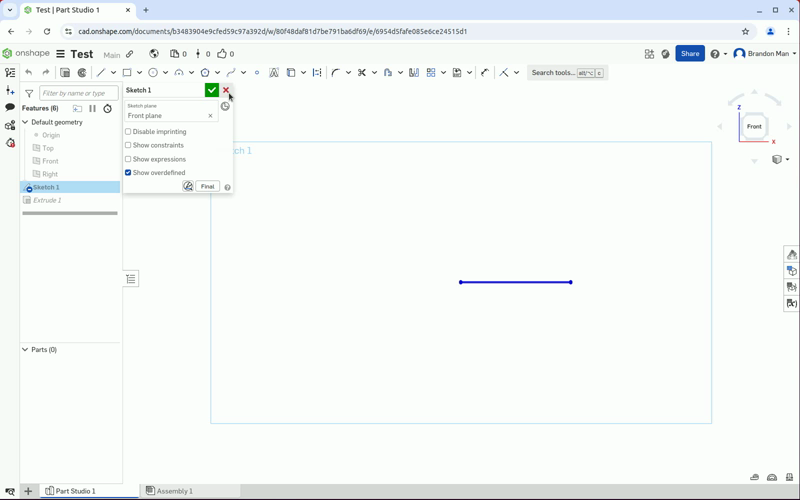
key(shift+s)
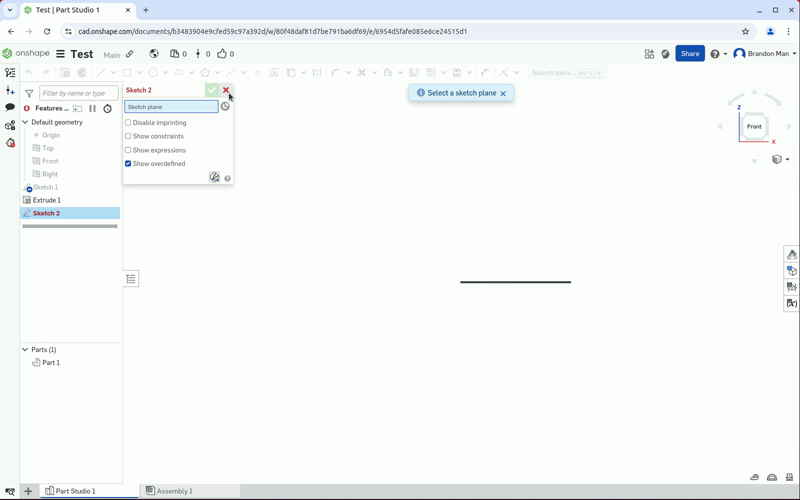
mouse_move(73, 163)
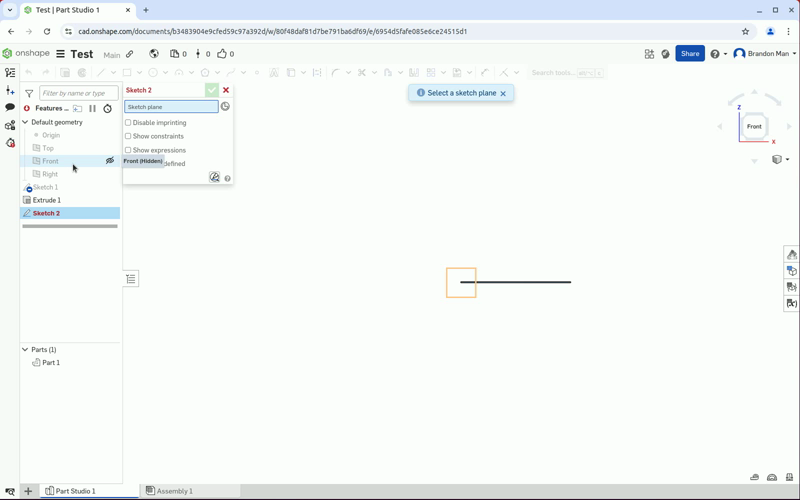
click(73, 163)
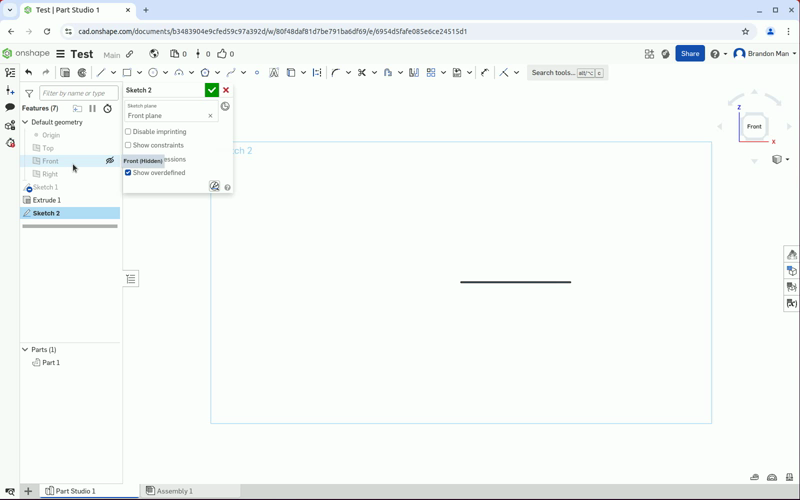
mouse_move(73, 352)
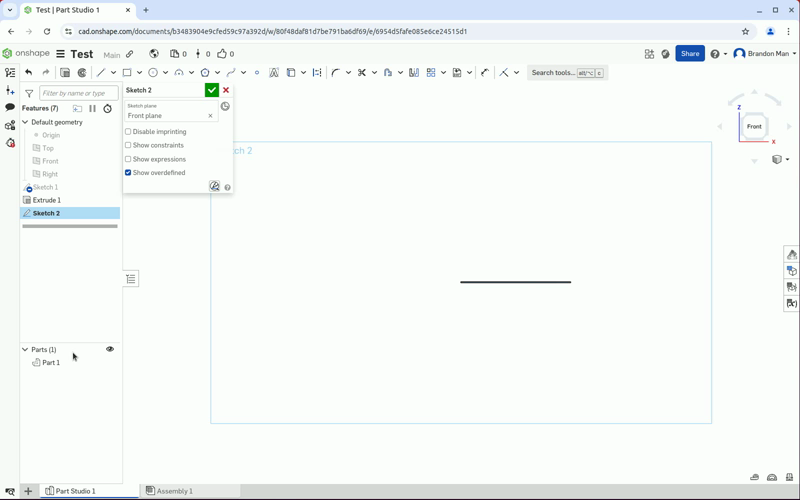
key(y)
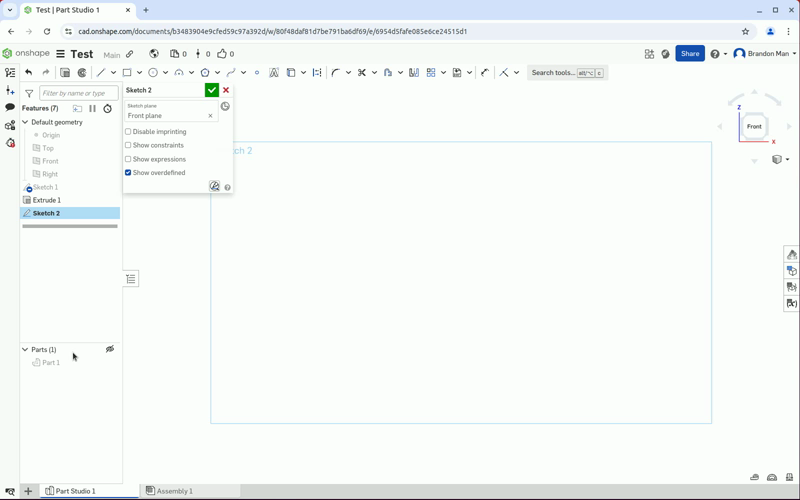
key(l)
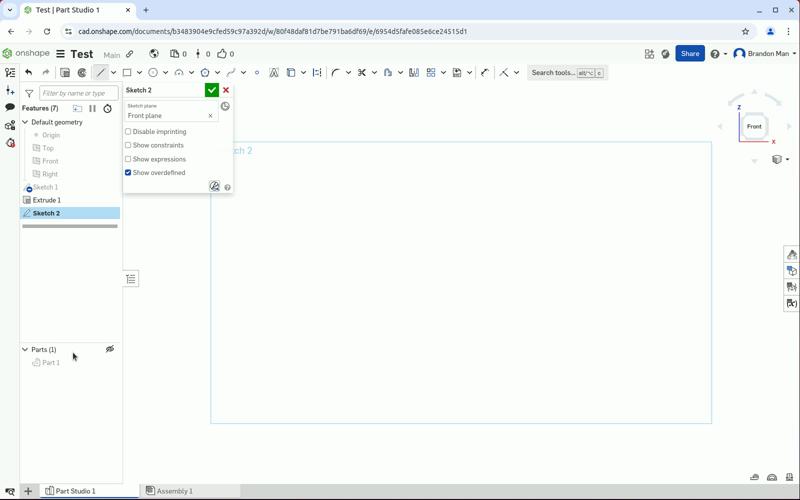
key_down(shift)
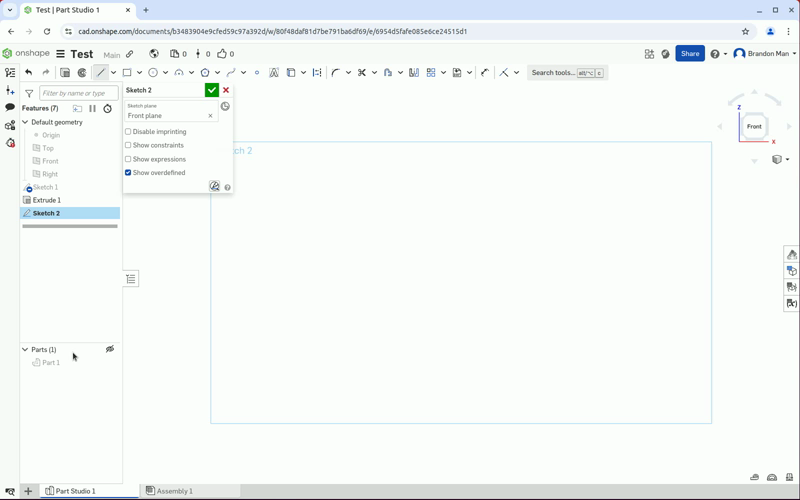
mouse_move(460, 282)
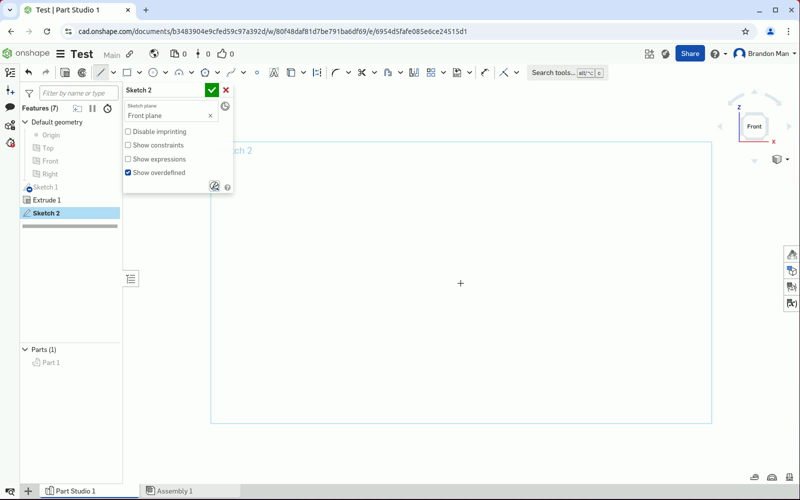
click(460, 282)
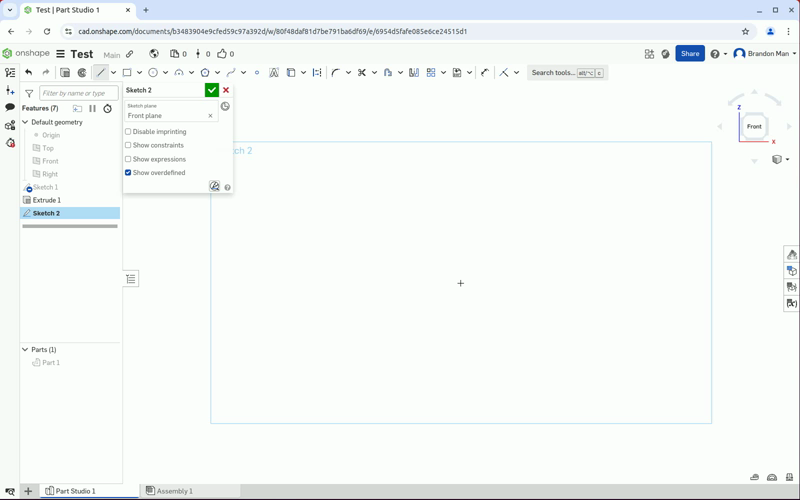
key_up(shift)
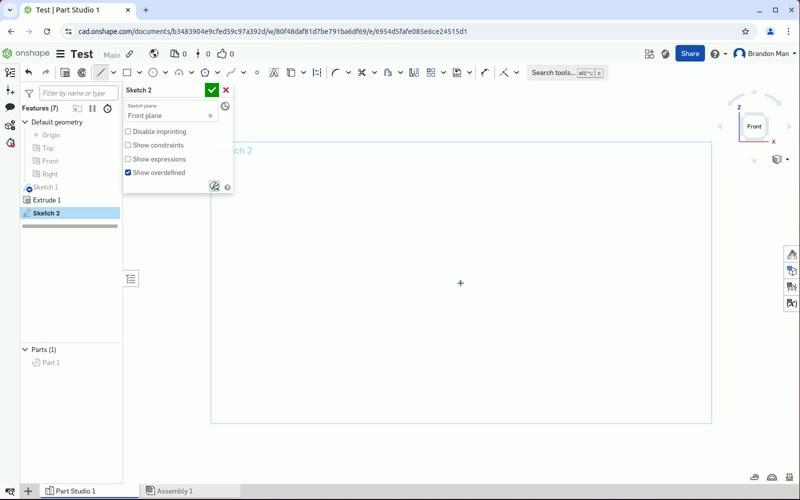
key_down(shift)
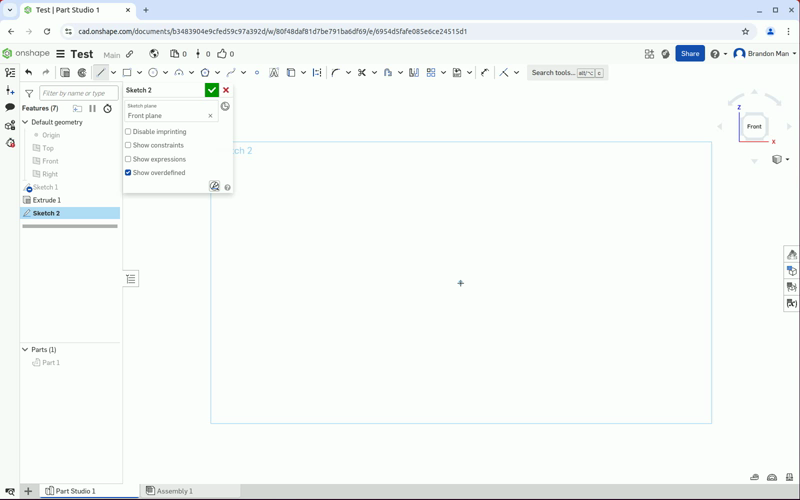
mouse_move(490, 282)
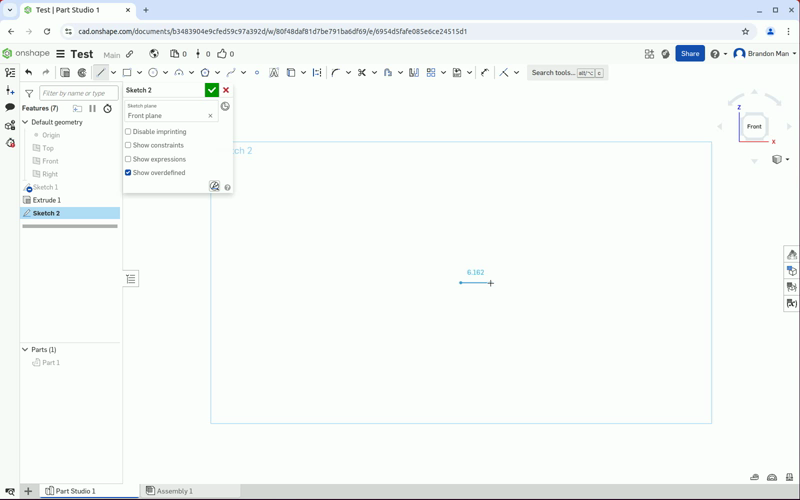
mouse_move(460, 281)
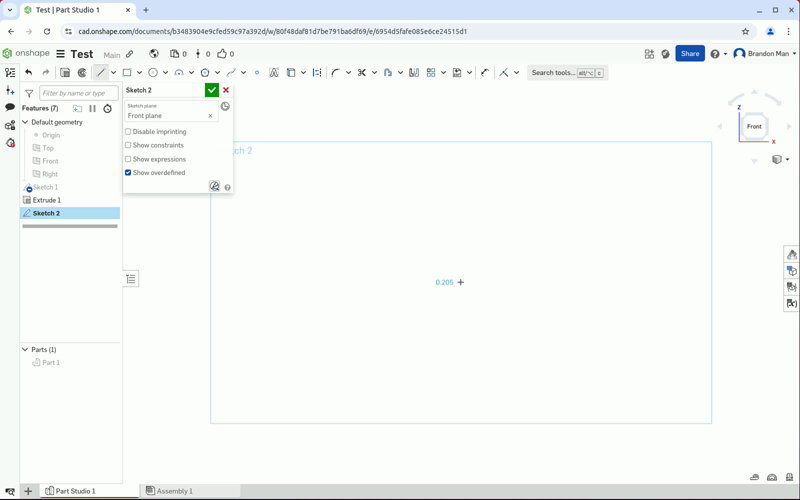
scroll(6)
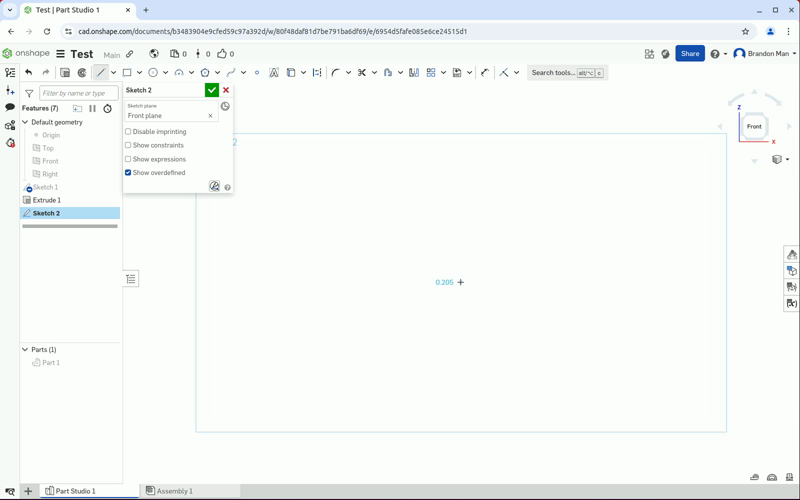
scroll(6)
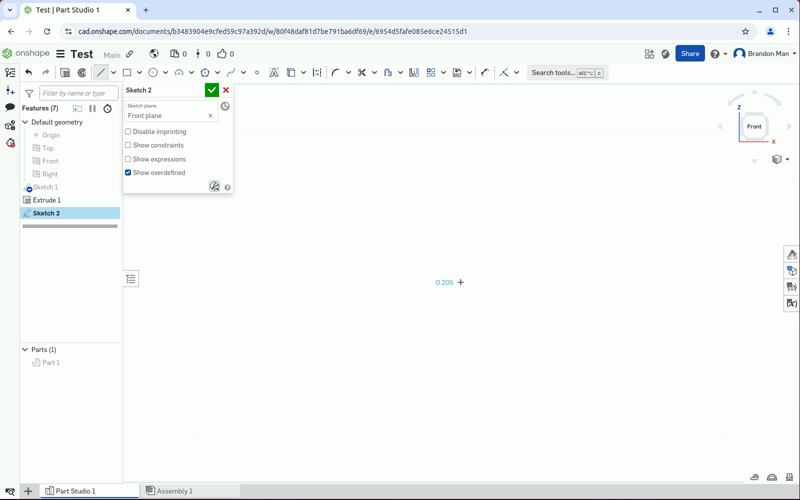
scroll(6)
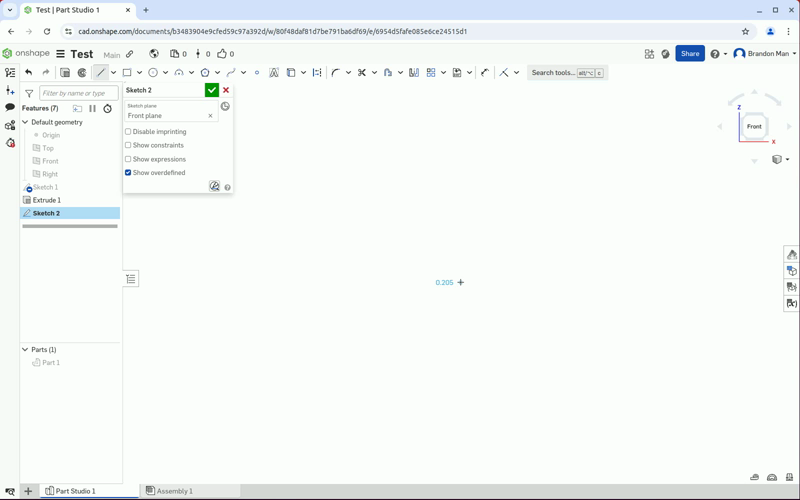
scroll(6)
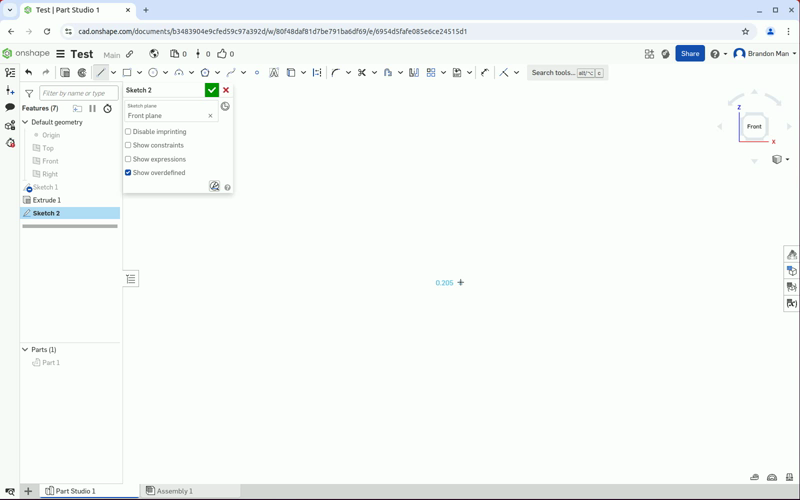
scroll(6)
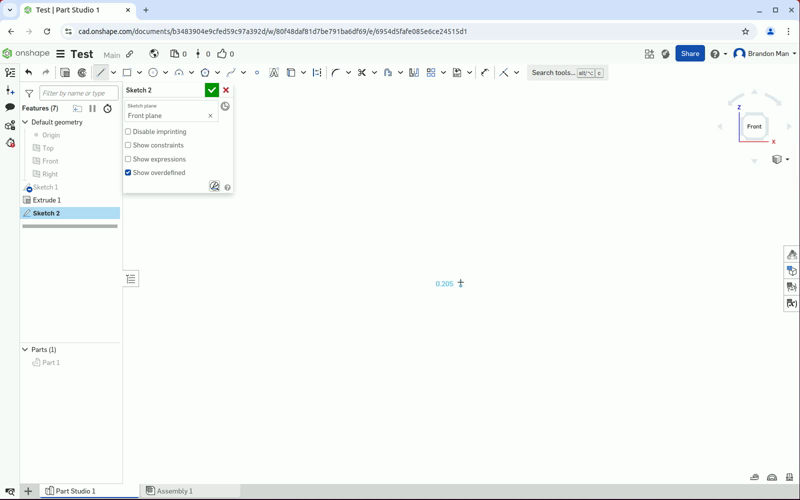
scroll(6)
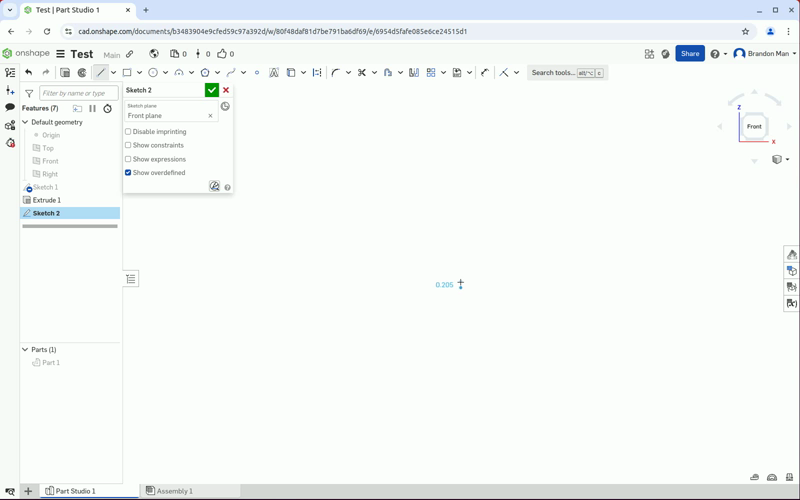
scroll(6)
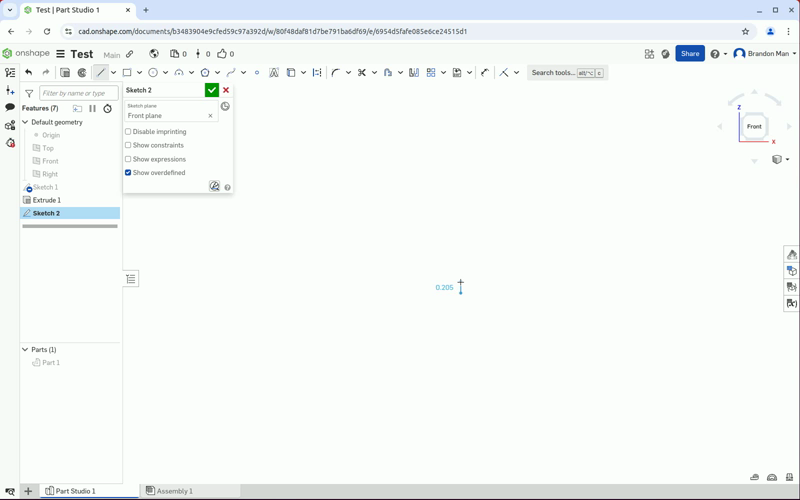
click(460, 281)
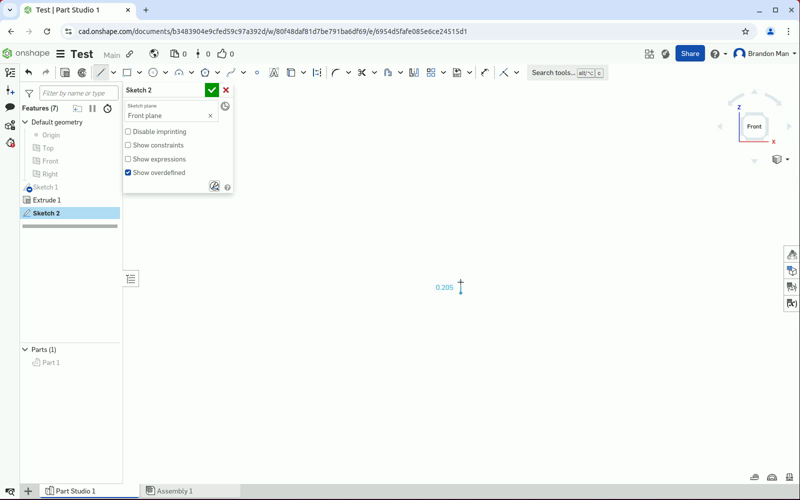
scroll(-6)
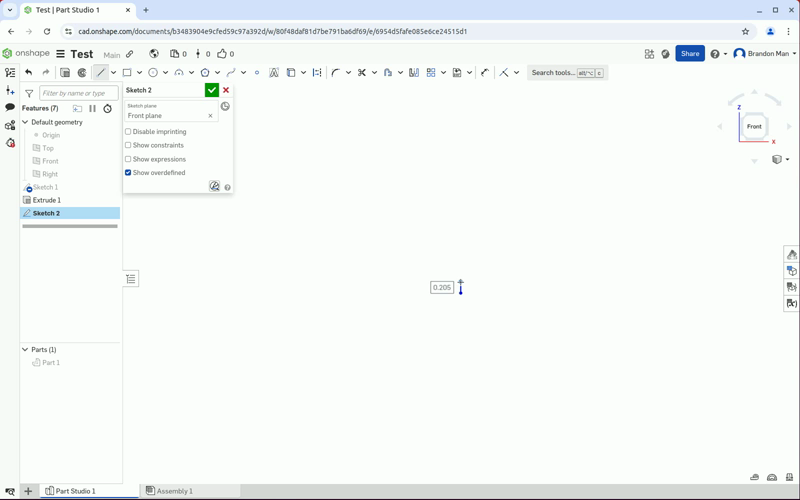
scroll(-6)
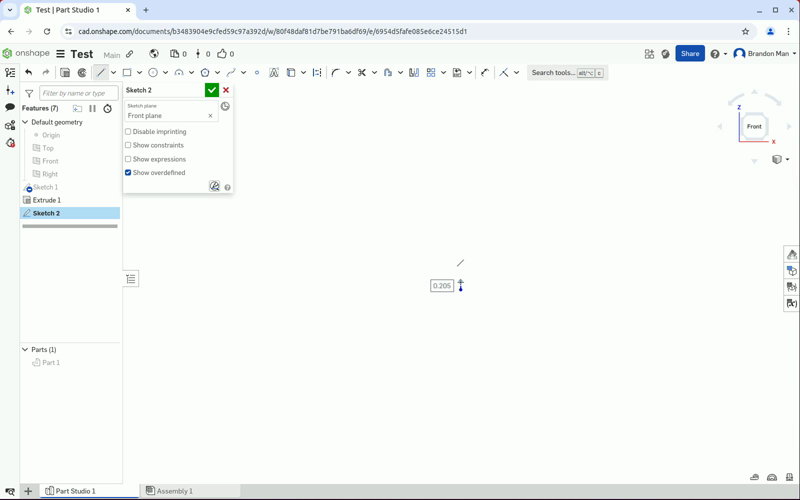
scroll(-6)
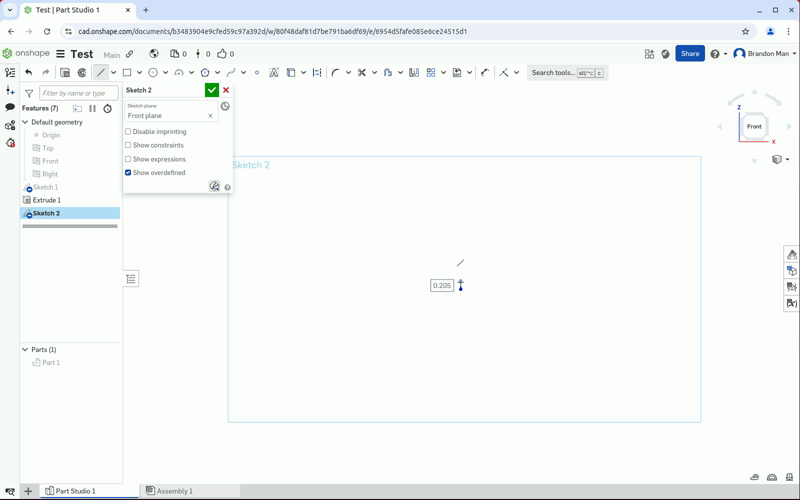
scroll(-6)
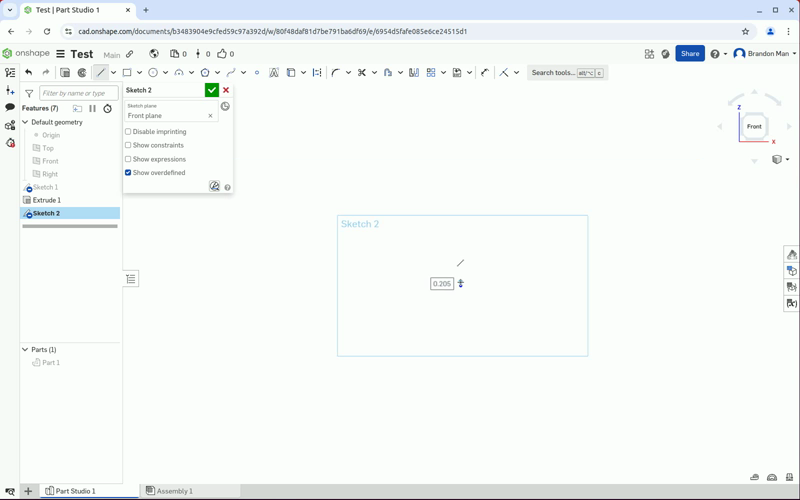
scroll(-6)
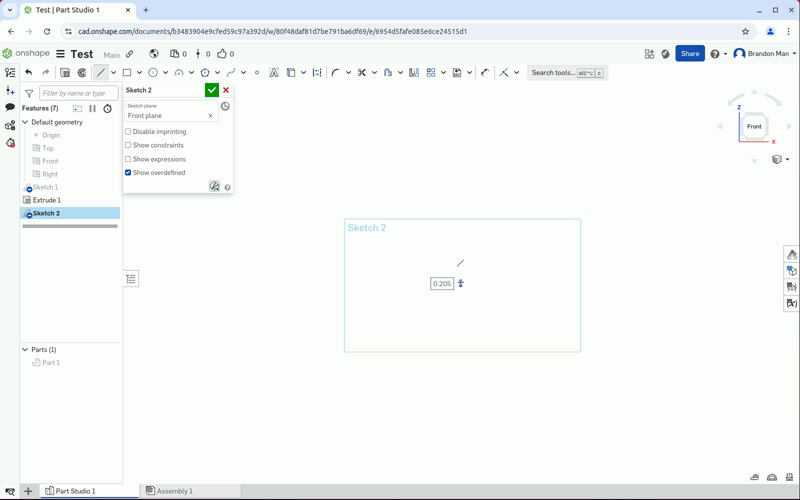
scroll(-6)
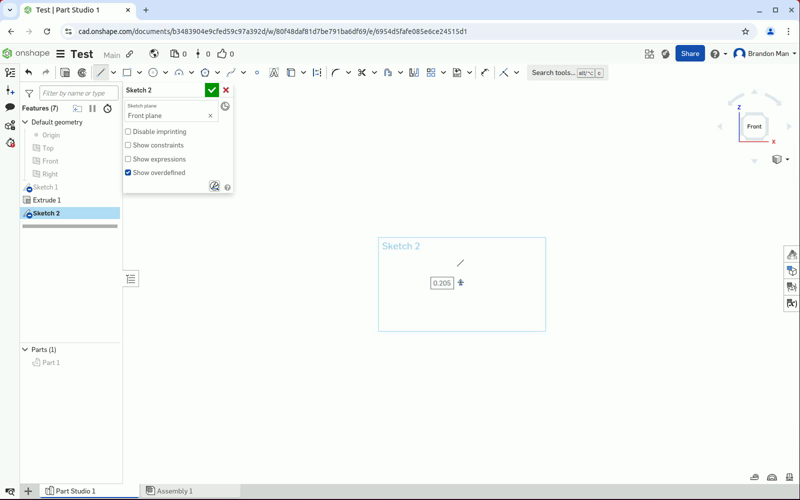
scroll(-6)
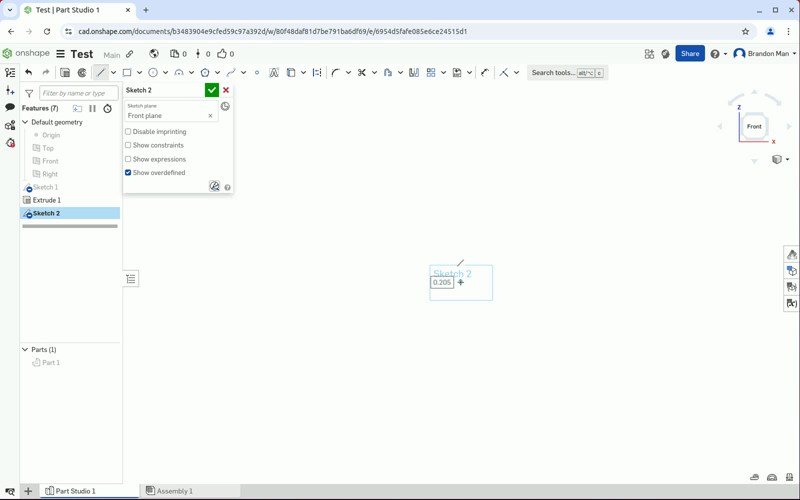
key_up(shift)
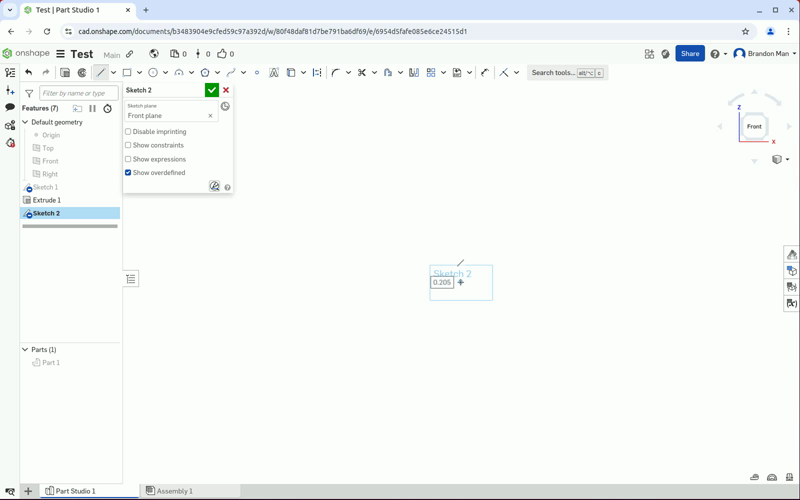
key(esc)
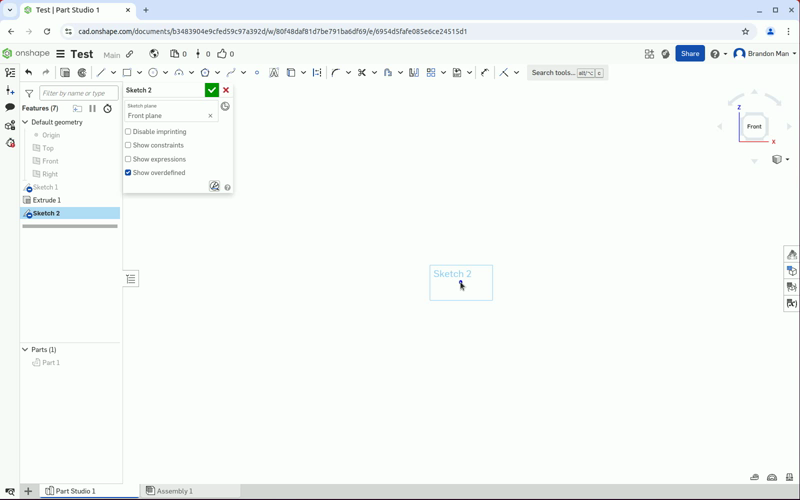
key(a)
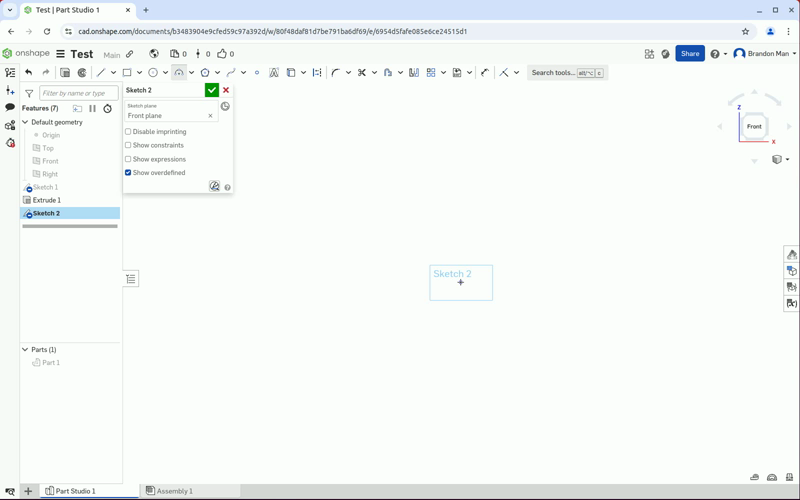
mouse_move(460, 281)
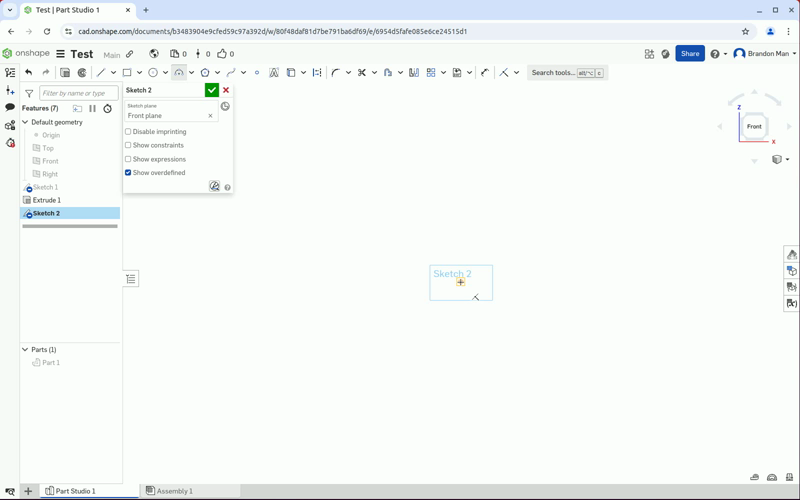
scroll(6)
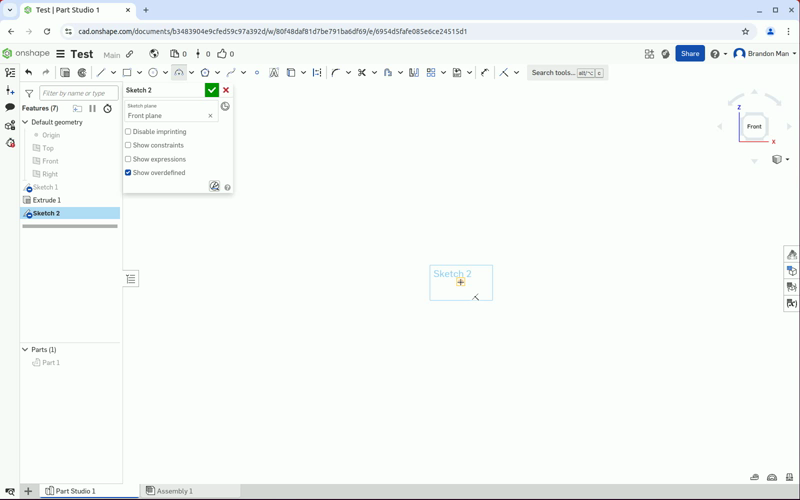
scroll(6)
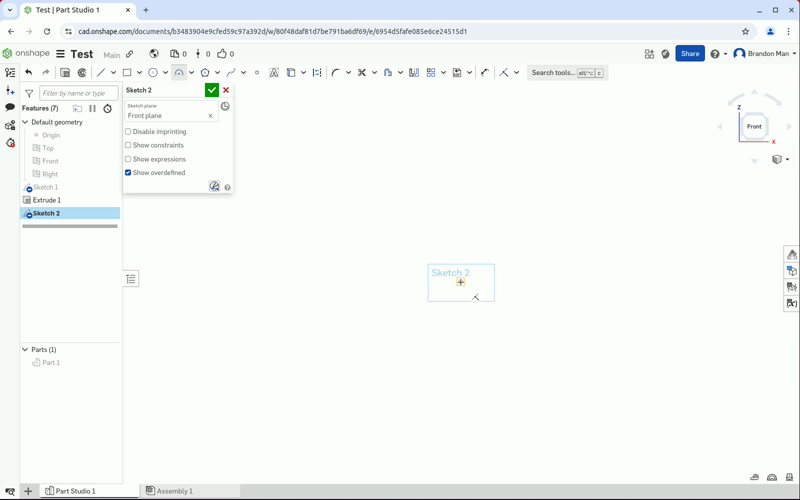
scroll(6)
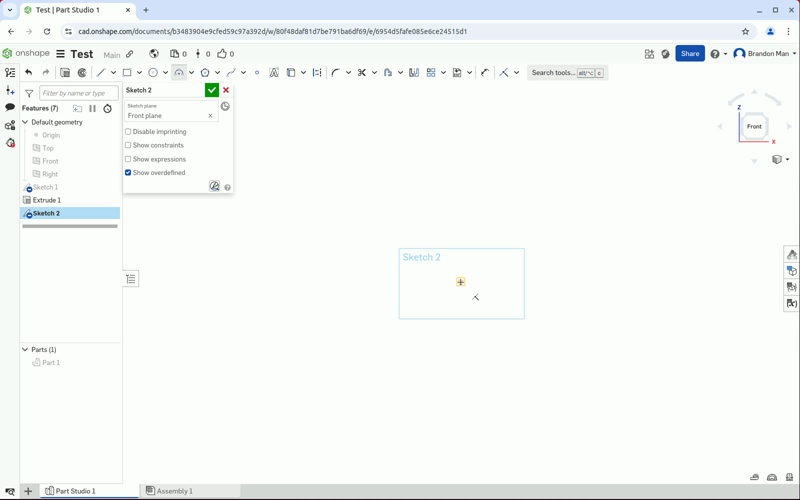
scroll(6)
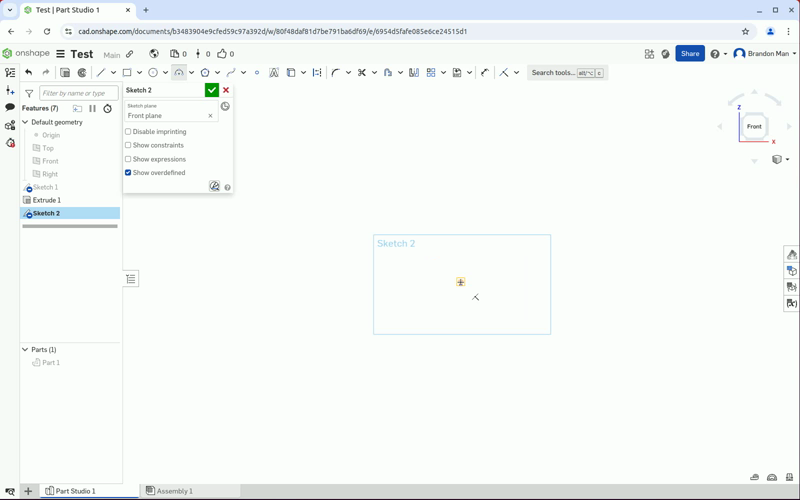
scroll(6)
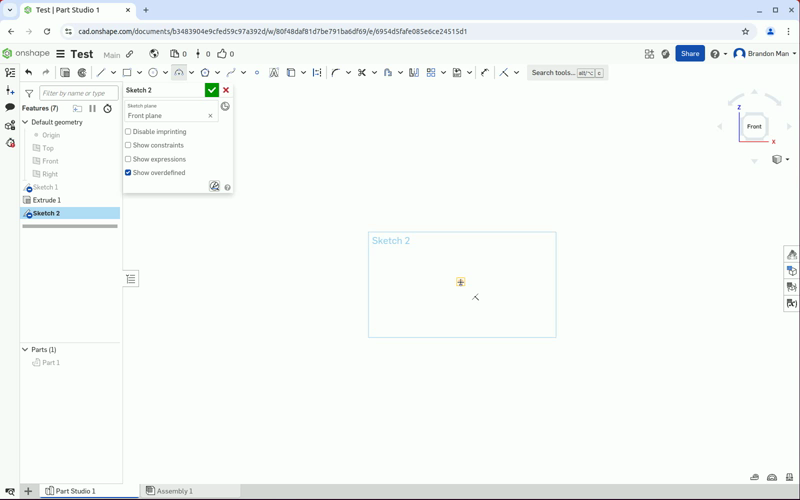
scroll(6)
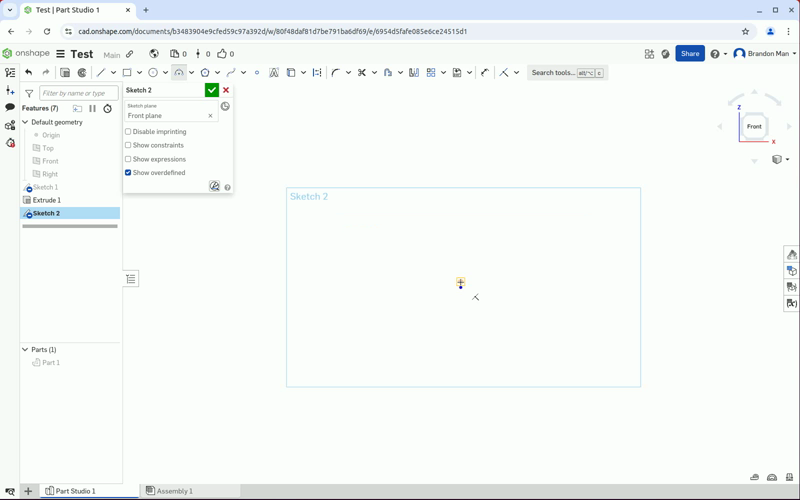
scroll(6)
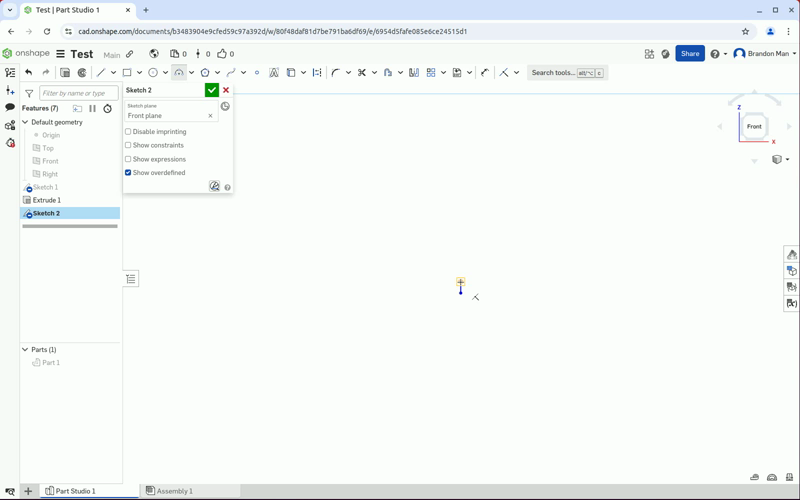
click(460, 281)
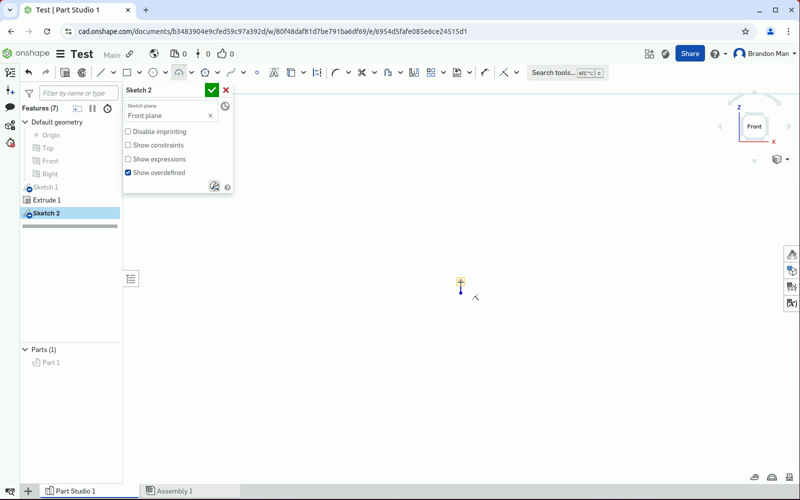
scroll(-6)
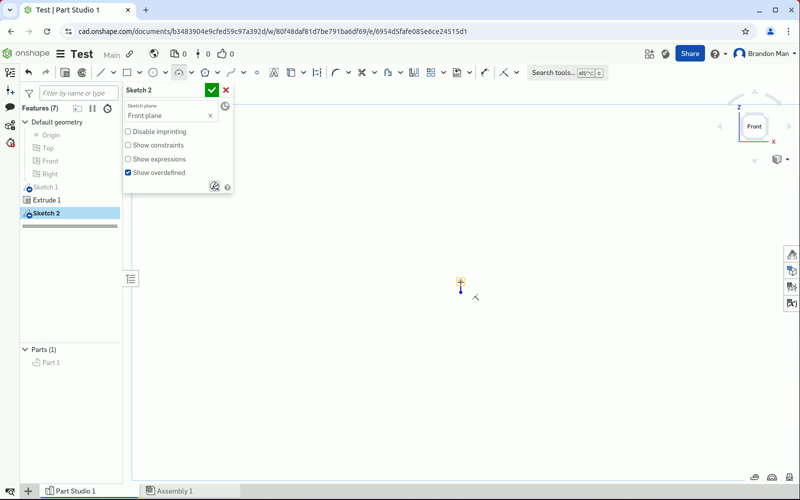
scroll(-6)
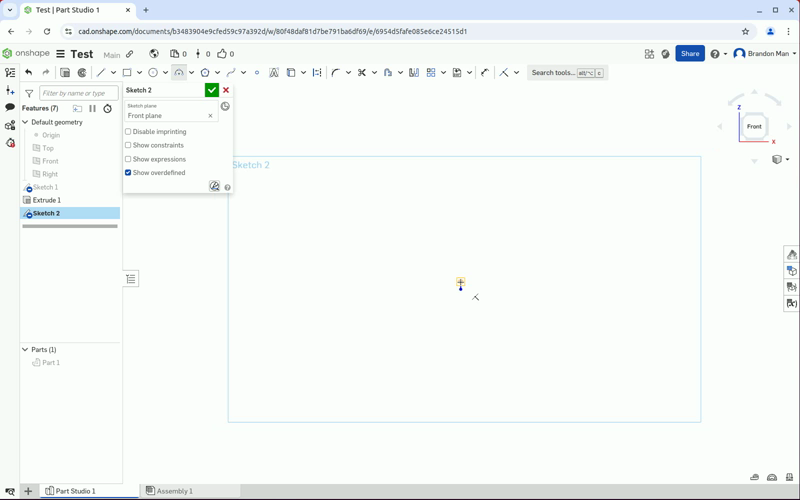
scroll(-6)
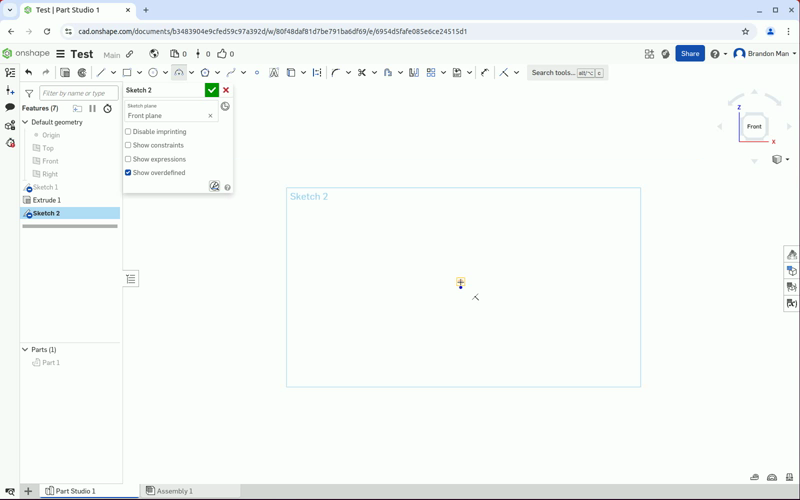
scroll(-6)
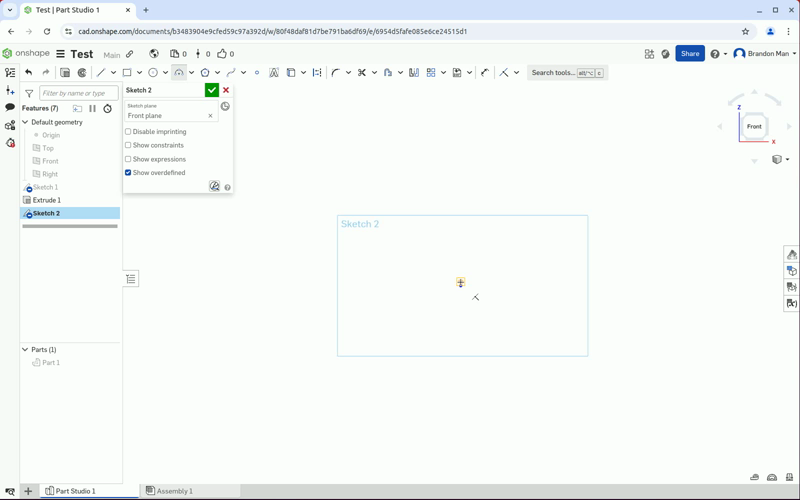
scroll(-6)
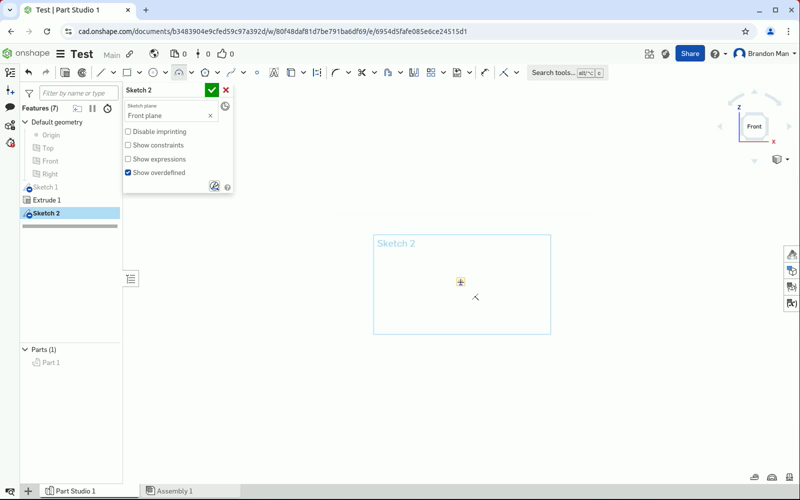
scroll(-6)
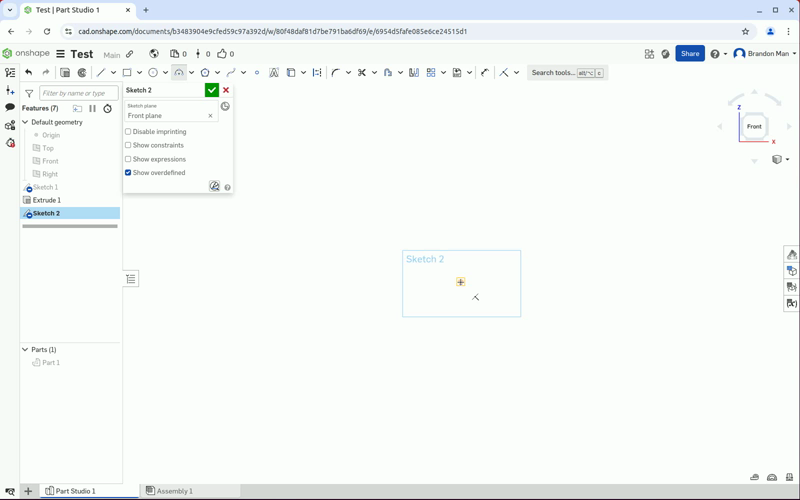
scroll(-6)
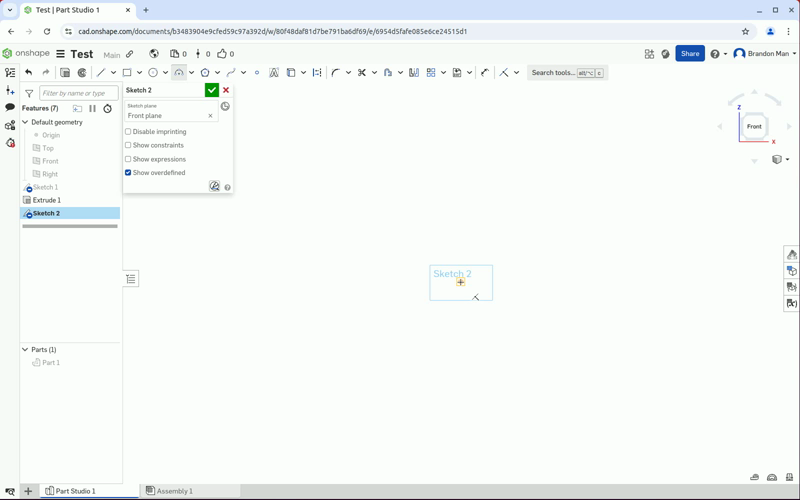
mouse_move(460, 282)
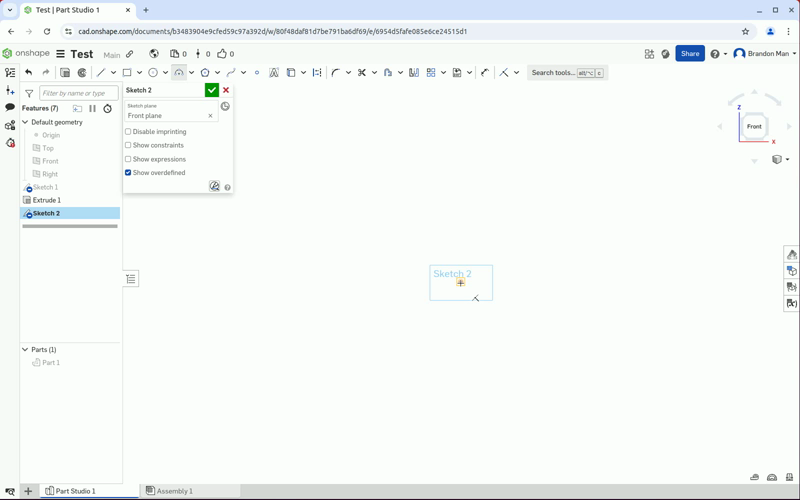
scroll(6)
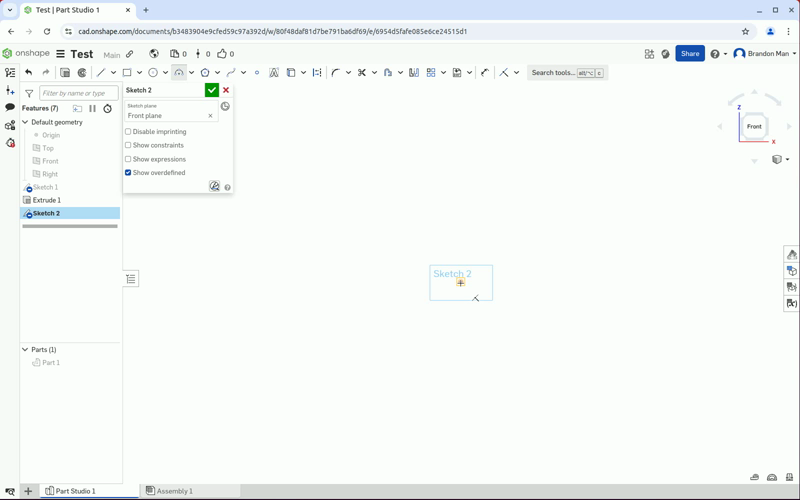
scroll(6)
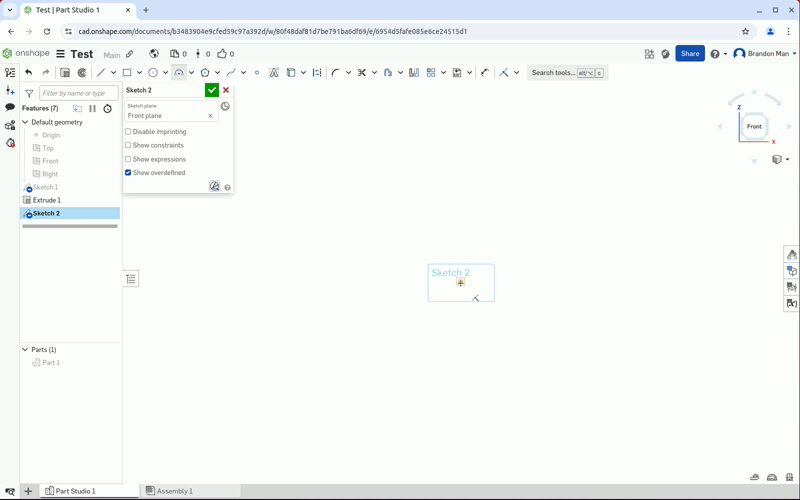
scroll(6)
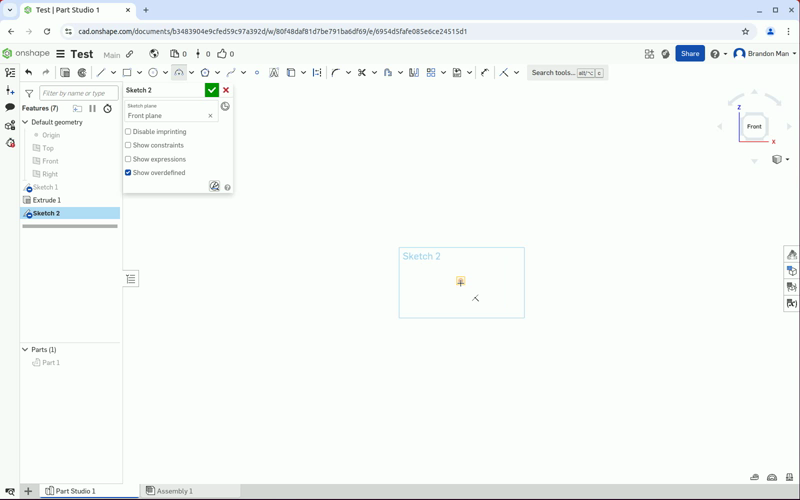
scroll(6)
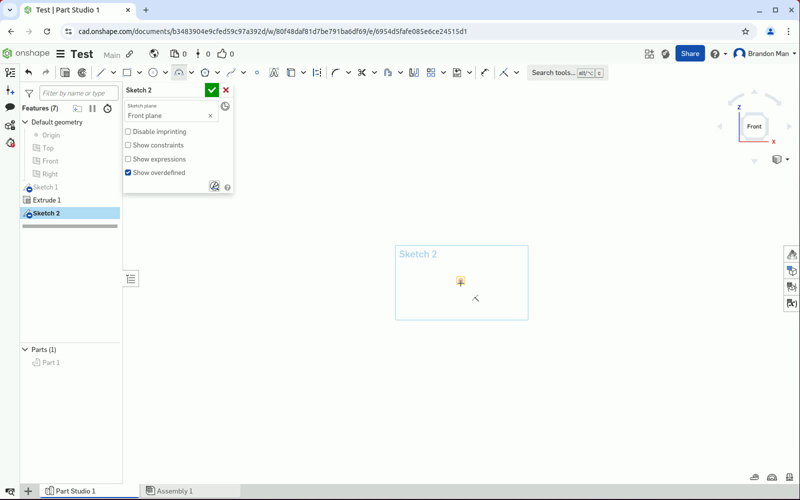
scroll(6)
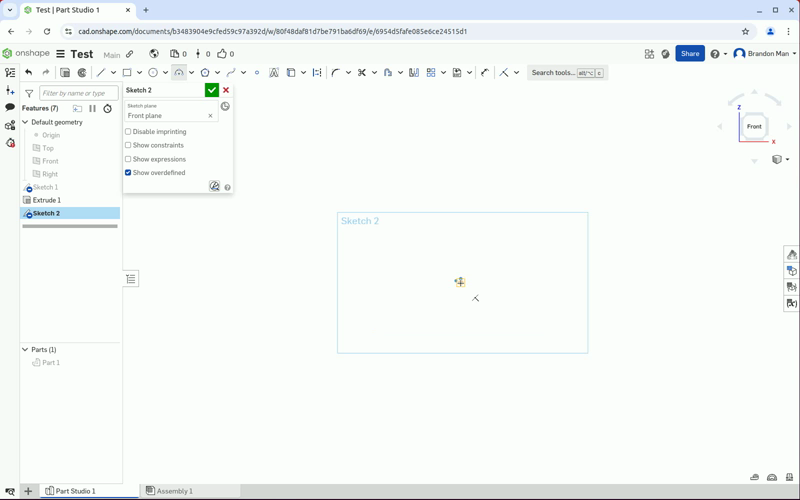
scroll(6)
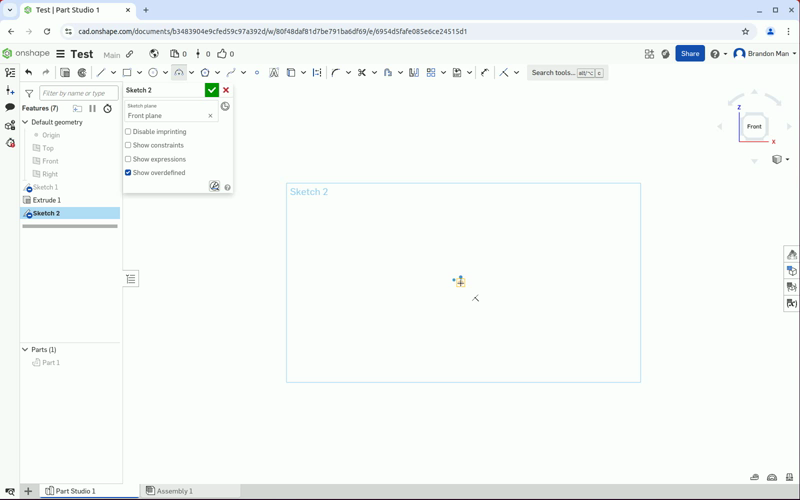
scroll(6)
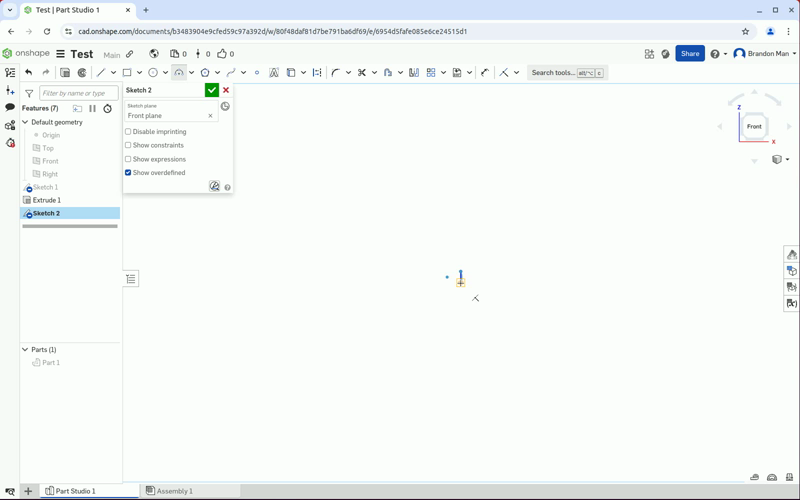
click(460, 282)
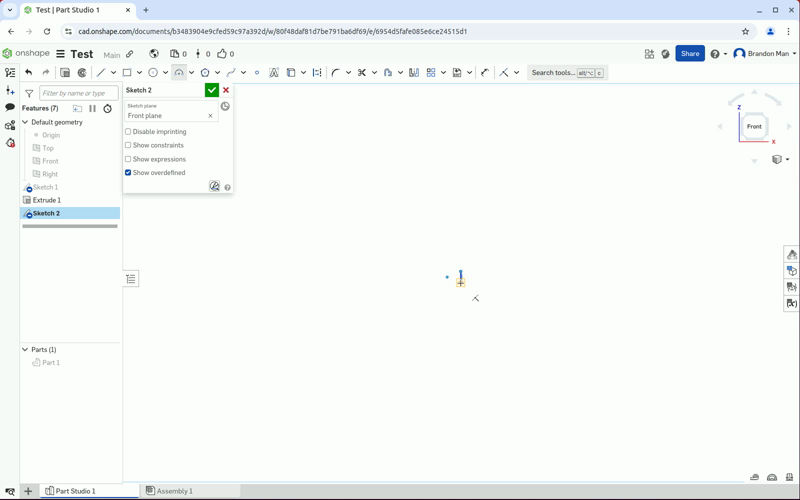
scroll(-6)
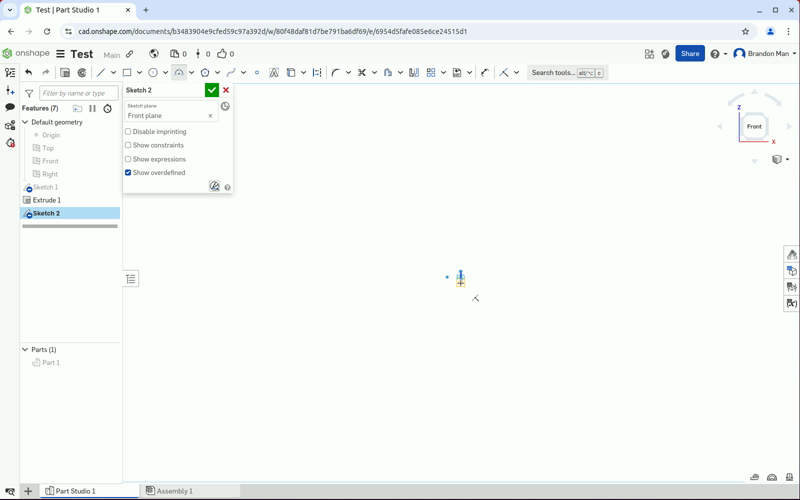
scroll(-6)
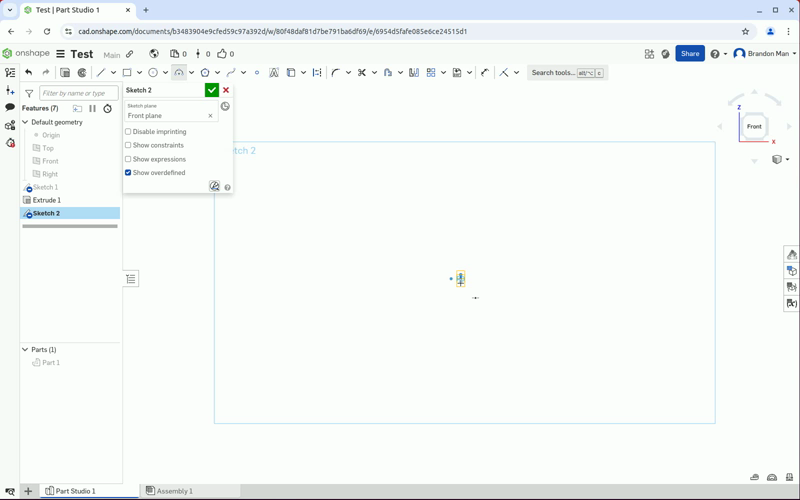
scroll(-6)
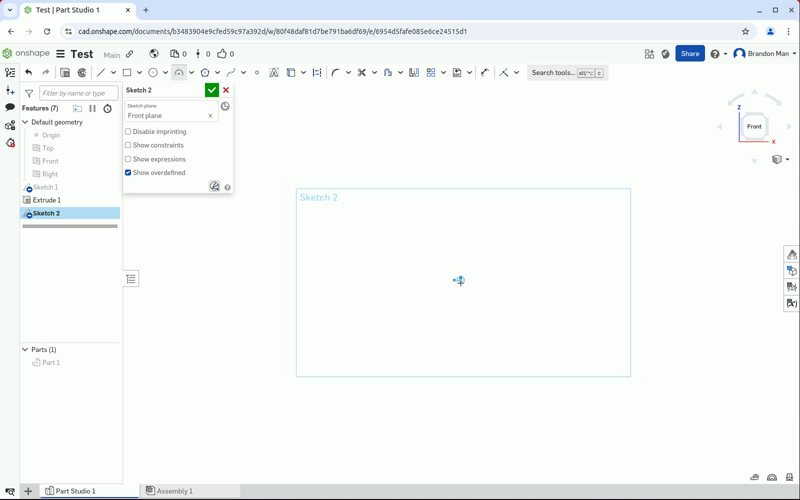
scroll(-6)
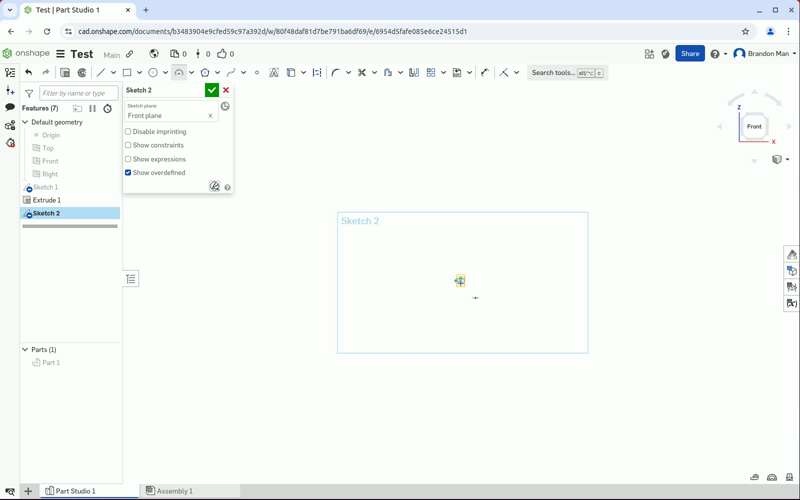
scroll(-6)
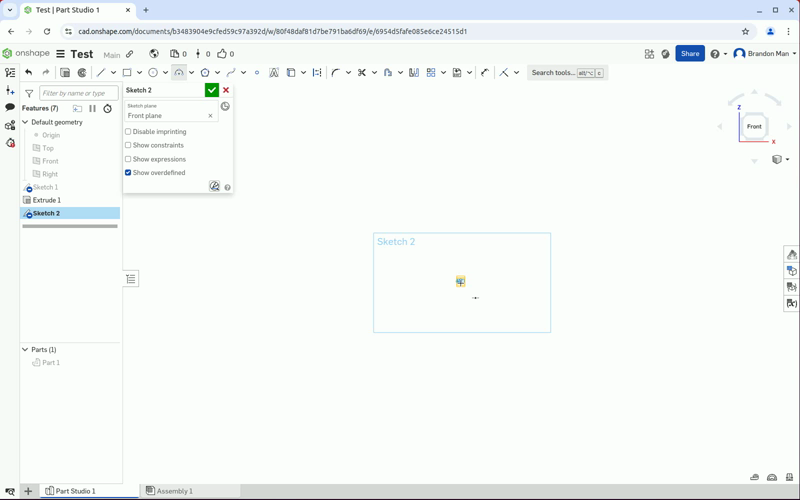
scroll(-6)
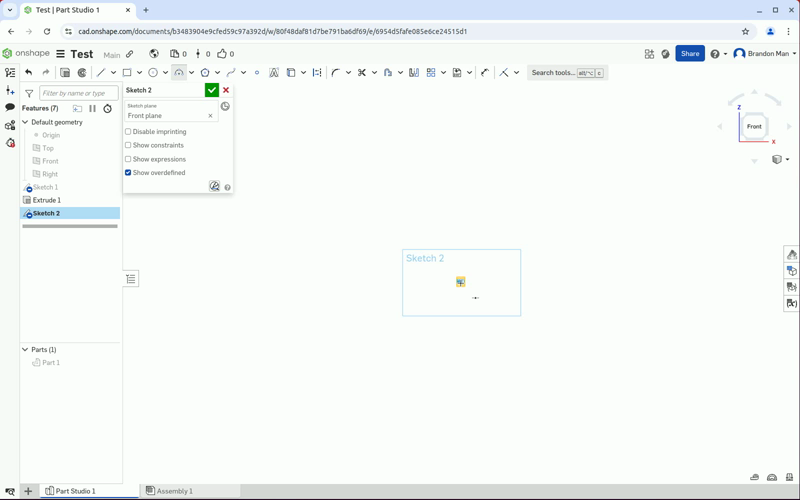
scroll(-6)
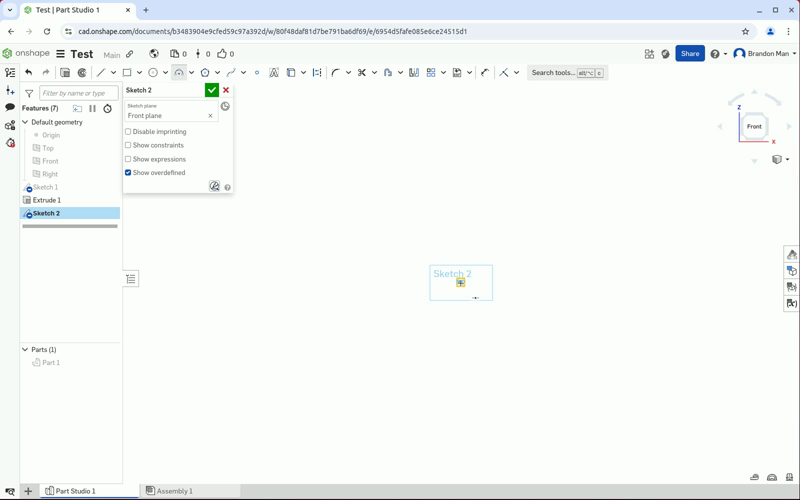
key_down(shift)
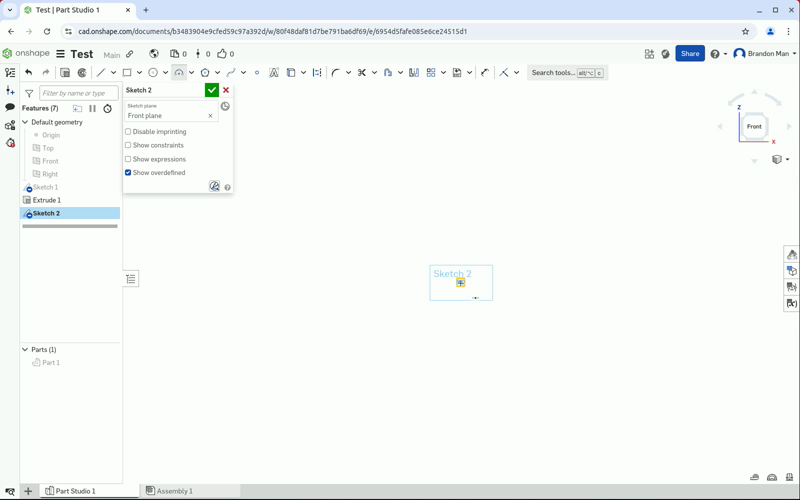
mouse_move(457, 282)
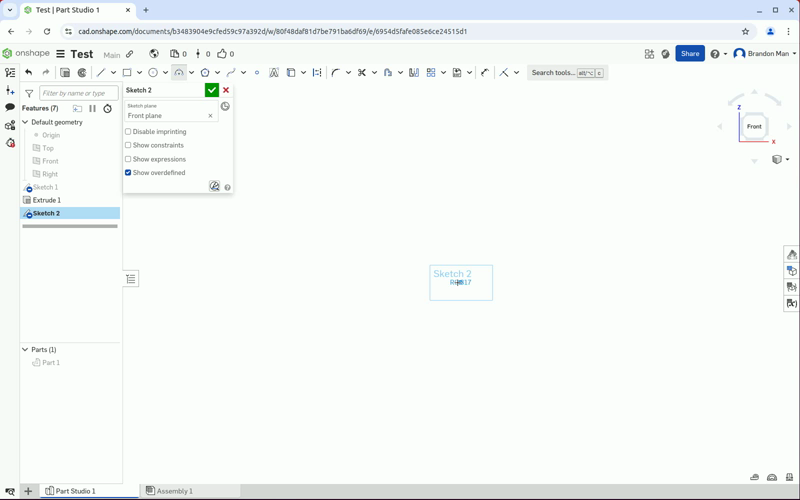
scroll(6)
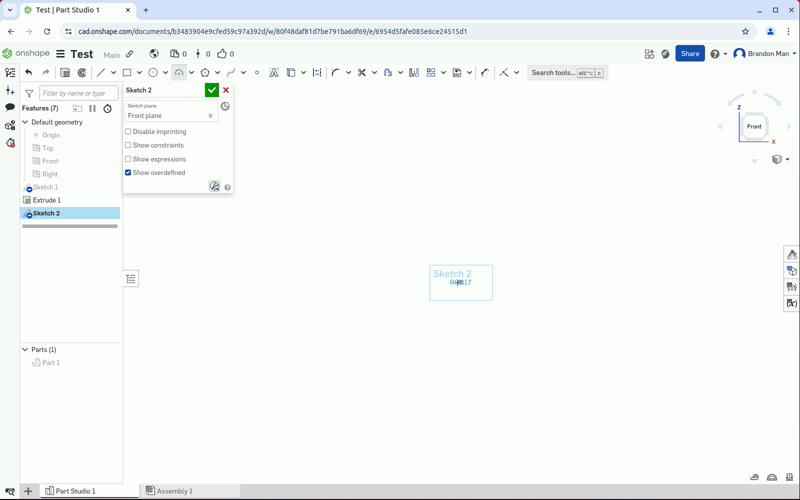
scroll(6)
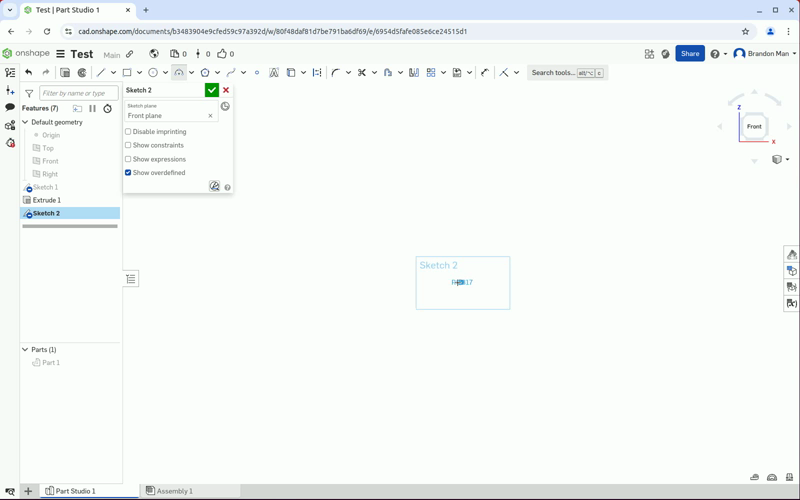
scroll(6)
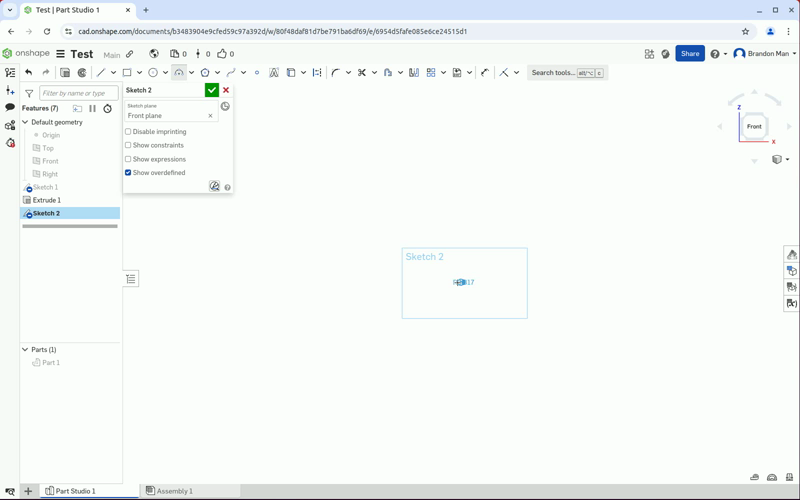
scroll(6)
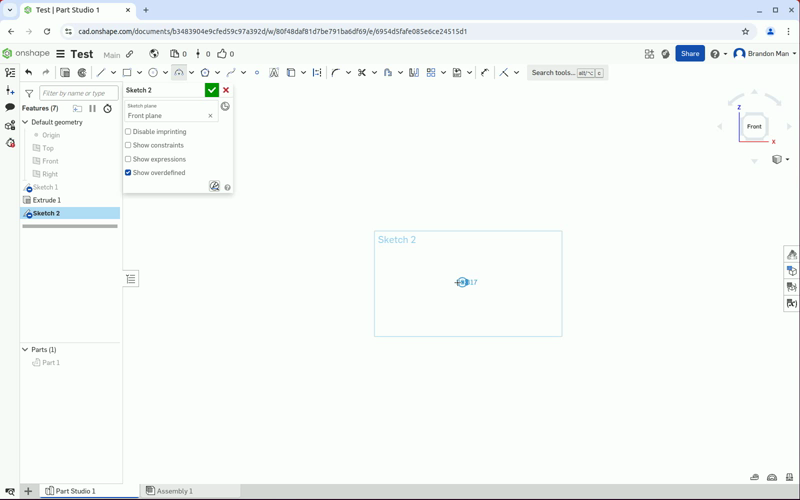
scroll(6)
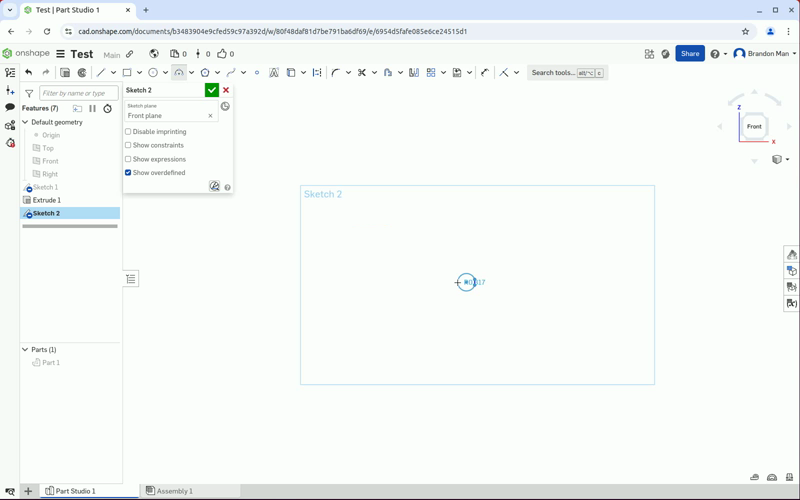
scroll(6)
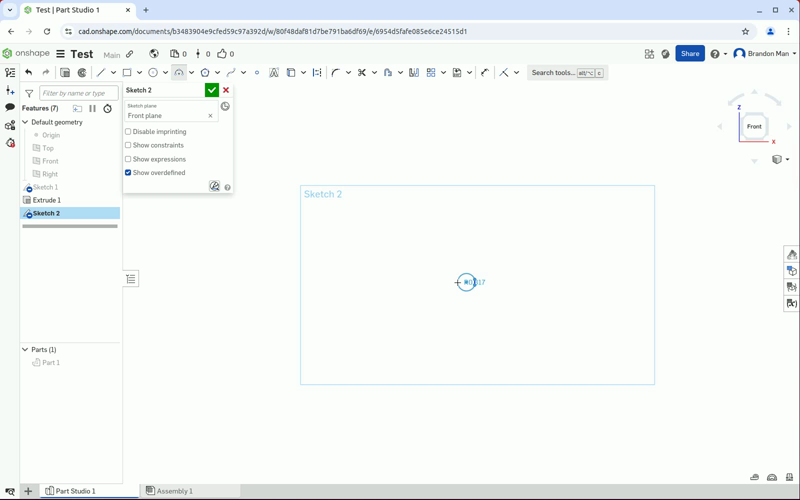
scroll(6)
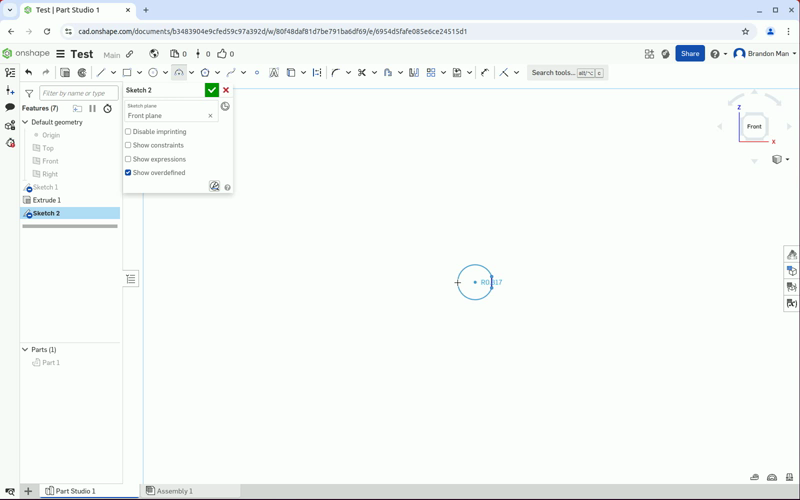
click(457, 282)
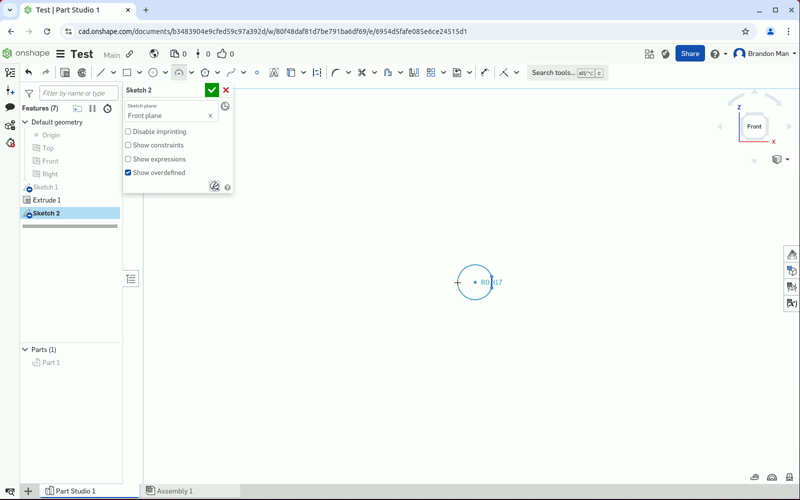
scroll(-6)
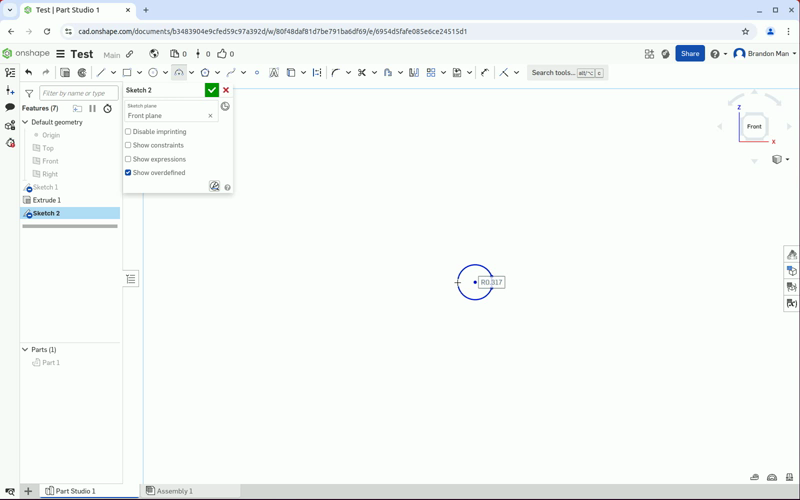
scroll(-6)
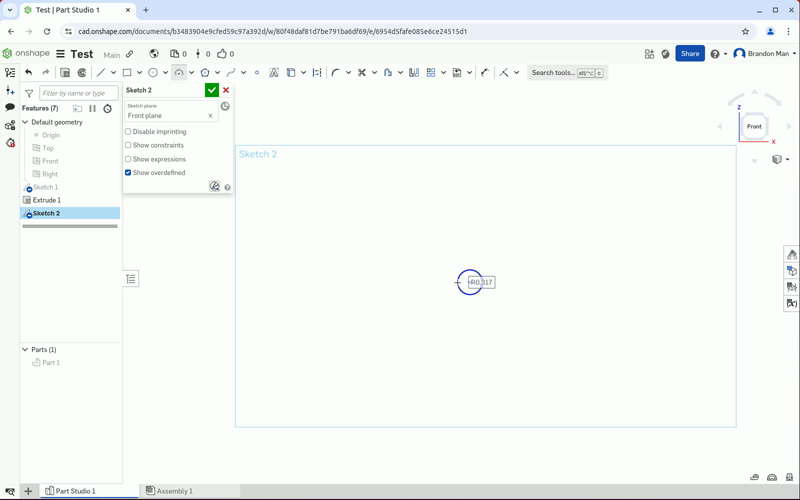
scroll(-6)
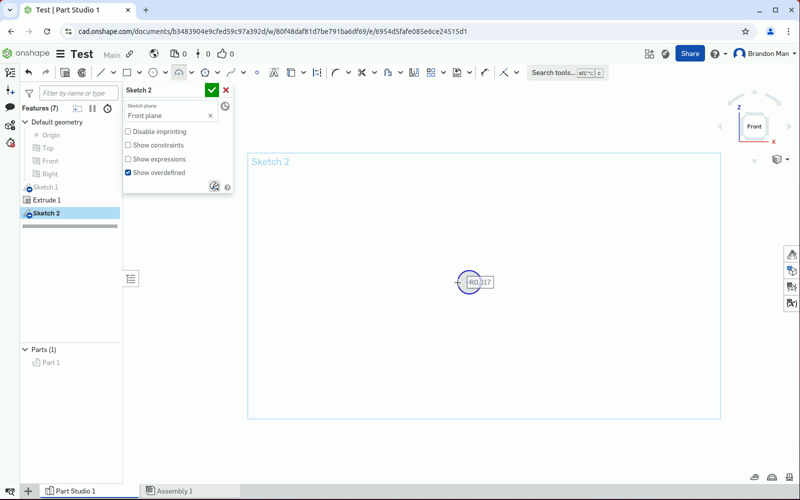
scroll(-6)
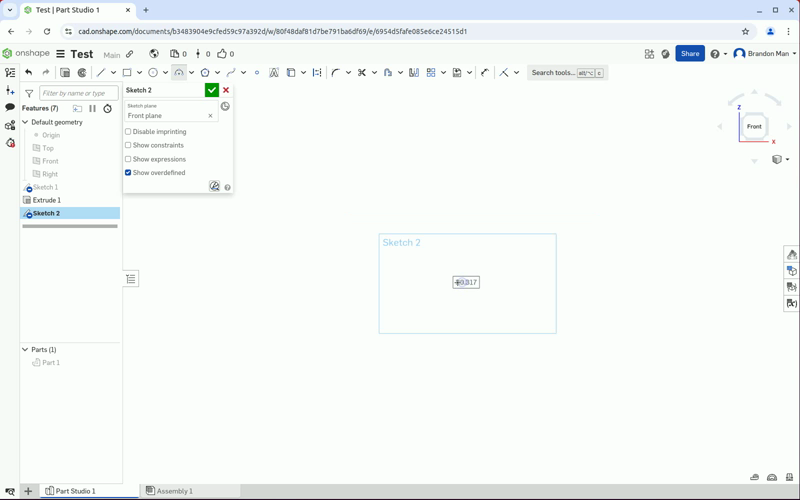
scroll(-6)
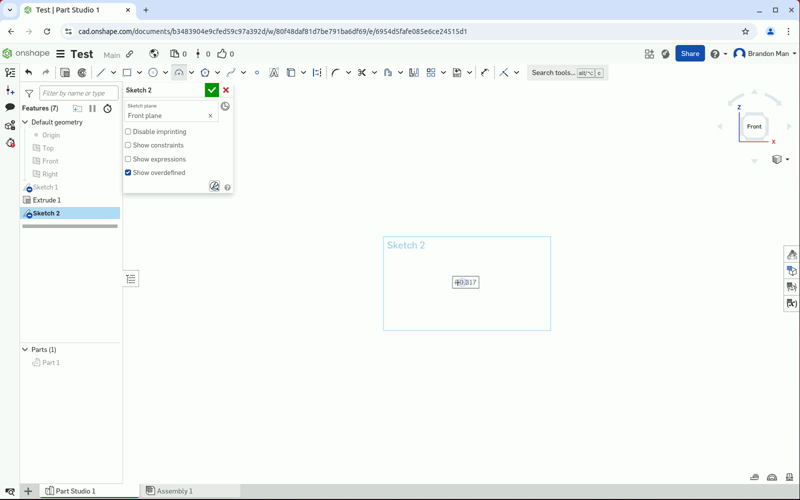
scroll(-6)
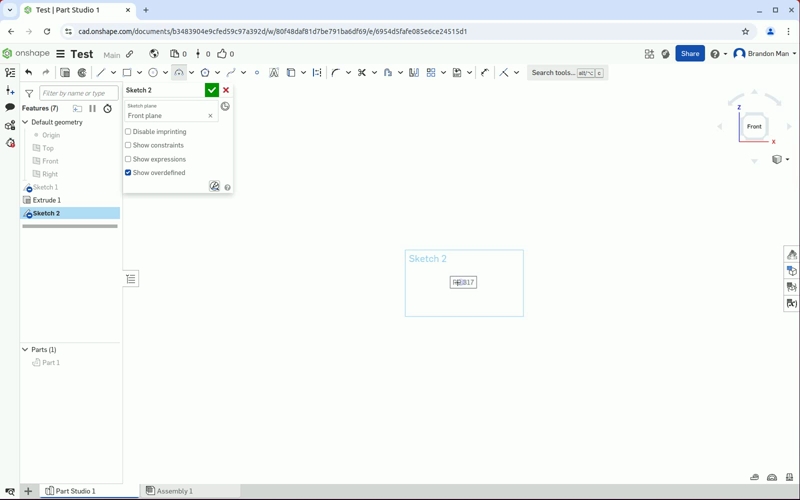
scroll(-6)
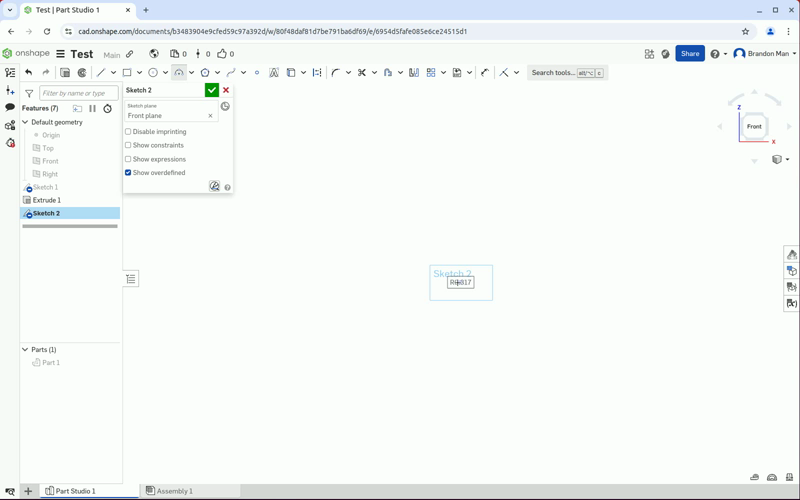
key_up(shift)
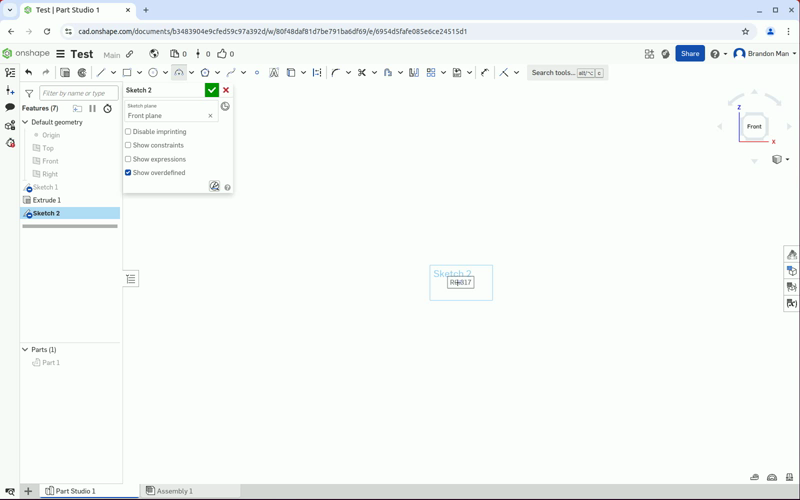
key(esc)
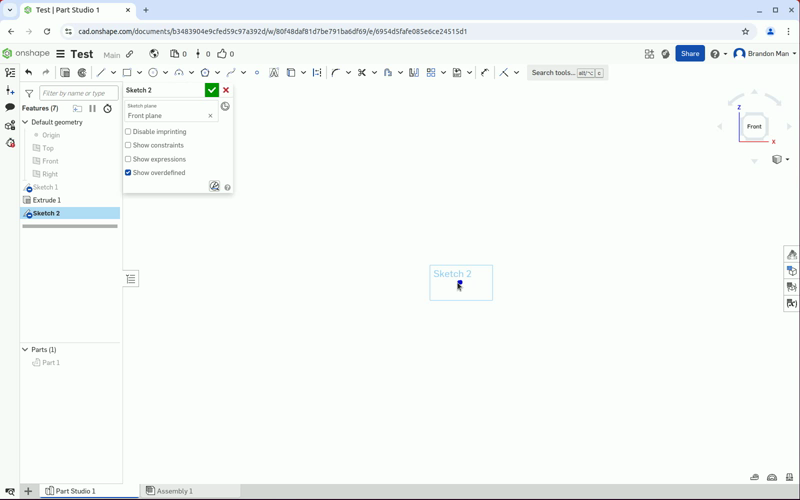
key(c)
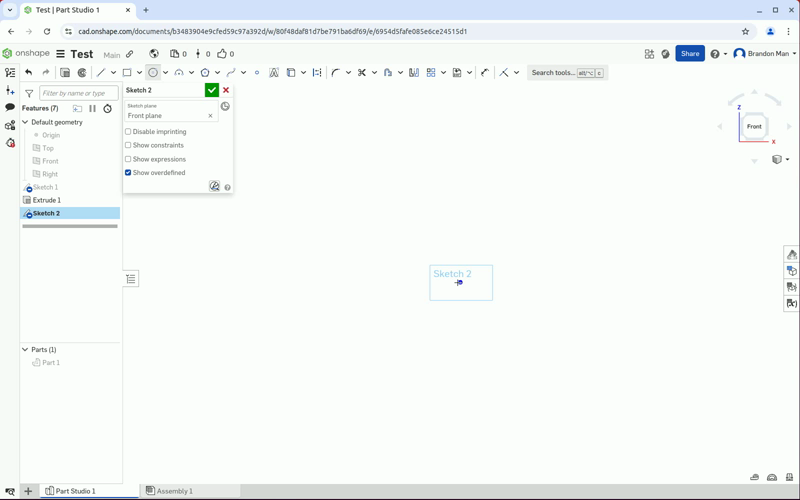
key_down(shift)
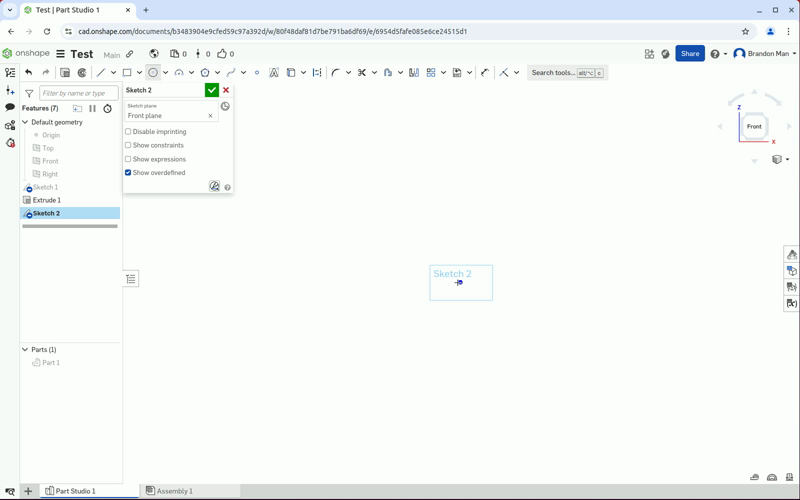
mouse_move(458, 282)
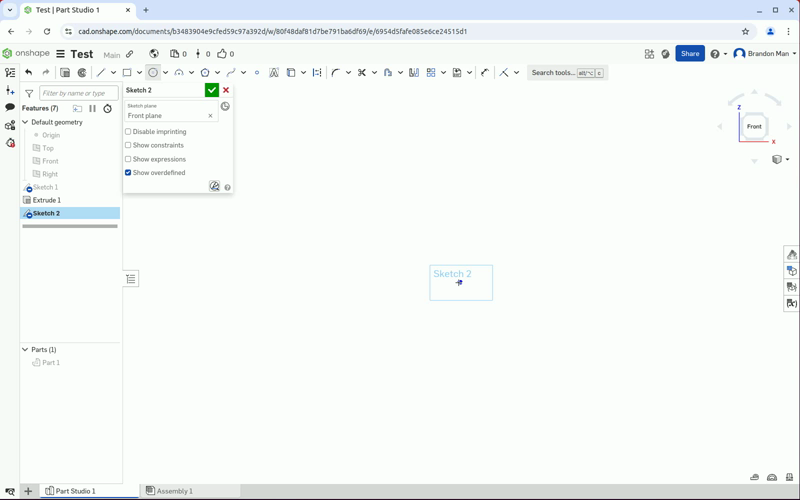
scroll(6)
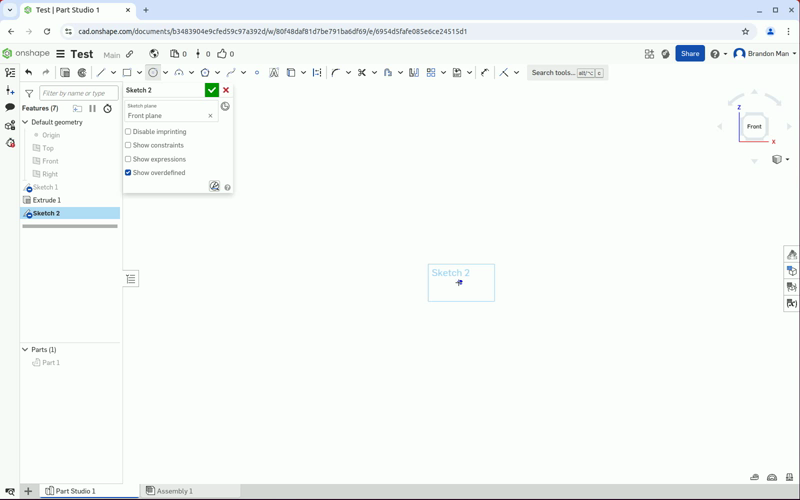
scroll(6)
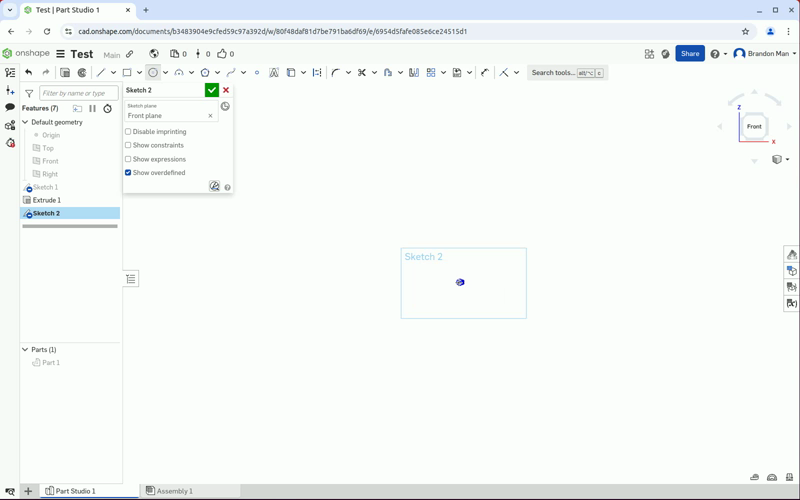
scroll(6)
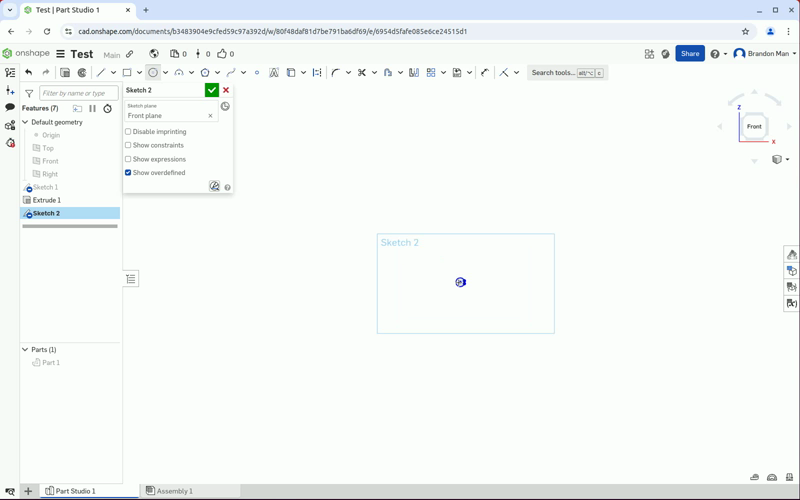
scroll(6)
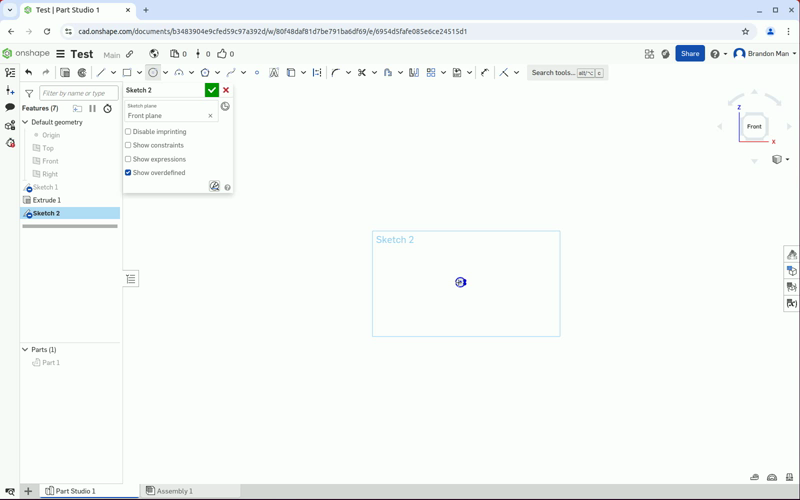
scroll(6)
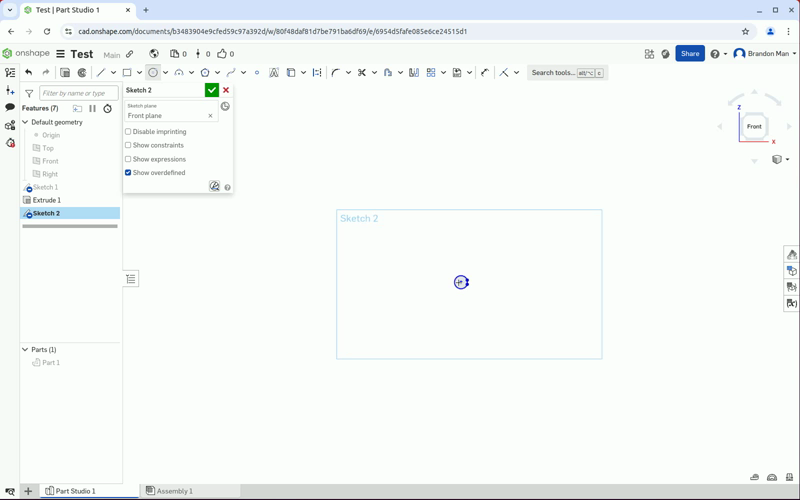
scroll(6)
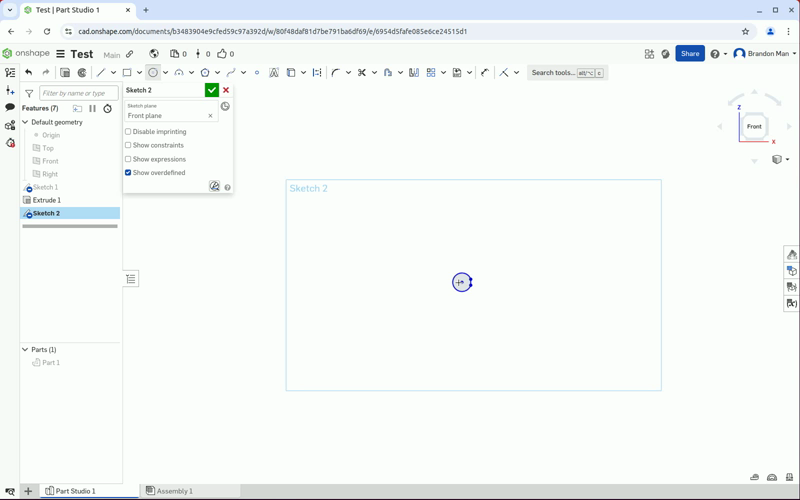
scroll(6)
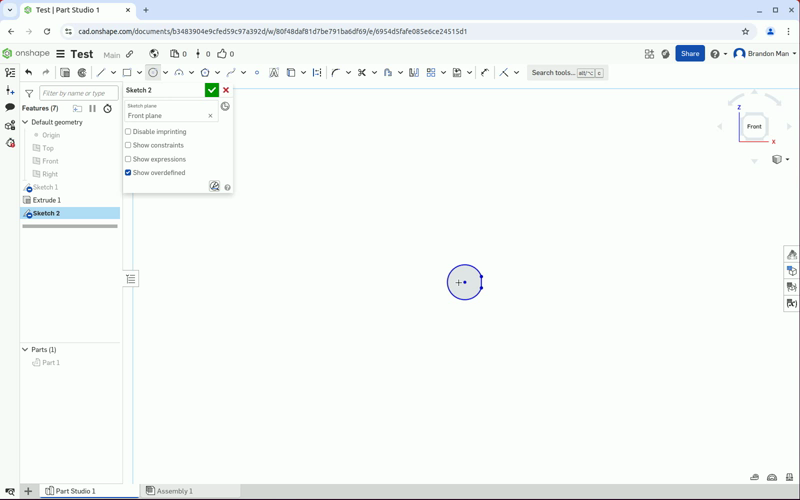
click(458, 282)
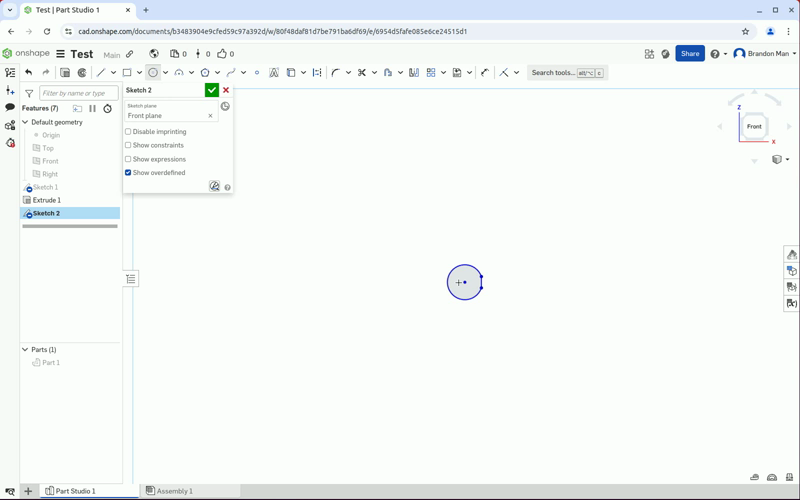
scroll(-6)
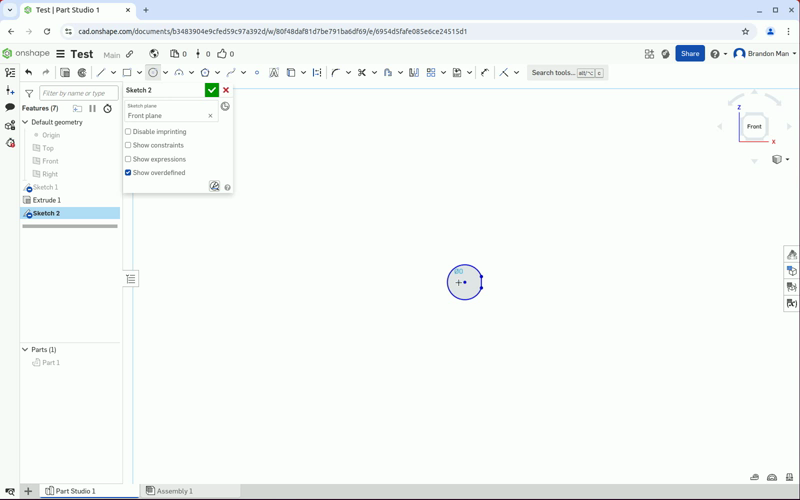
scroll(-6)
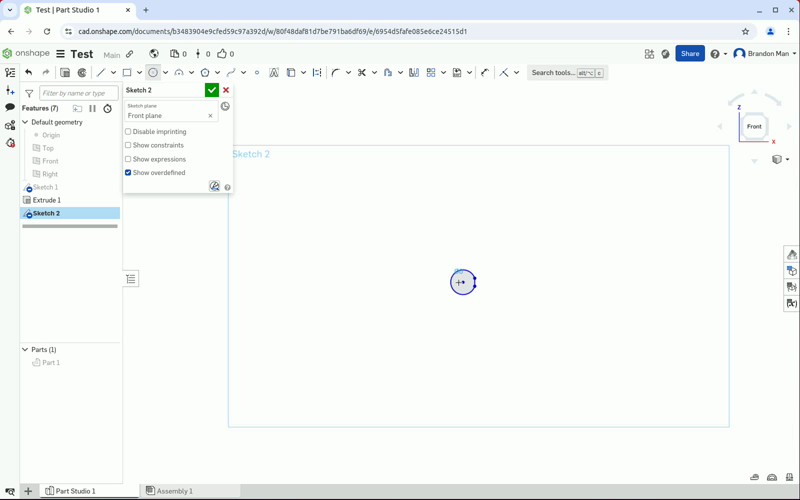
scroll(-6)
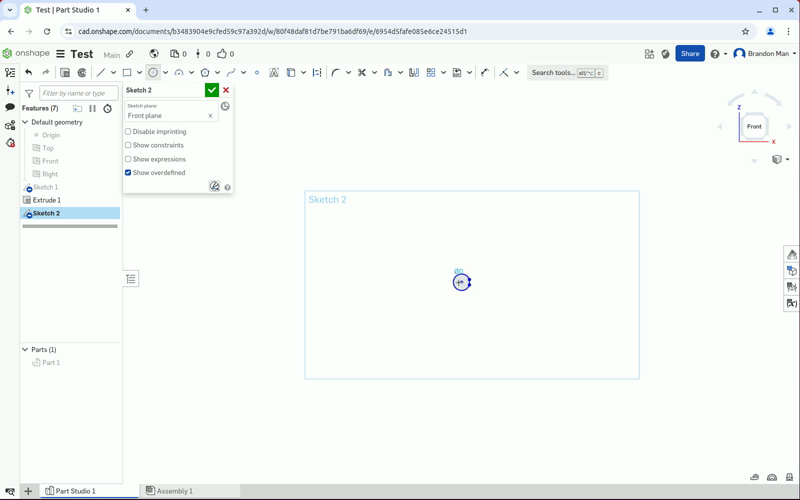
scroll(-6)
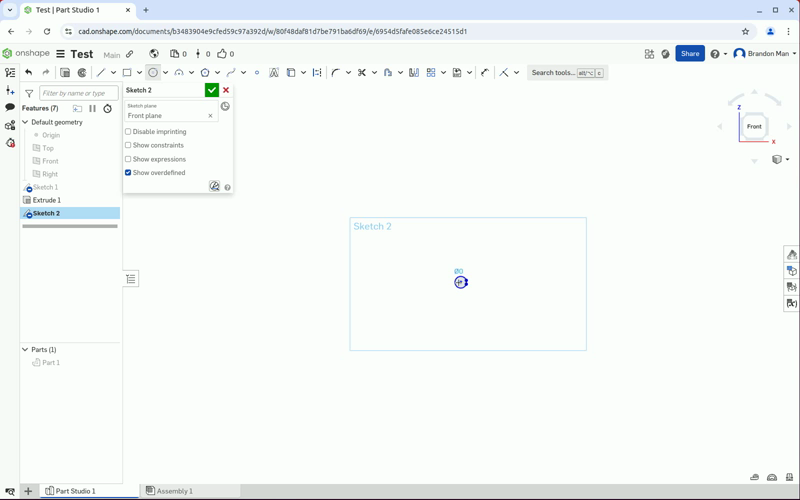
scroll(-6)
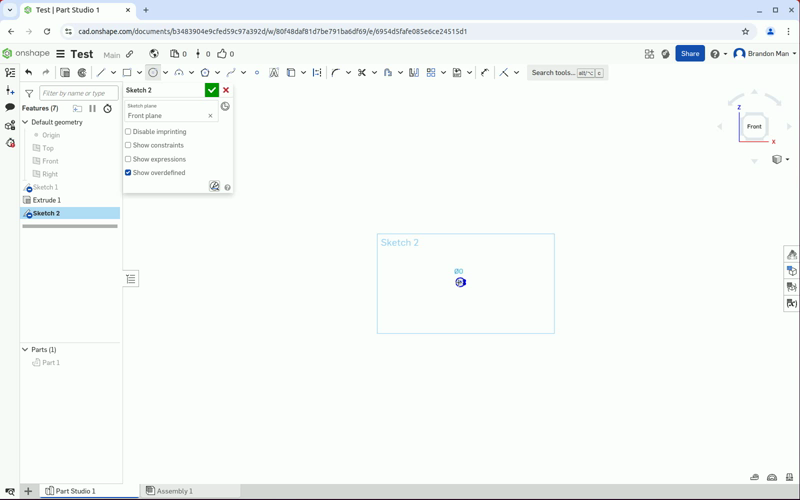
scroll(-6)
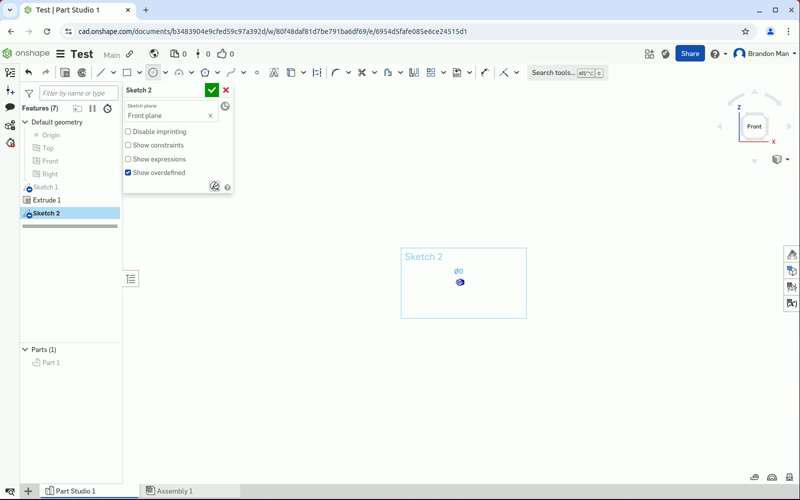
scroll(-6)
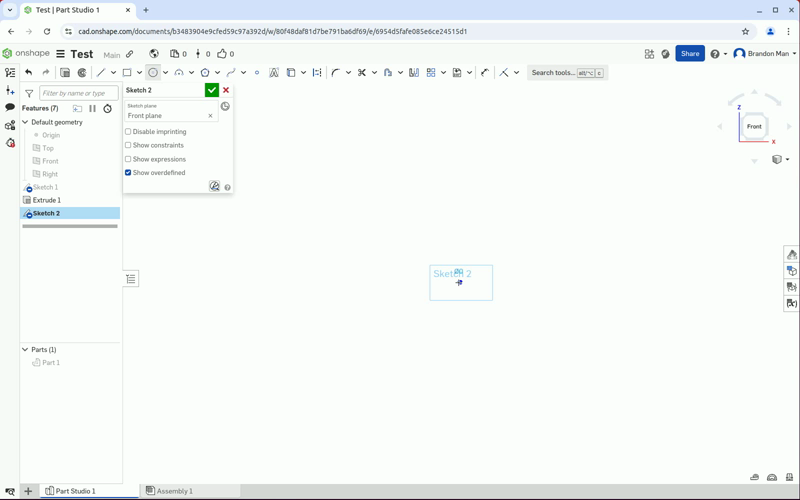
key_up(shift)
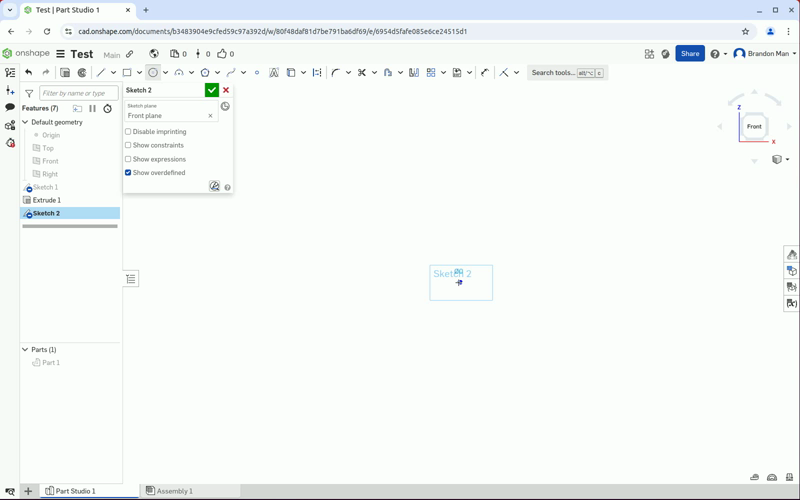
mouse_move(460, 282)
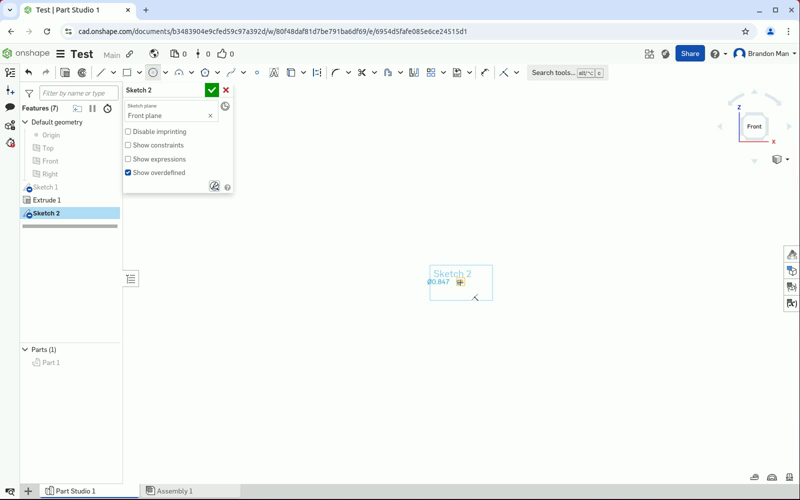
scroll(6)
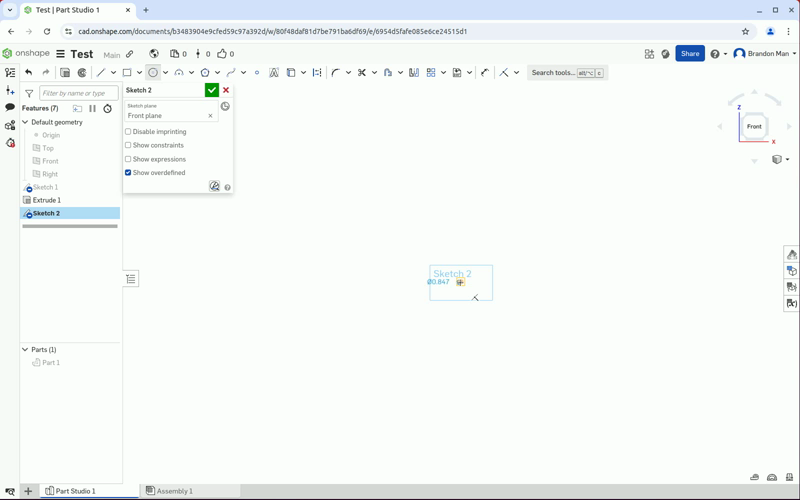
scroll(6)
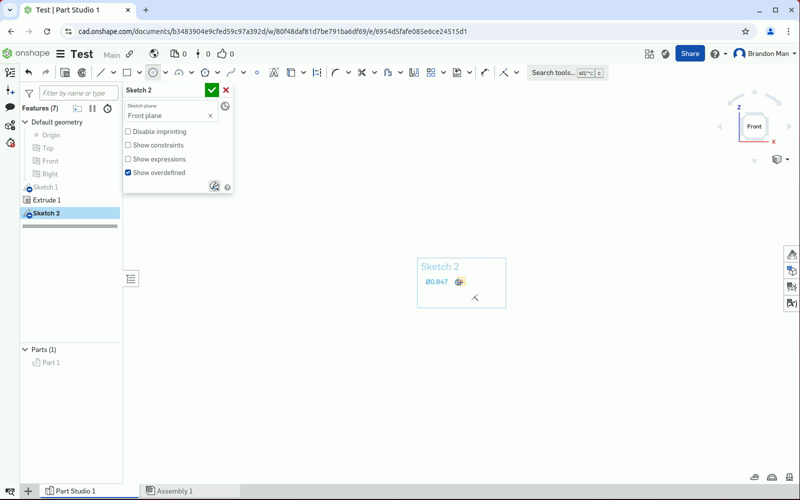
scroll(6)
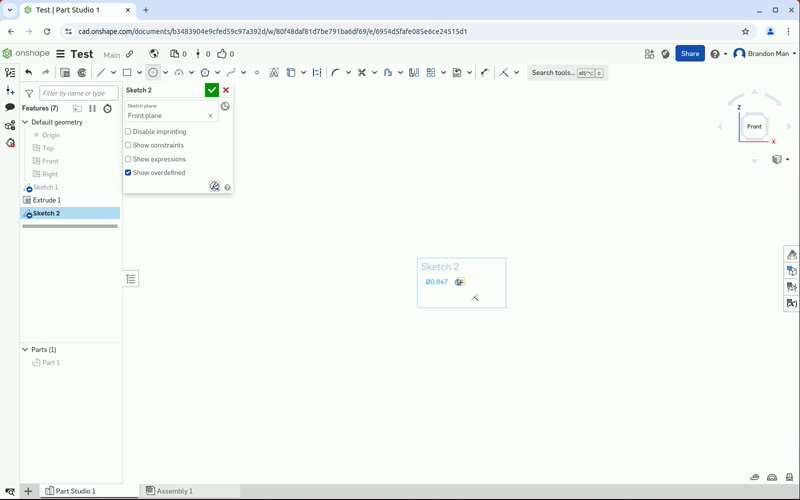
scroll(6)
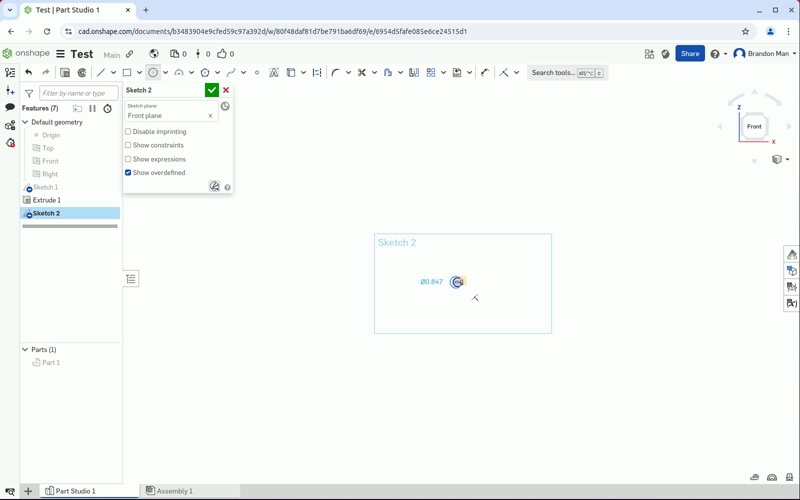
scroll(6)
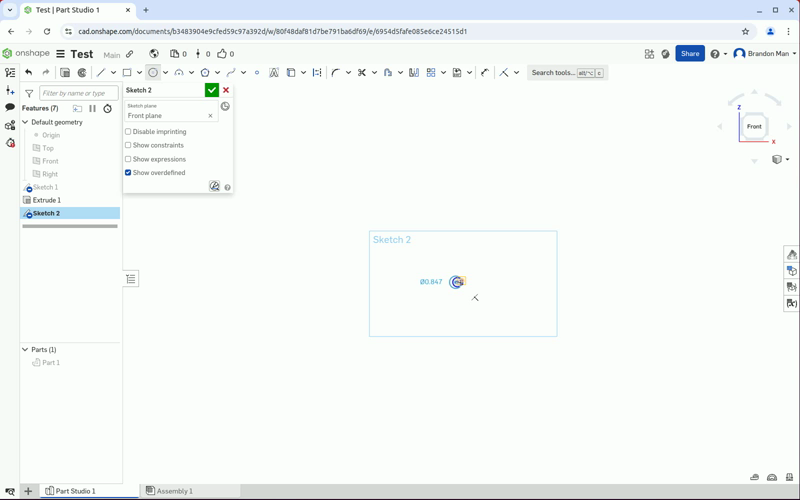
scroll(6)
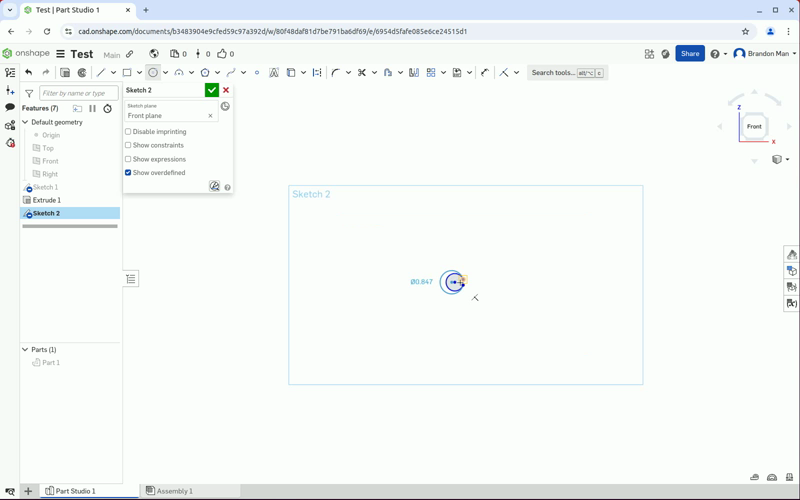
scroll(6)
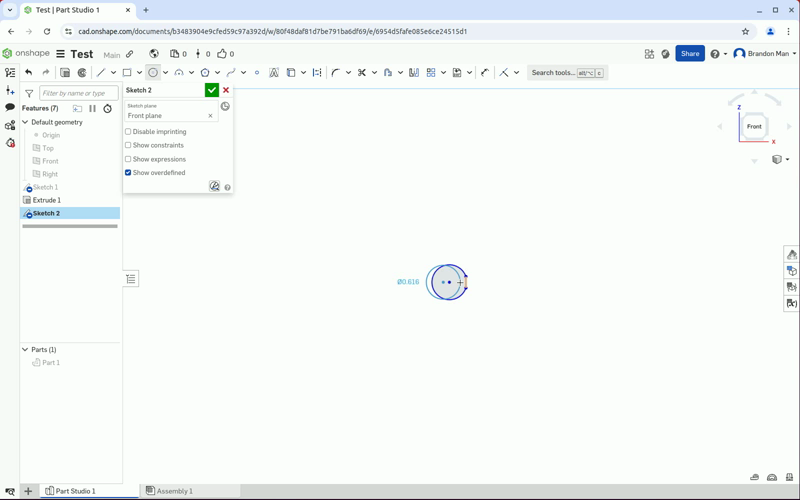
click(460, 282)
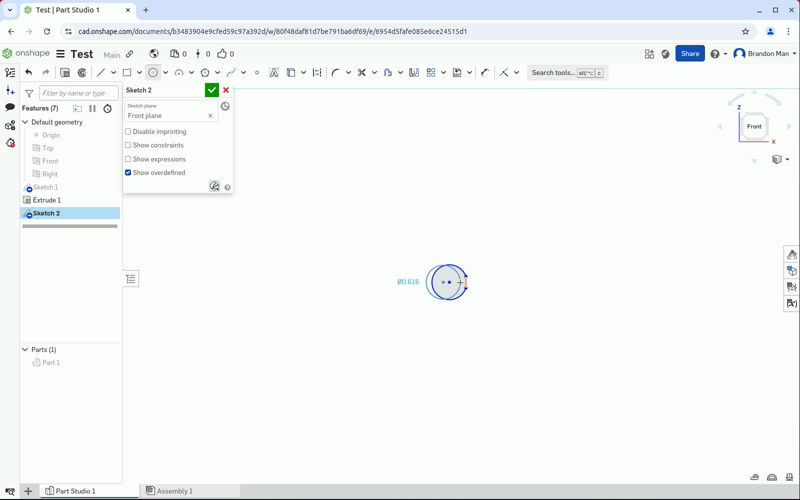
scroll(-6)
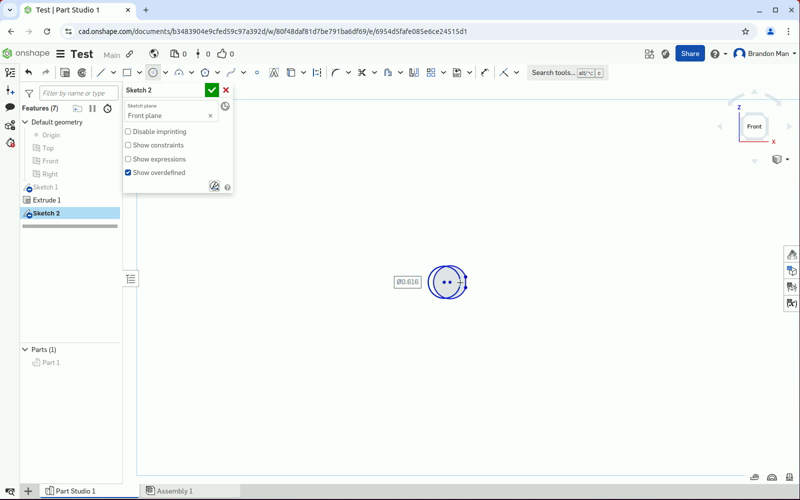
scroll(-6)
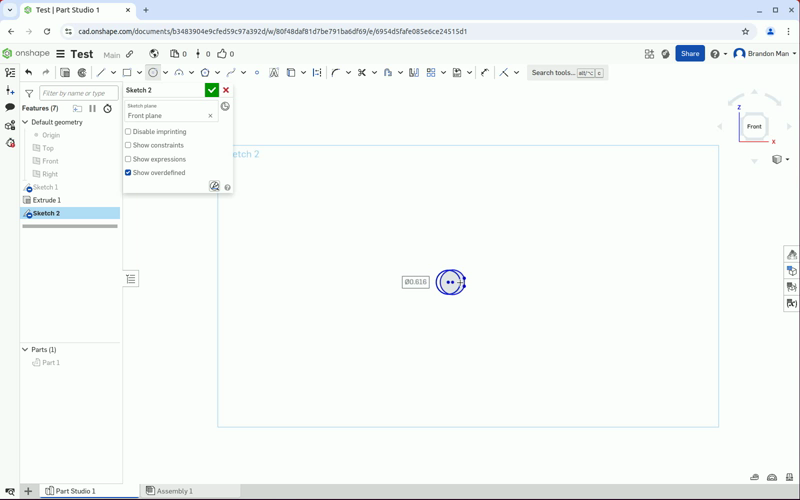
scroll(-6)
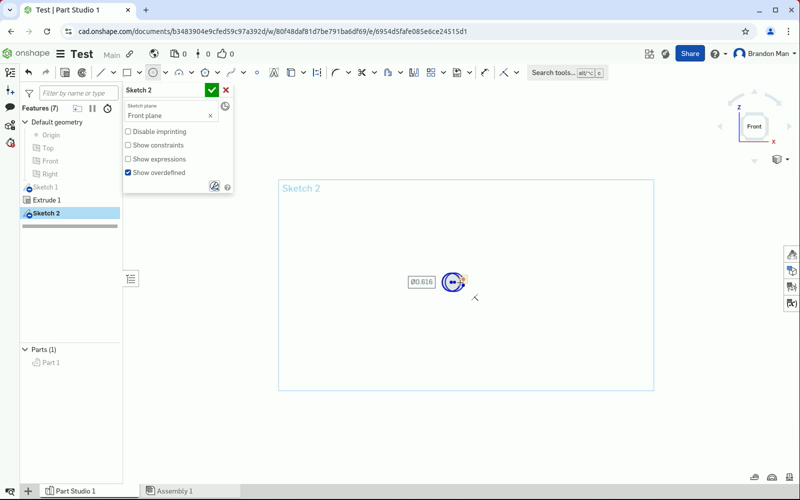
scroll(-6)
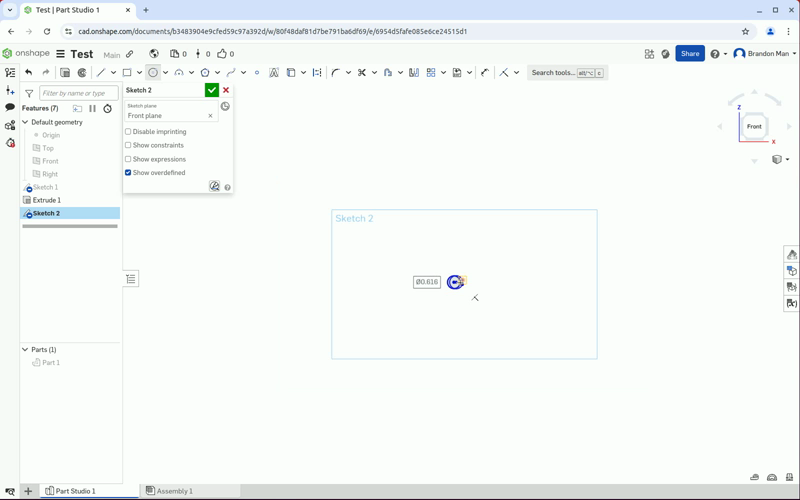
scroll(-6)
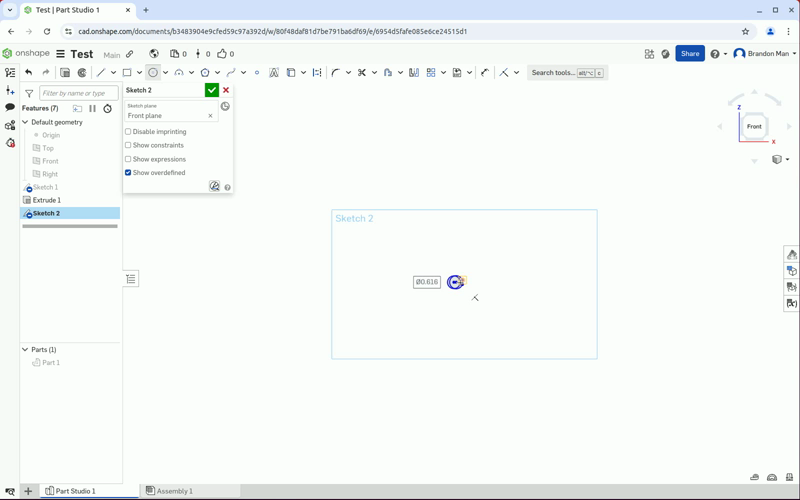
scroll(-6)
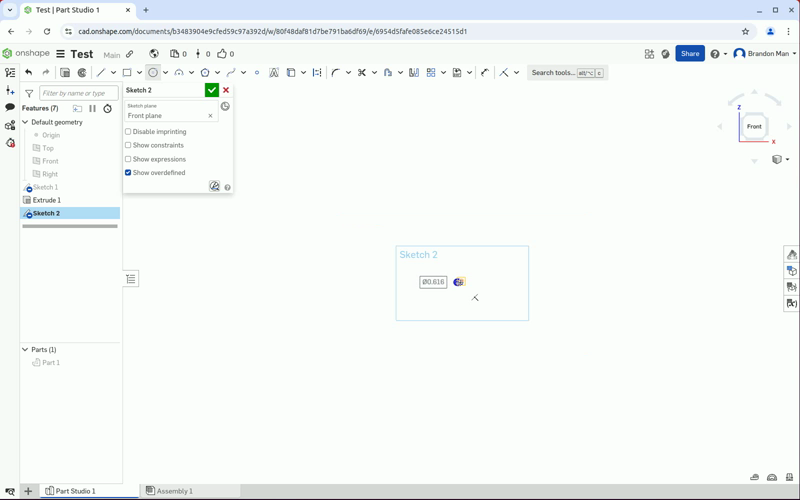
scroll(-6)
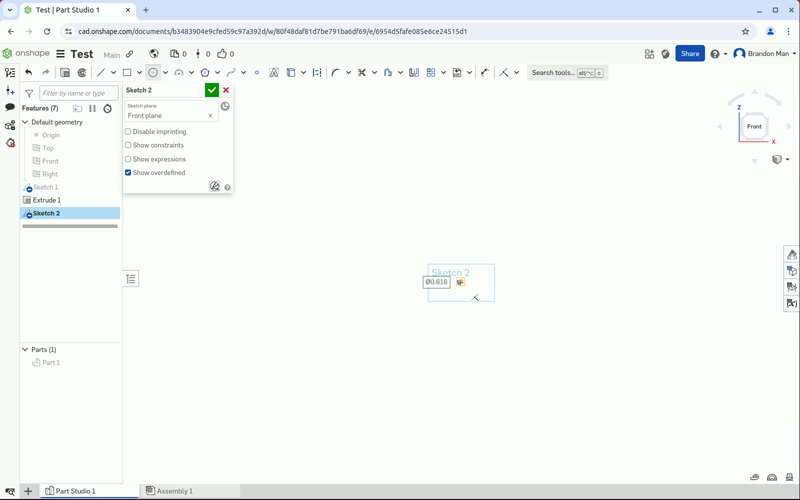
key(esc)
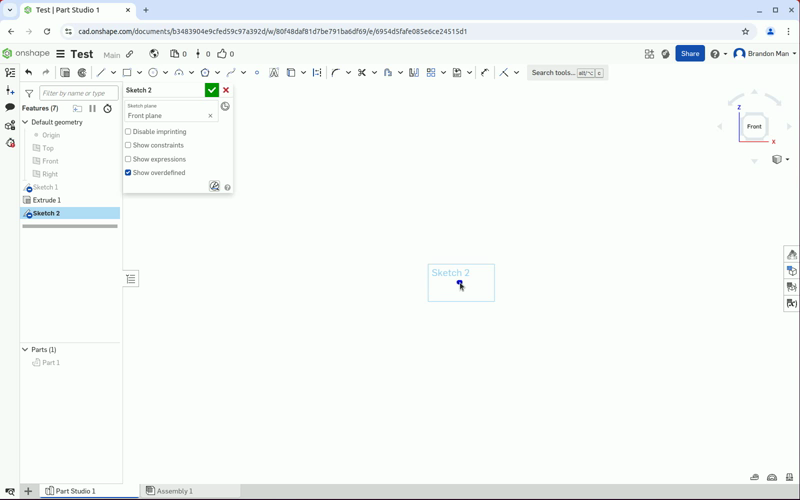
mouse_move(460, 282)
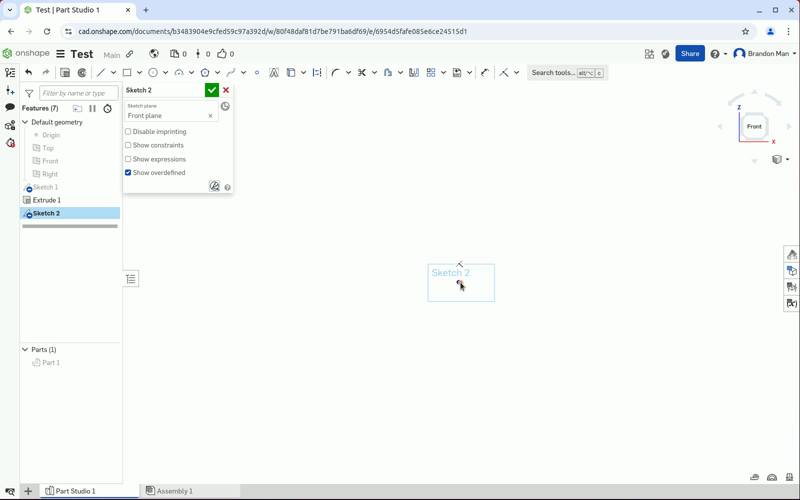
scroll(6)
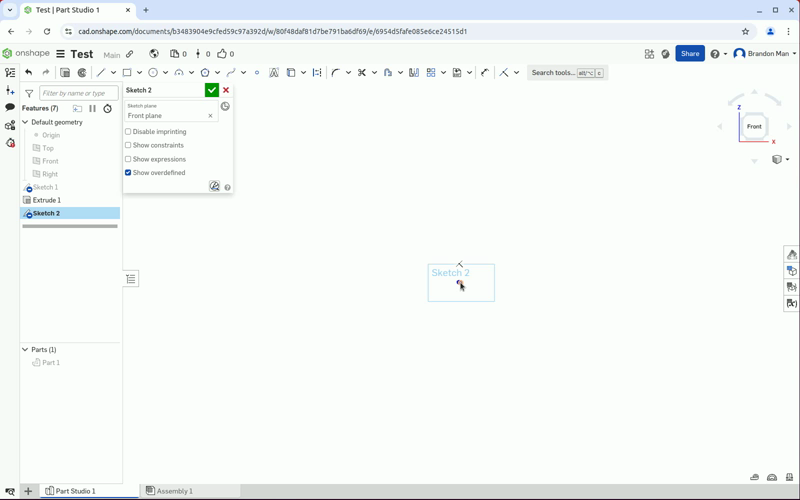
scroll(6)
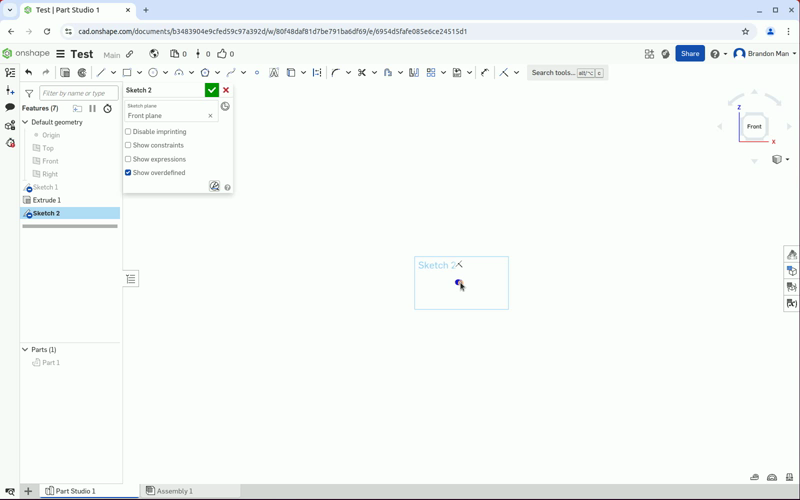
scroll(6)
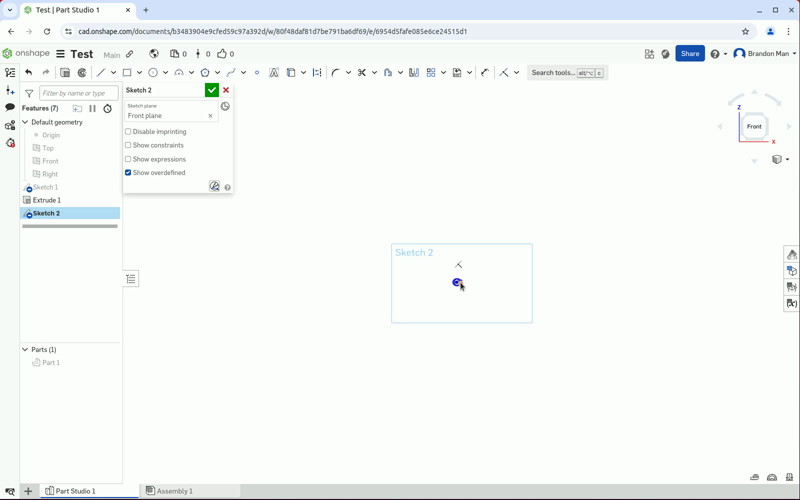
scroll(6)
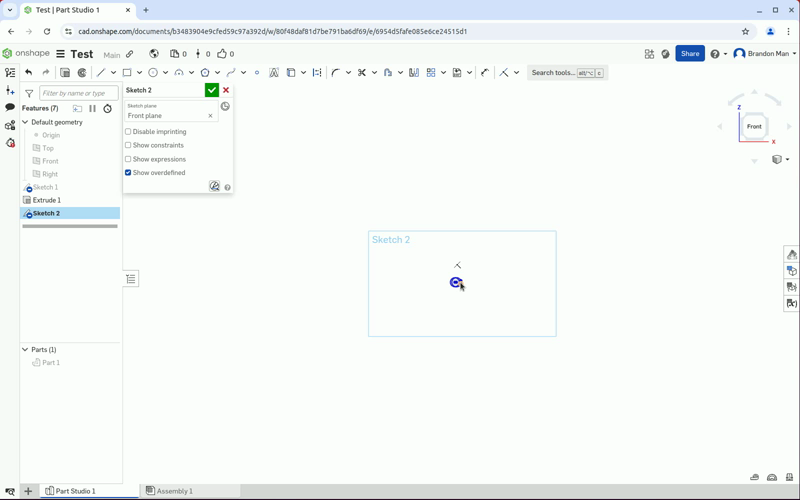
scroll(6)
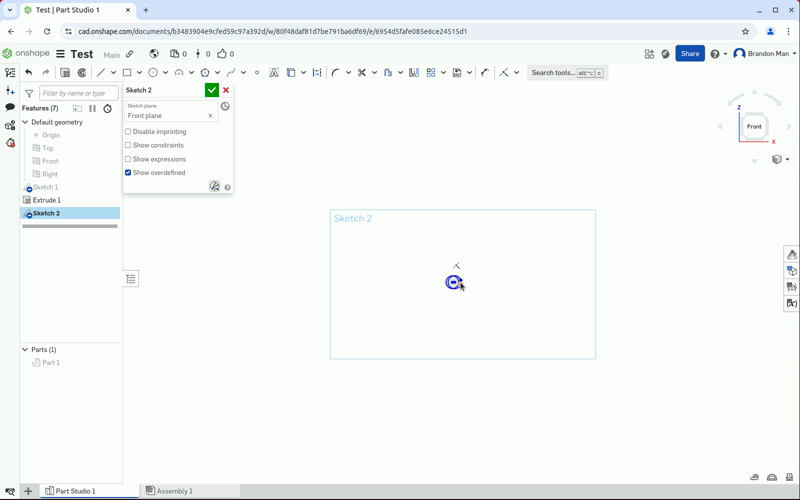
scroll(6)
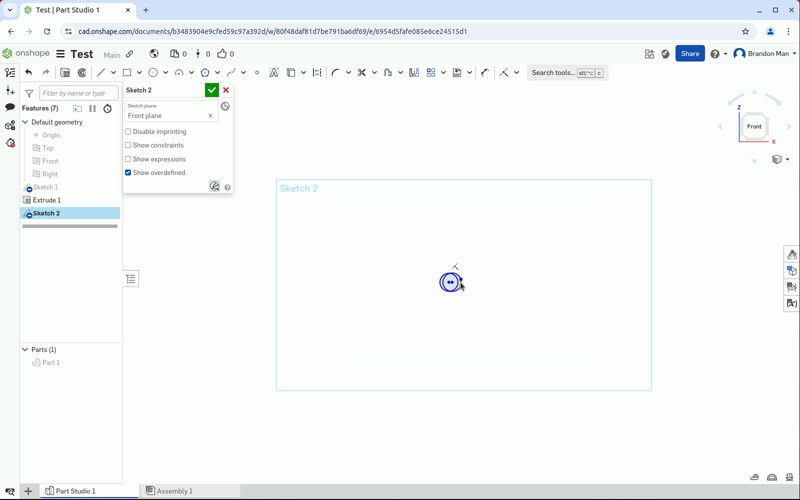
scroll(6)
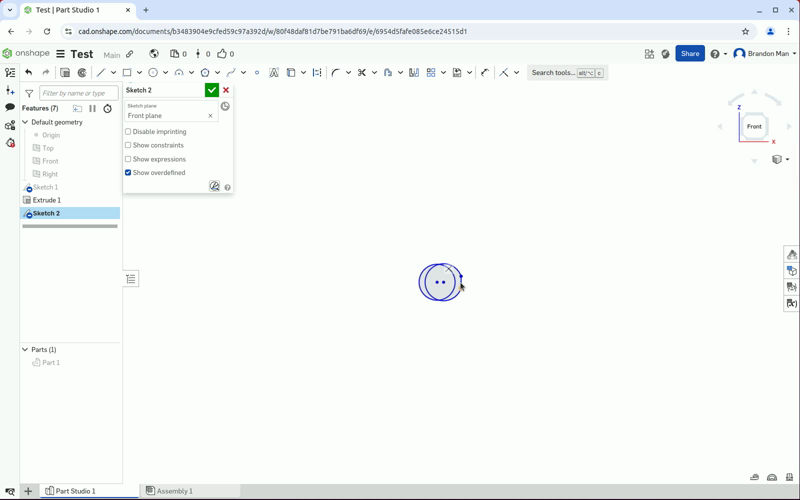
click(460, 282)
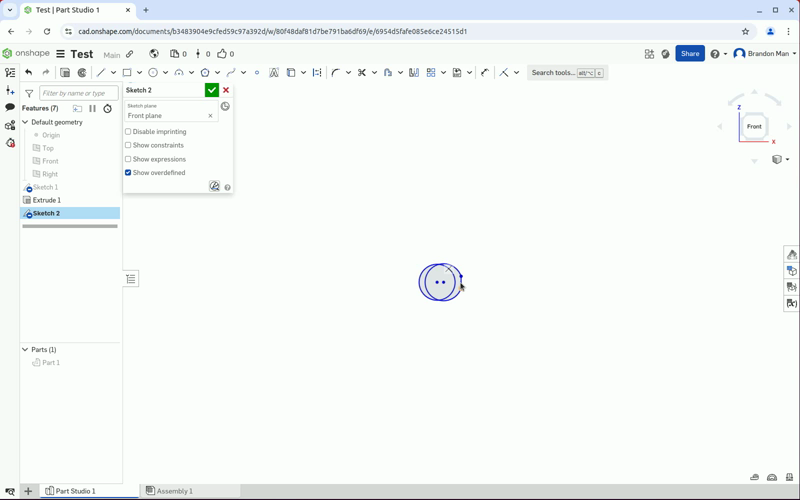
scroll(-6)
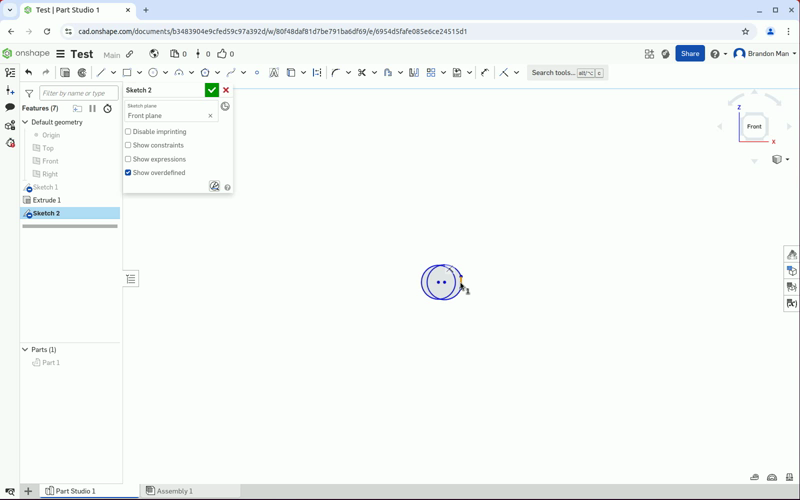
scroll(-6)
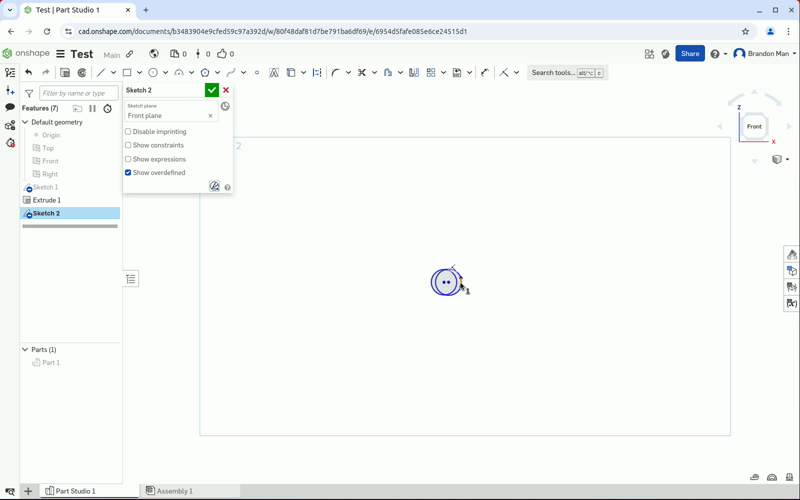
scroll(-6)
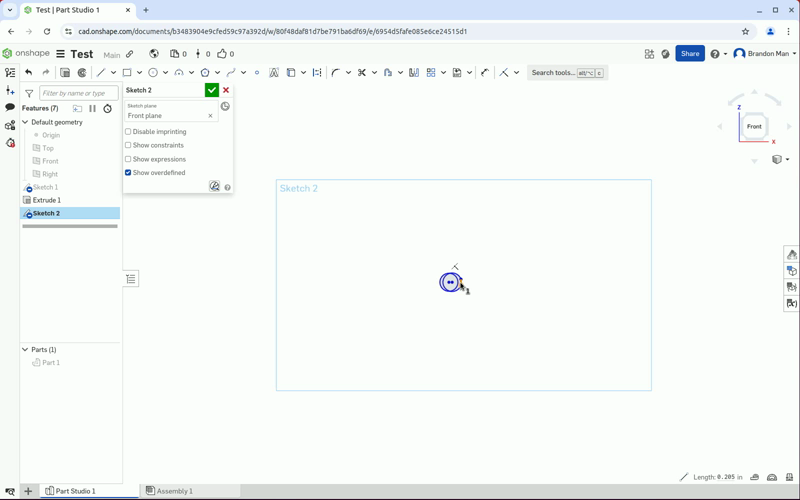
scroll(-6)
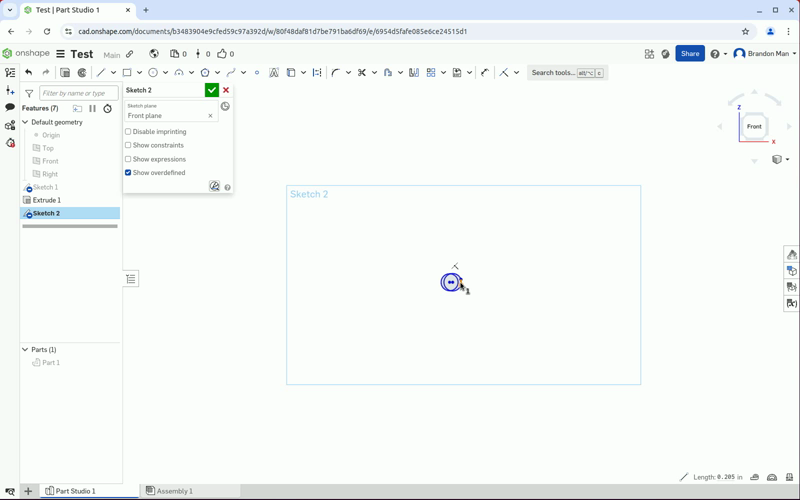
scroll(-6)
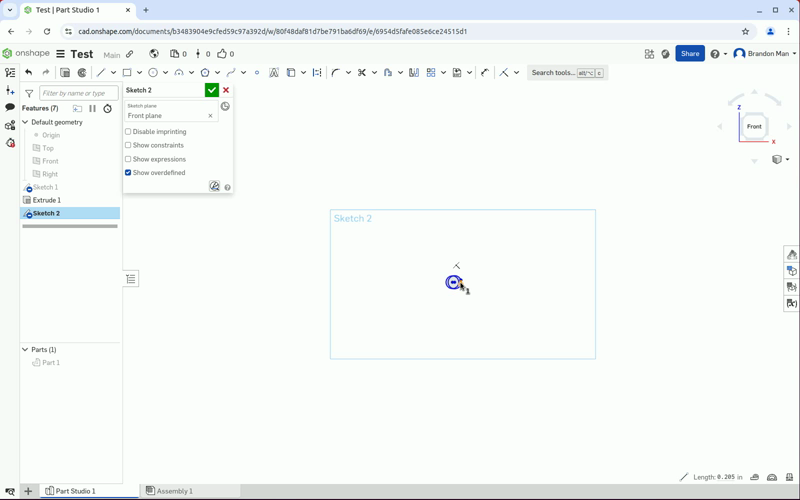
scroll(-6)
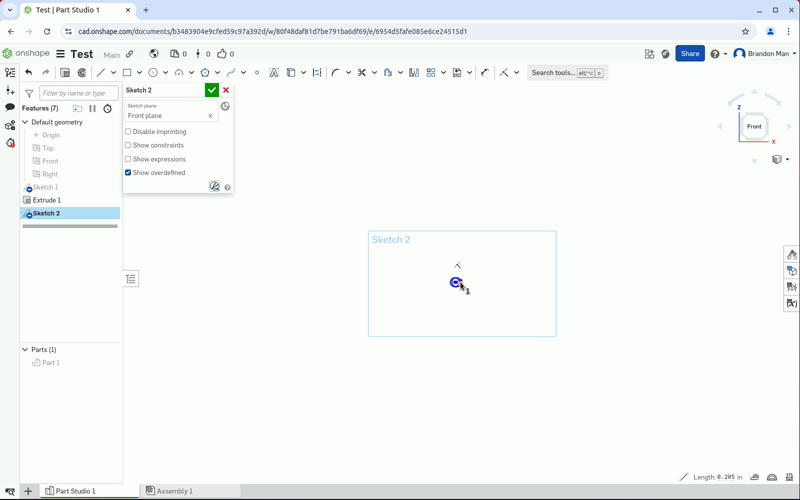
scroll(-6)
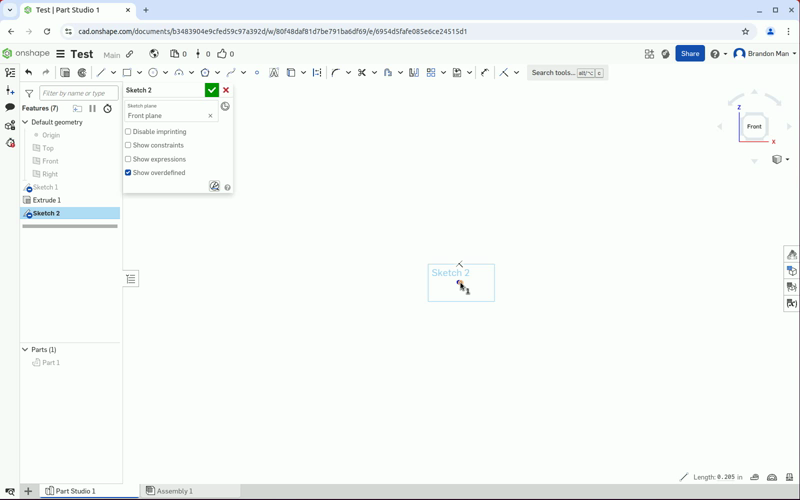
mouse_move(73, 352)
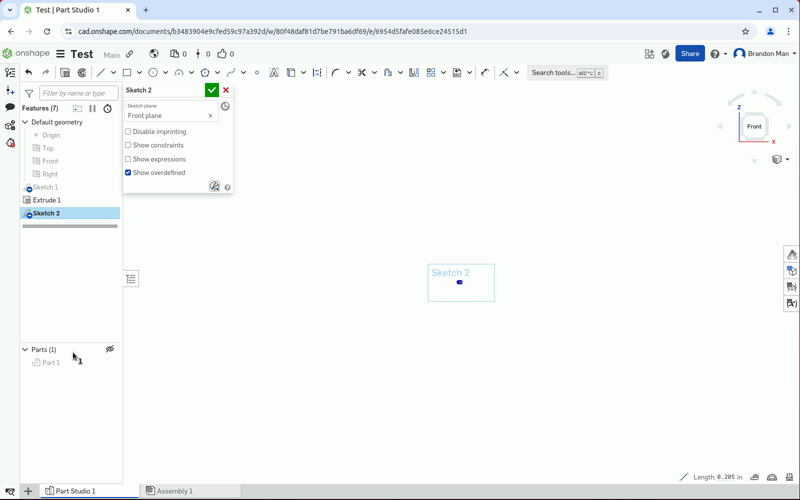
key(shift+y)
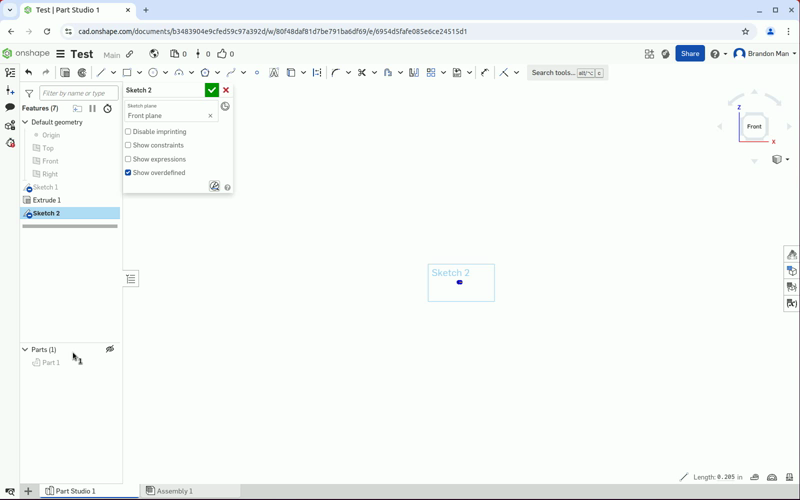
key(shift+e)
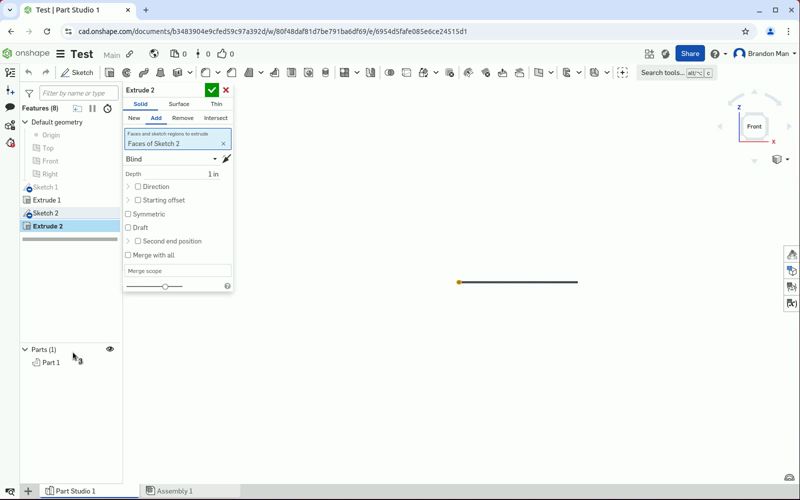
mouse_move(143, 106)
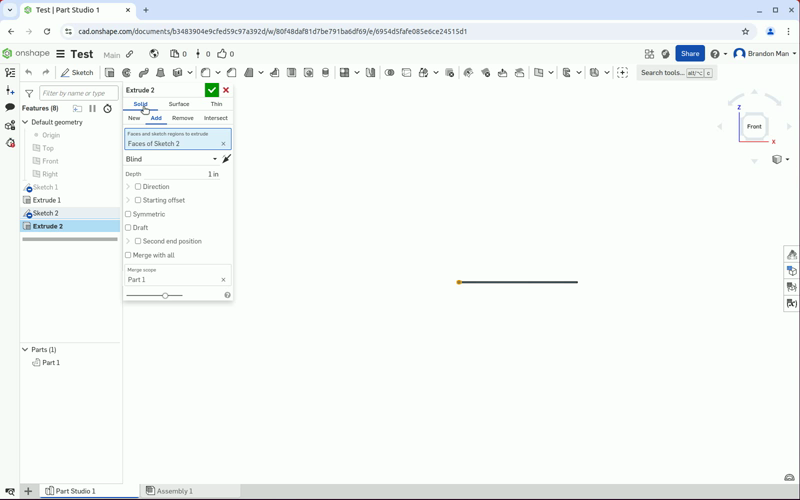
click(143, 106)
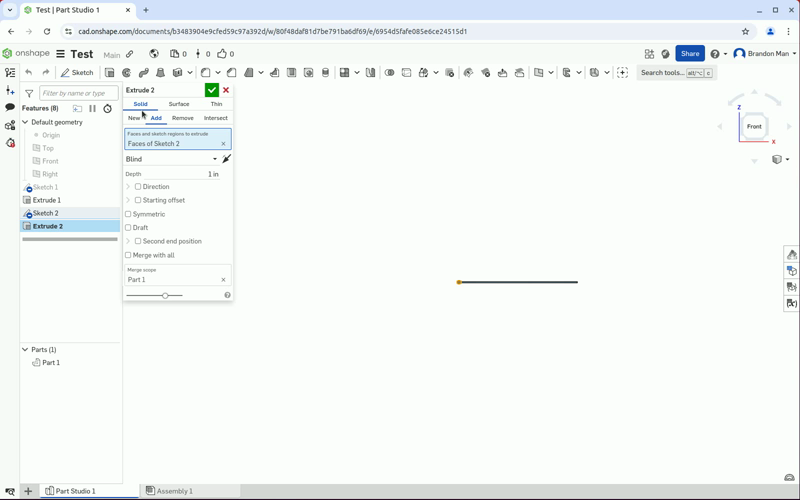
mouse_move(137, 120)
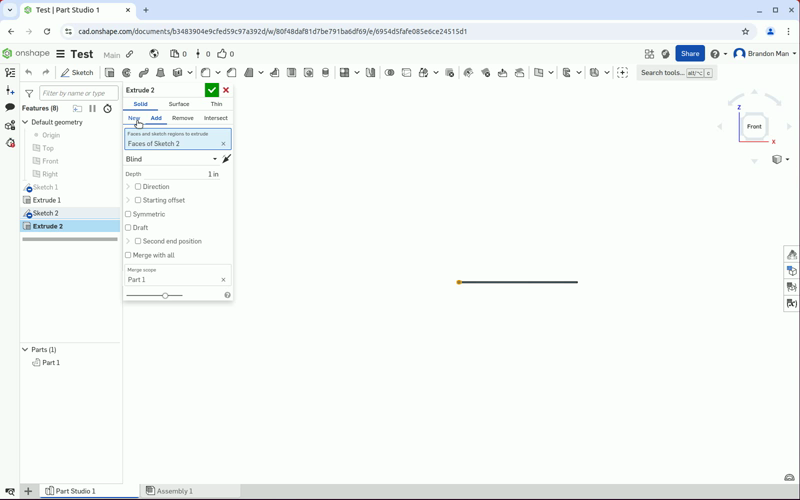
click(137, 120)
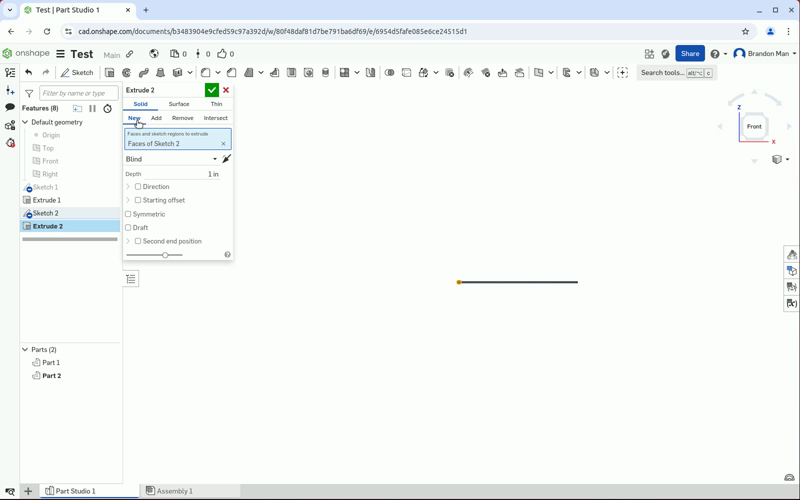
key(tab, 4)
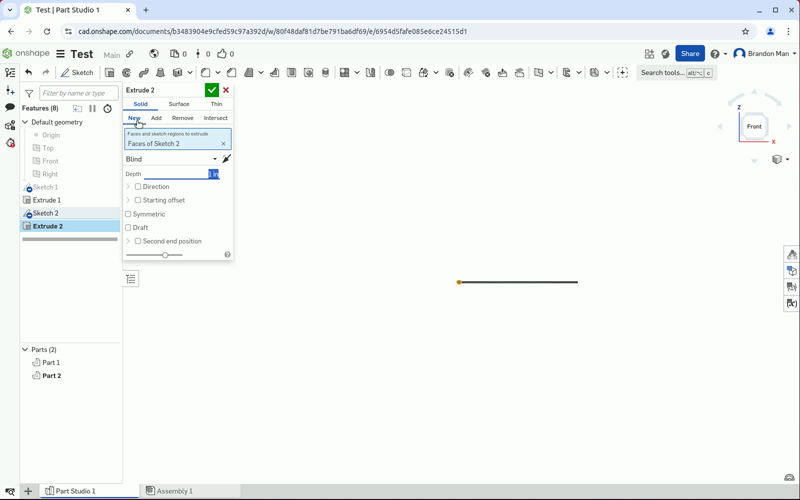
text(0.241)
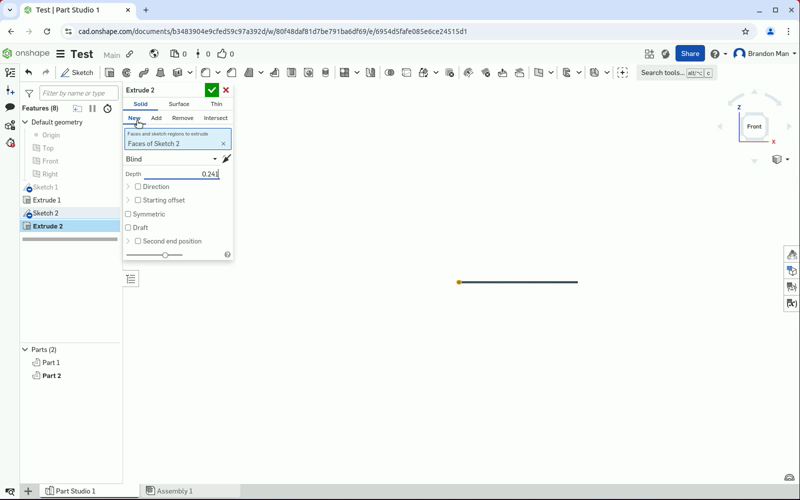
key(enter)
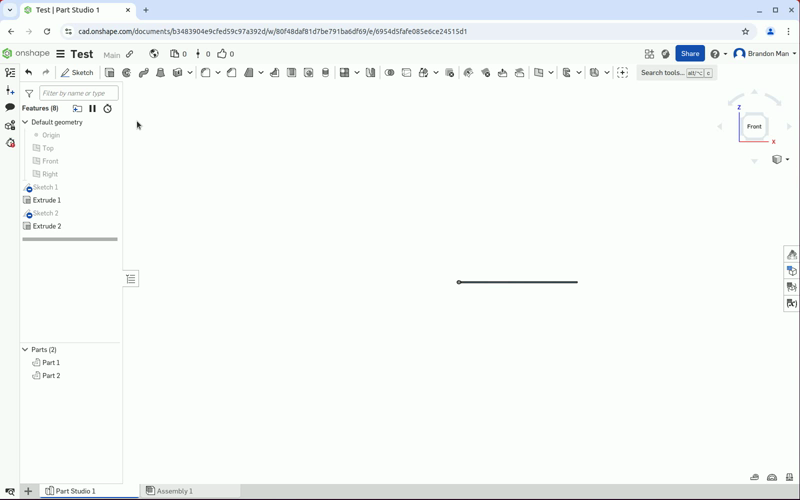
key(shift+h)
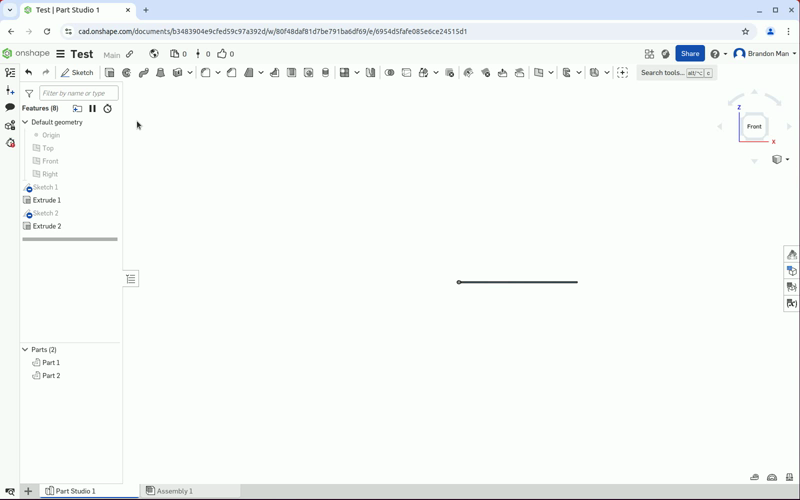
key(shift+h)
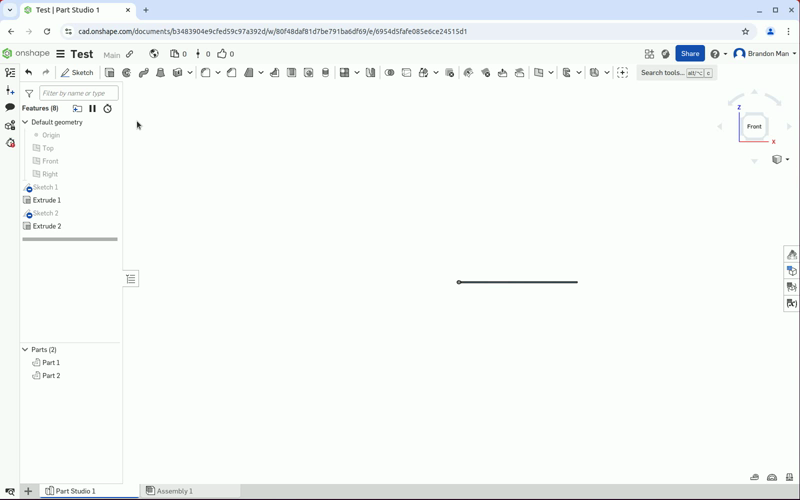
mouse_move(73, 189)
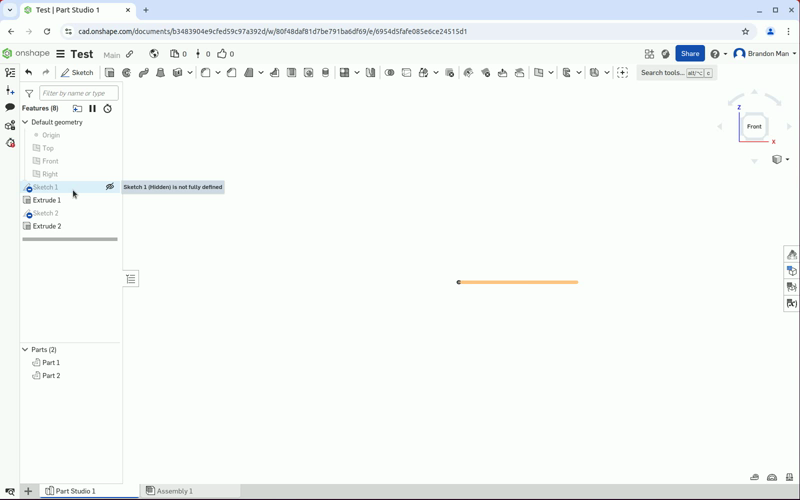
click(73, 189)
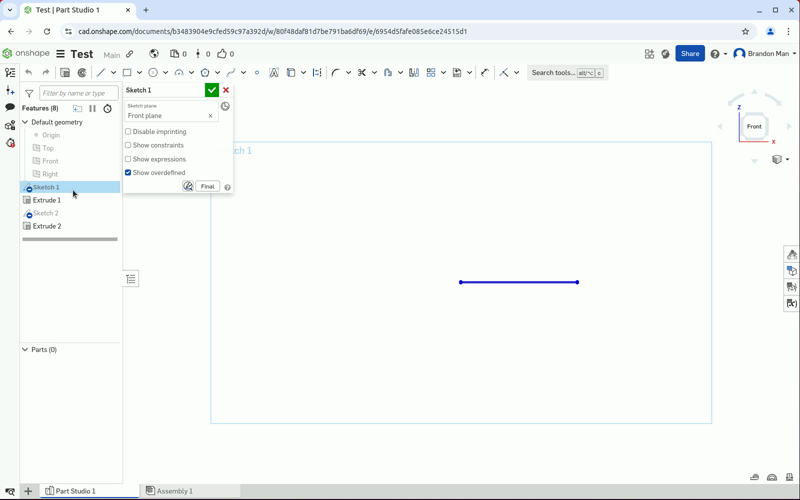
mouse_move(229, 92)
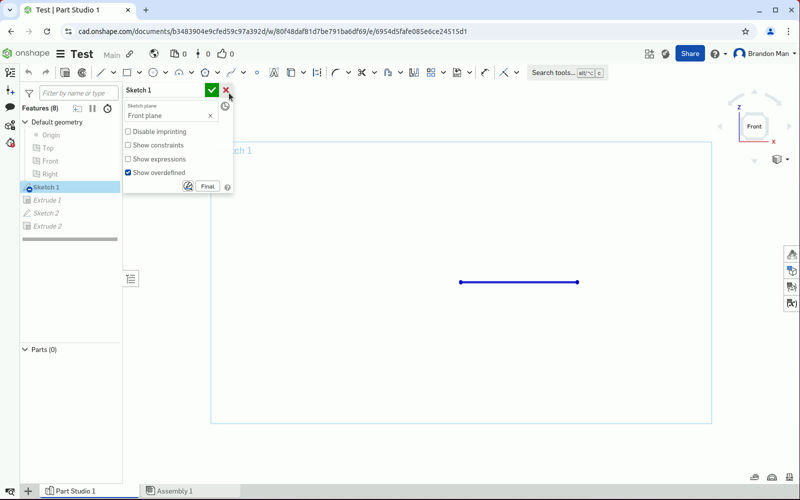
click(229, 92)
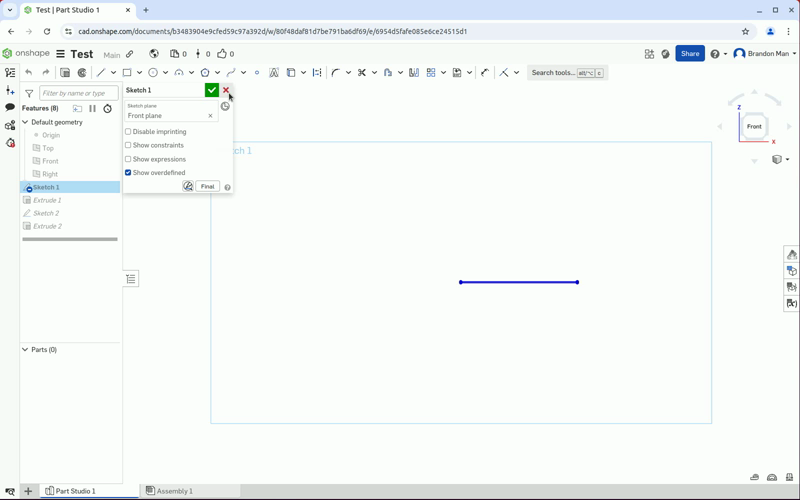
key(shift+s)
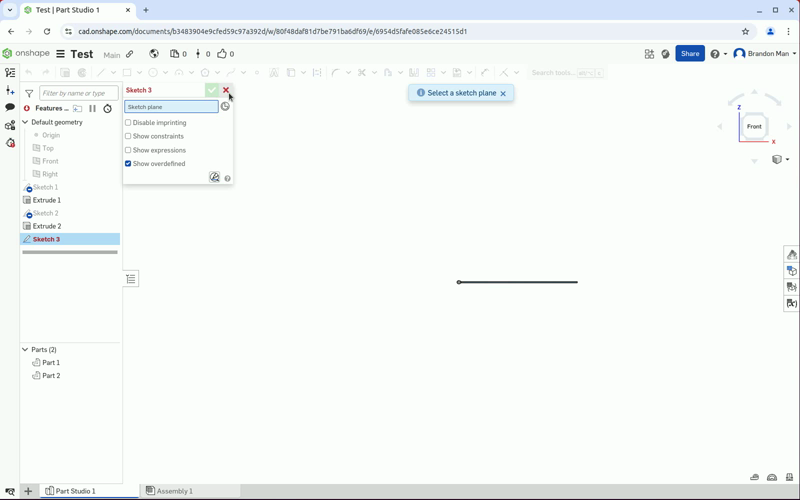
mouse_move(73, 163)
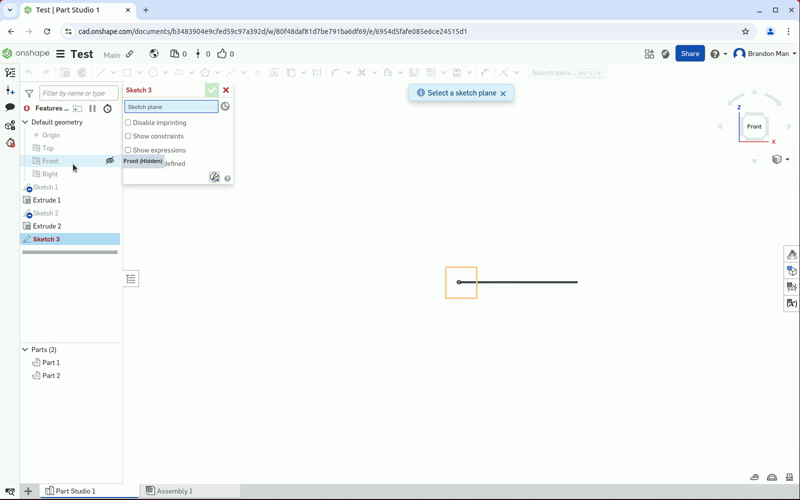
click(73, 163)
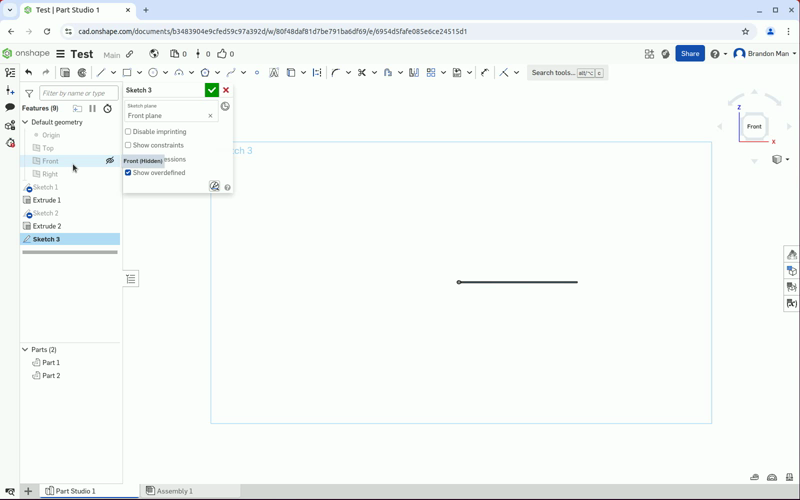
mouse_move(73, 352)
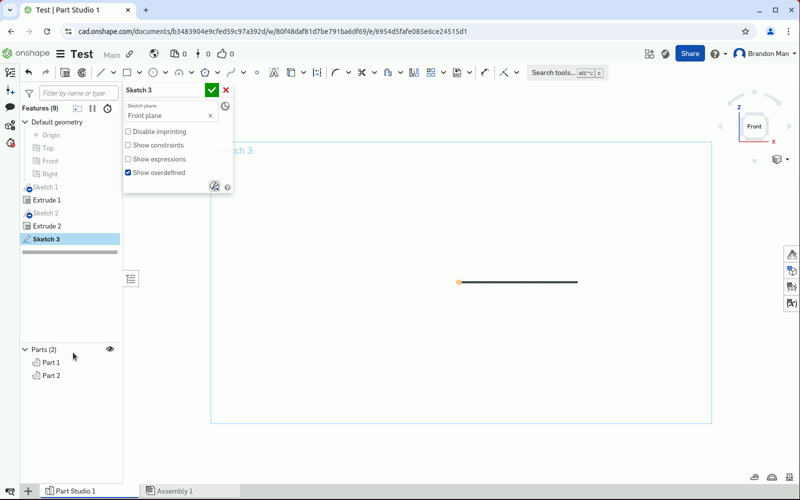
key(y)
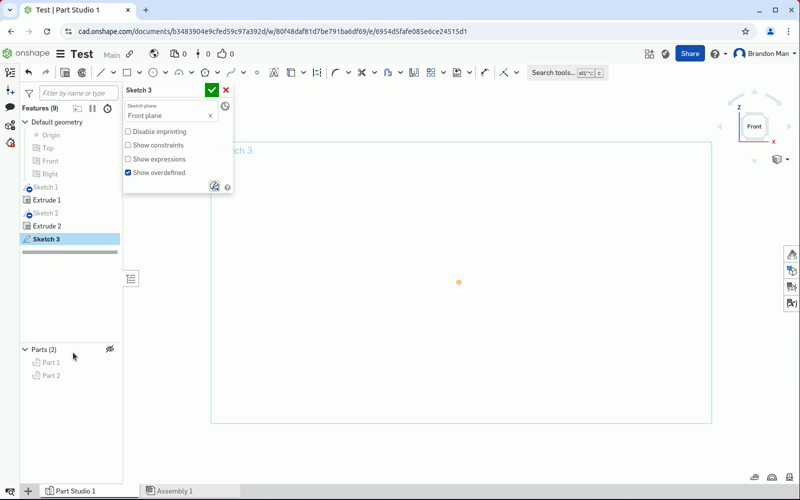
key(a)
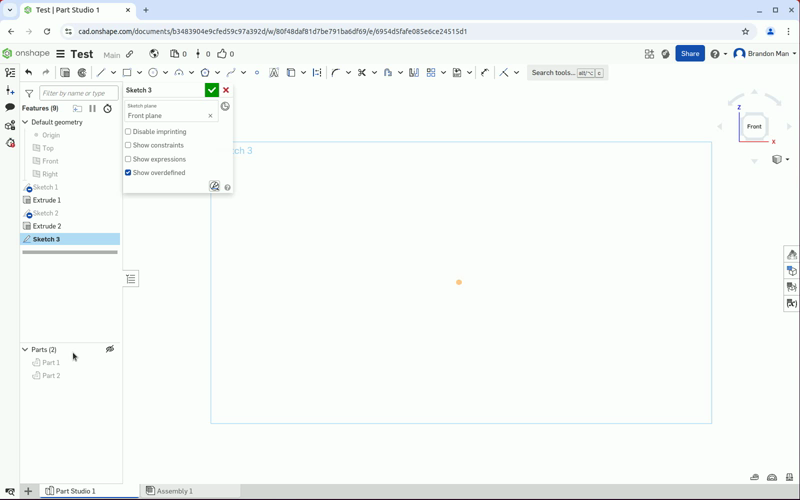
key_down(shift)
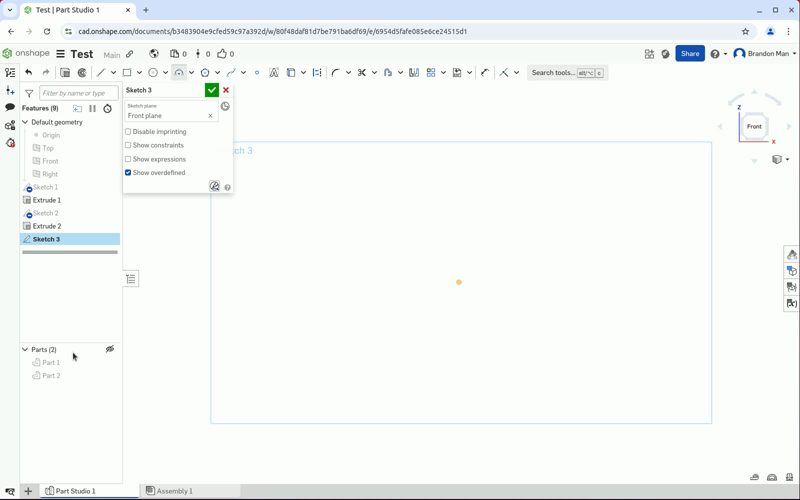
mouse_move(570, 282)
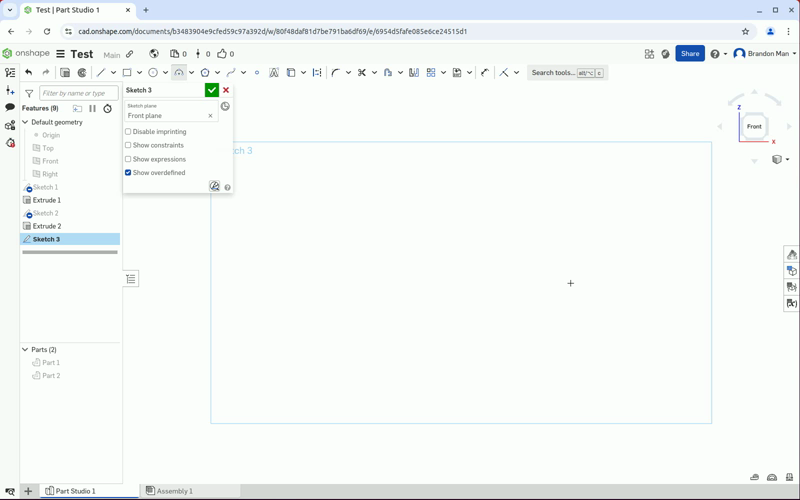
click(570, 282)
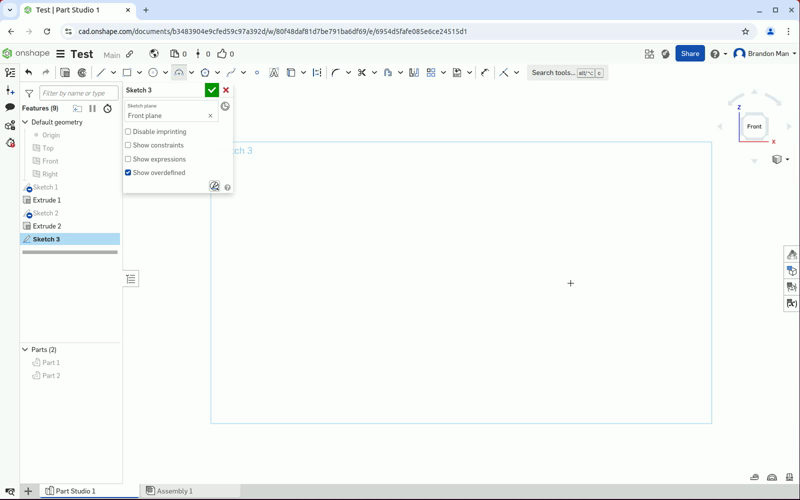
key_up(shift)
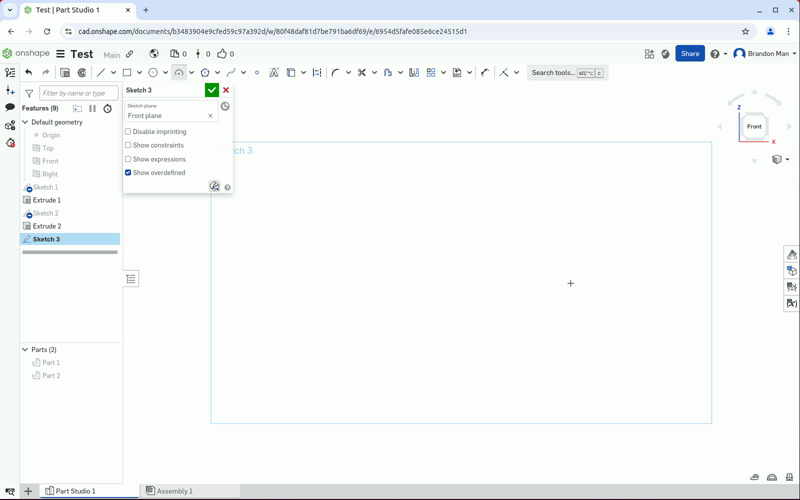
key_down(shift)
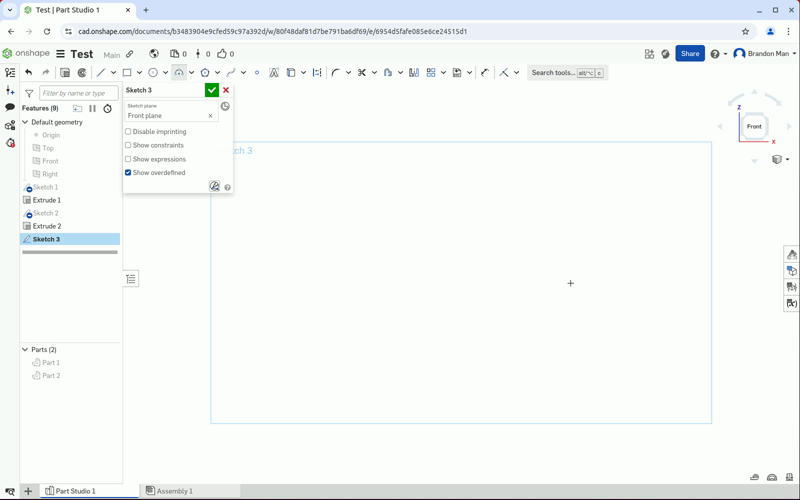
mouse_move(570, 281)
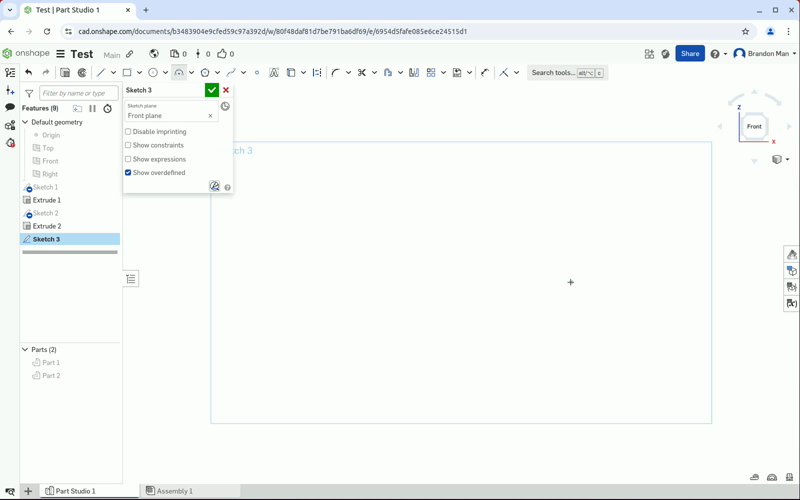
scroll(6)
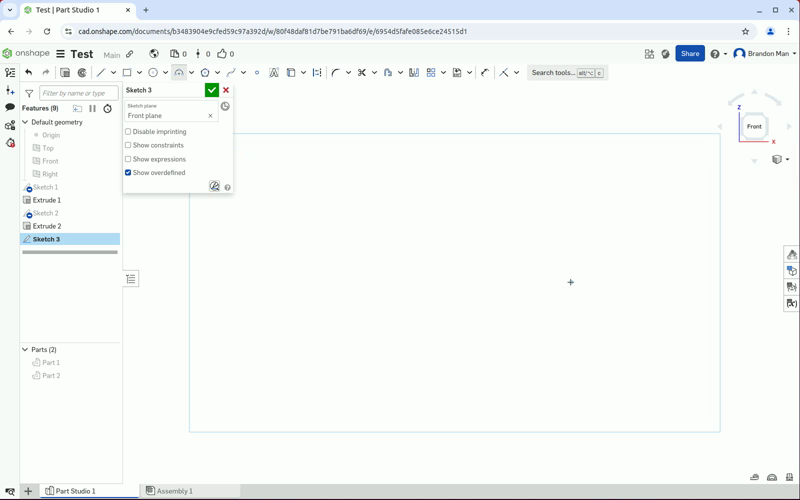
scroll(6)
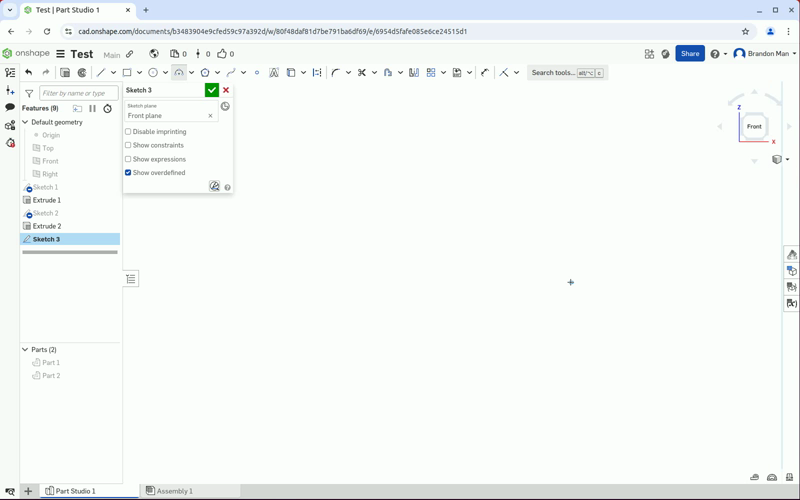
scroll(6)
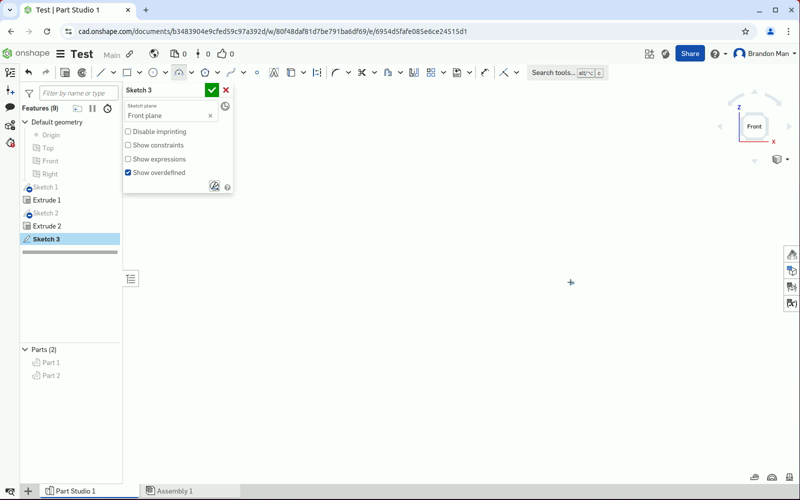
scroll(6)
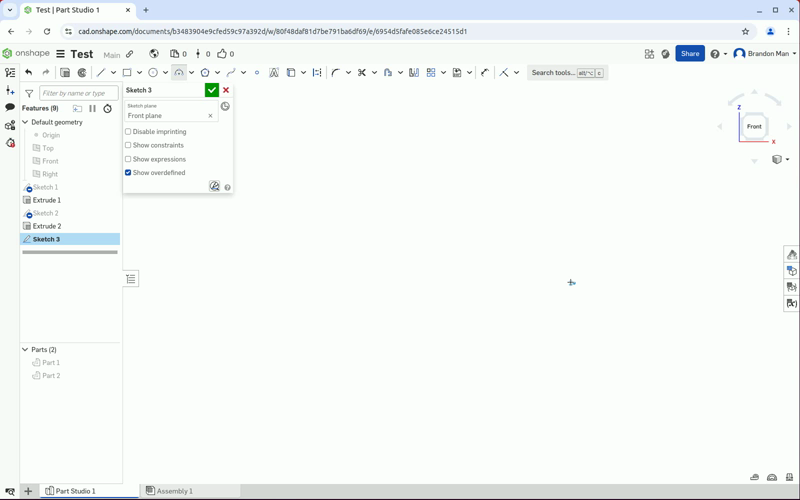
scroll(6)
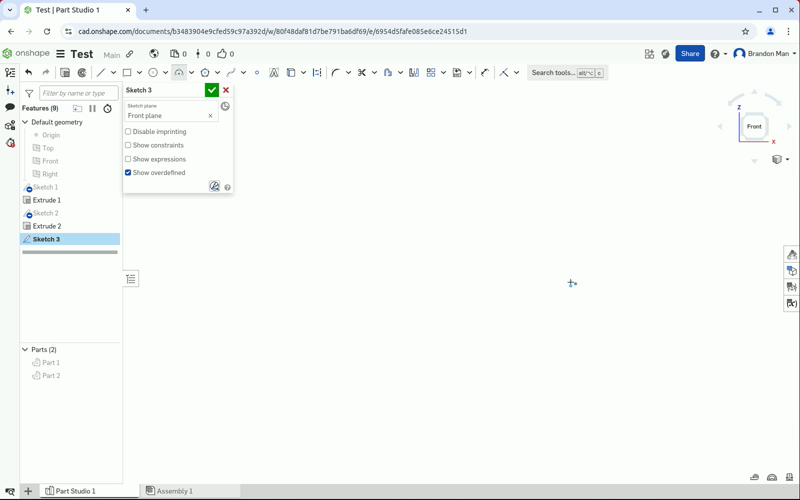
scroll(6)
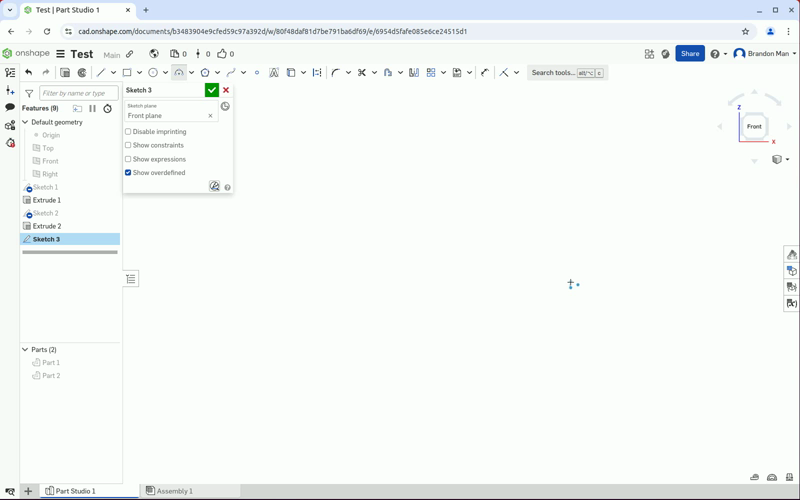
scroll(6)
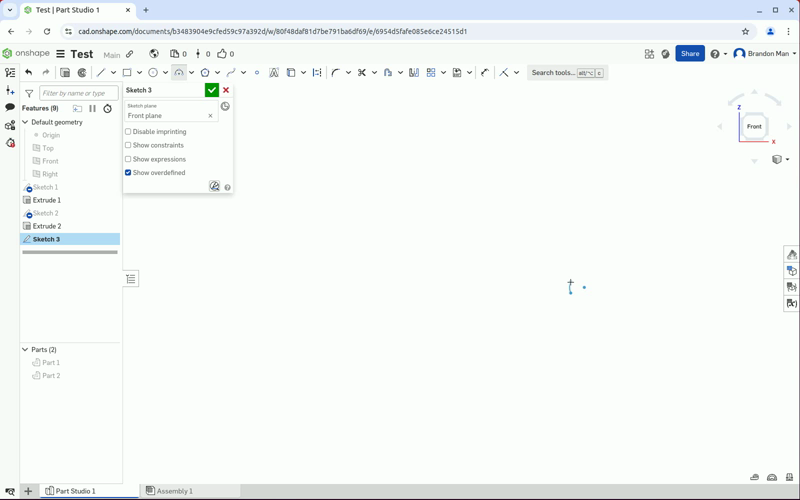
click(570, 281)
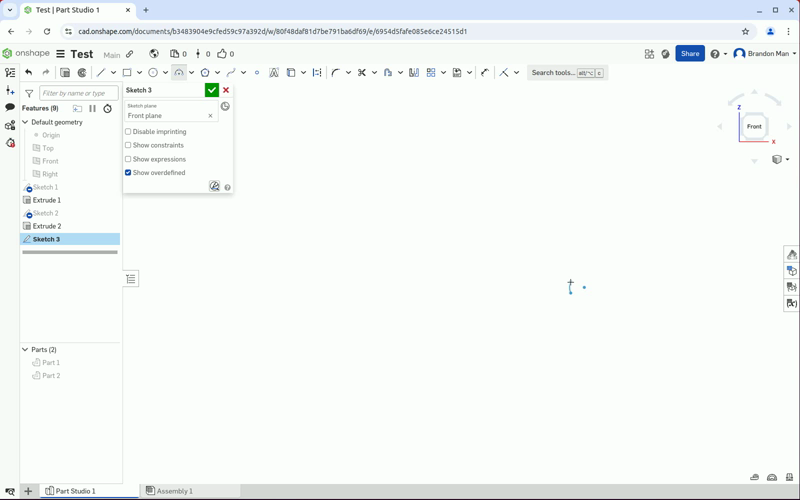
scroll(-6)
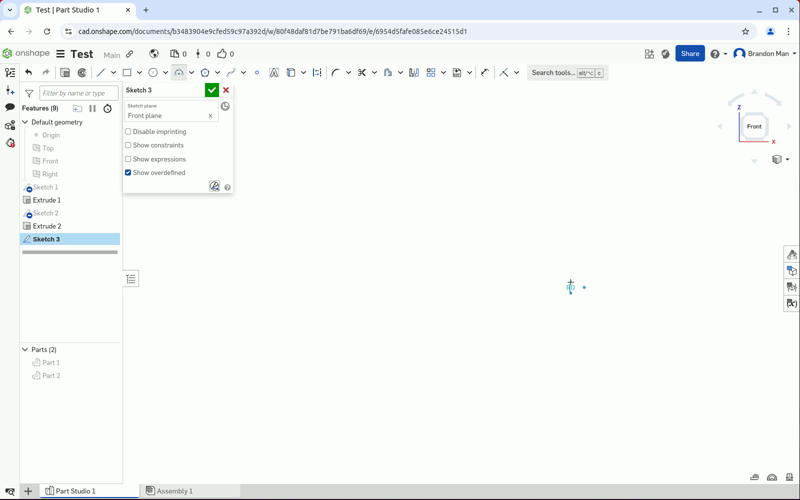
scroll(-6)
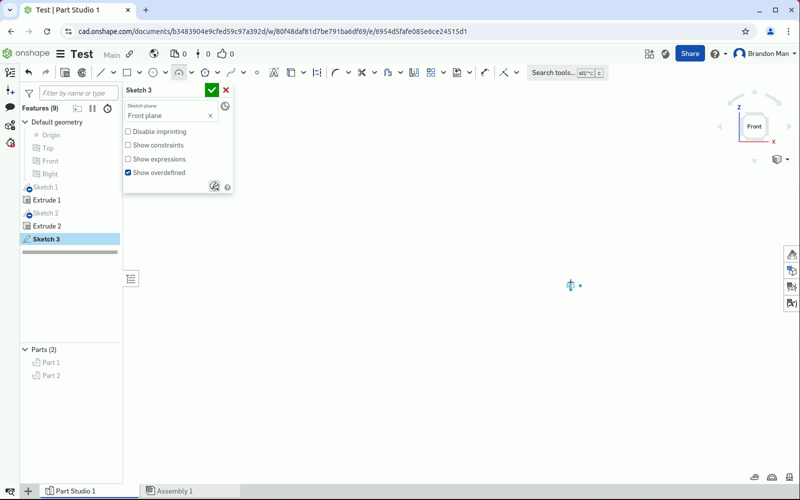
scroll(-6)
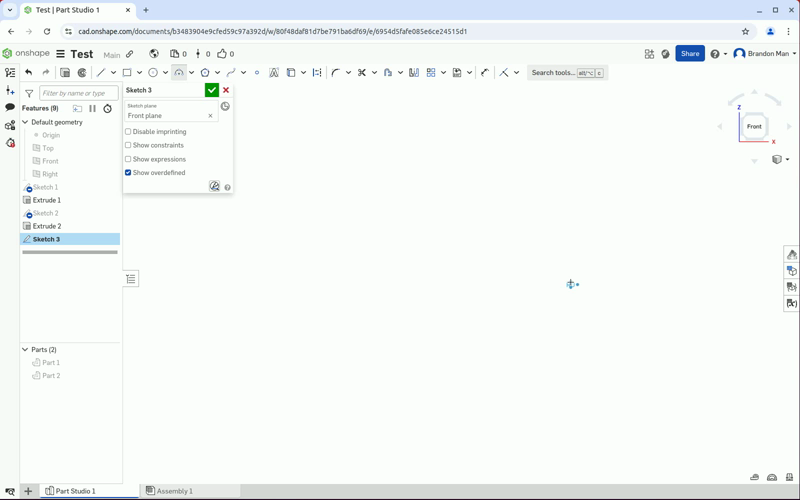
scroll(-6)
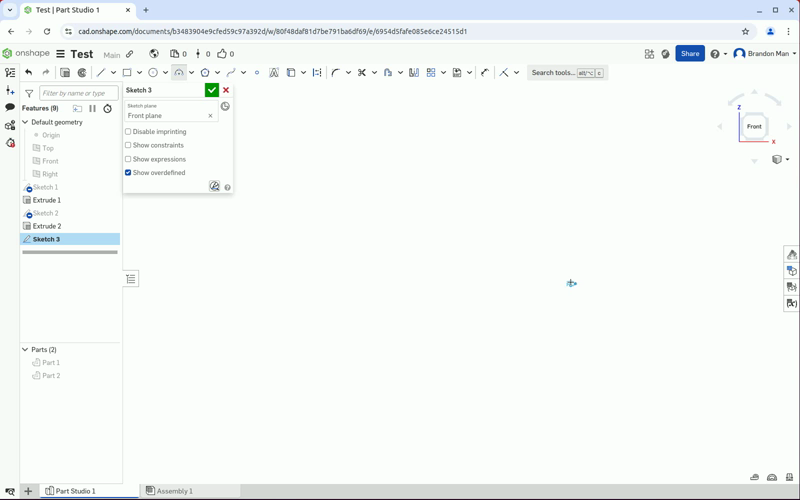
scroll(-6)
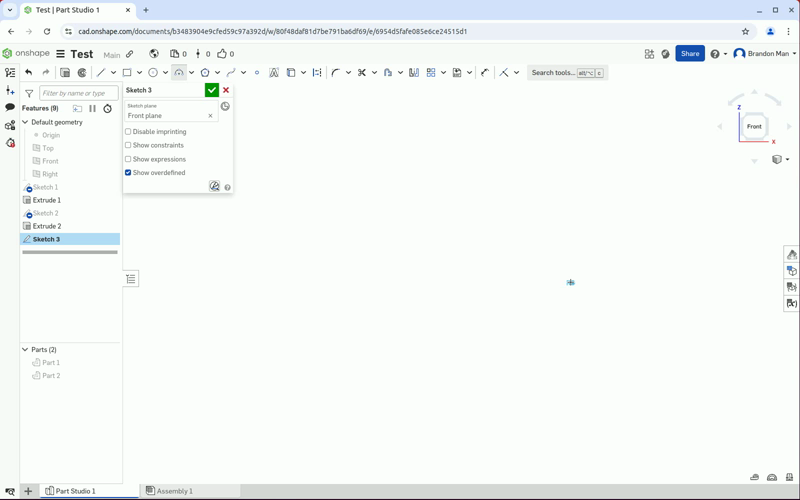
scroll(-6)
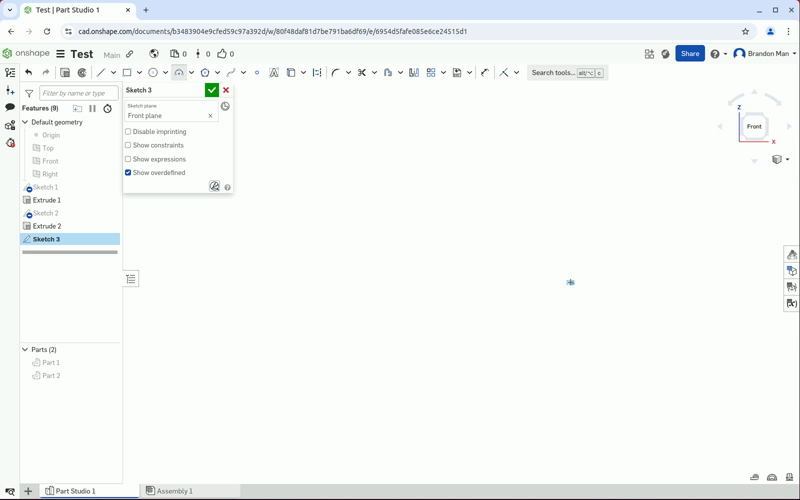
scroll(-6)
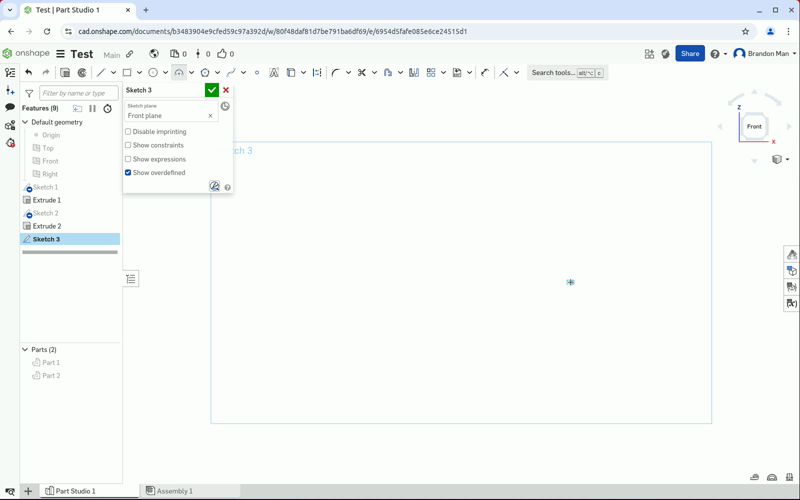
mouse_move(574, 282)
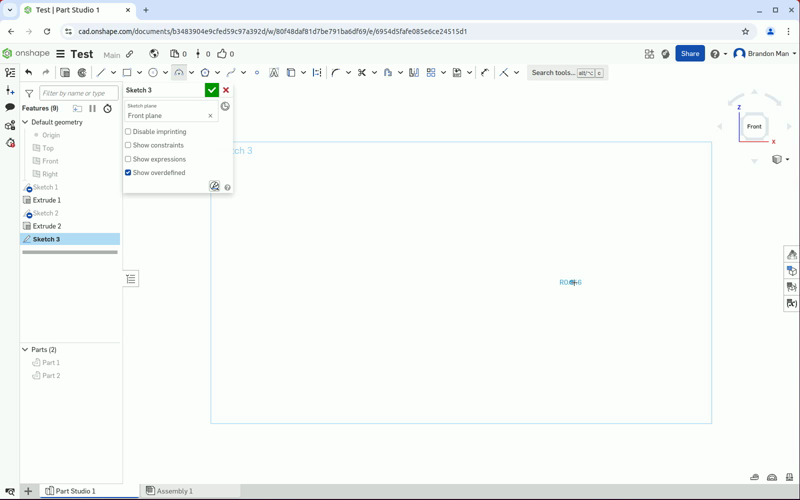
scroll(6)
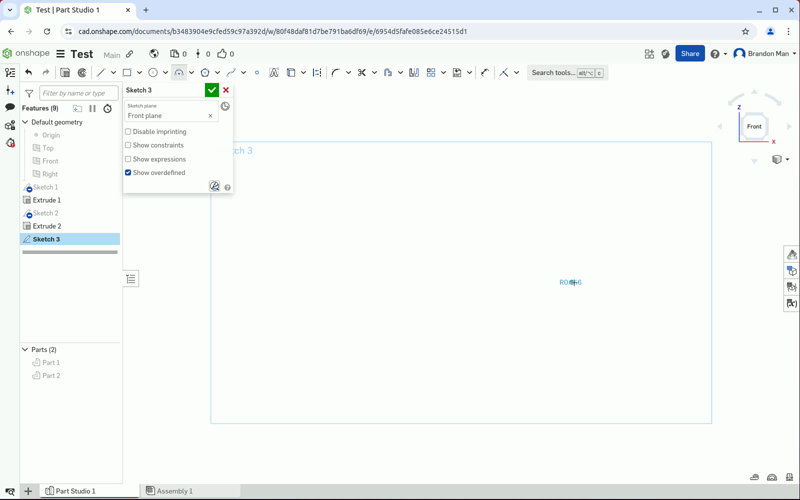
scroll(6)
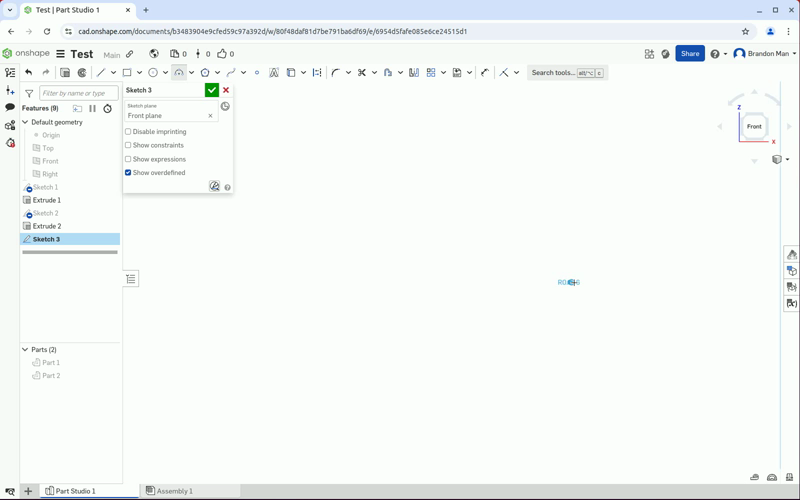
scroll(6)
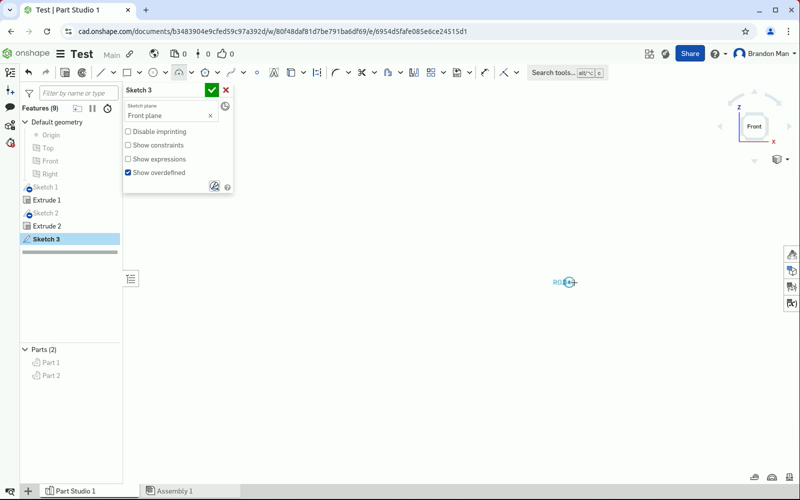
scroll(6)
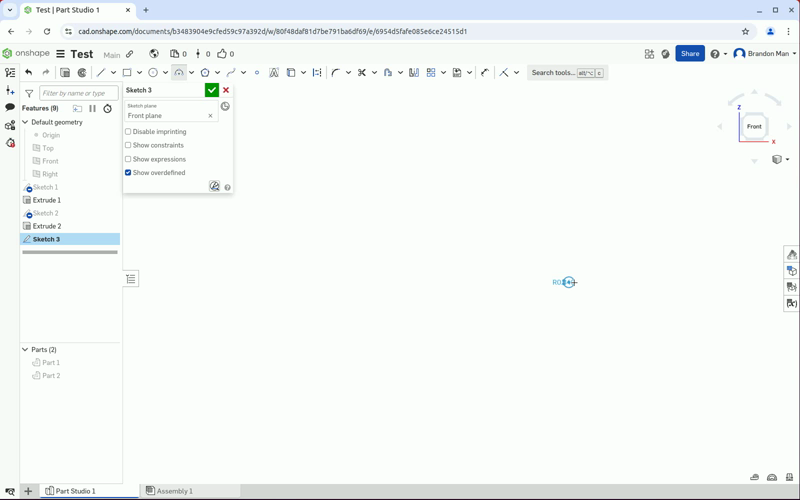
scroll(6)
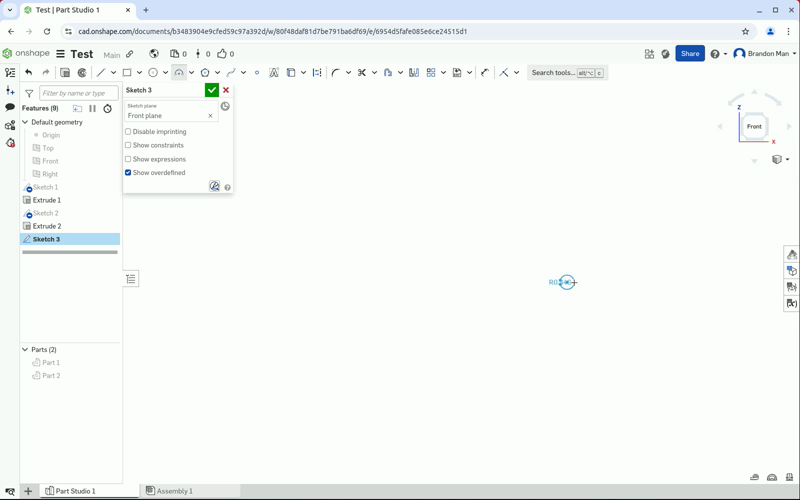
scroll(6)
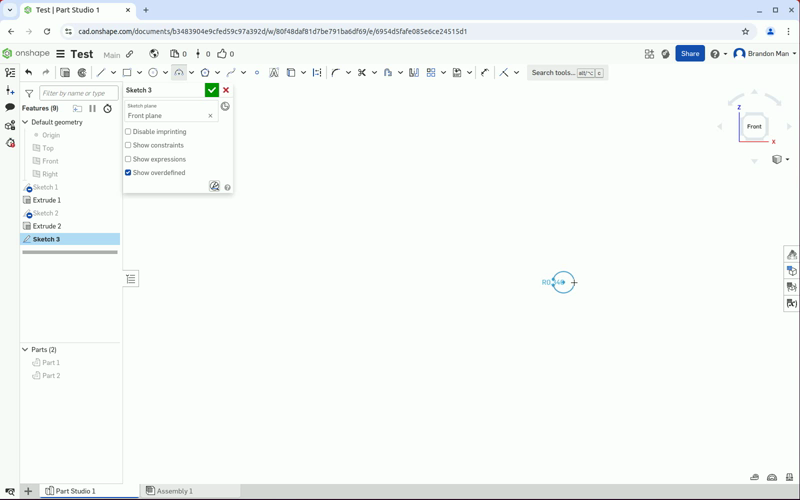
scroll(6)
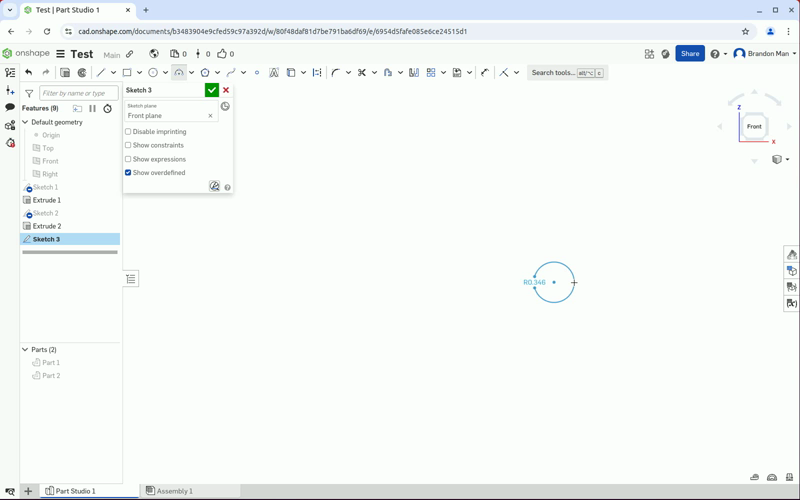
click(574, 282)
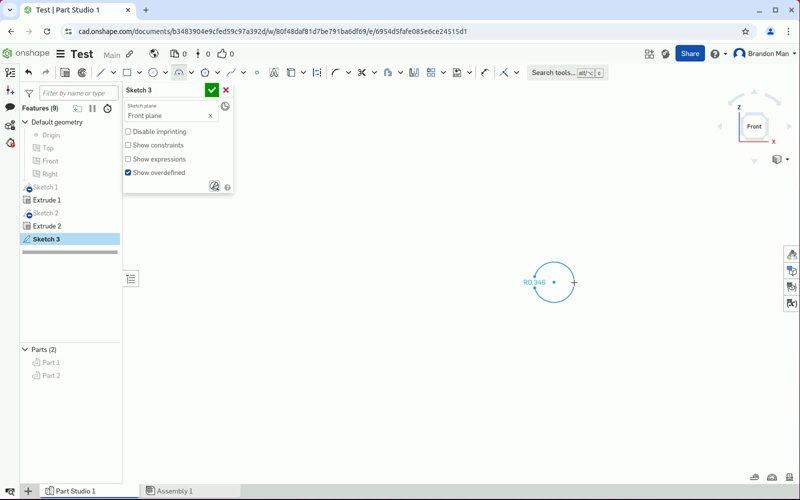
scroll(-6)
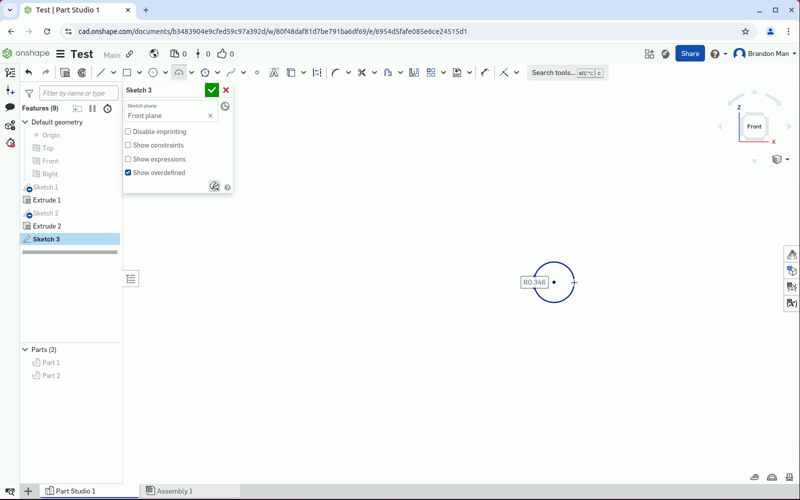
scroll(-6)
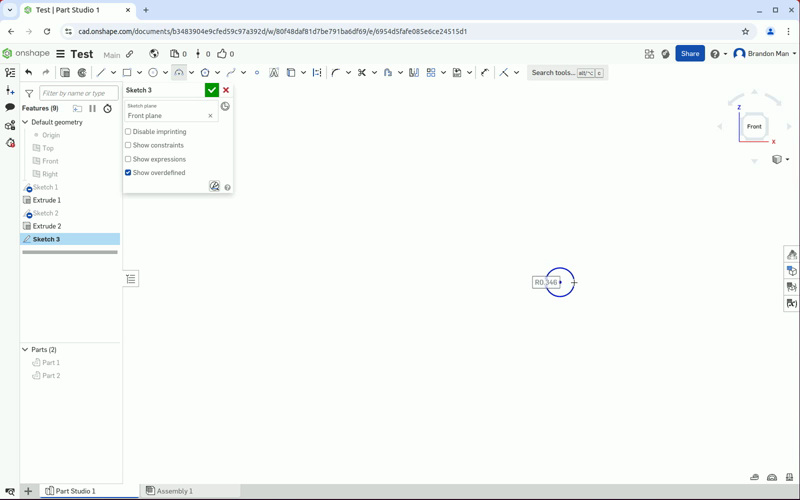
scroll(-6)
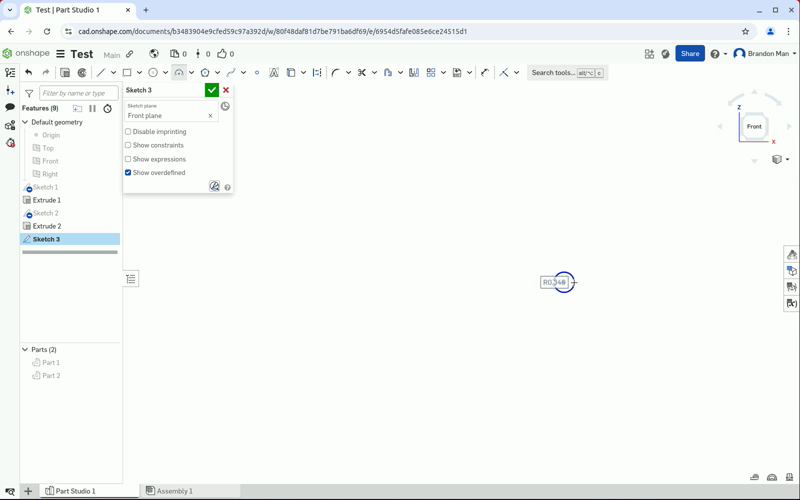
scroll(-6)
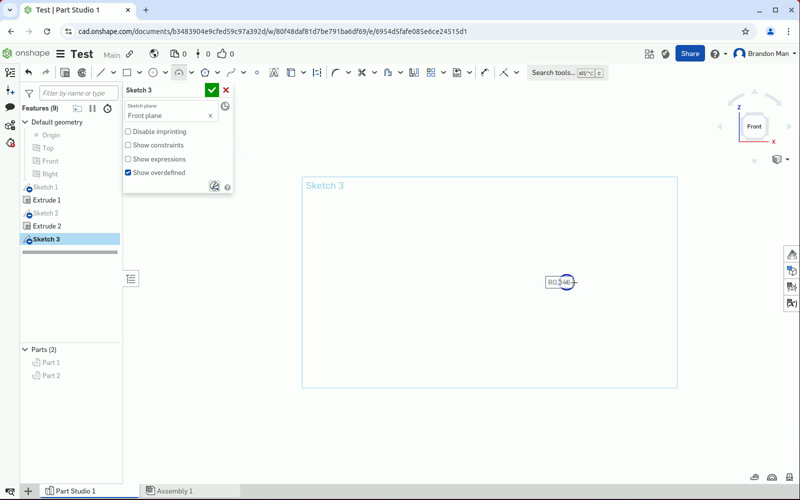
scroll(-6)
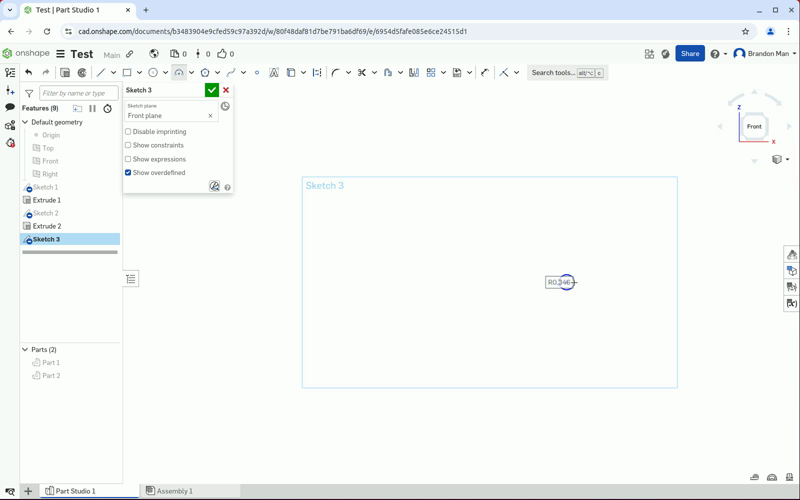
scroll(-6)
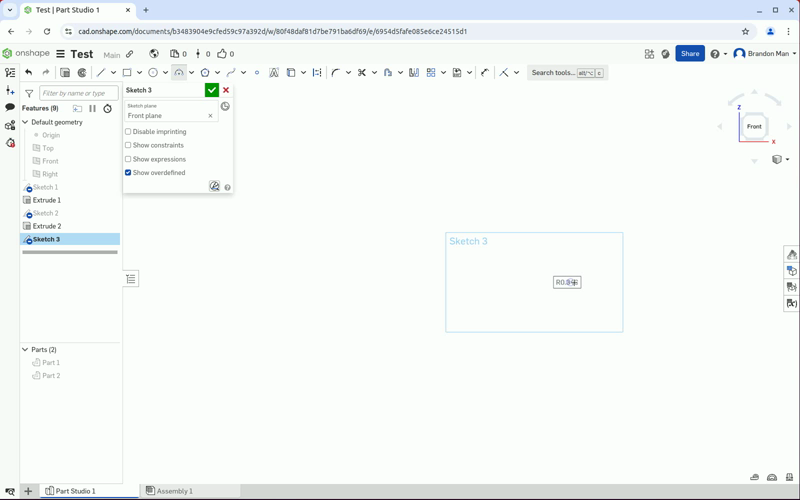
scroll(-6)
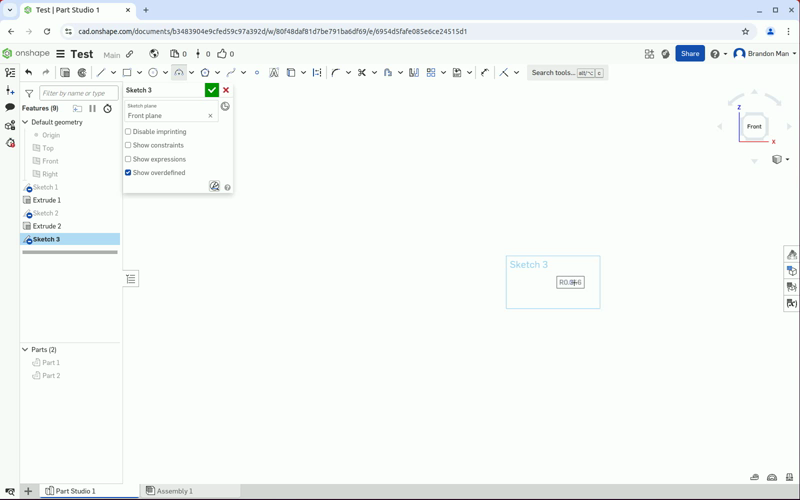
key_up(shift)
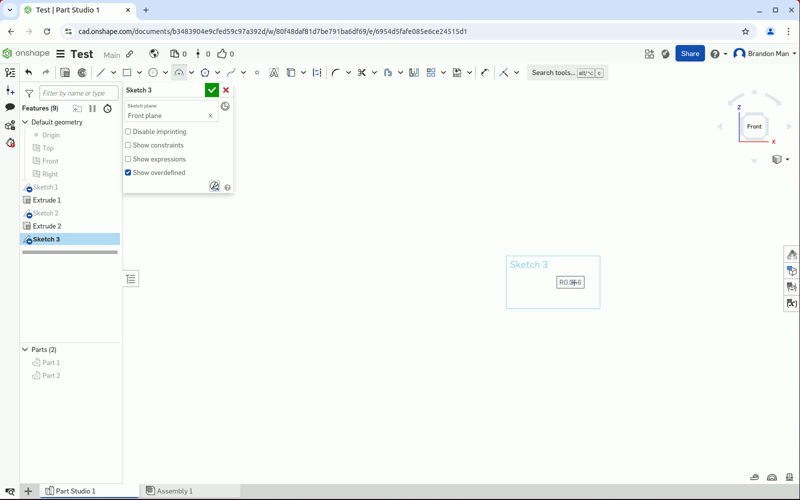
key(esc)
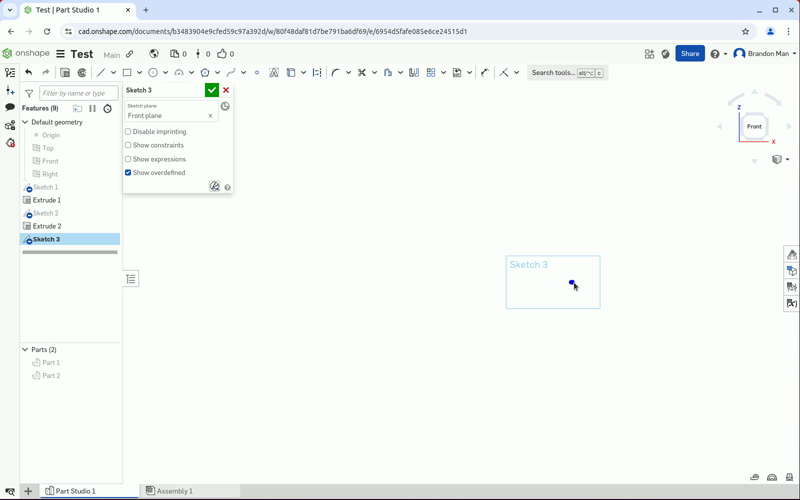
key(l)
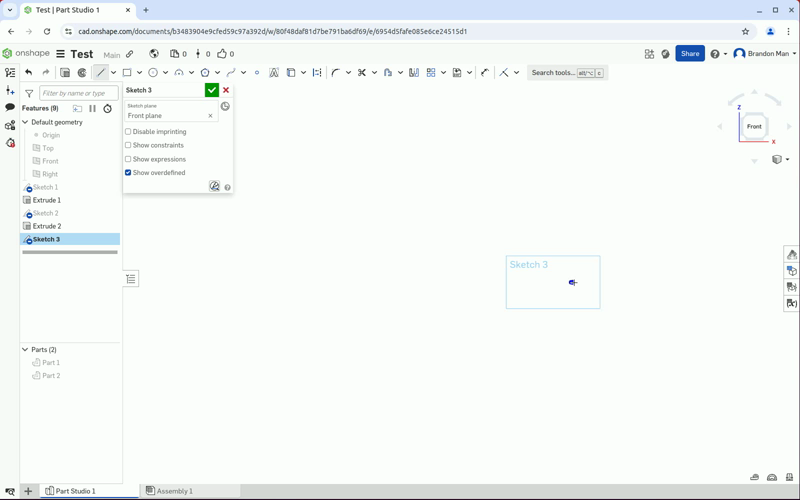
mouse_move(570, 281)
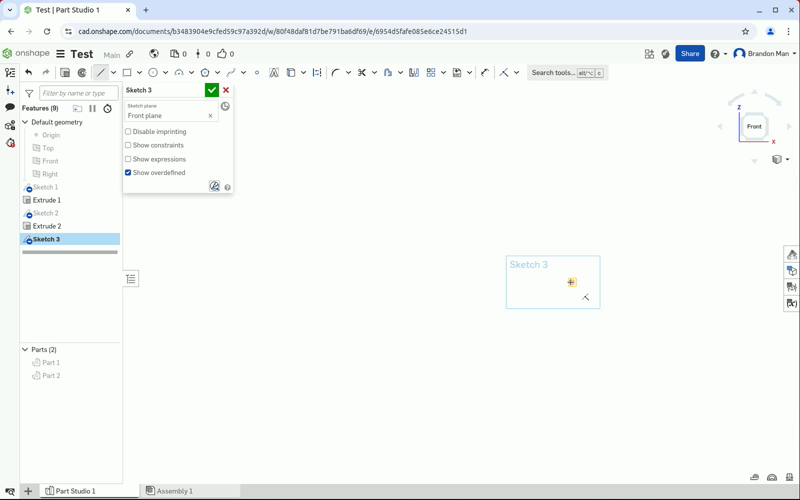
scroll(6)
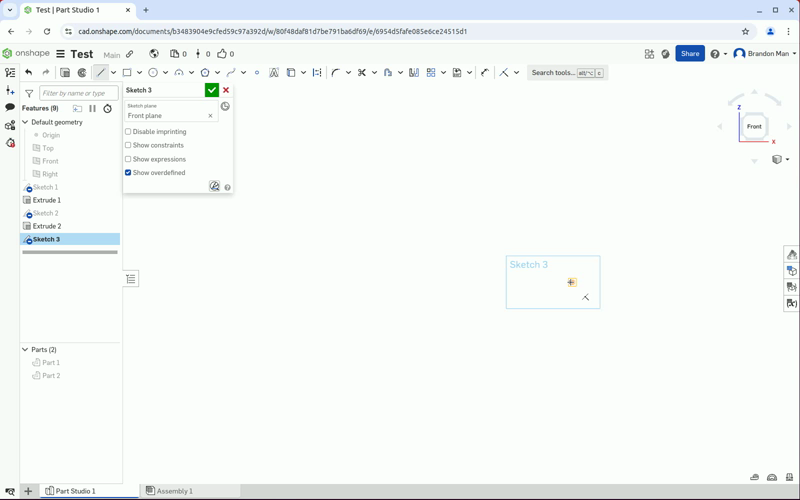
scroll(6)
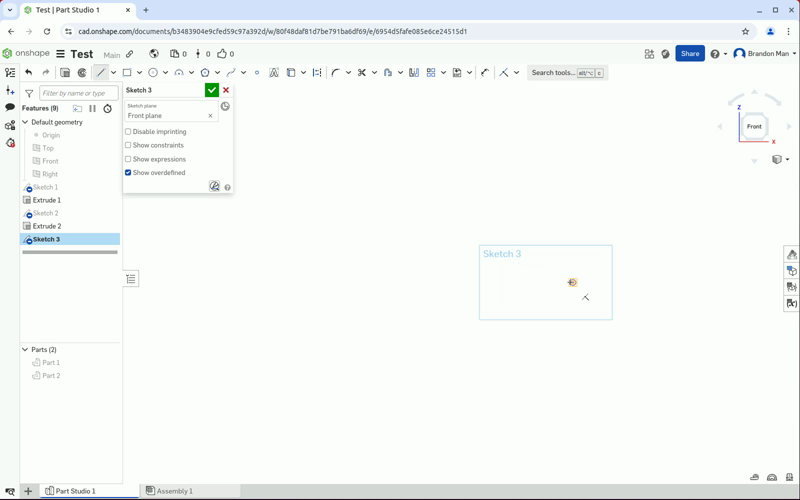
scroll(6)
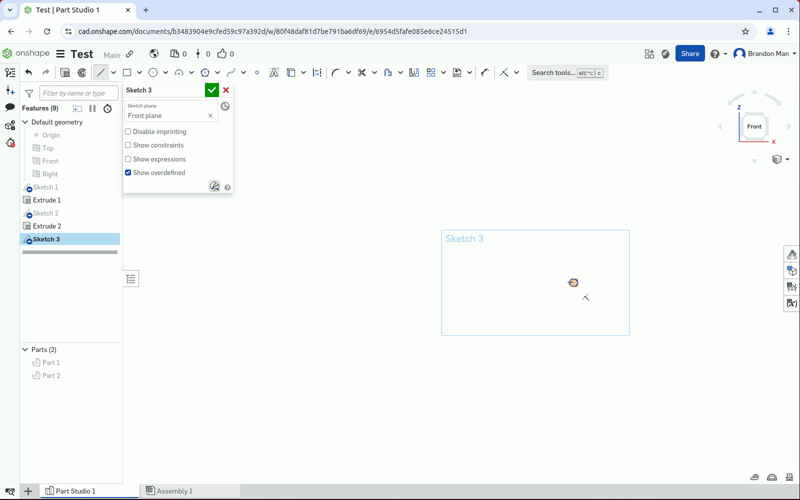
scroll(6)
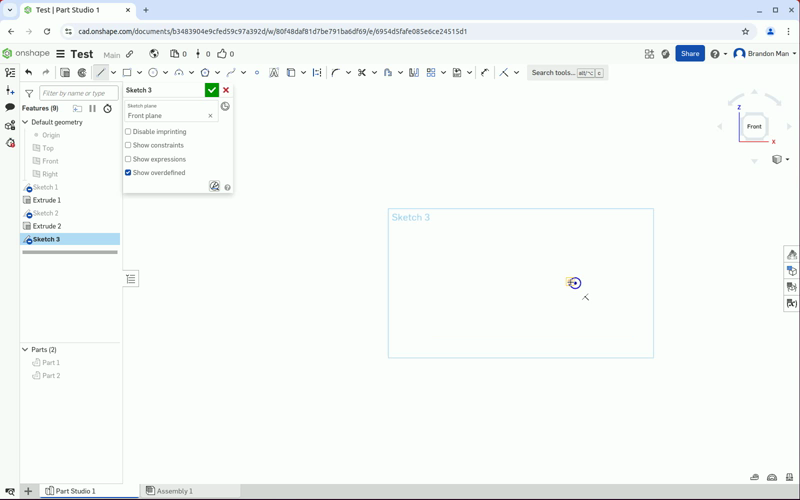
scroll(6)
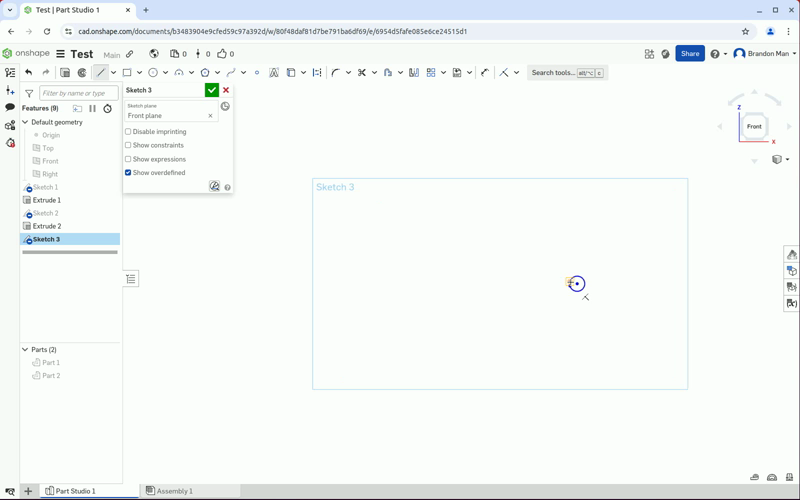
scroll(6)
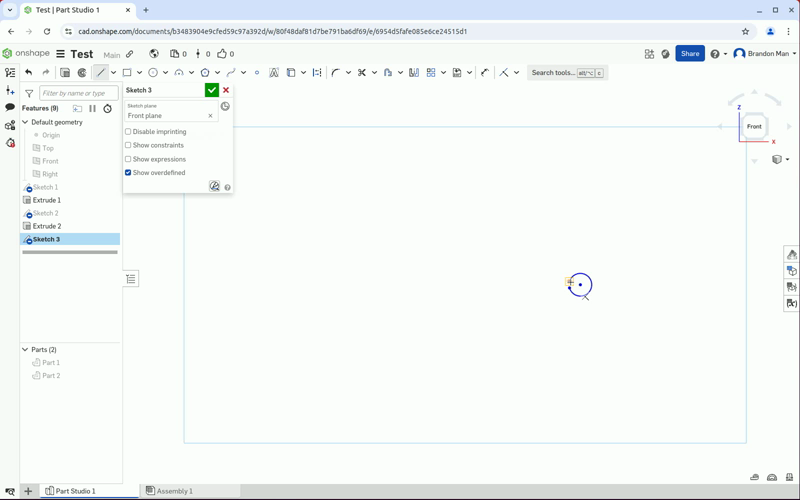
scroll(6)
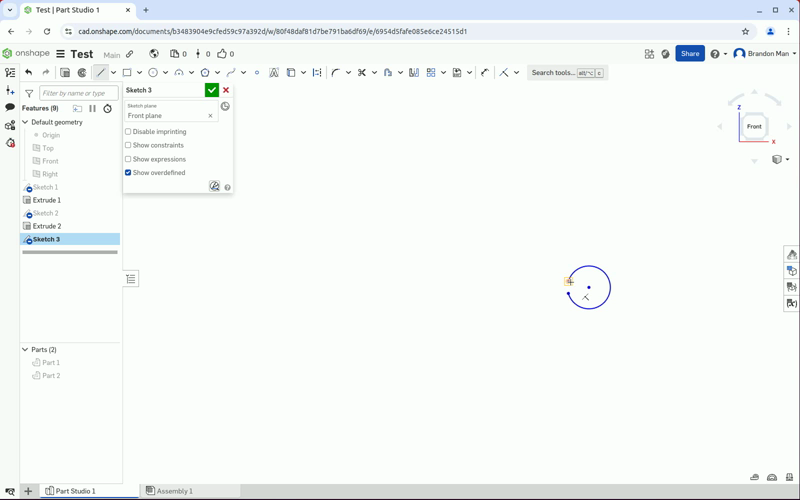
click(570, 281)
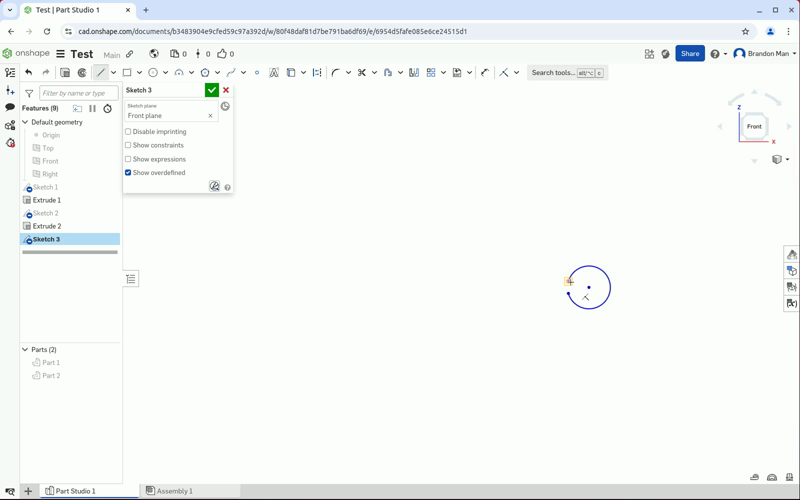
scroll(-6)
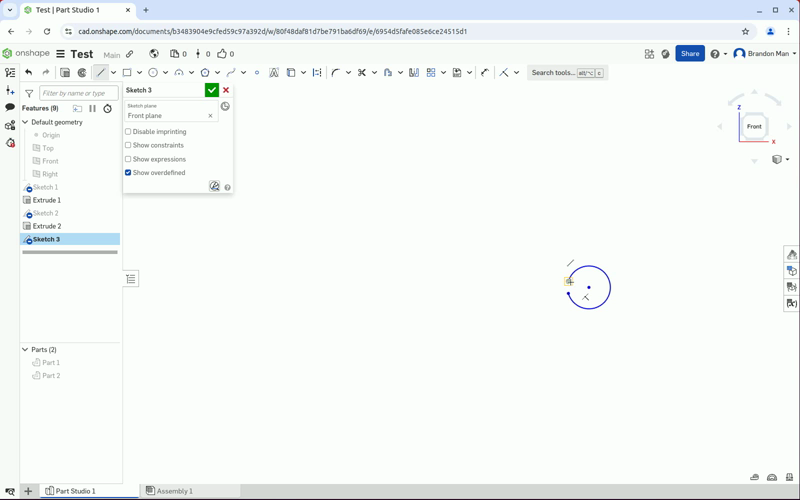
scroll(-6)
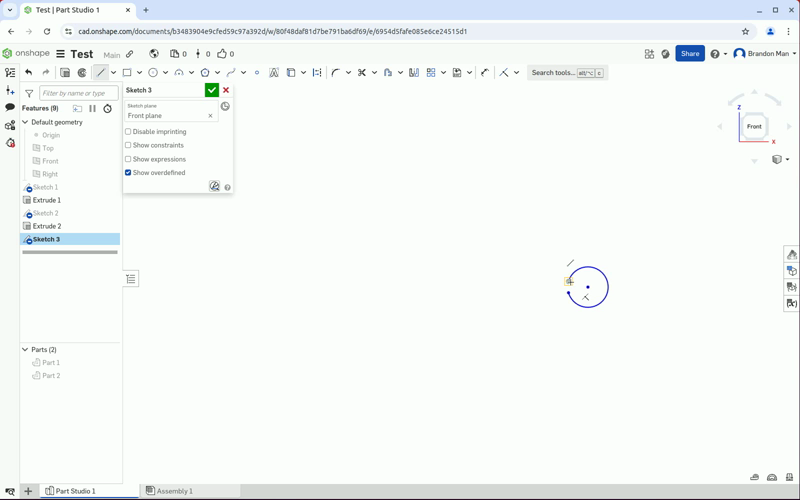
scroll(-6)
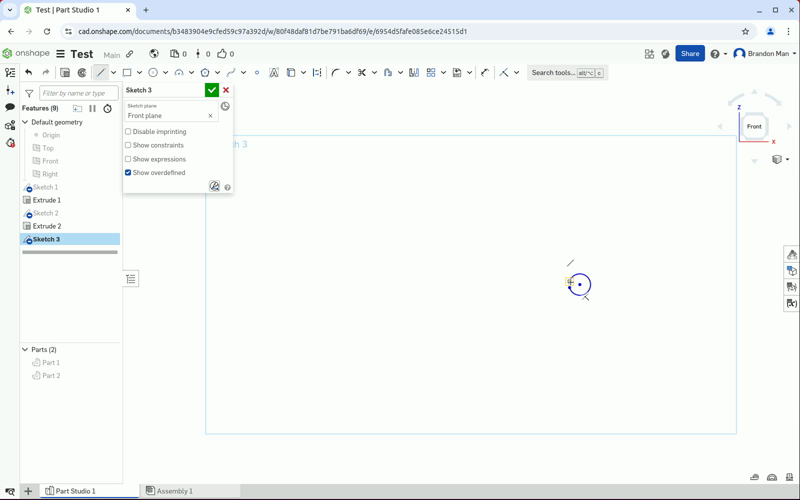
scroll(-6)
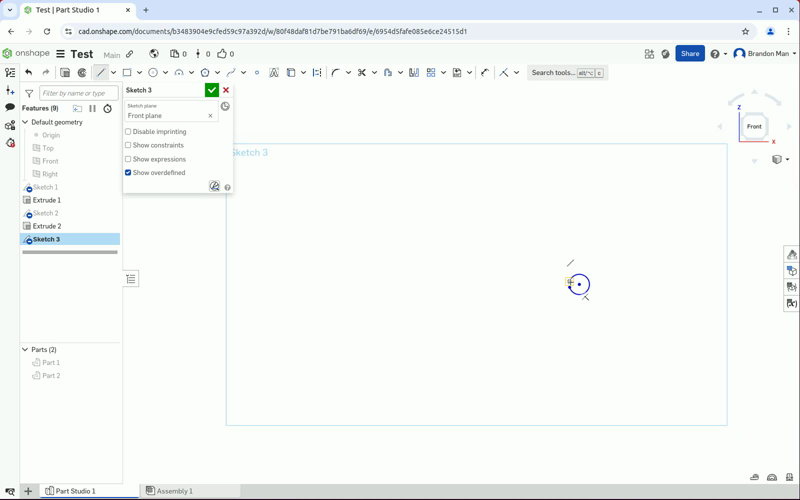
scroll(-6)
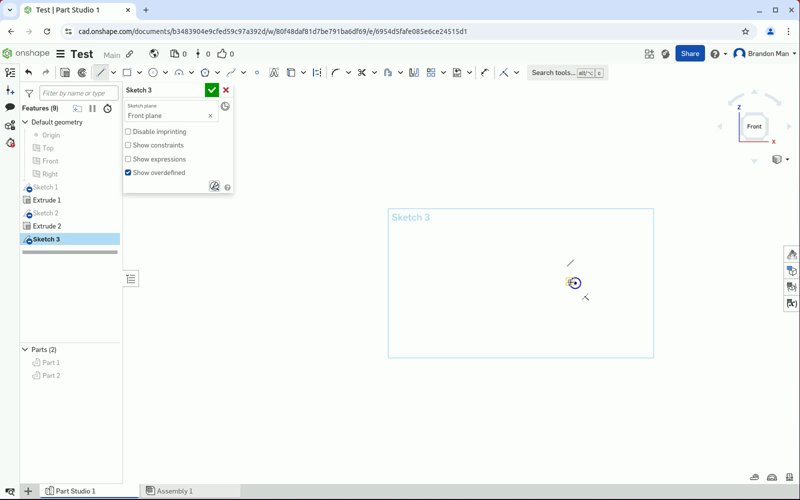
scroll(-6)
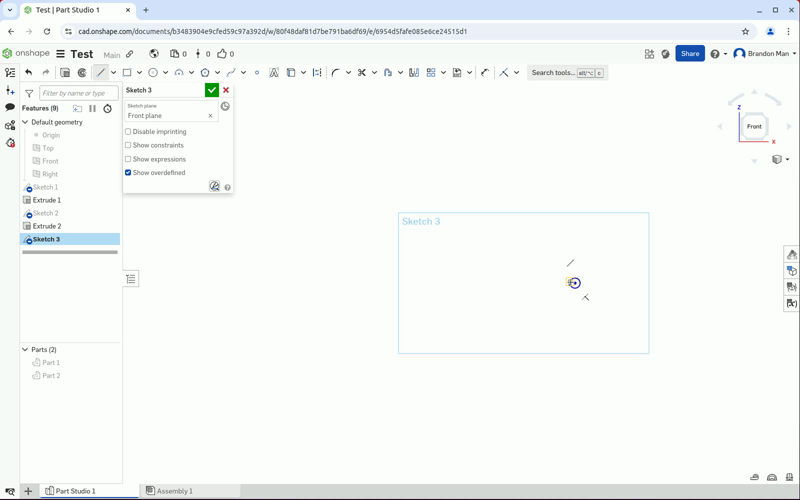
scroll(-6)
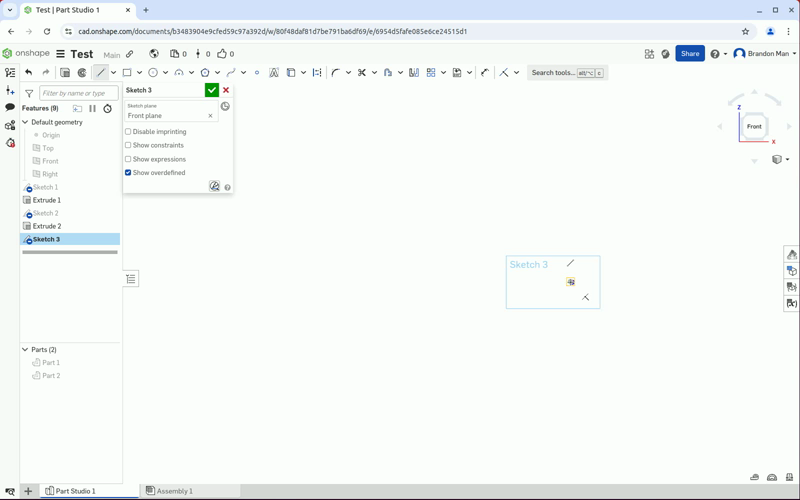
mouse_move(589, 281)
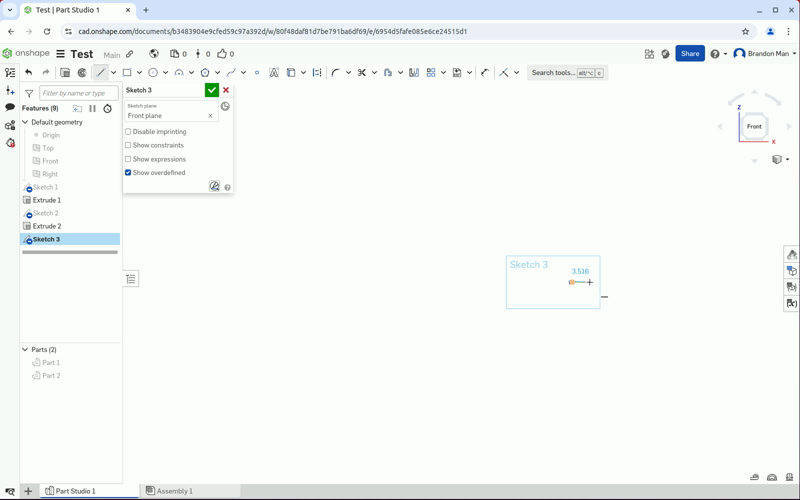
key_down(shift)
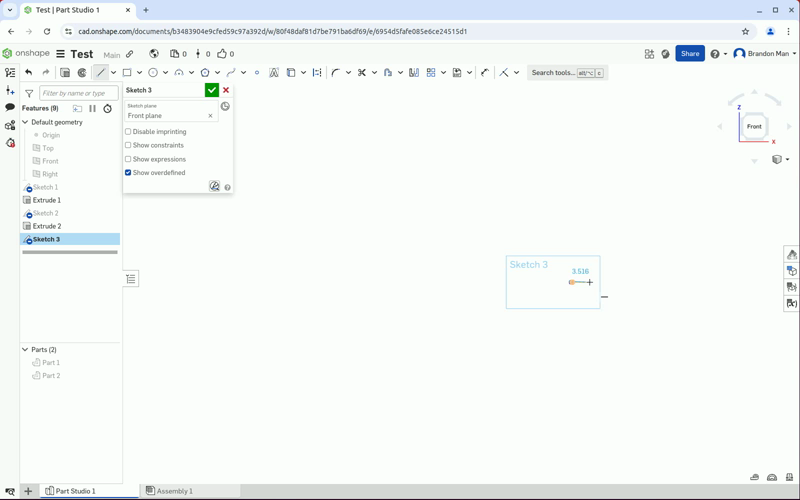
mouse_move(570, 282)
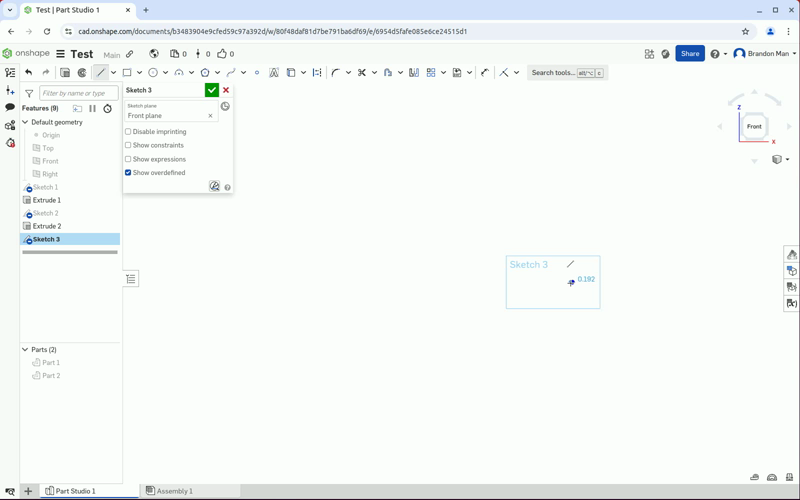
scroll(6)
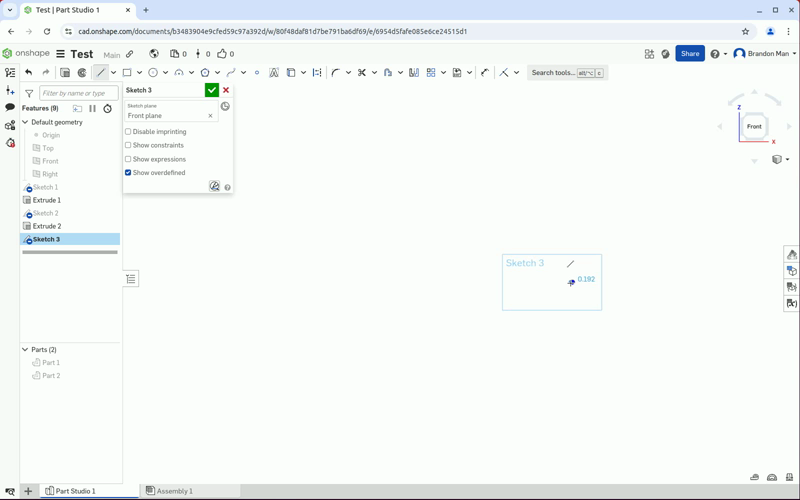
scroll(6)
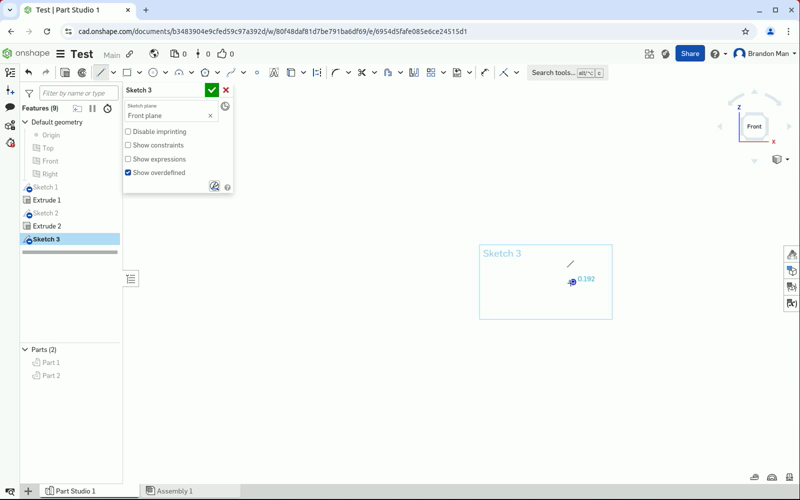
scroll(6)
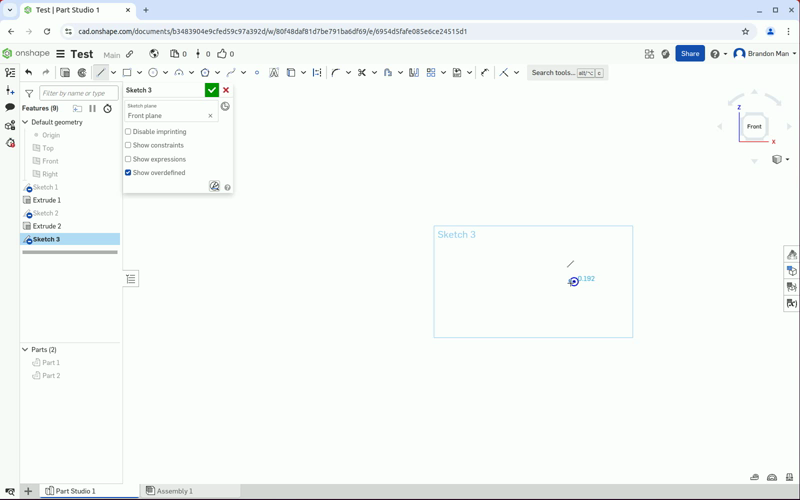
scroll(6)
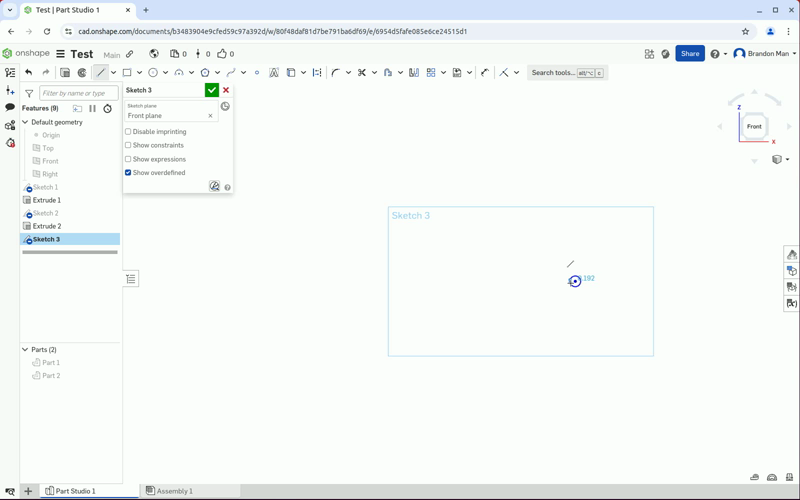
scroll(6)
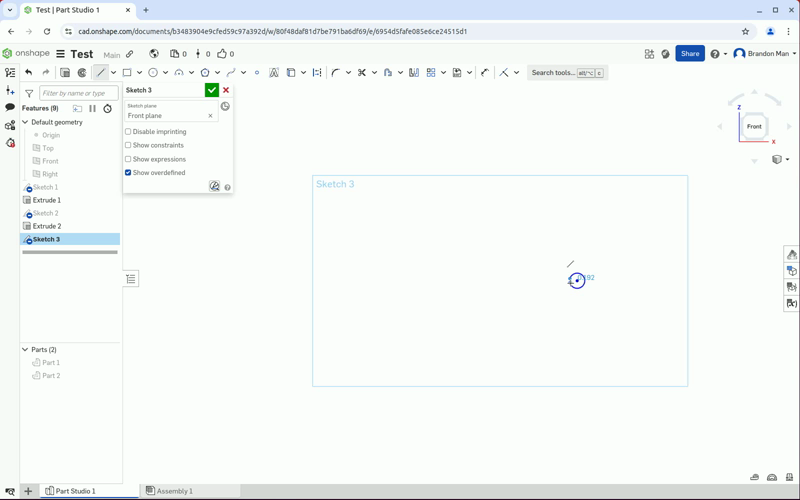
scroll(6)
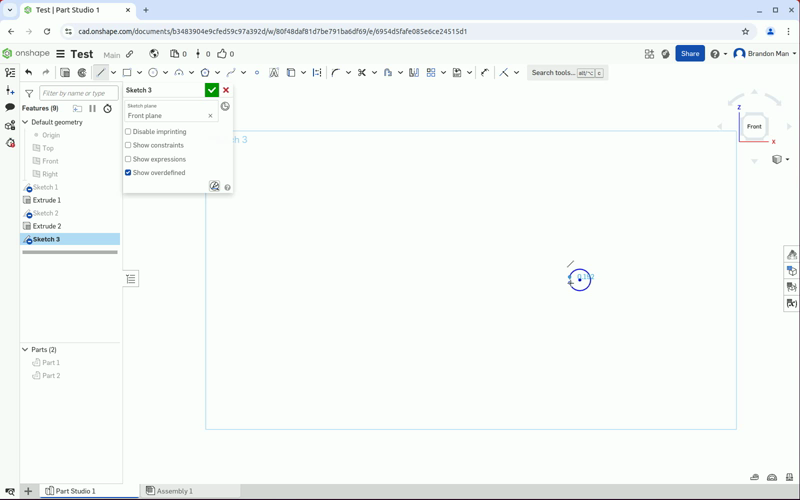
scroll(6)
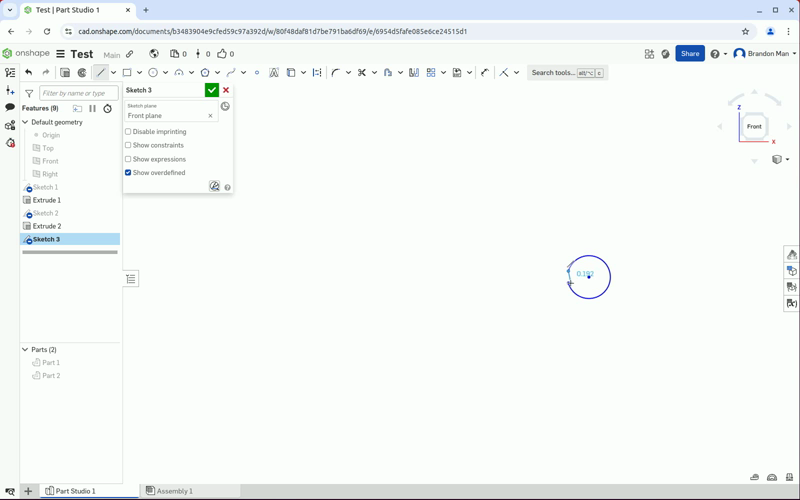
key_up(shift)
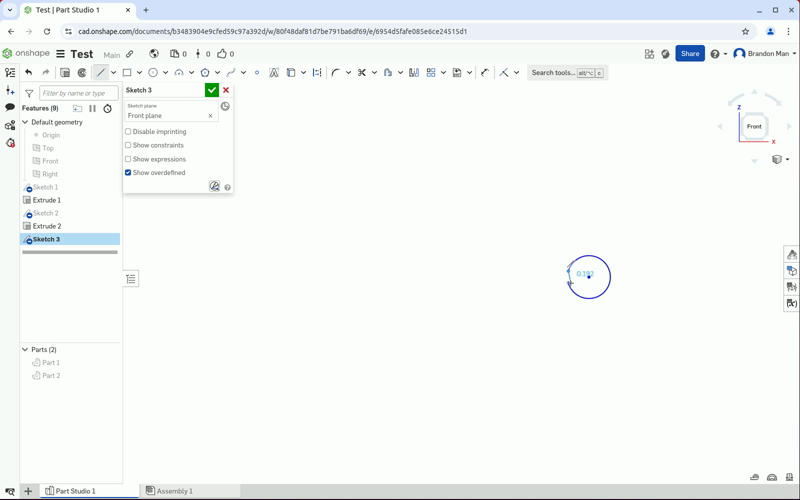
click(570, 282)
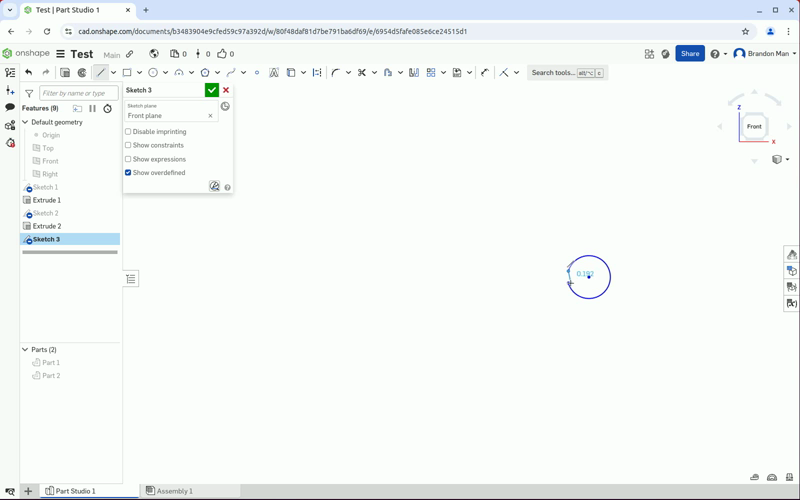
scroll(-6)
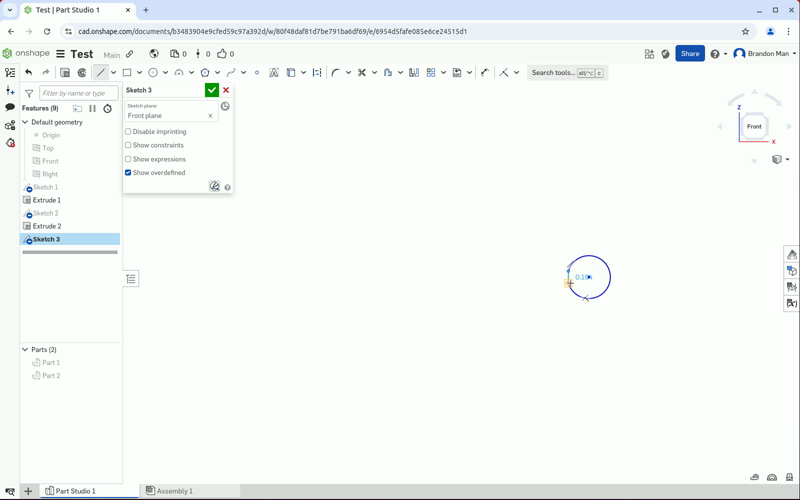
scroll(-6)
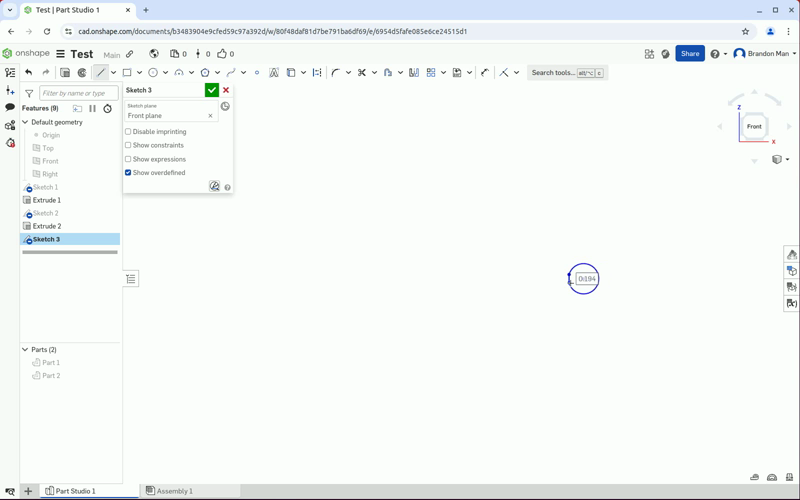
scroll(-6)
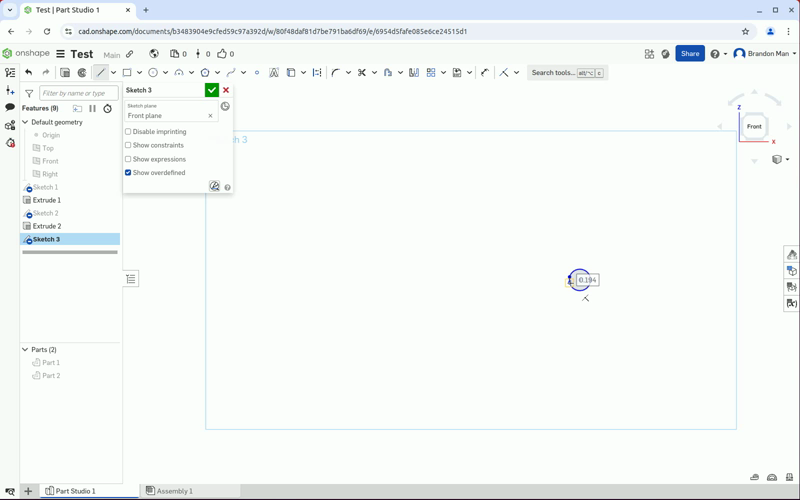
scroll(-6)
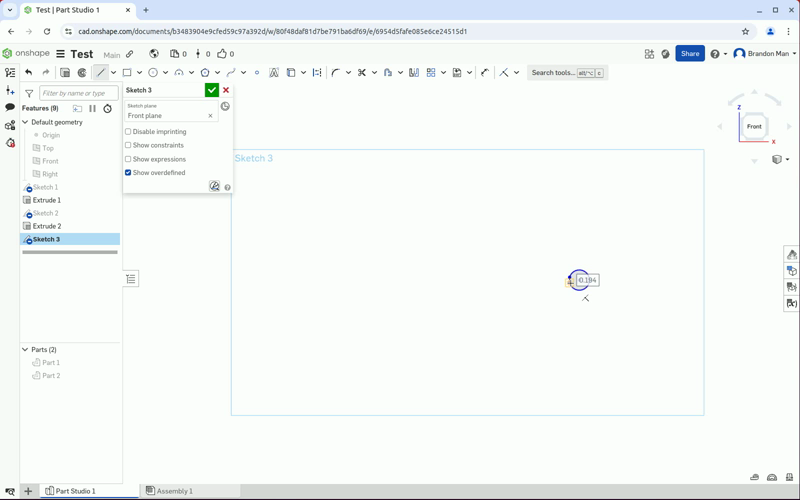
scroll(-6)
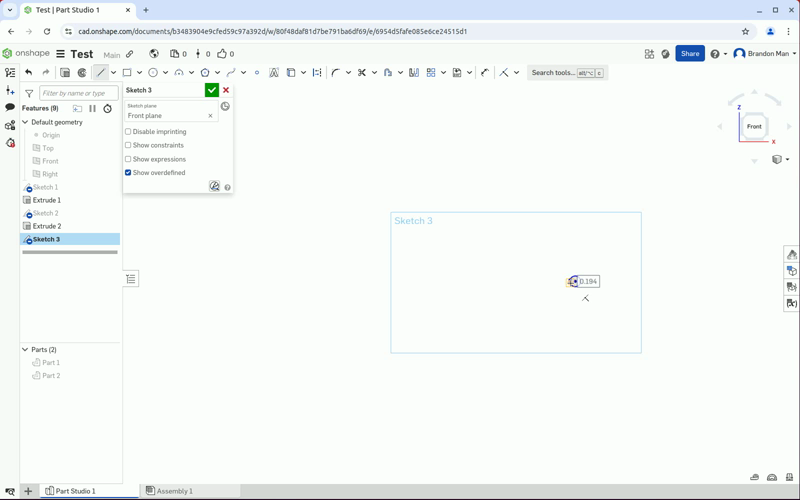
scroll(-6)
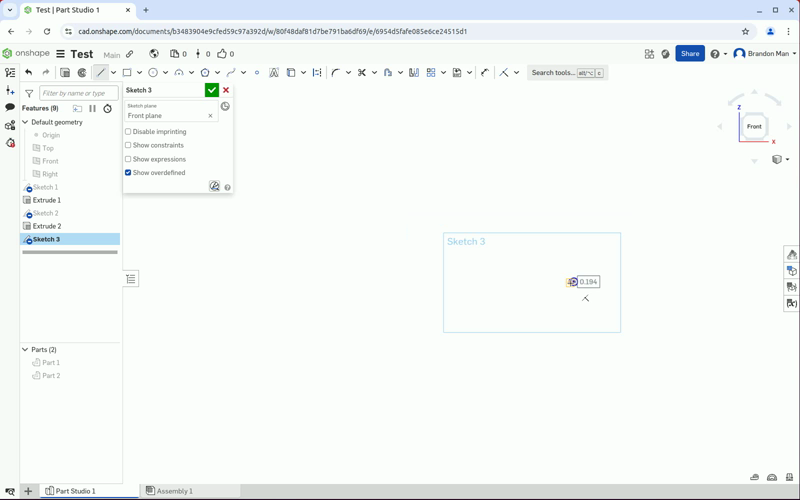
scroll(-6)
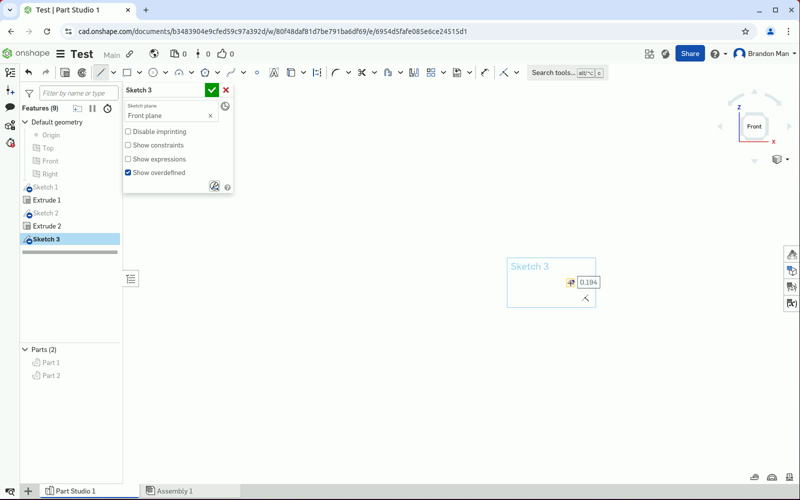
key(esc)
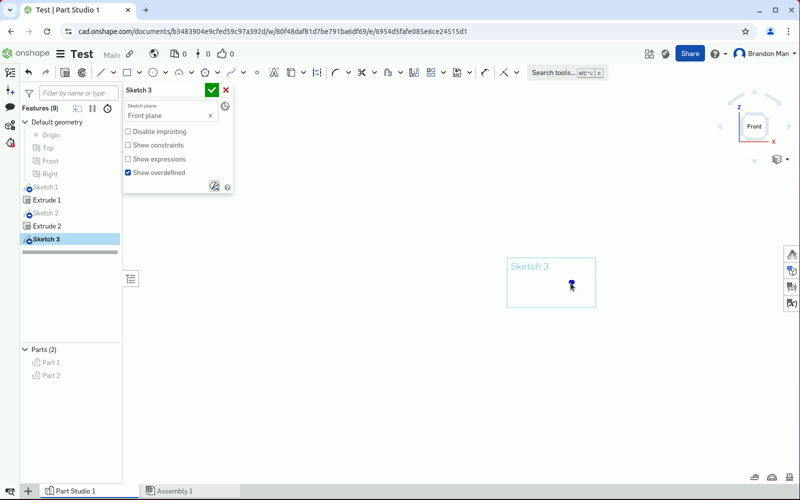
key(c)
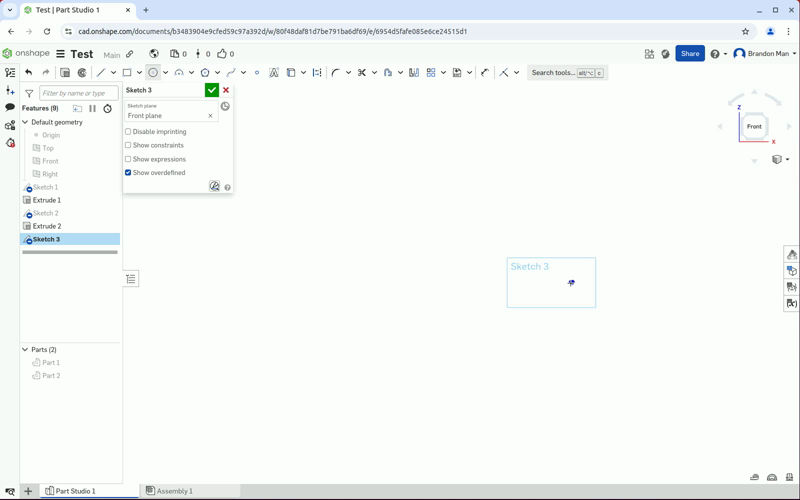
key_down(shift)
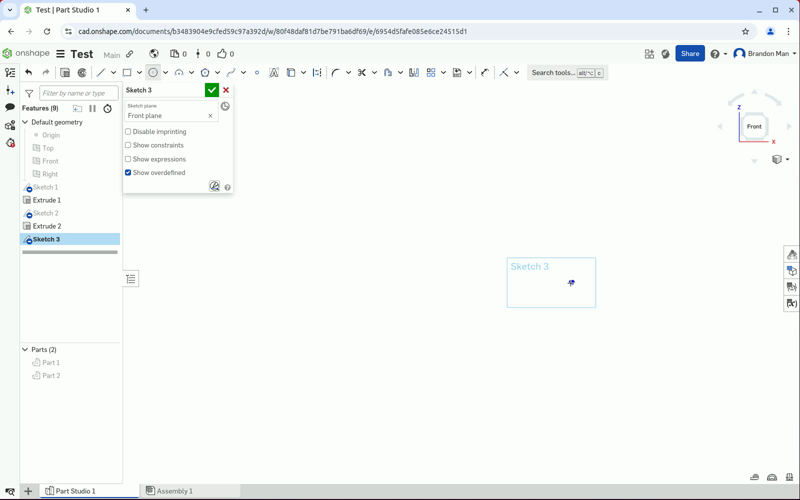
mouse_move(572, 282)
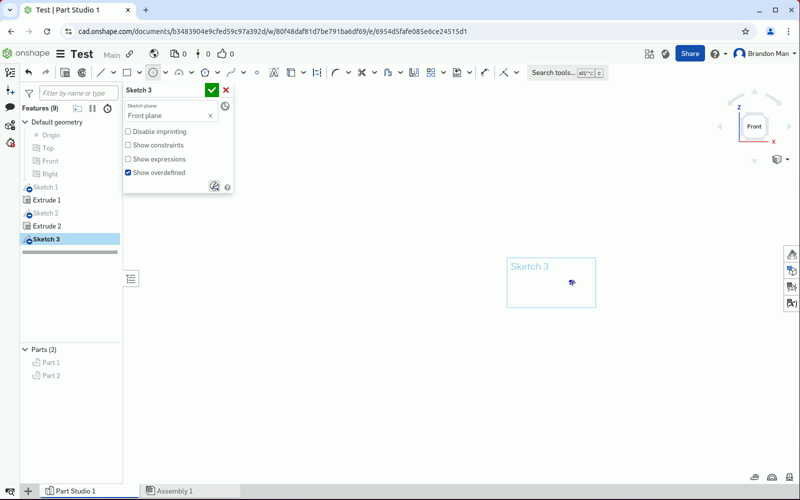
scroll(6)
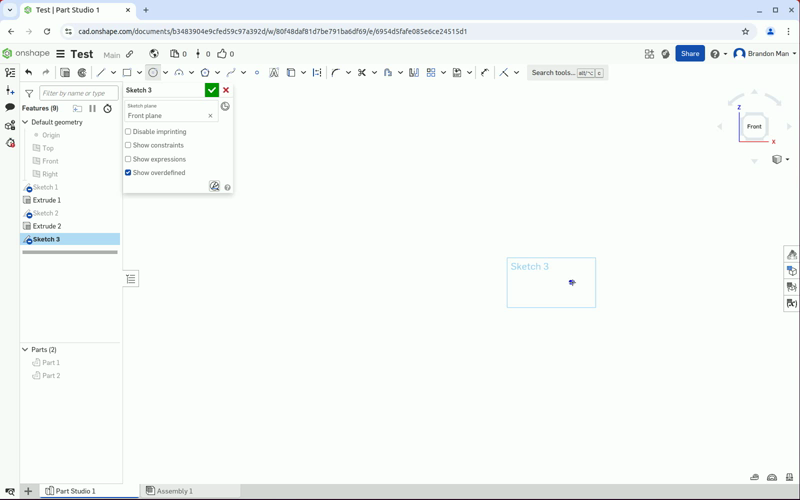
scroll(6)
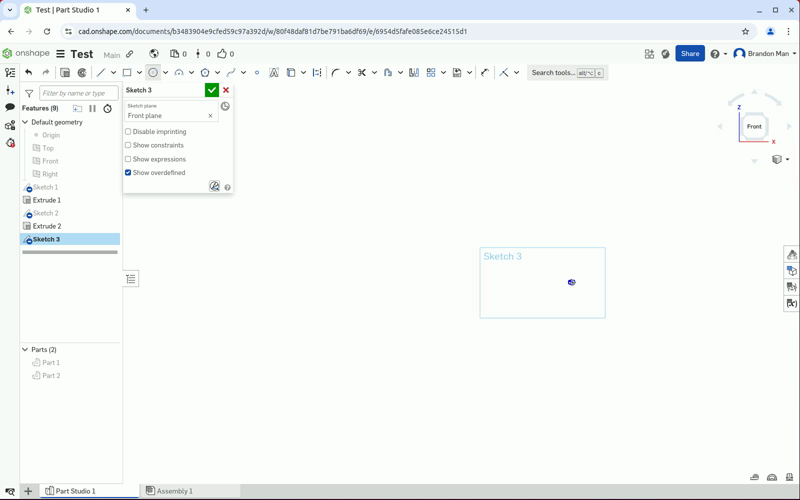
scroll(6)
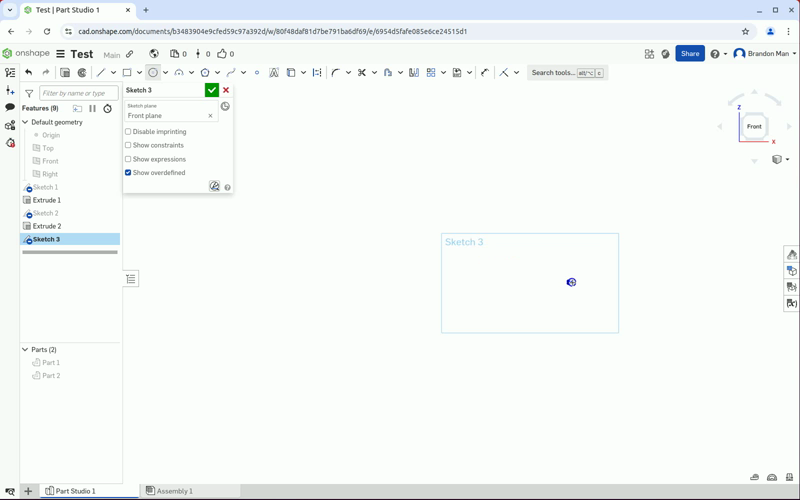
scroll(6)
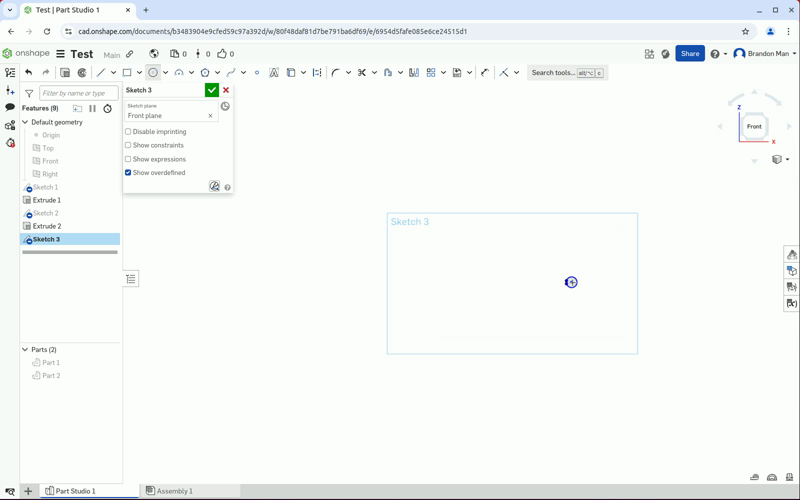
scroll(6)
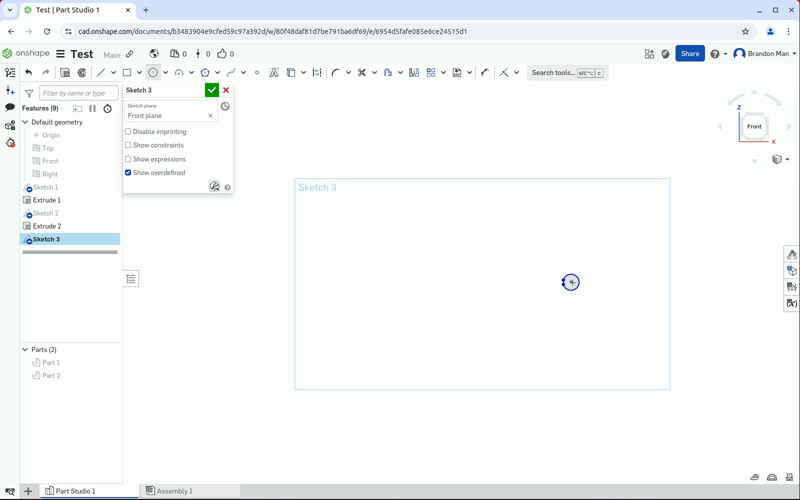
scroll(6)
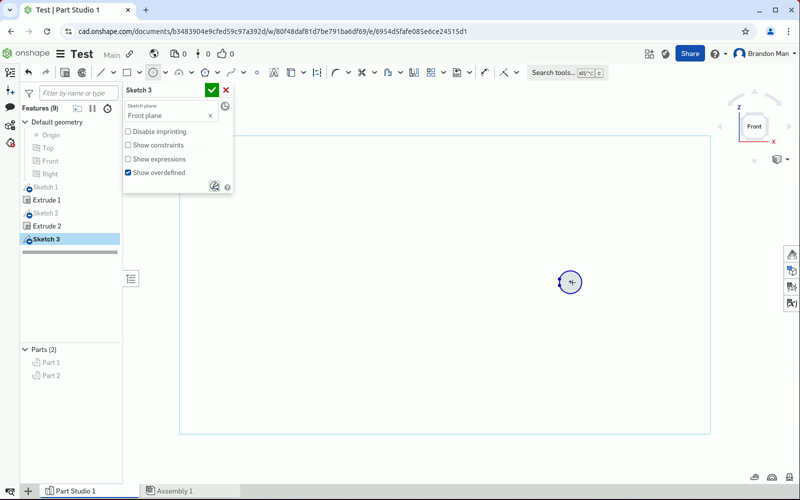
scroll(6)
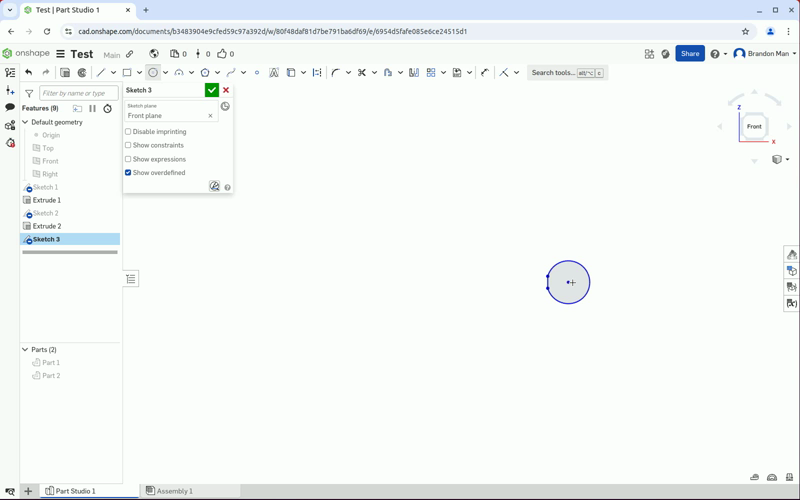
click(572, 282)
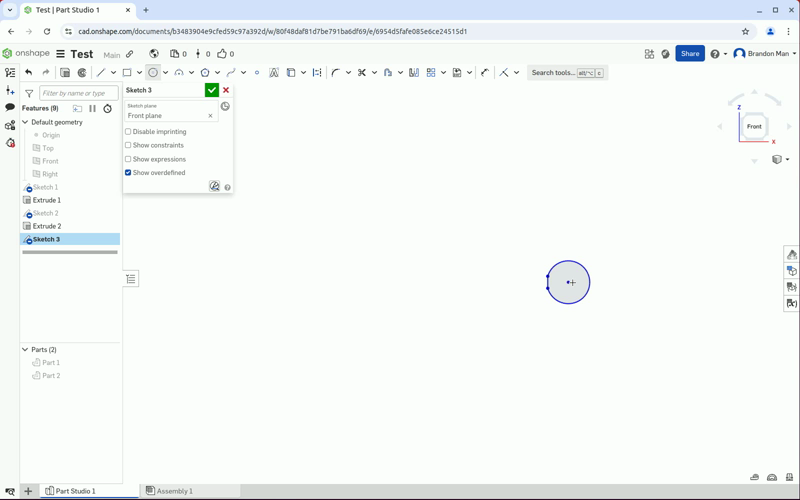
scroll(-6)
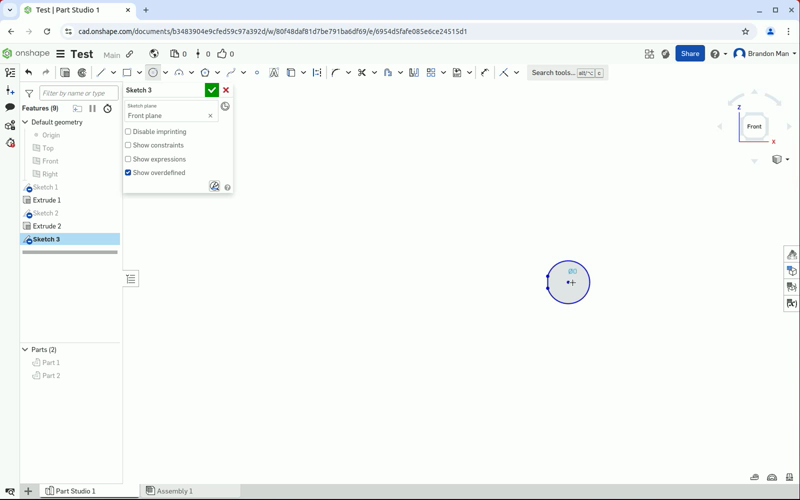
scroll(-6)
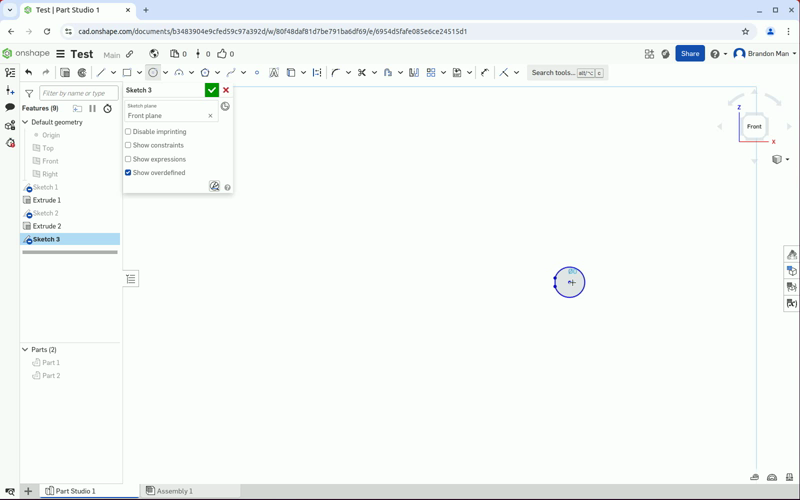
scroll(-6)
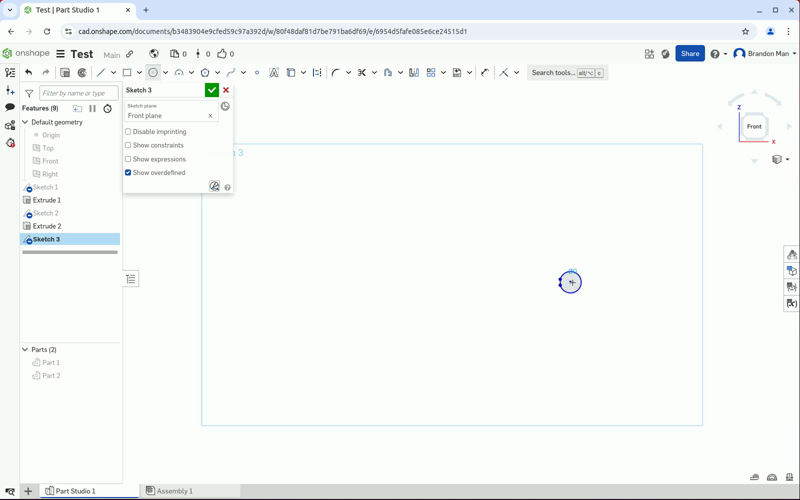
scroll(-6)
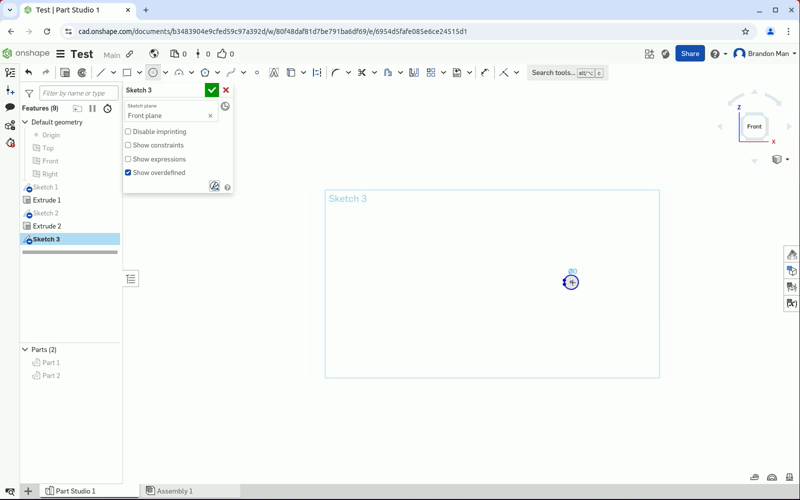
scroll(-6)
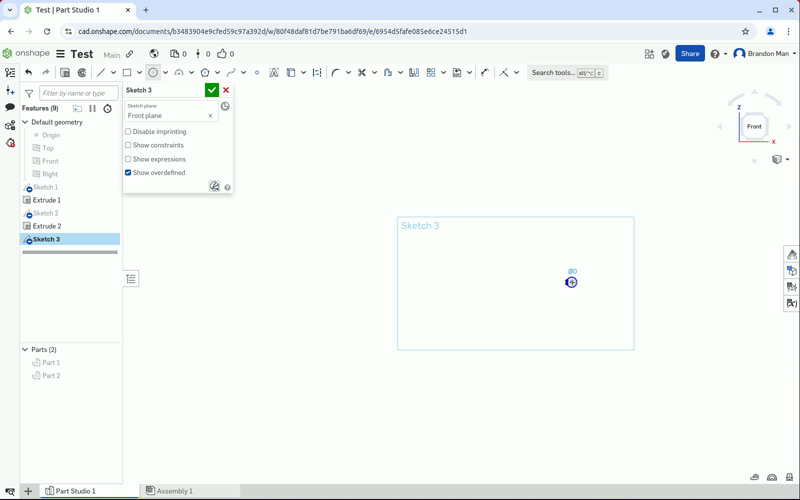
scroll(-6)
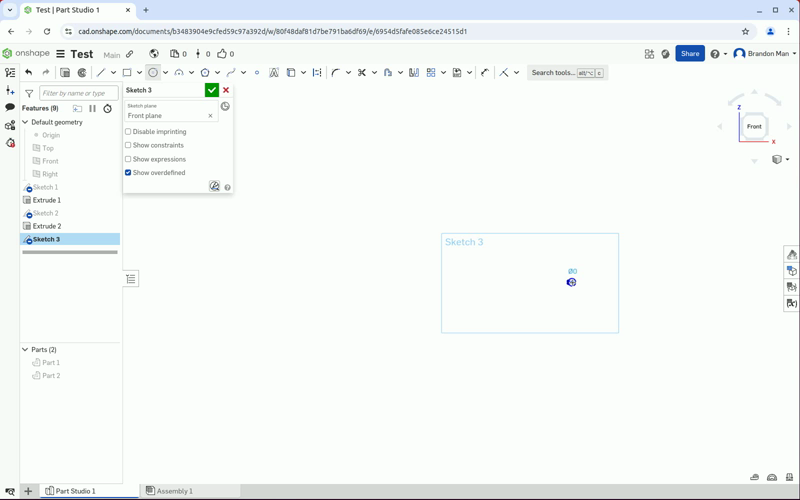
scroll(-6)
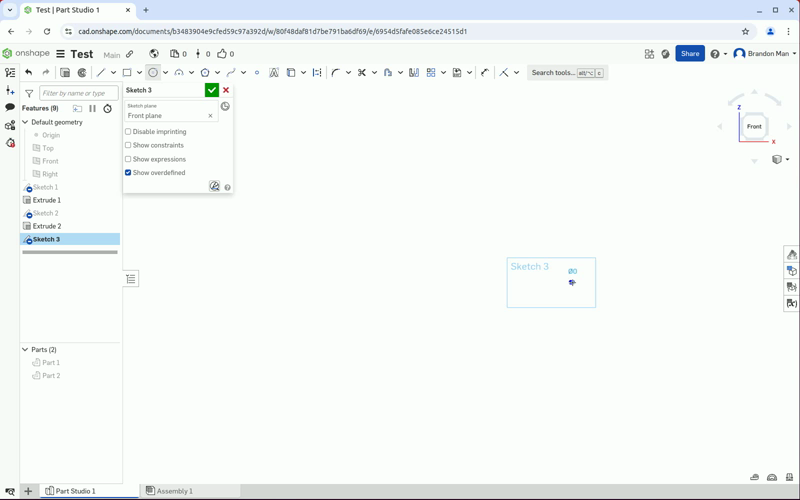
key_up(shift)
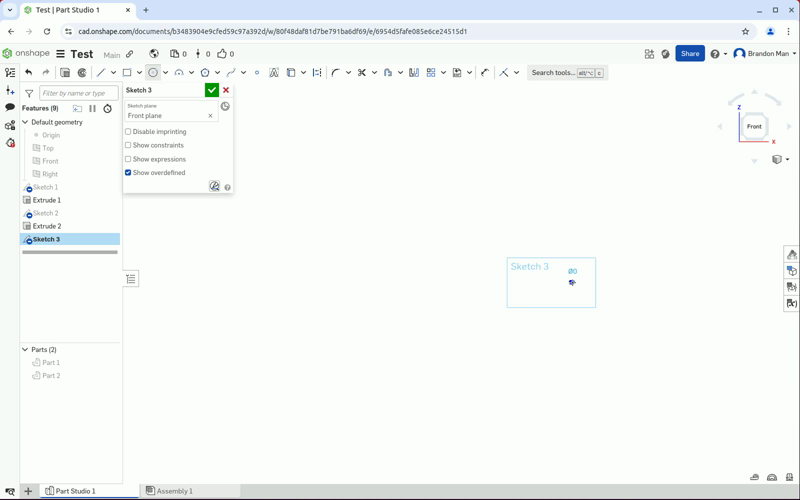
mouse_move(573, 282)
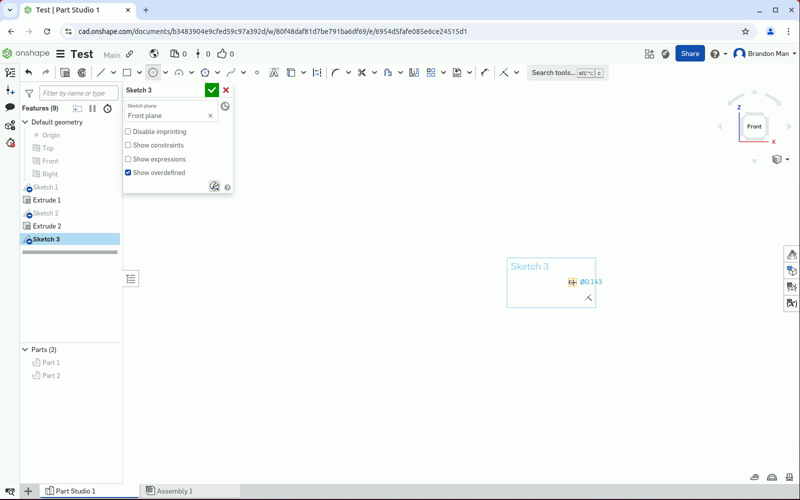
scroll(6)
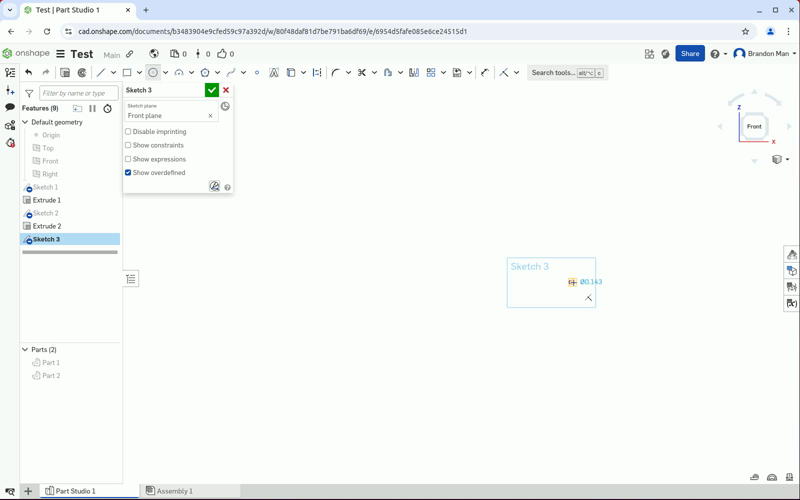
scroll(6)
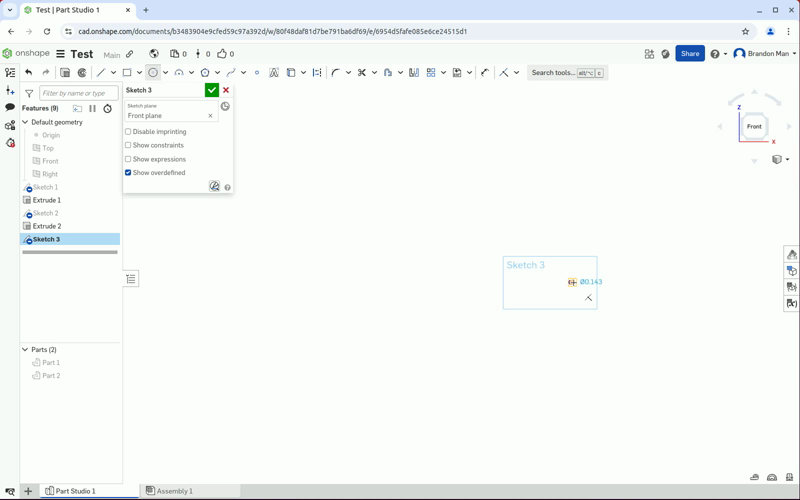
scroll(6)
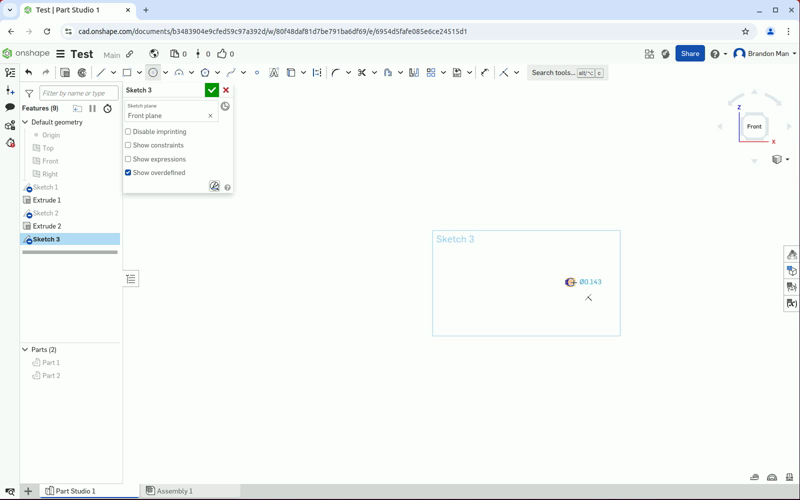
scroll(6)
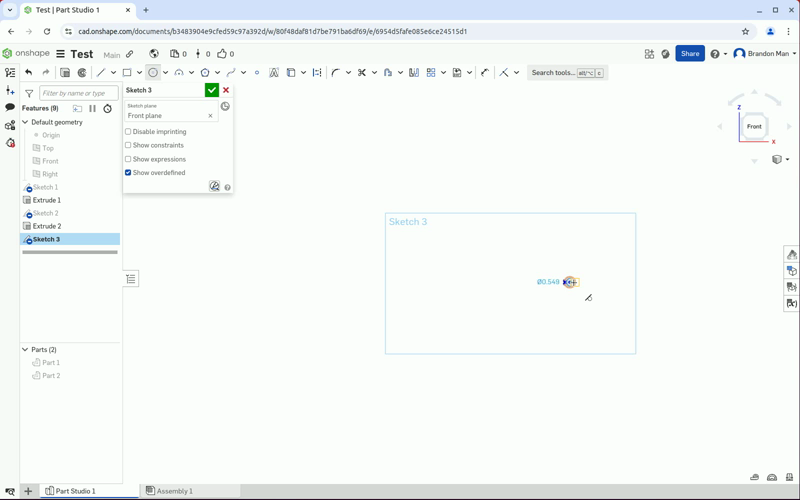
scroll(6)
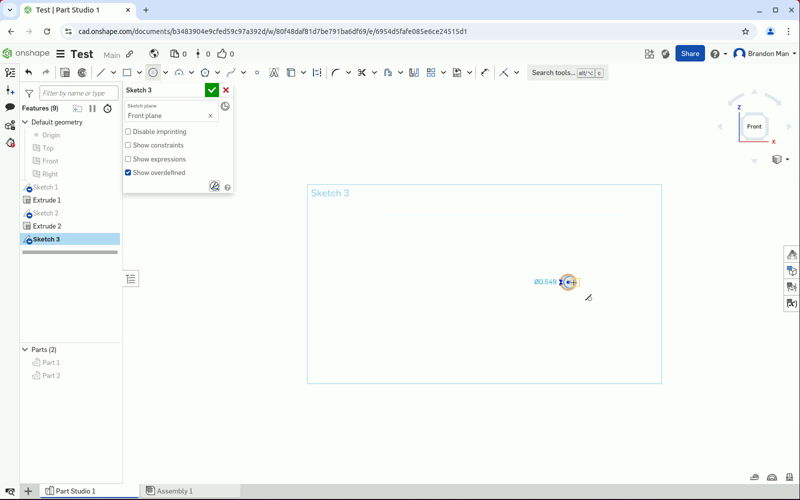
scroll(6)
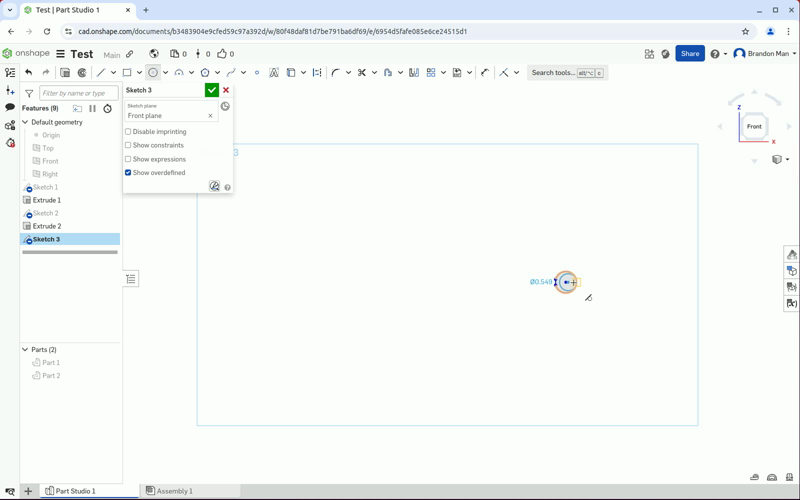
scroll(6)
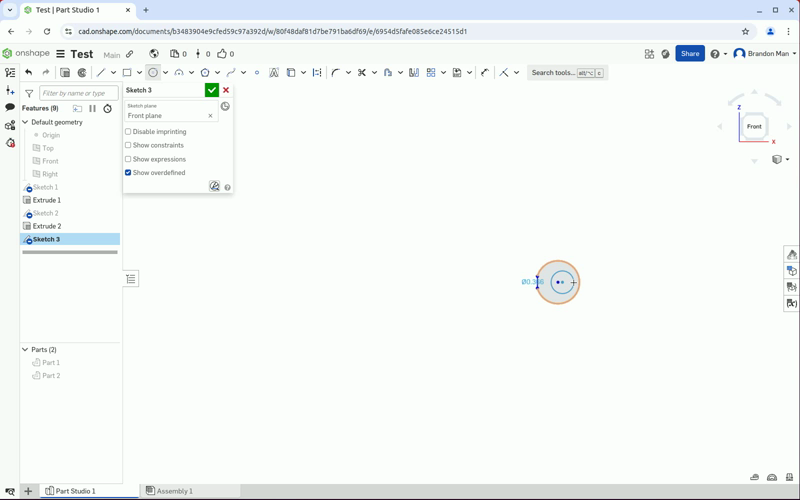
click(573, 282)
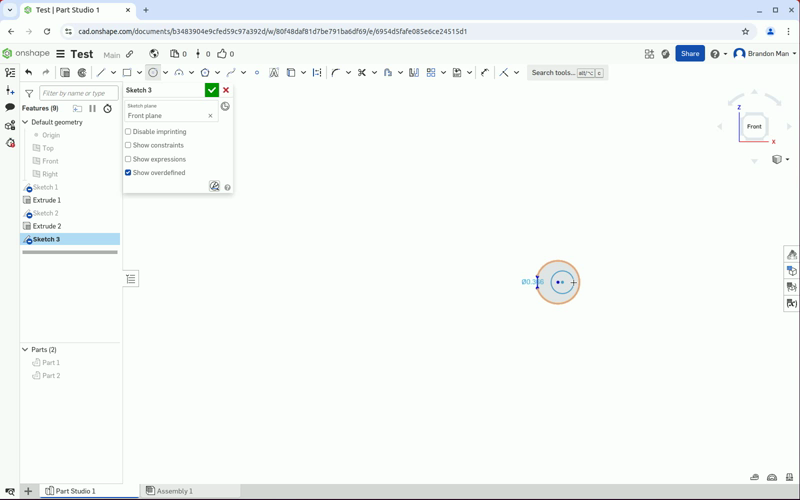
scroll(-6)
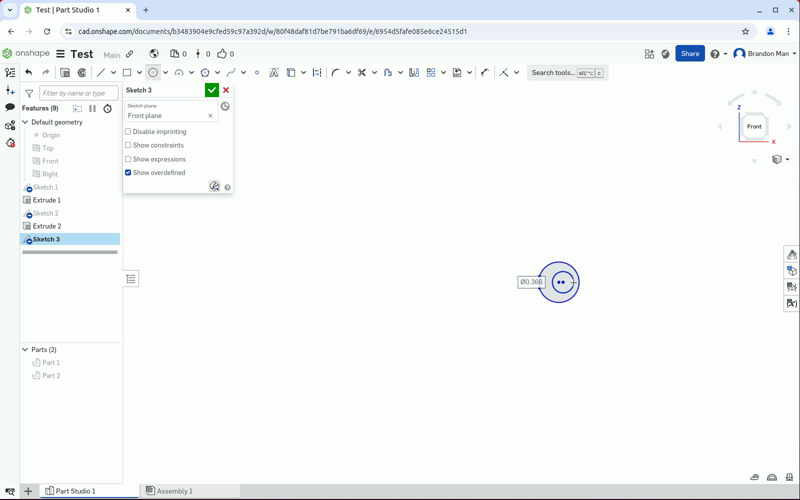
scroll(-6)
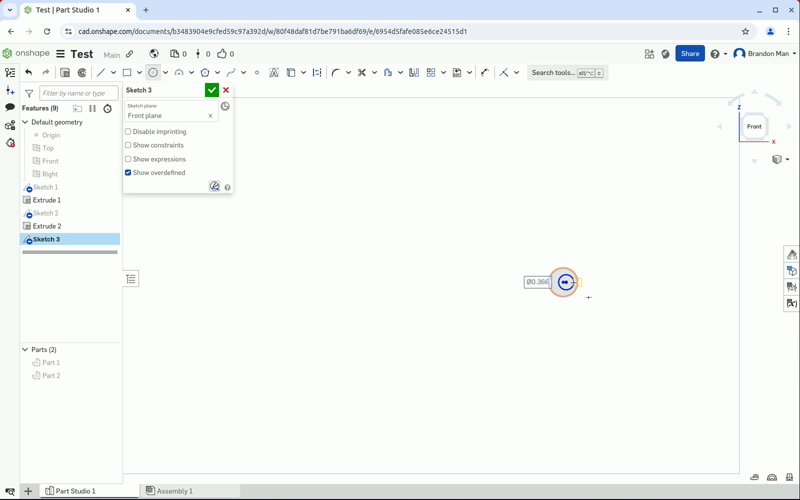
scroll(-6)
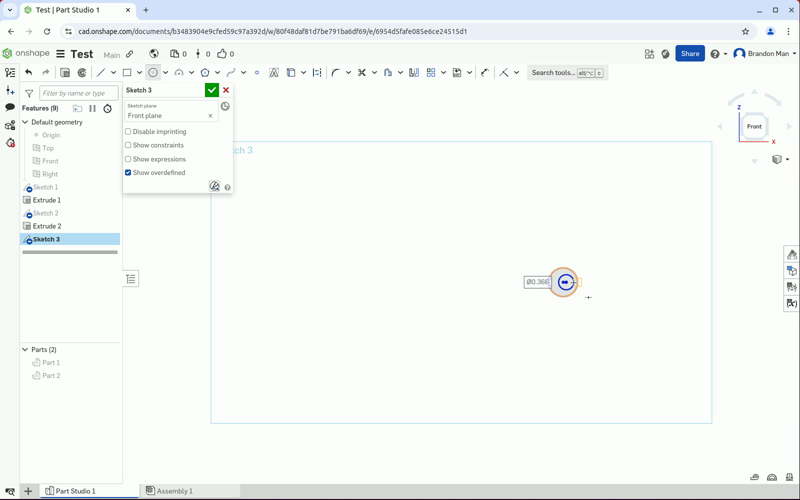
scroll(-6)
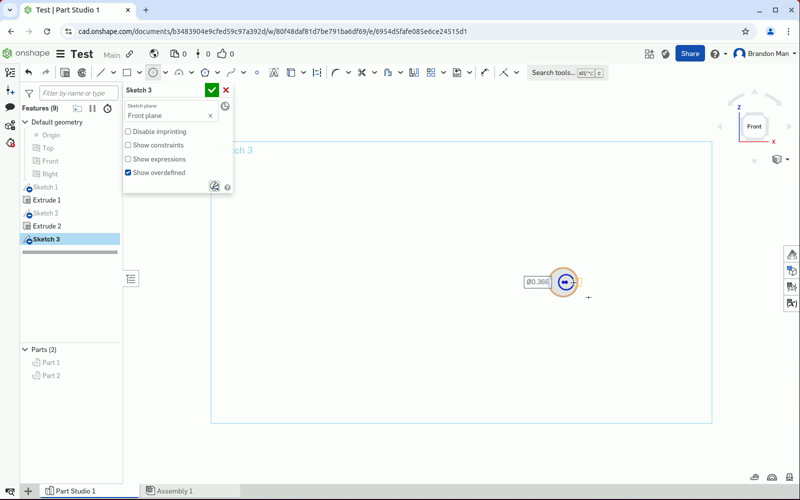
scroll(-6)
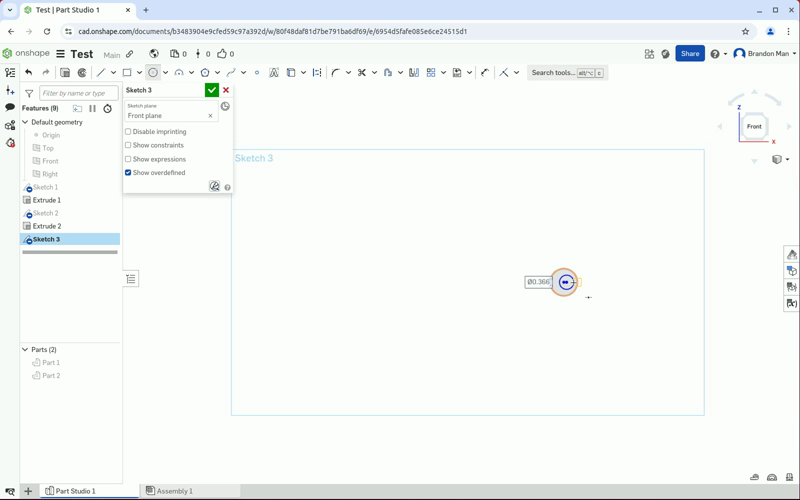
scroll(-6)
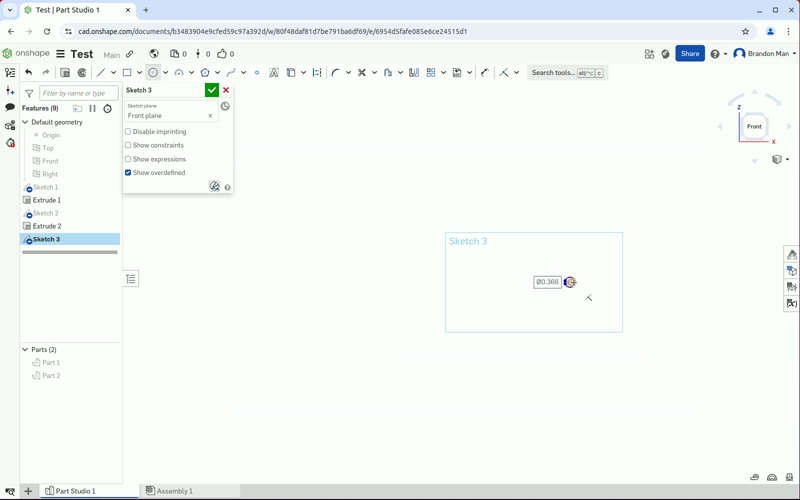
scroll(-6)
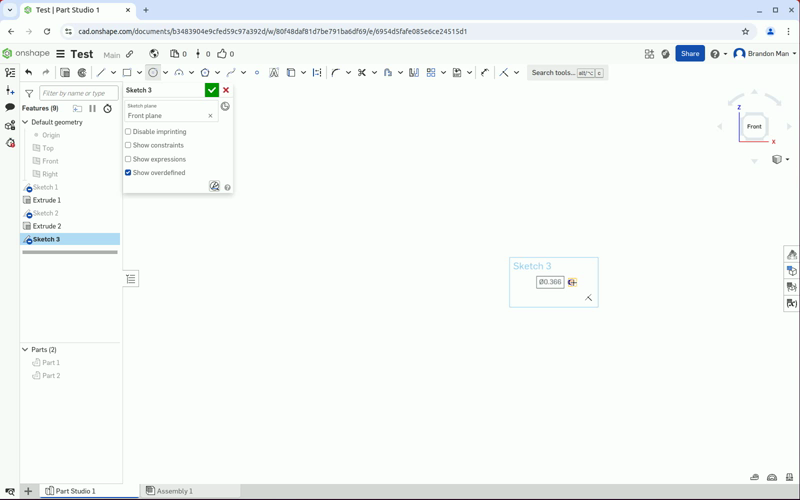
key(esc)
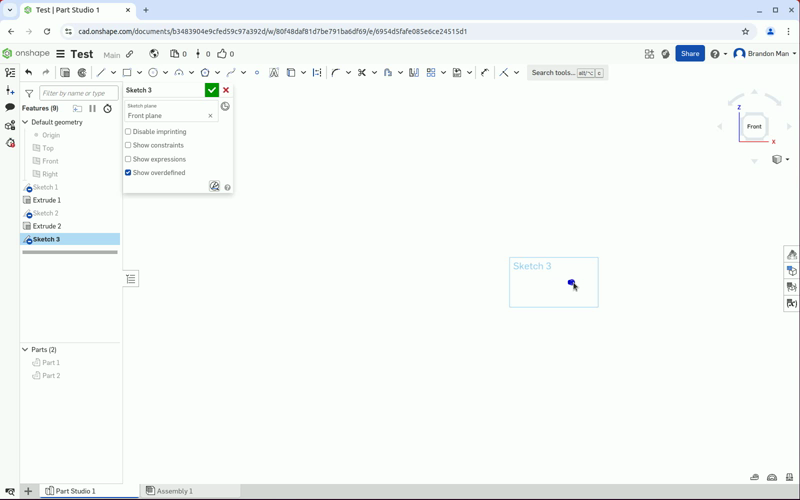
mouse_move(571, 281)
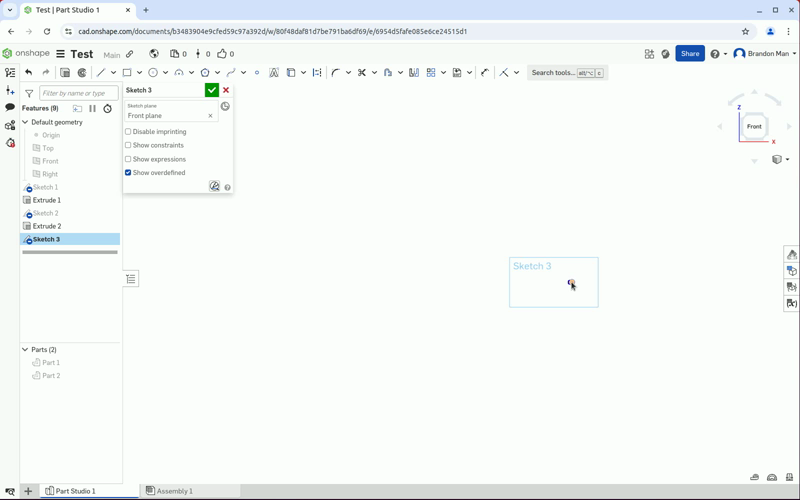
scroll(6)
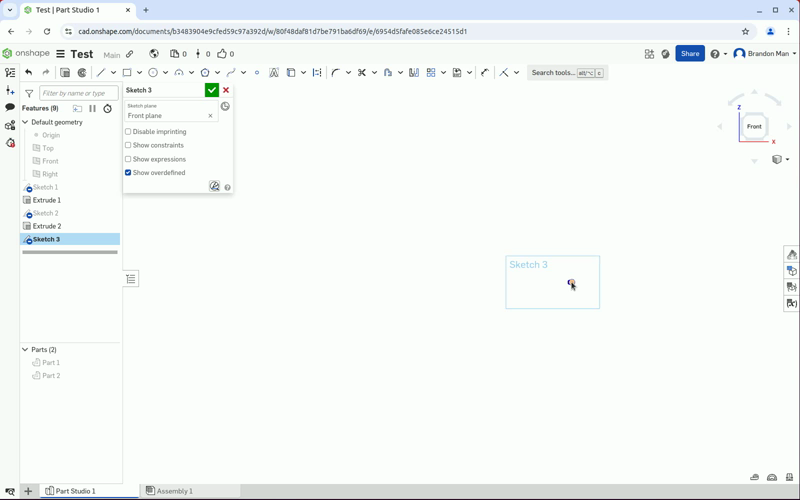
scroll(6)
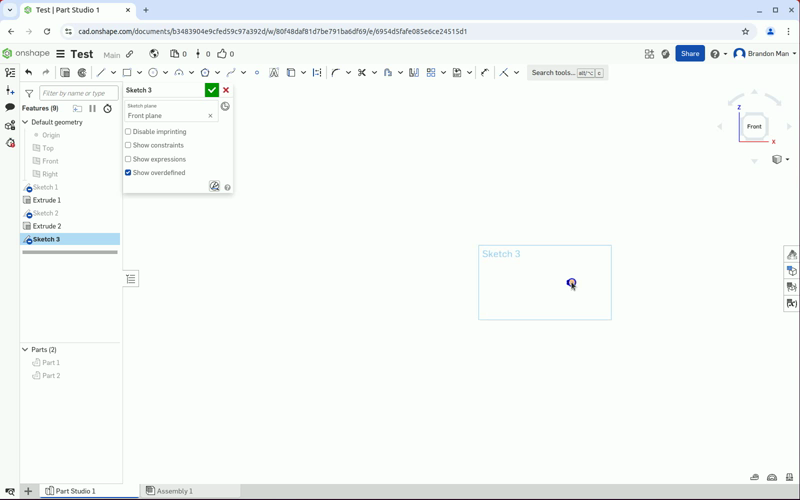
scroll(6)
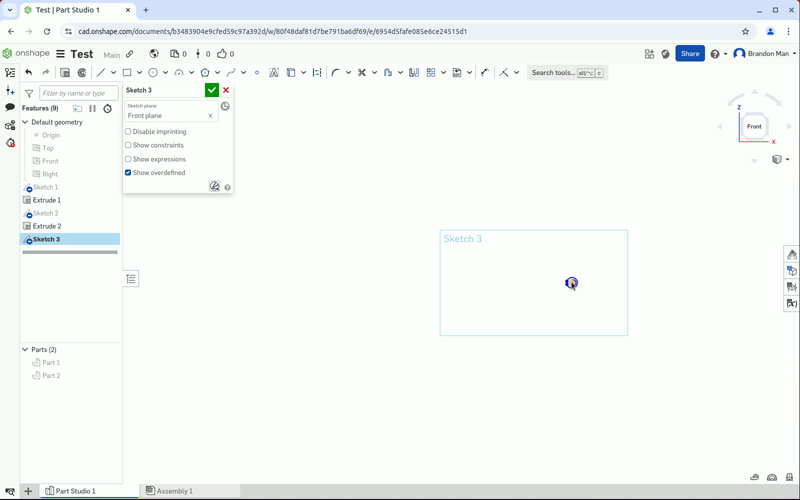
scroll(6)
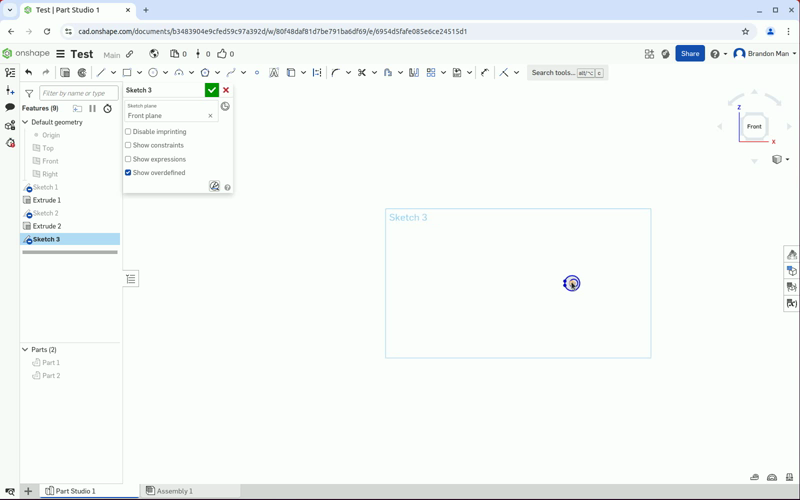
scroll(6)
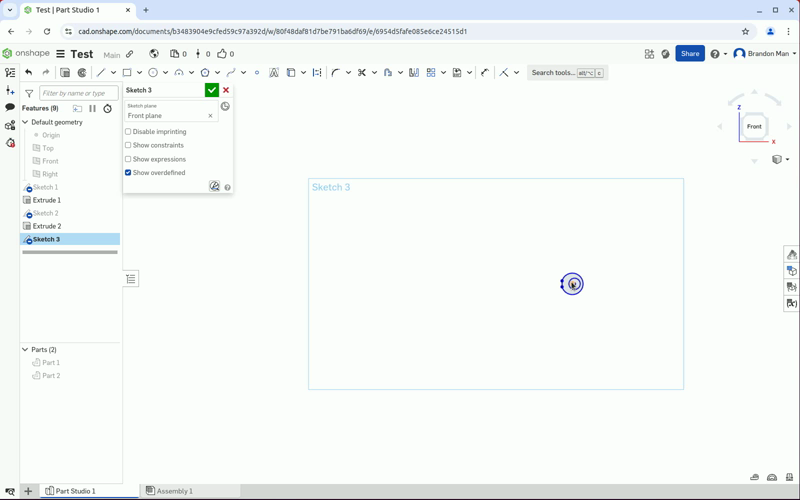
scroll(6)
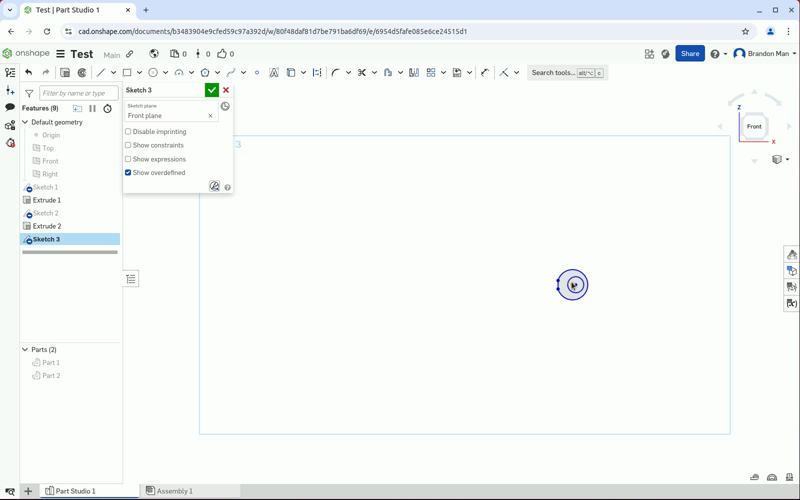
scroll(6)
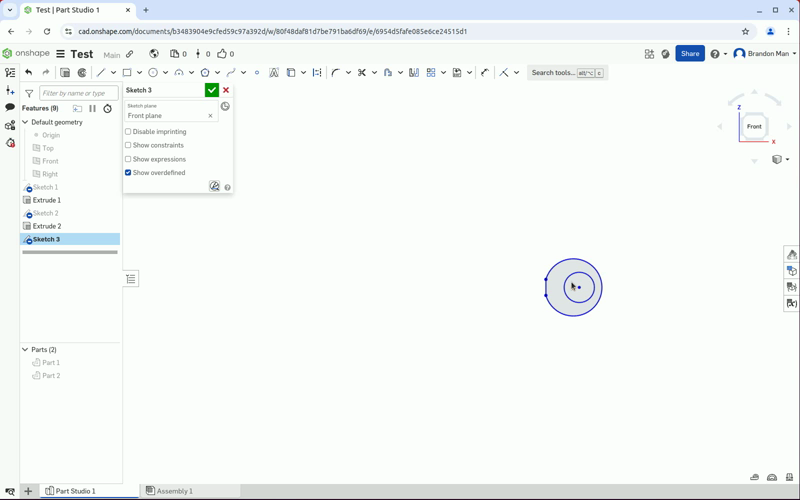
click(571, 281)
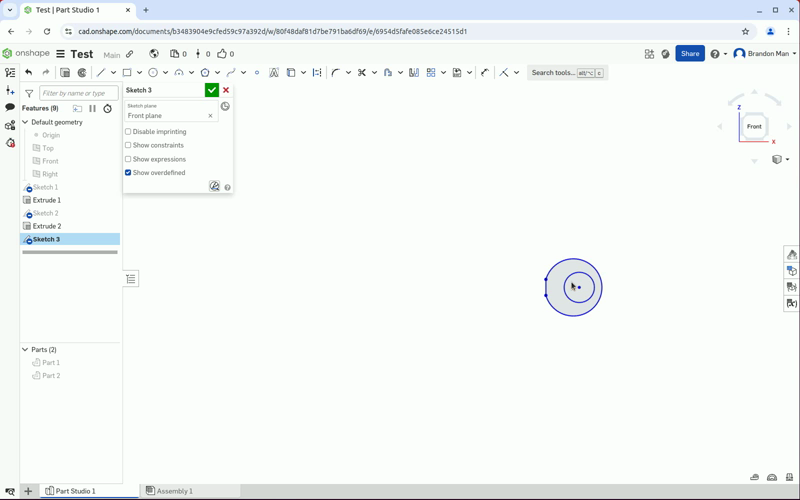
scroll(-6)
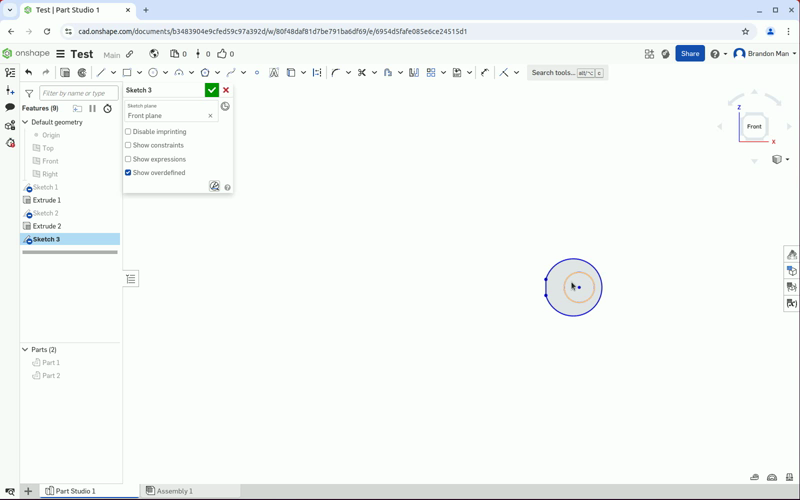
scroll(-6)
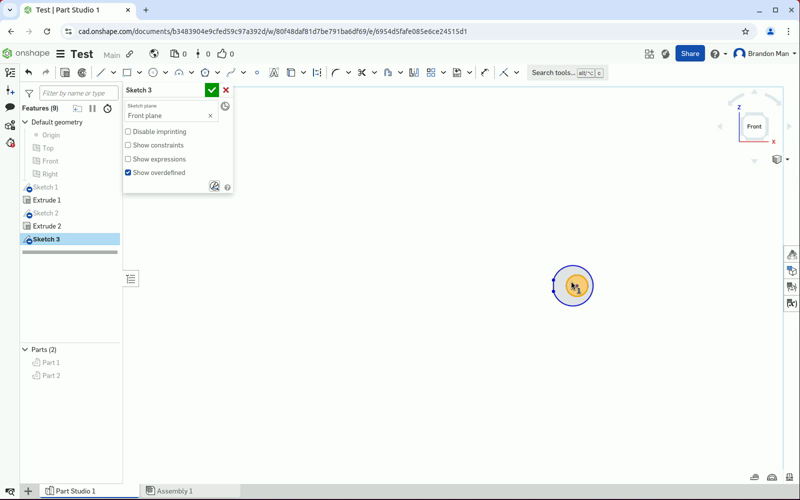
scroll(-6)
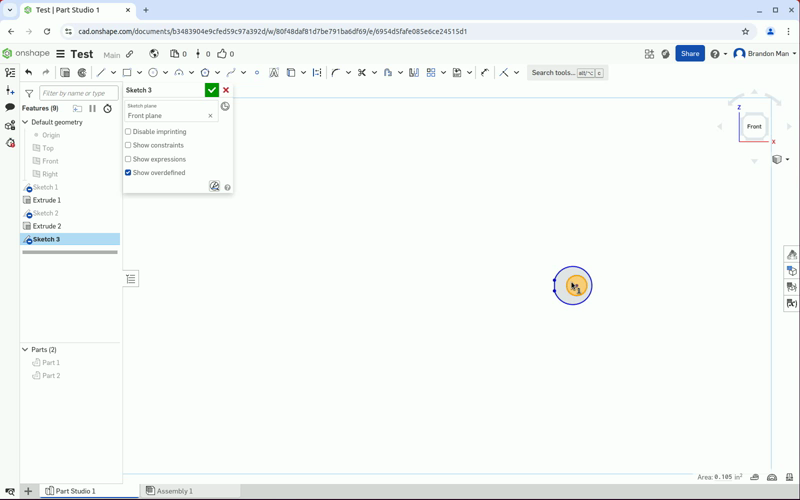
scroll(-6)
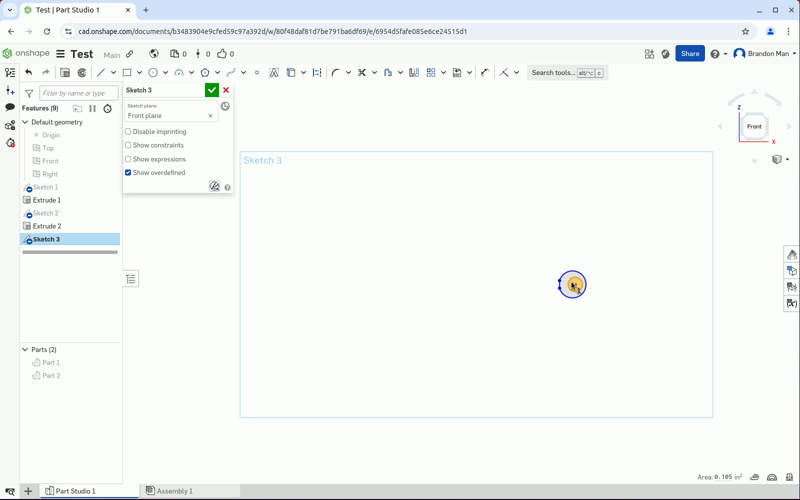
scroll(-6)
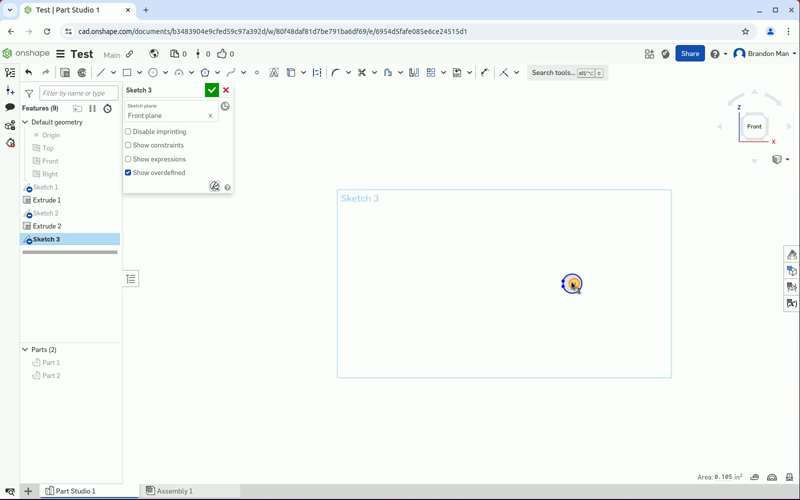
scroll(-6)
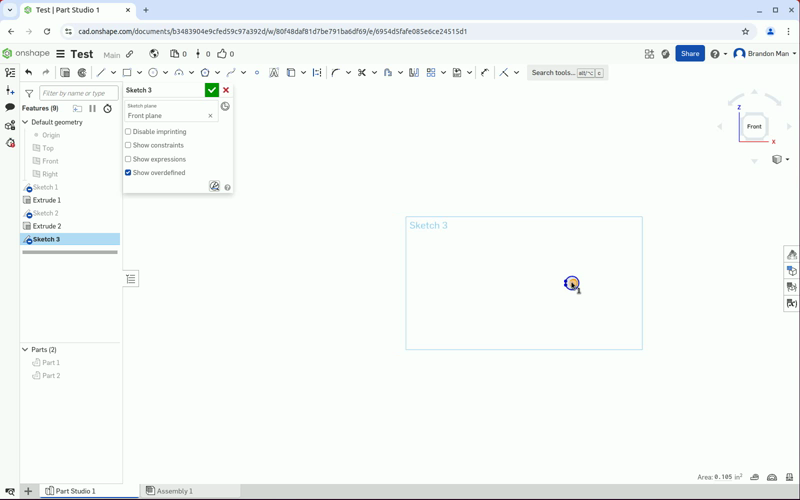
scroll(-6)
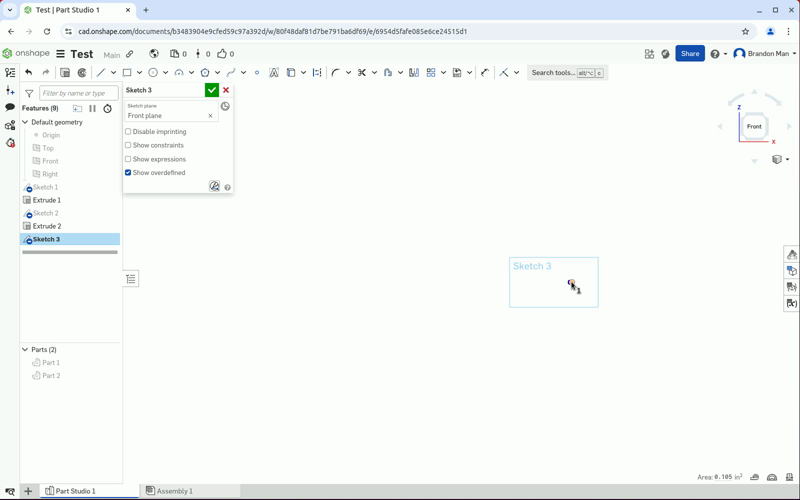
mouse_move(73, 352)
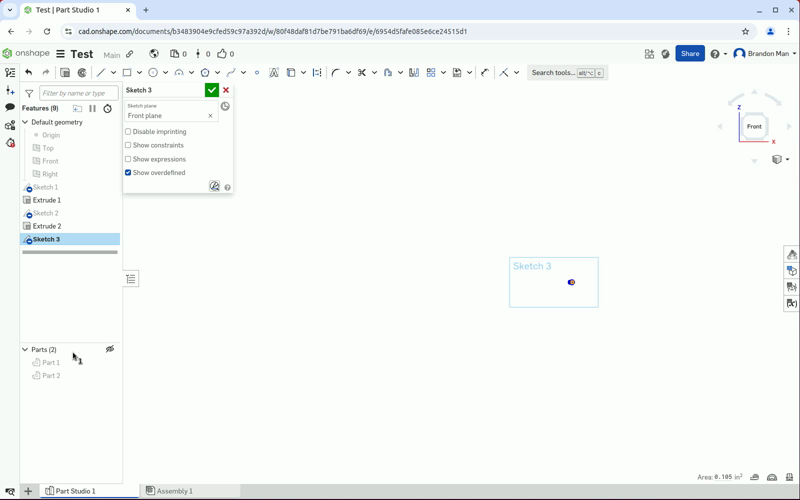
key(shift+y)
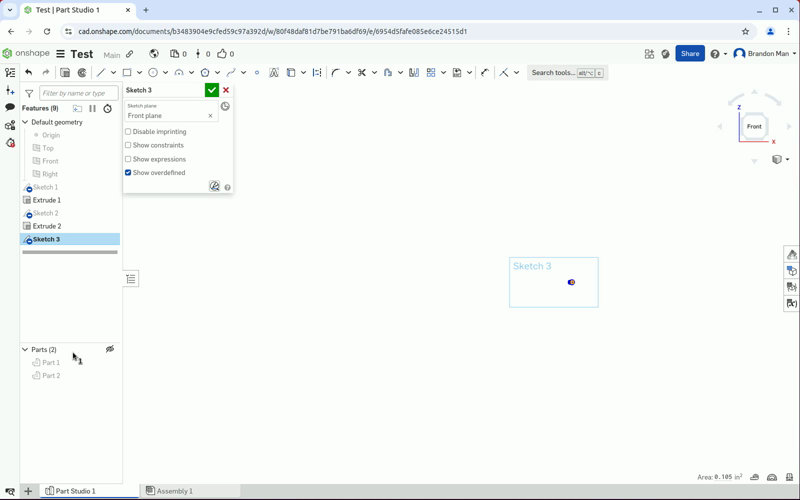
key(shift+e)
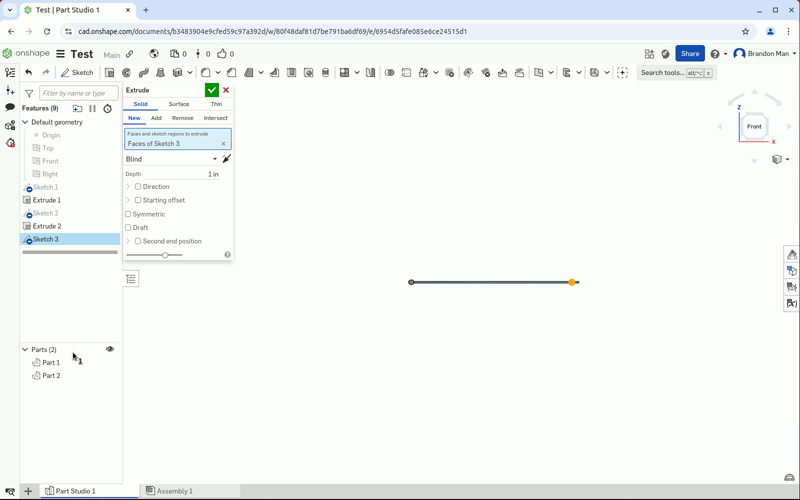
mouse_move(143, 106)
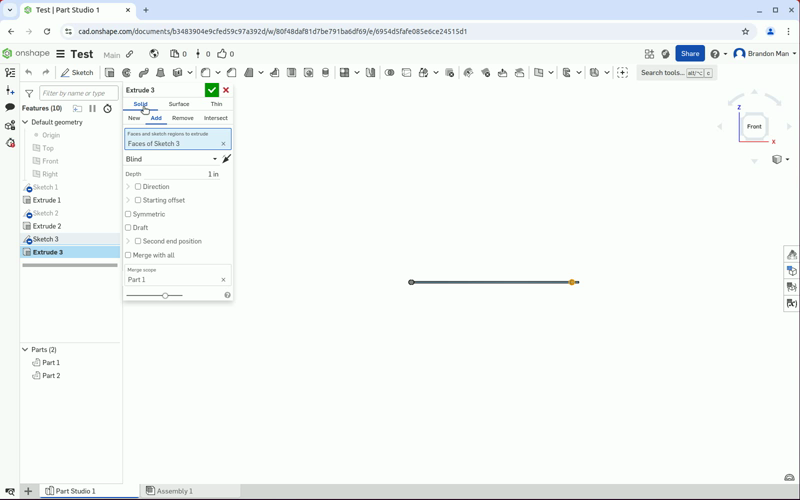
click(143, 106)
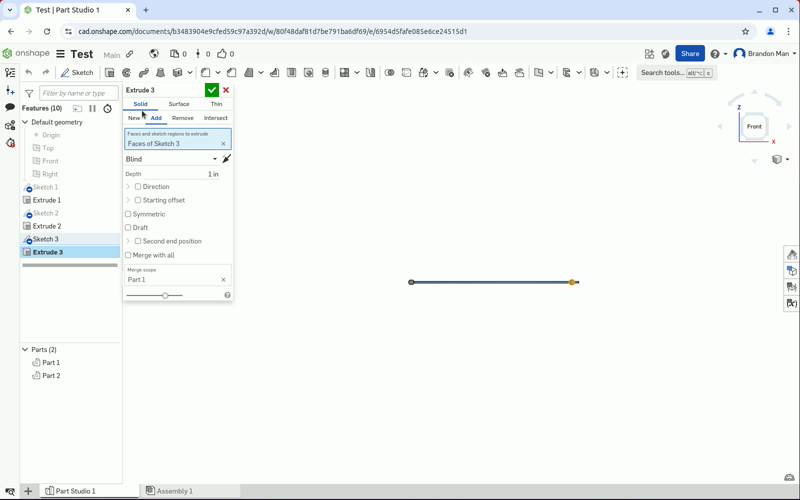
mouse_move(137, 120)
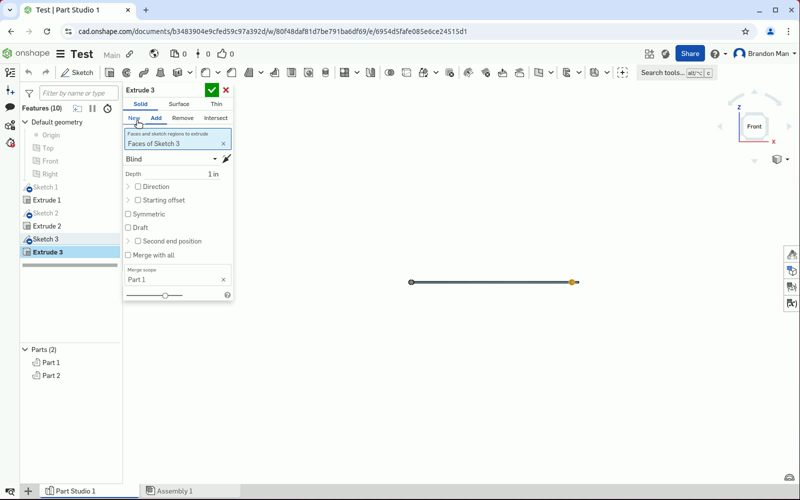
click(137, 120)
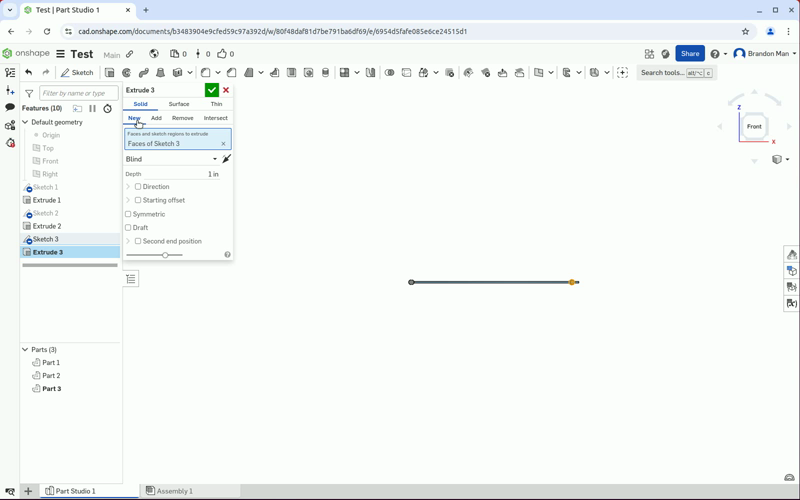
key(tab, 4)
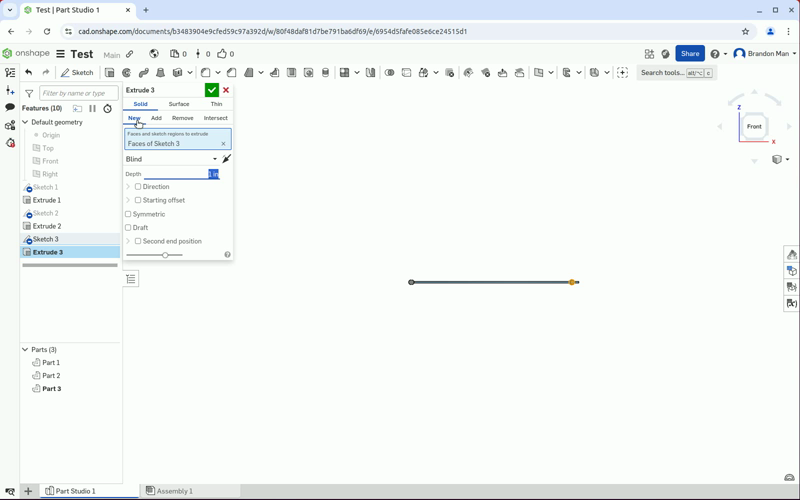
text(0.241)
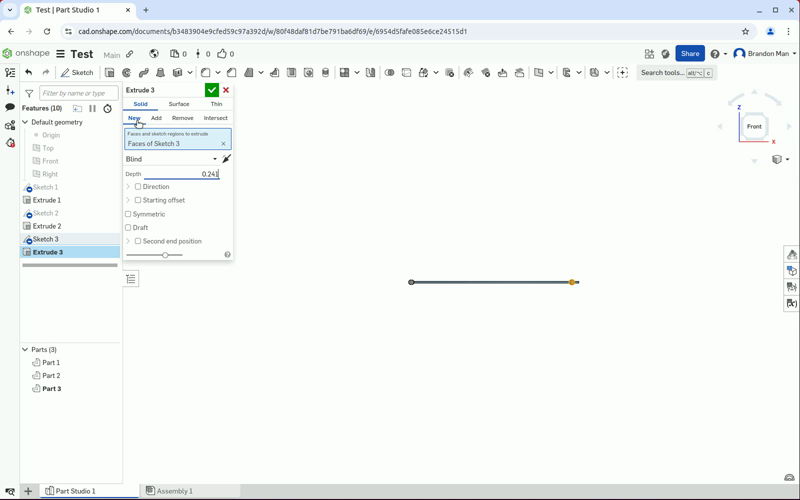
key(enter)
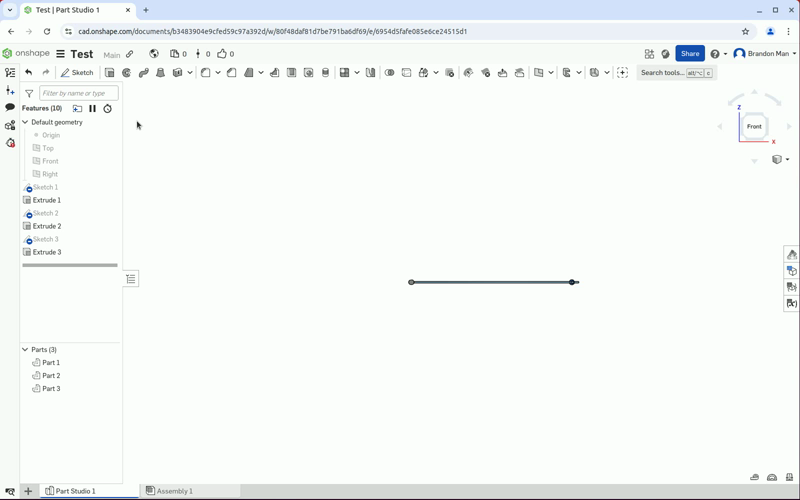
key(shift+h)
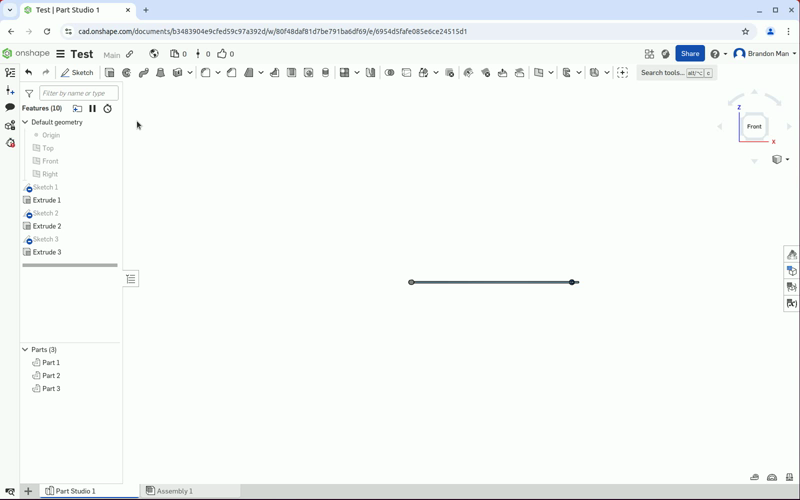
key(shift+h)
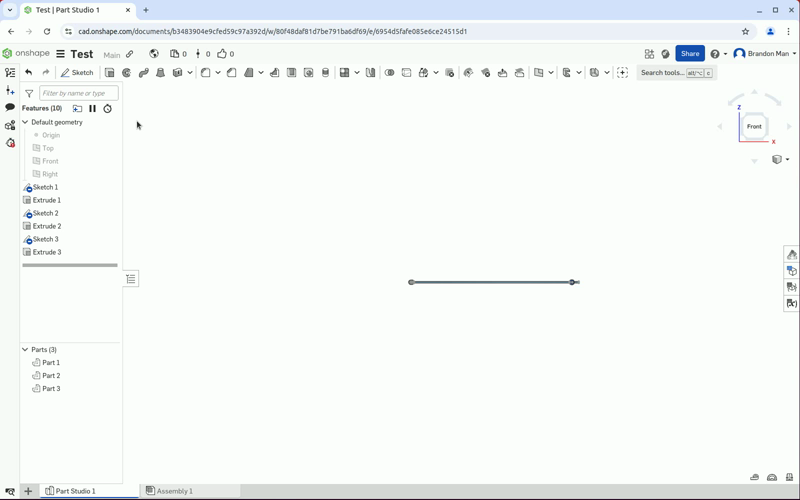
key(shift+7)
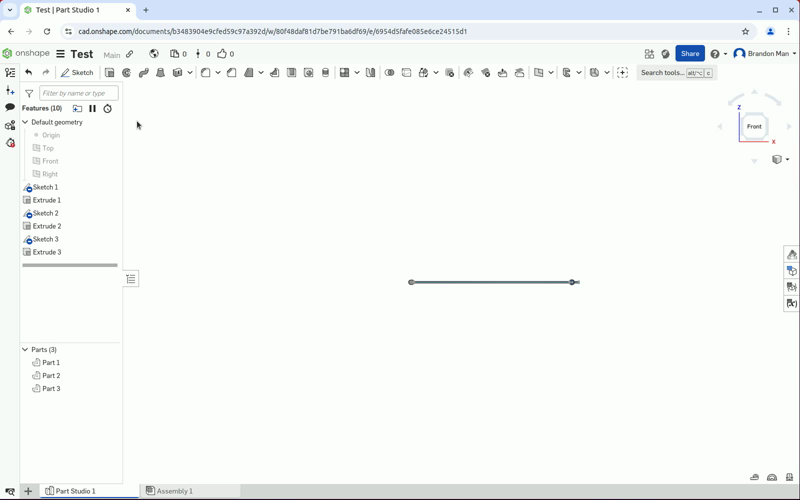
key(left, 2)
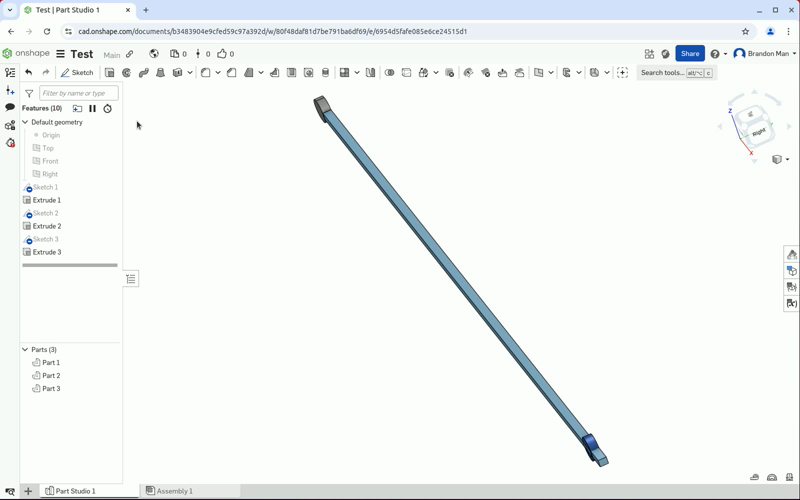
key(down, 2)
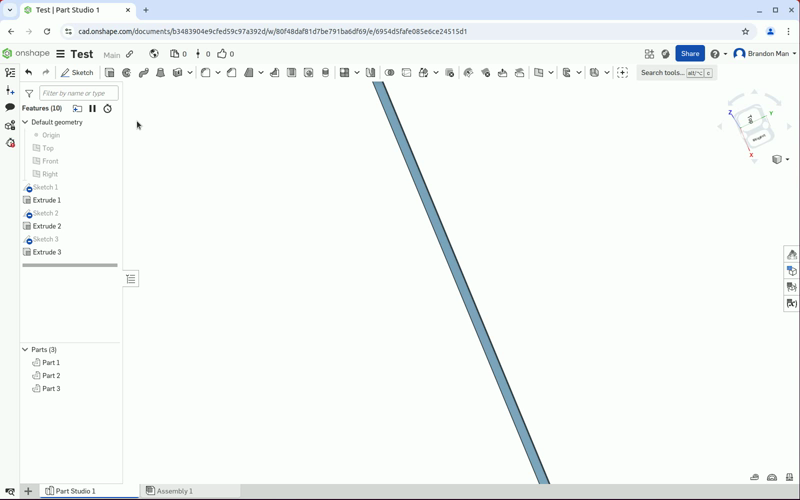
key(up, 2)
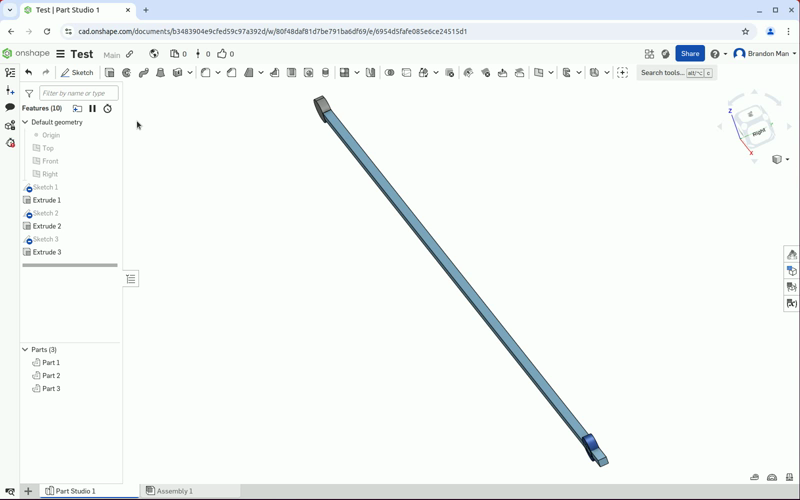
key(right, 2)
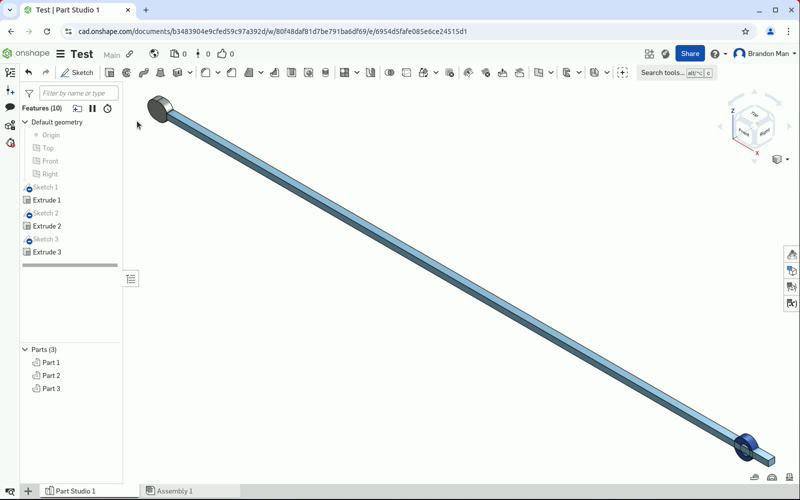
mouse_move(73, 189)
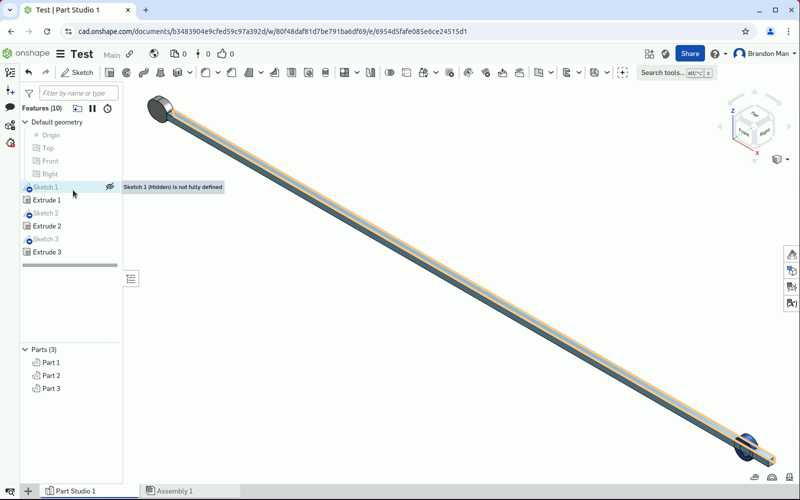
click(73, 189)